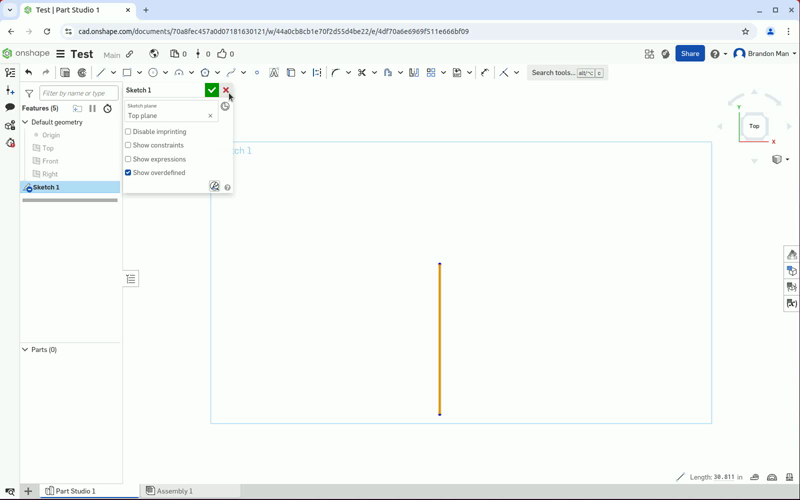
key(shift+h)
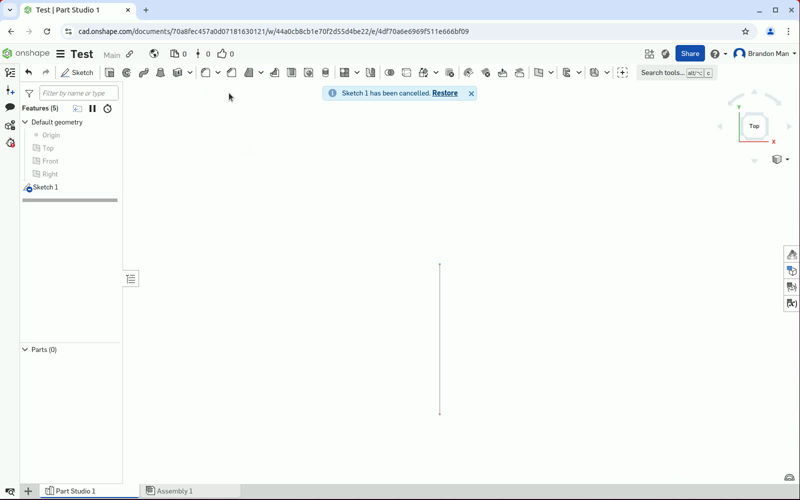
key(shift+s)
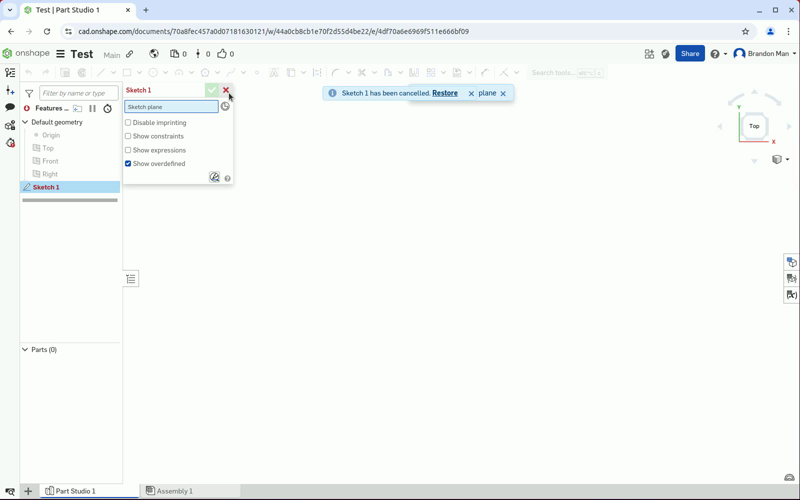
mouse_move(73, 150)
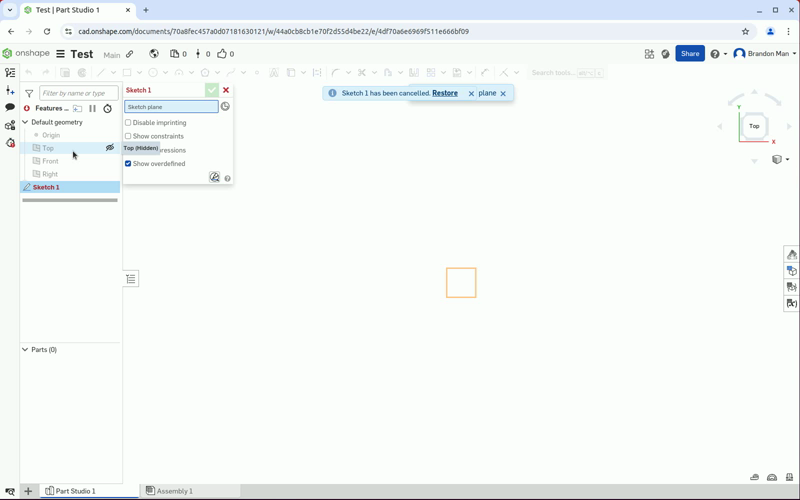
click(73, 150)
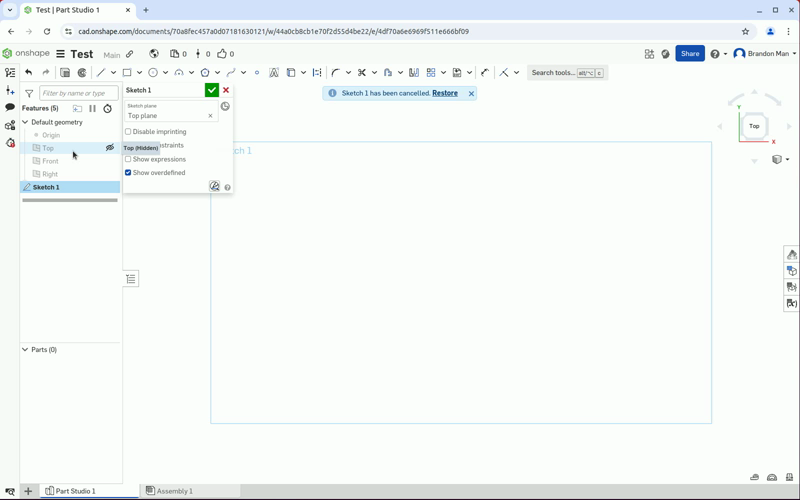
mouse_move(73, 352)
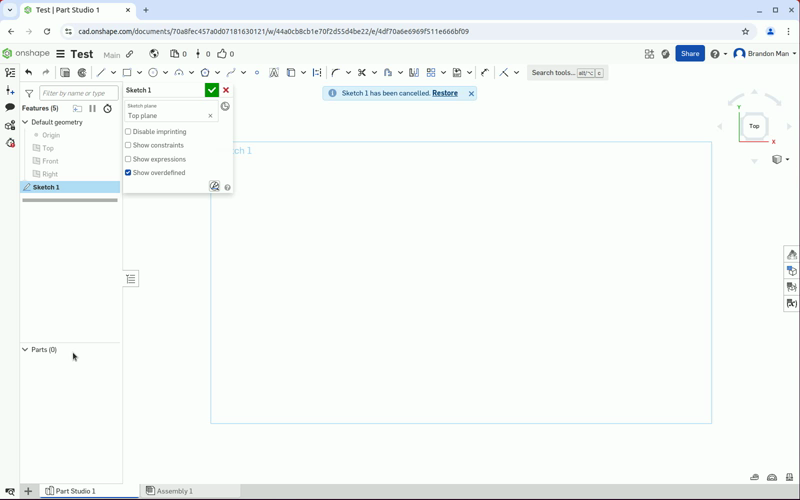
key(y)
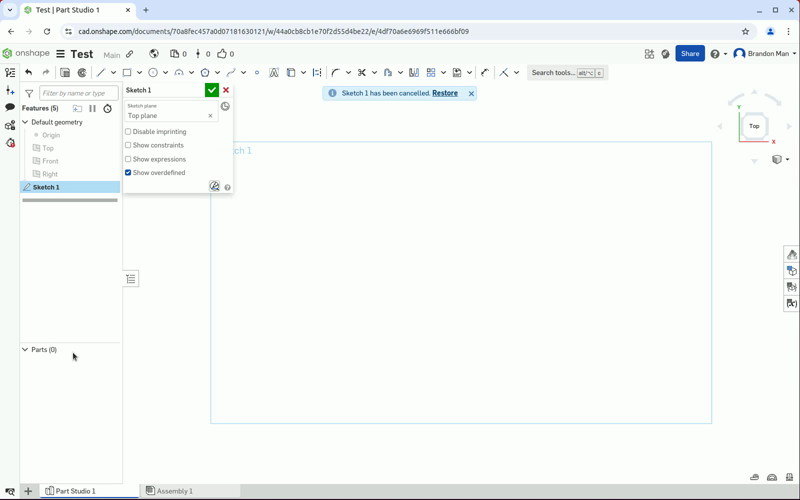
key(c)
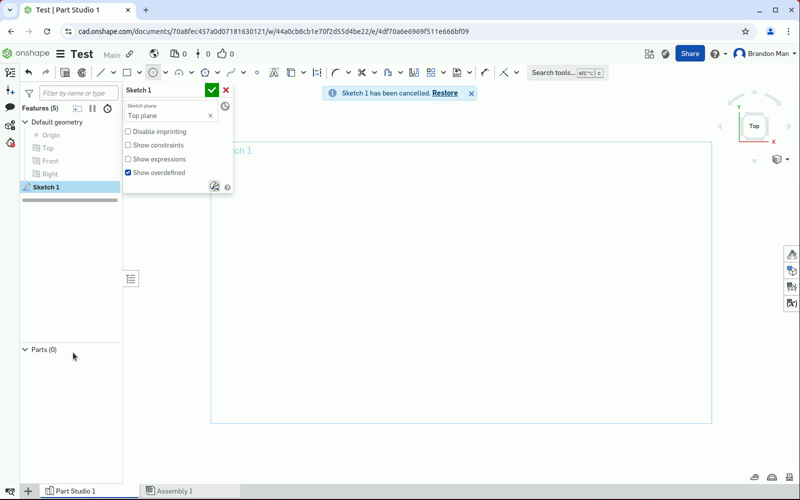
key_down(shift)
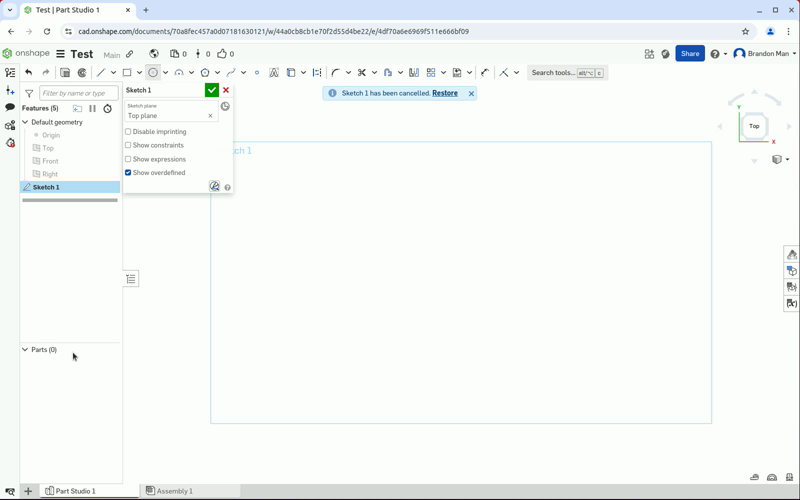
mouse_move(409, 301)
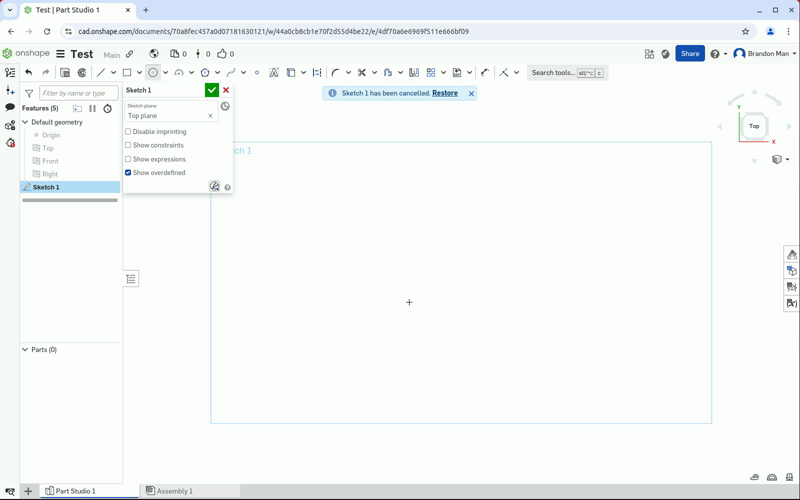
click(409, 301)
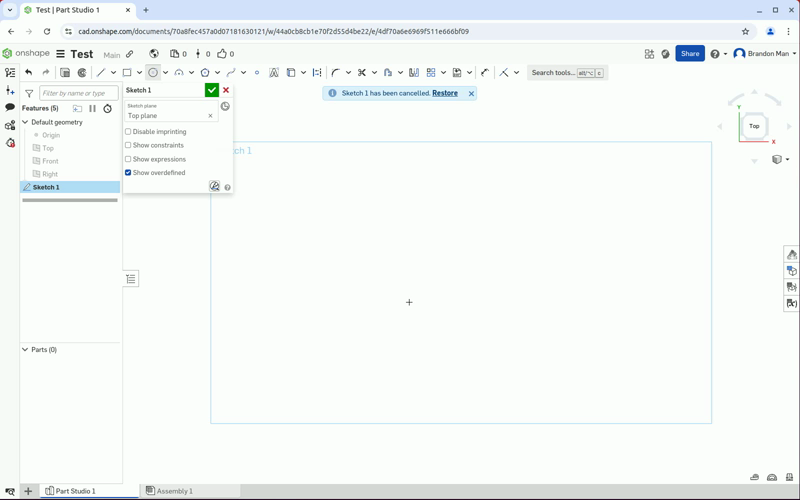
key_up(shift)
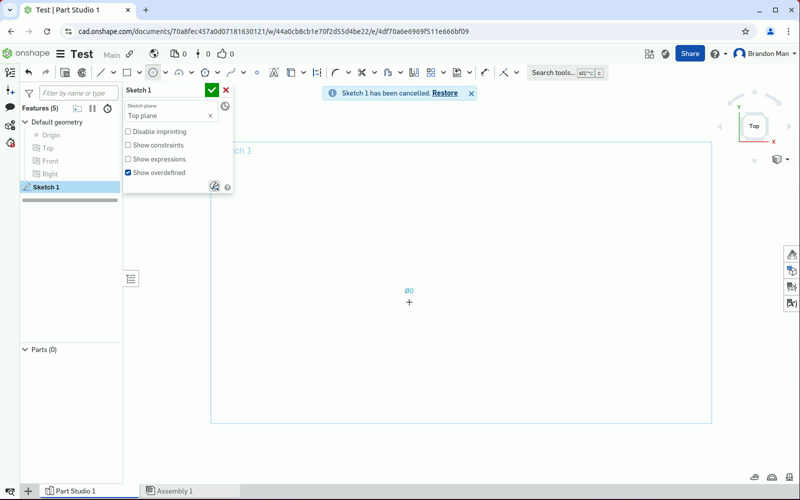
mouse_move(418, 301)
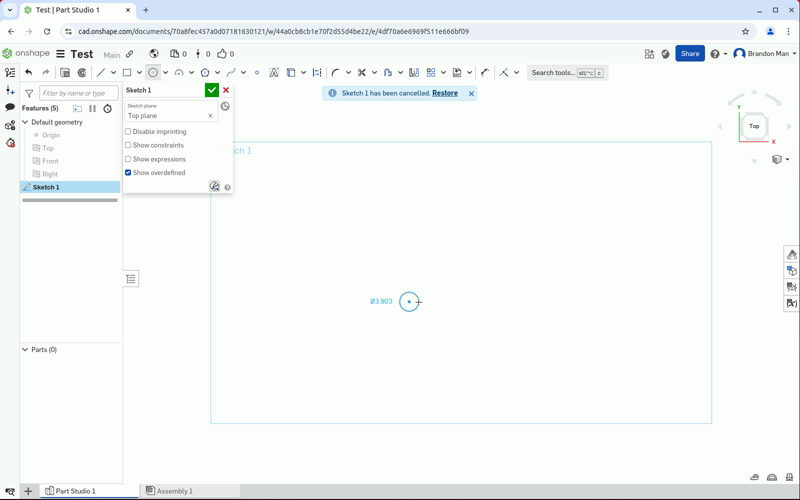
click(418, 301)
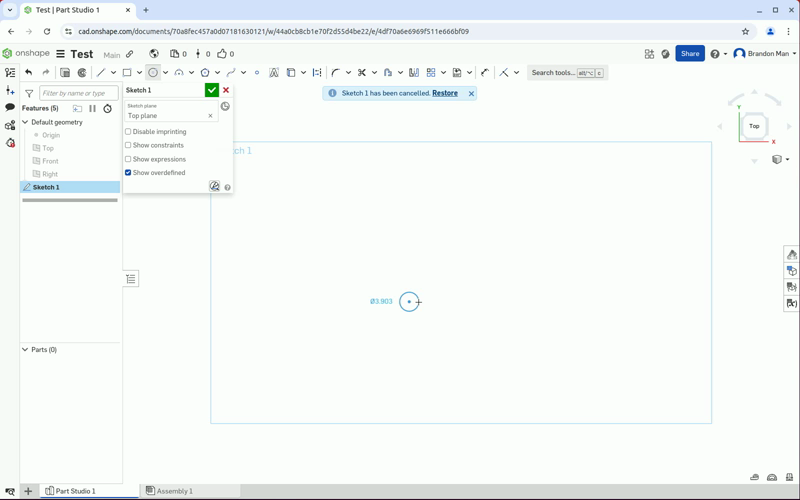
key(esc)
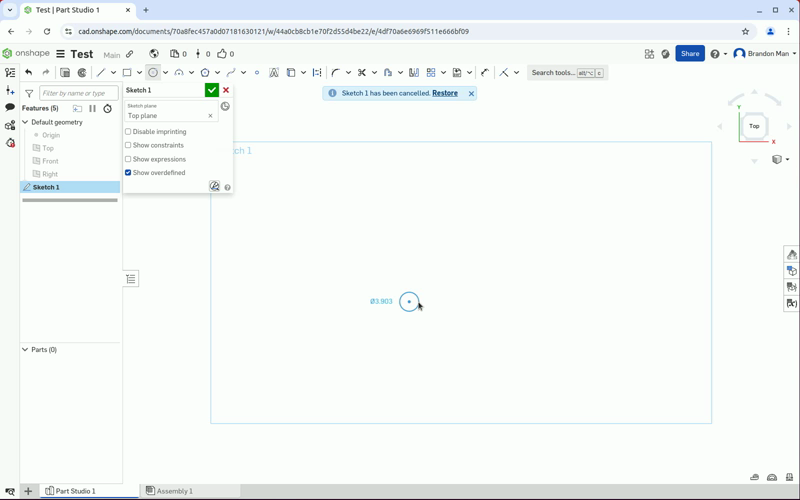
mouse_move(412, 304)
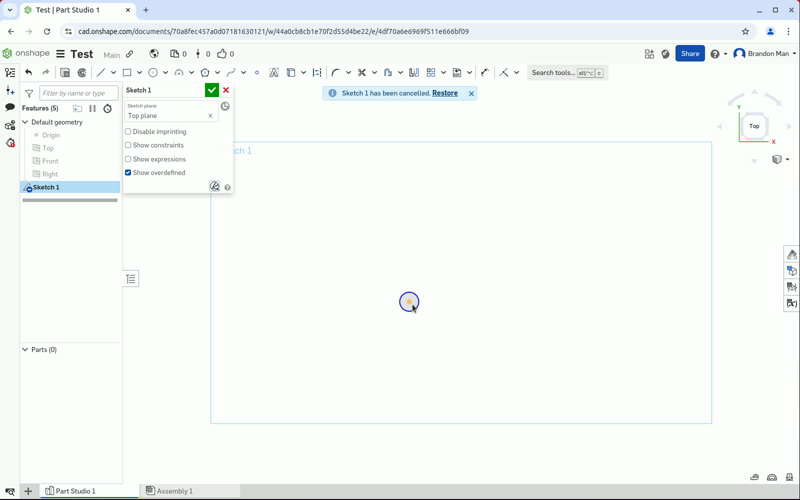
scroll(6)
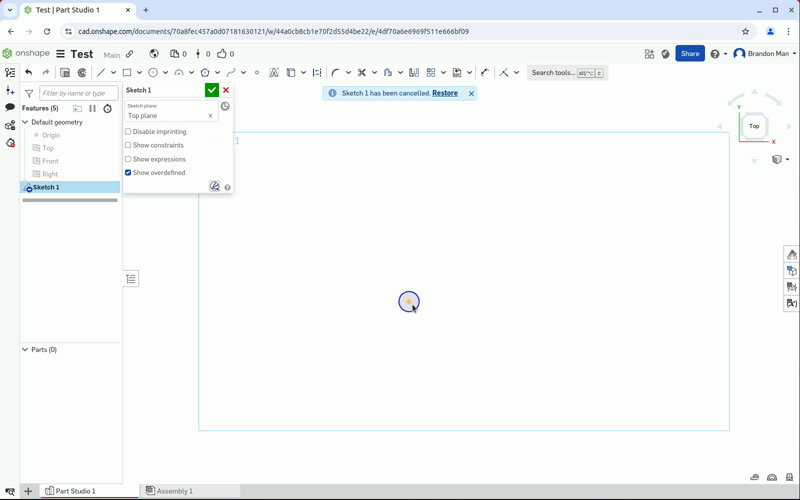
scroll(6)
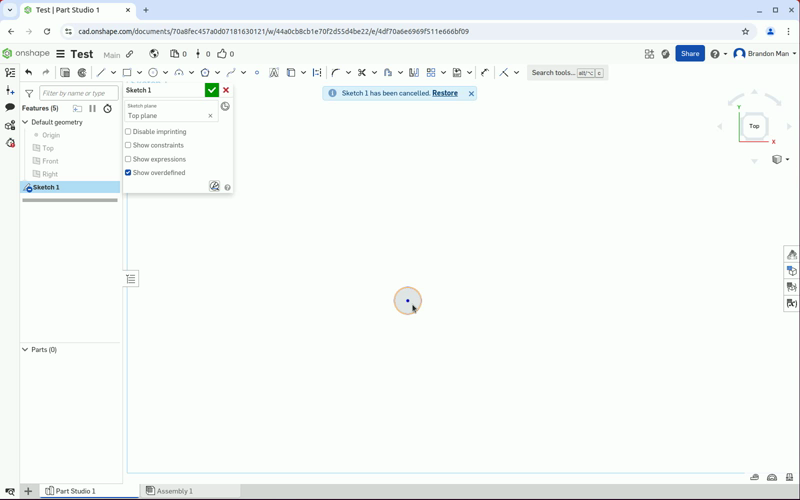
scroll(6)
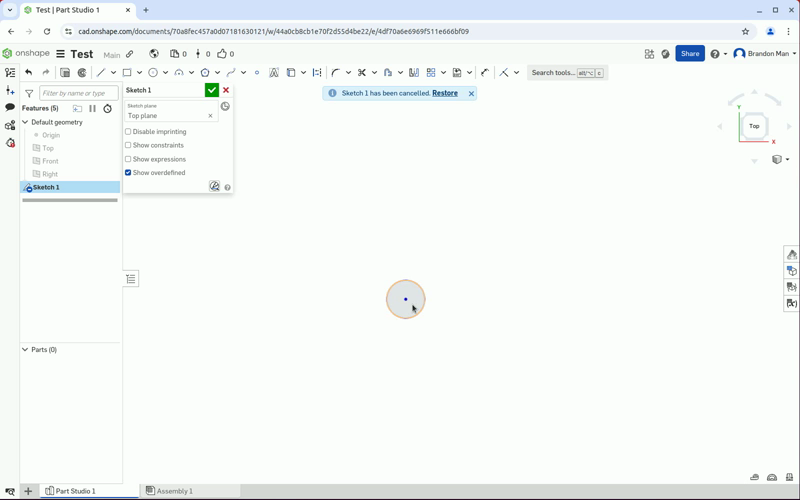
scroll(6)
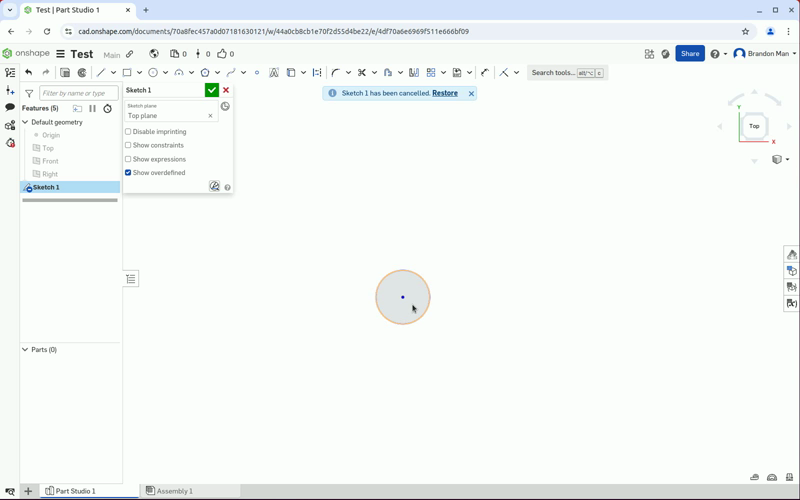
scroll(6)
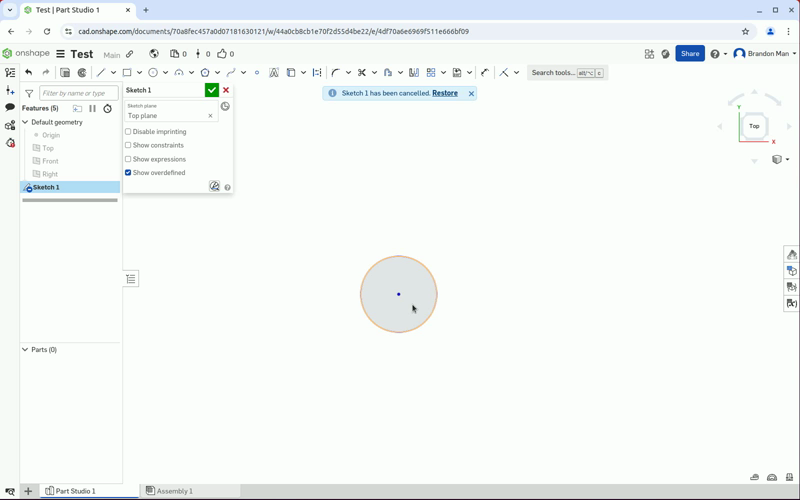
scroll(6)
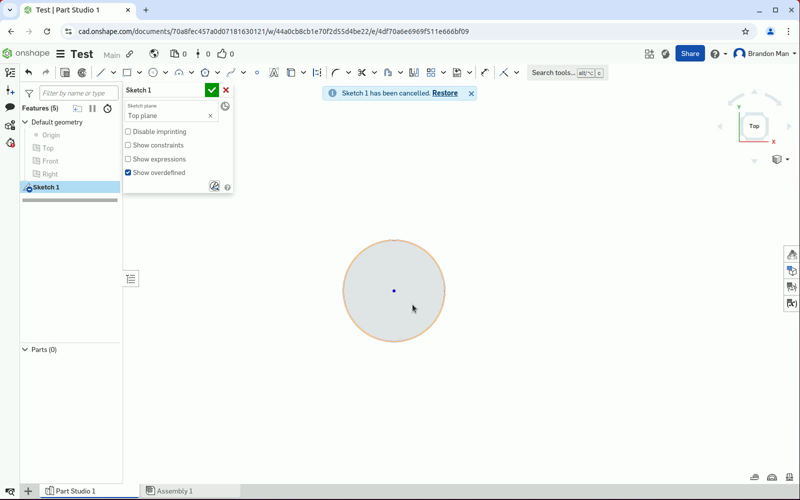
scroll(6)
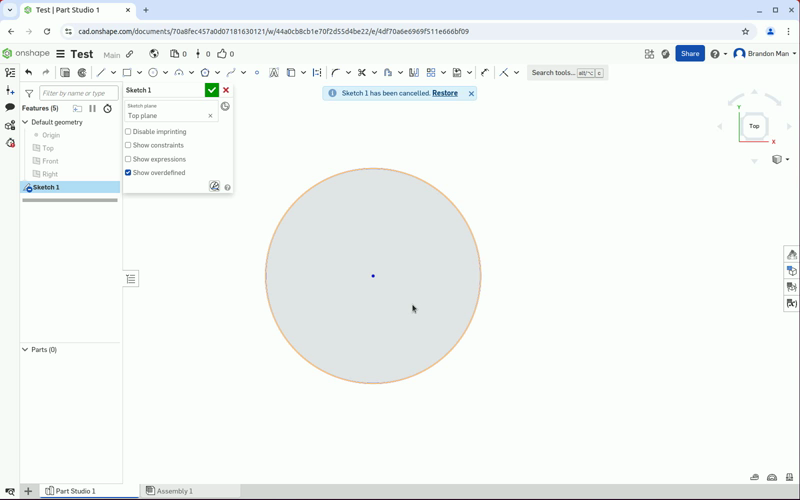
click(412, 304)
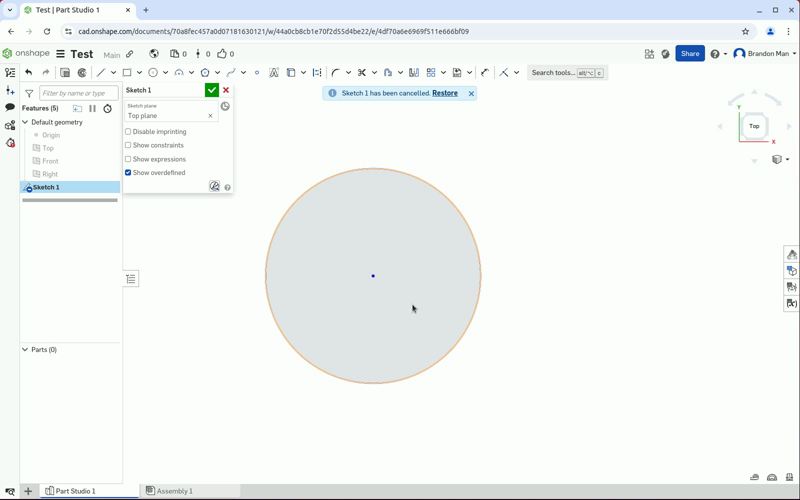
scroll(-6)
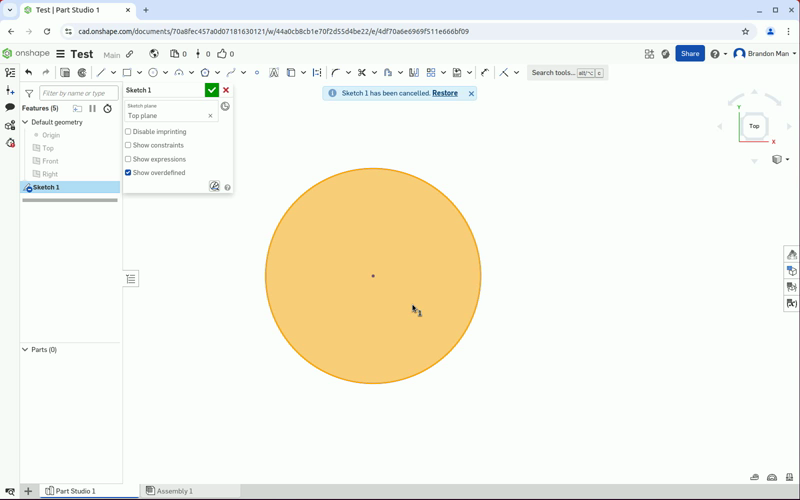
scroll(-6)
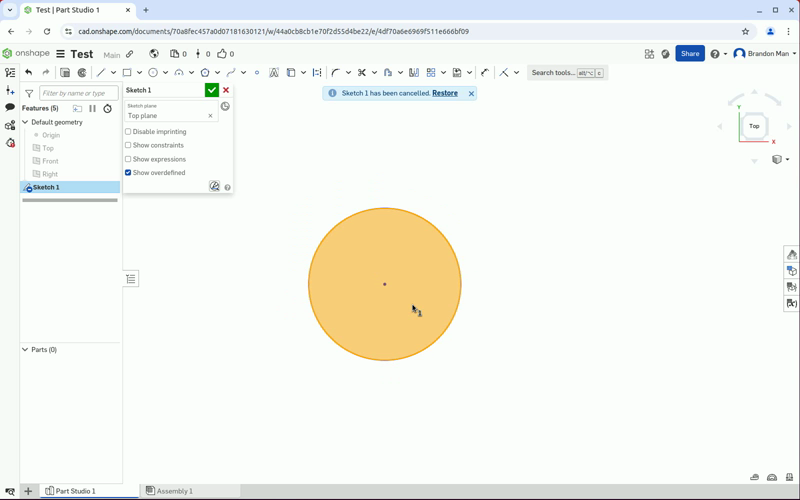
scroll(-6)
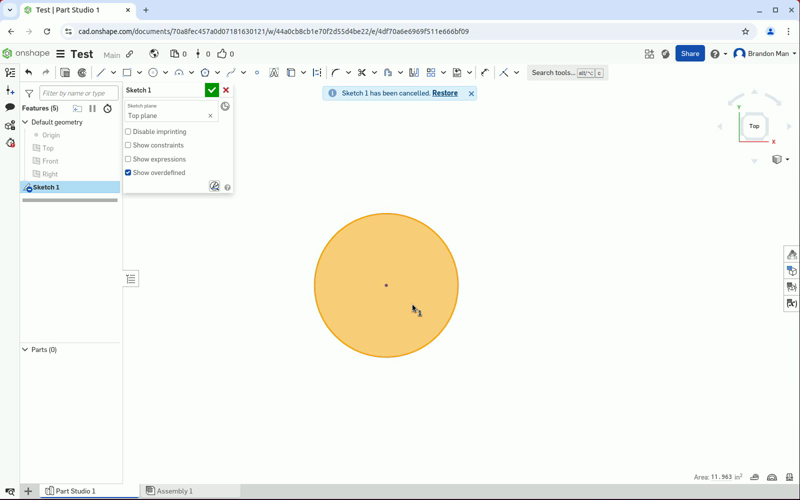
scroll(-6)
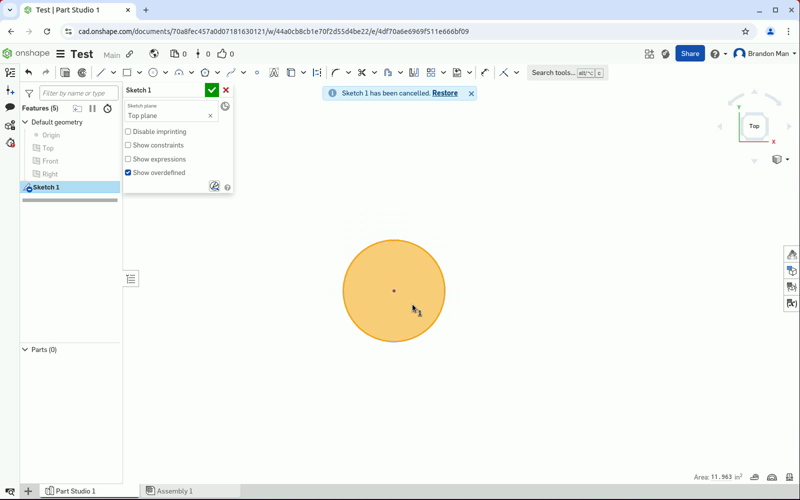
scroll(-6)
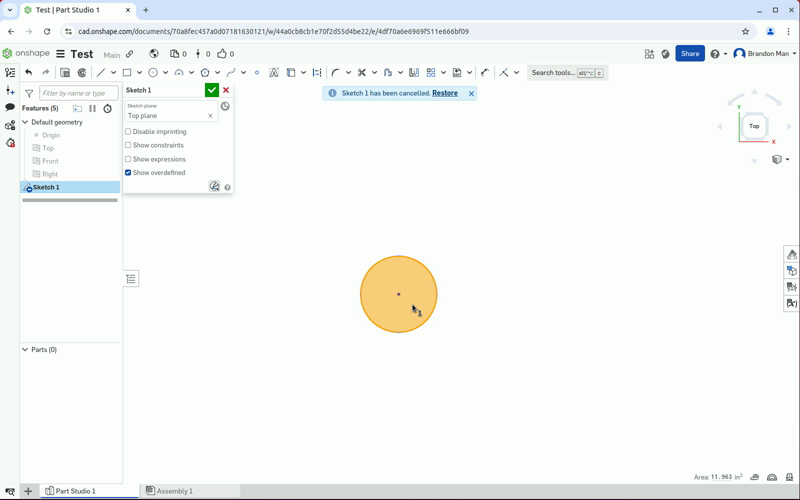
scroll(-6)
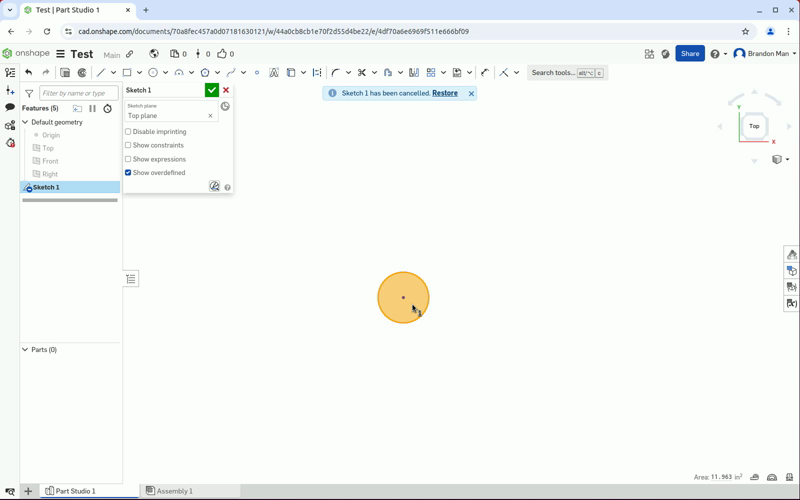
scroll(-6)
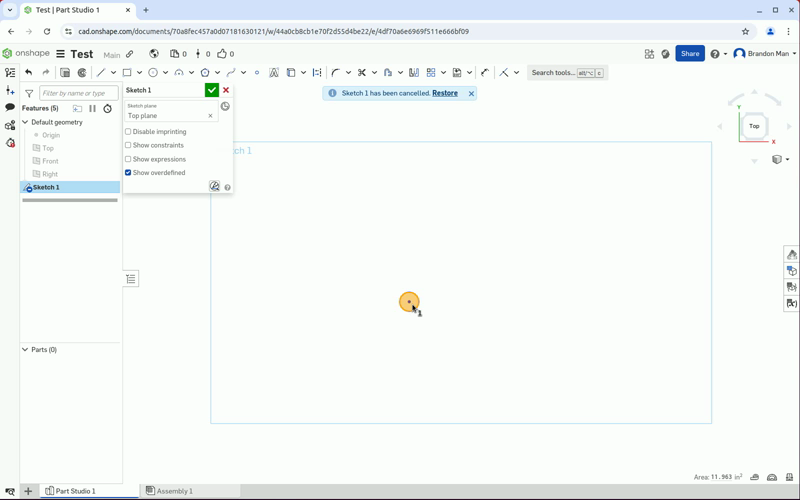
mouse_move(73, 352)
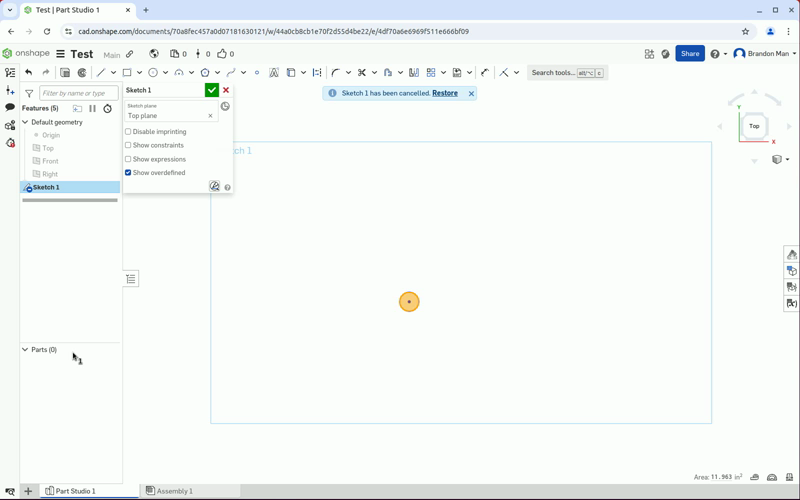
key(shift+y)
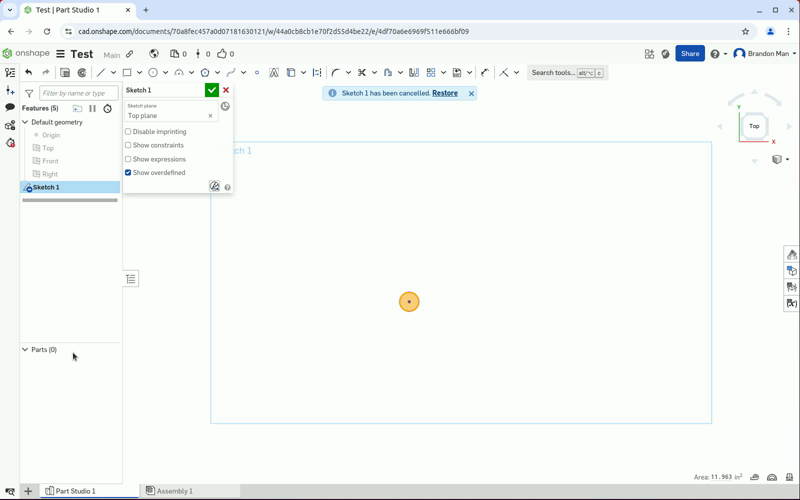
key(shift+e)
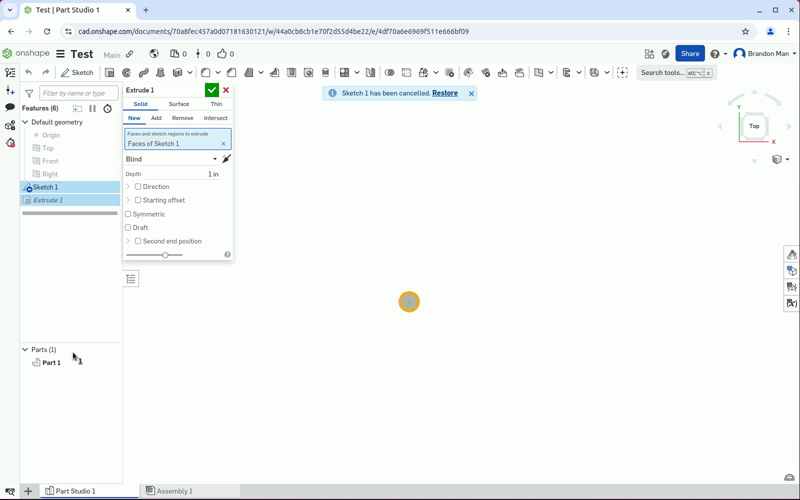
mouse_move(143, 106)
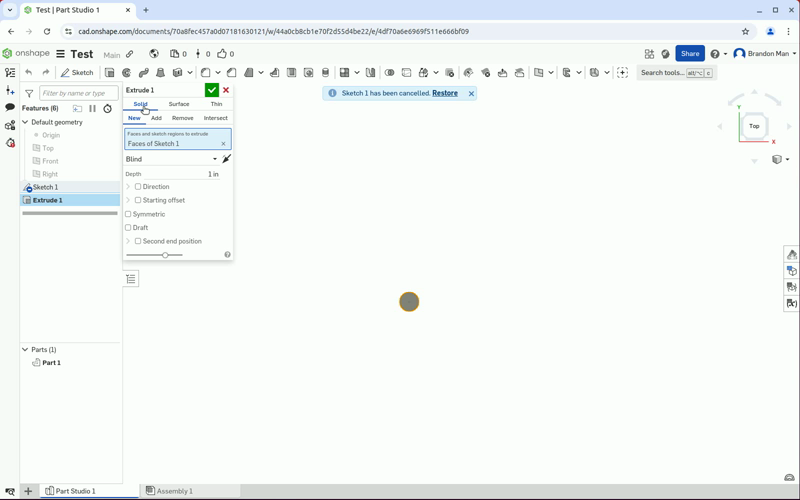
click(143, 106)
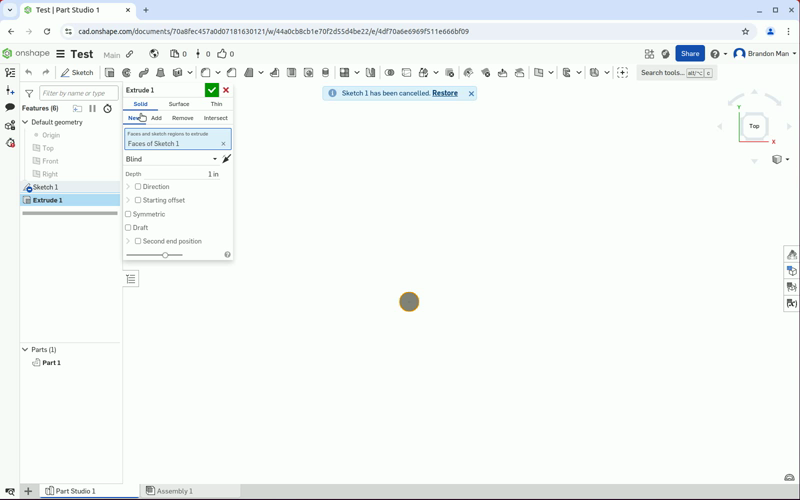
mouse_move(137, 120)
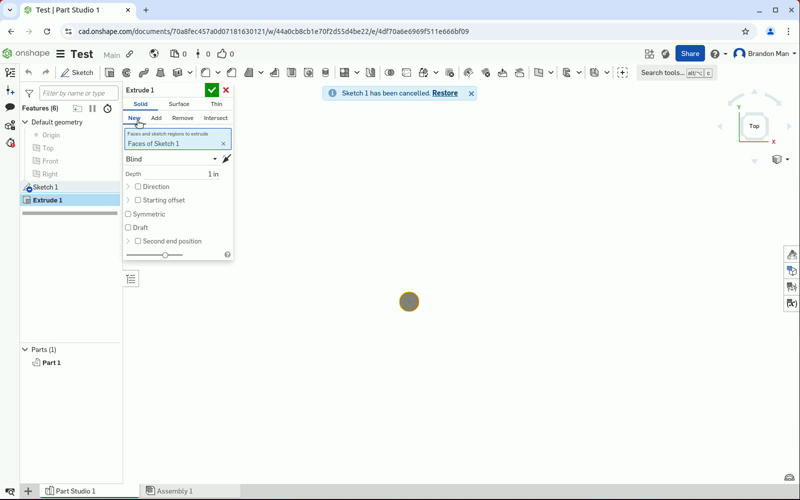
click(137, 120)
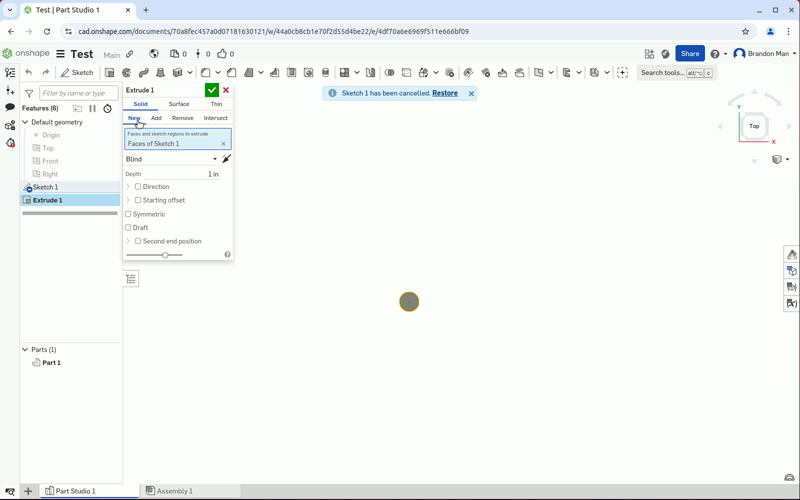
key(tab, 4)
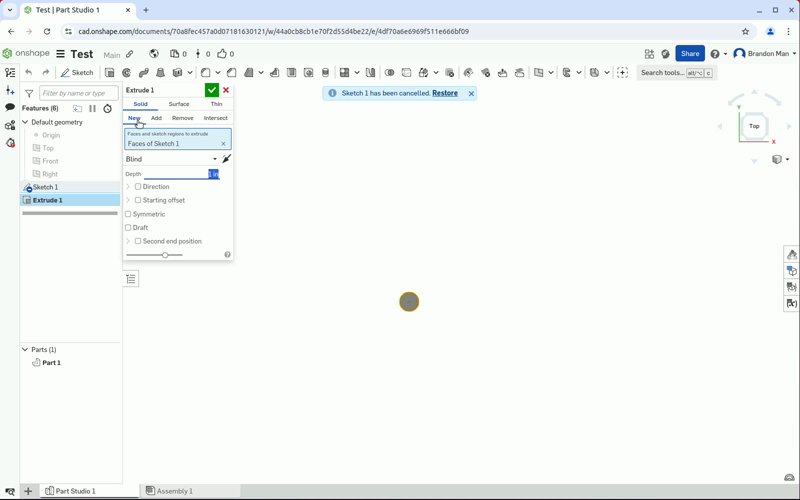
text(7.943)
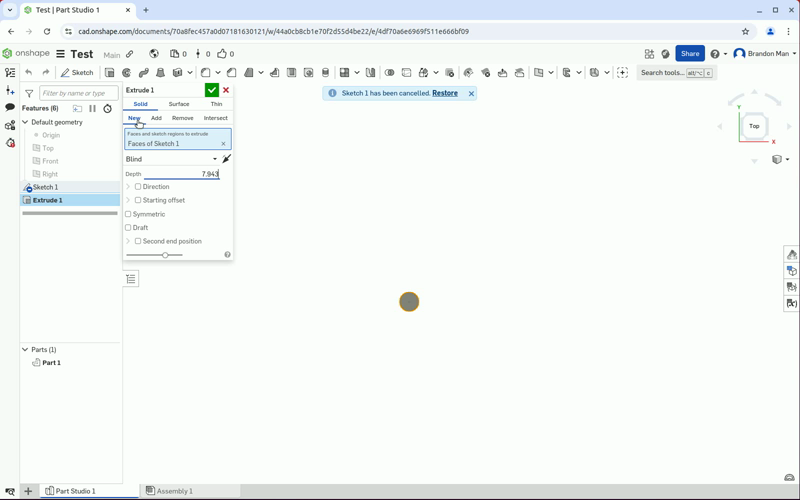
key(enter)
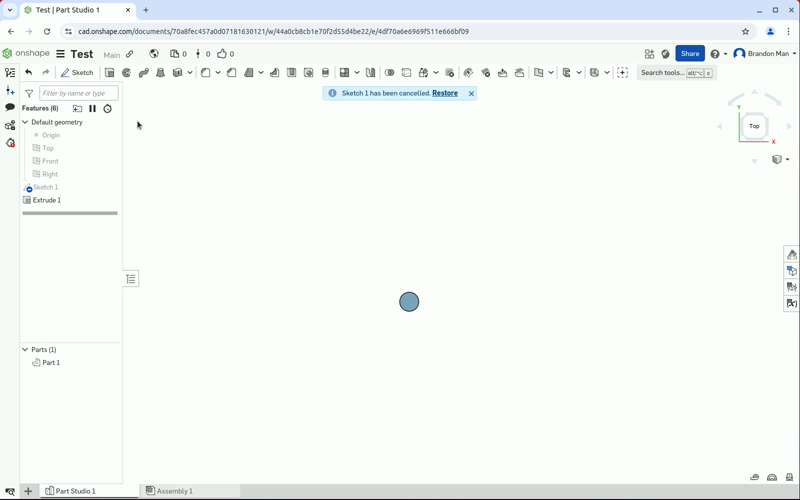
key(shift+h)
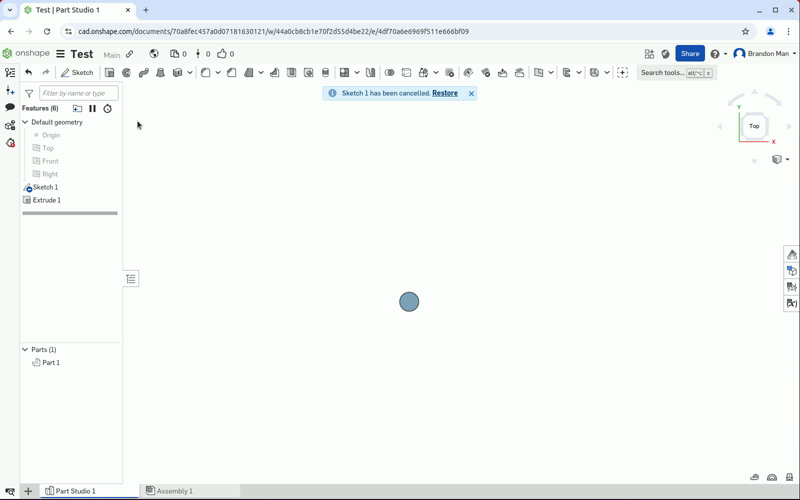
key(shift+h)
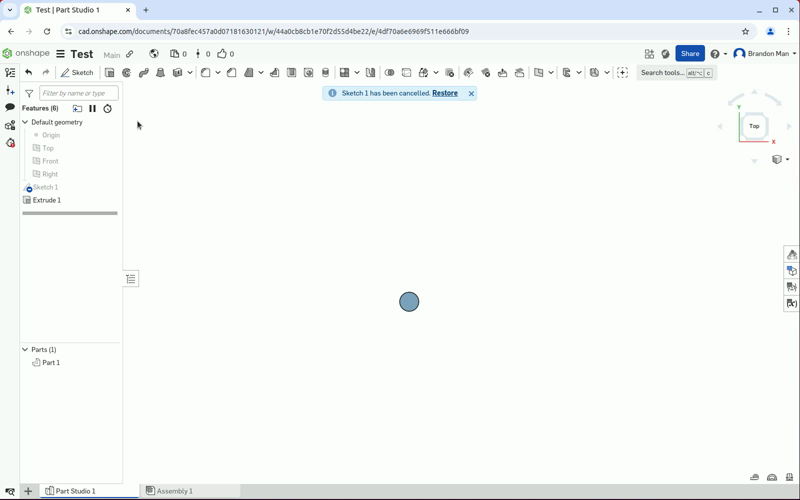
mouse_move(73, 189)
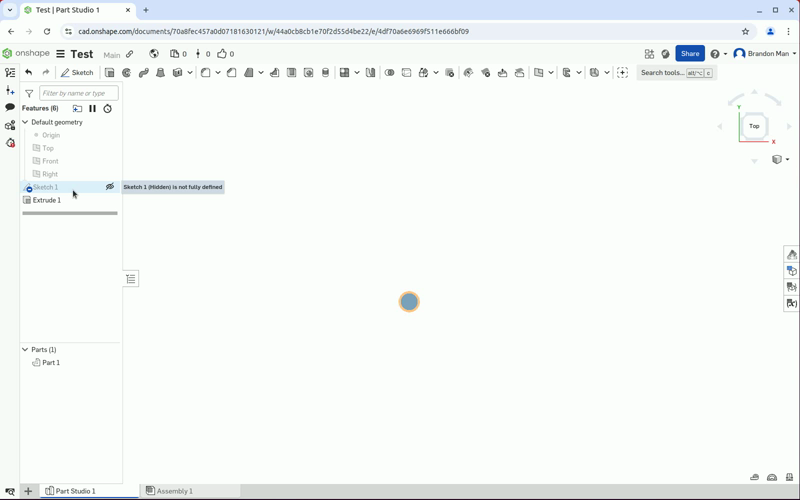
click(73, 189)
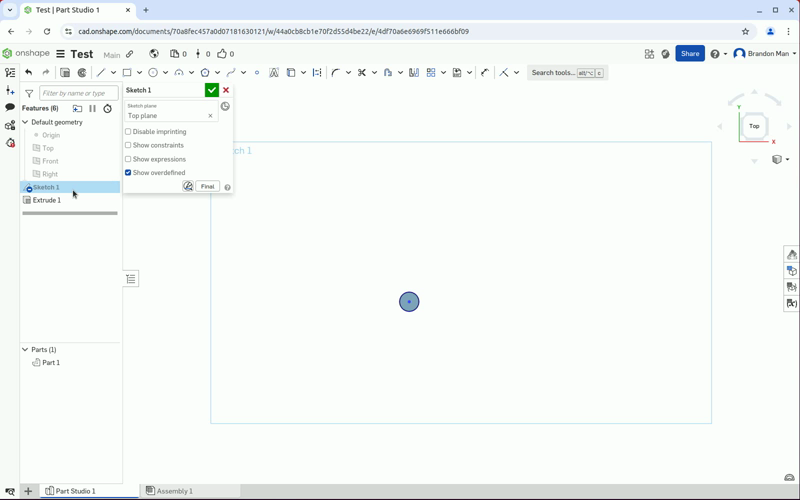
mouse_move(229, 92)
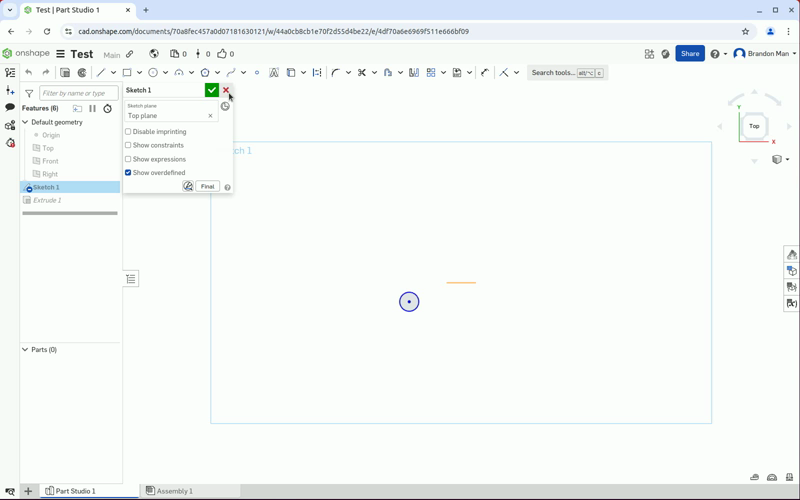
click(229, 92)
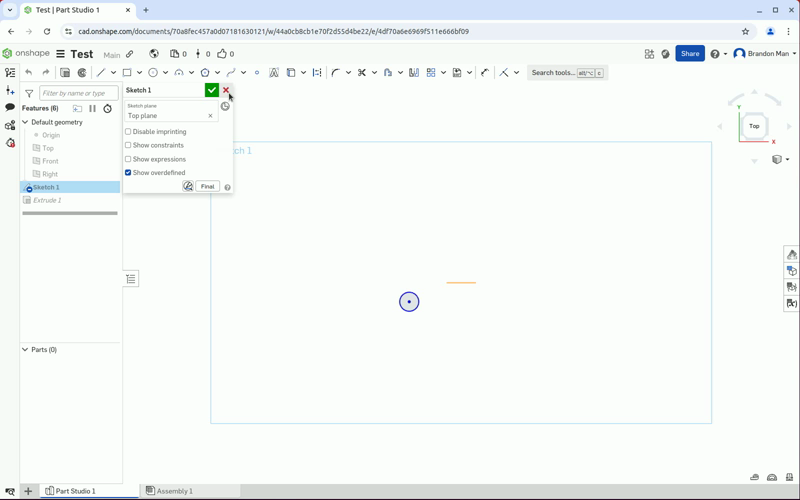
key(shift+s)
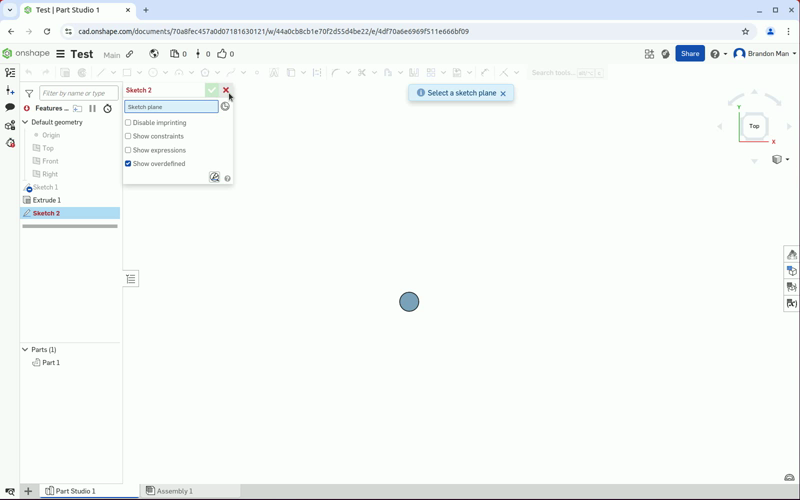
mouse_move(73, 150)
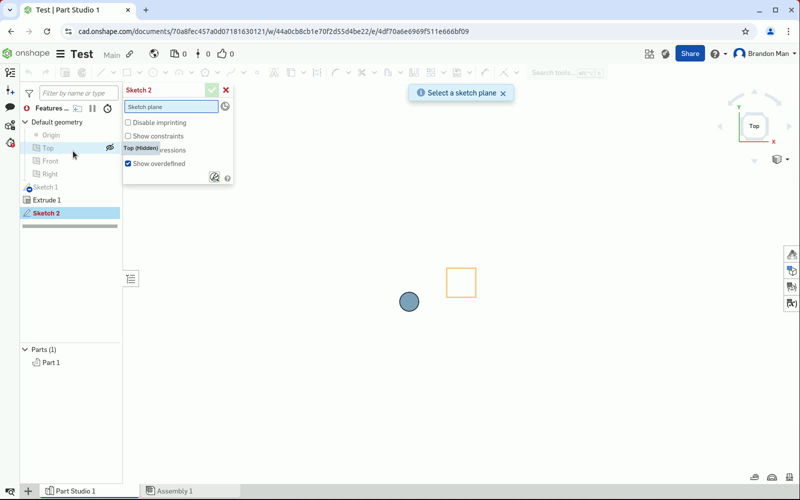
click(73, 150)
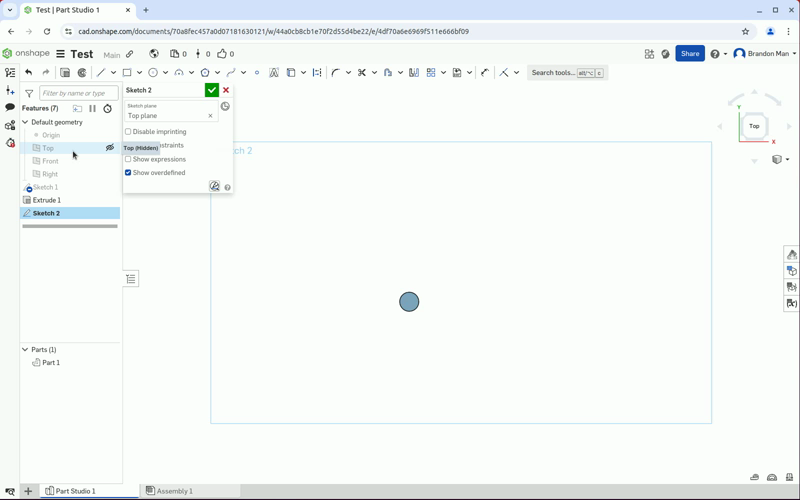
mouse_move(73, 352)
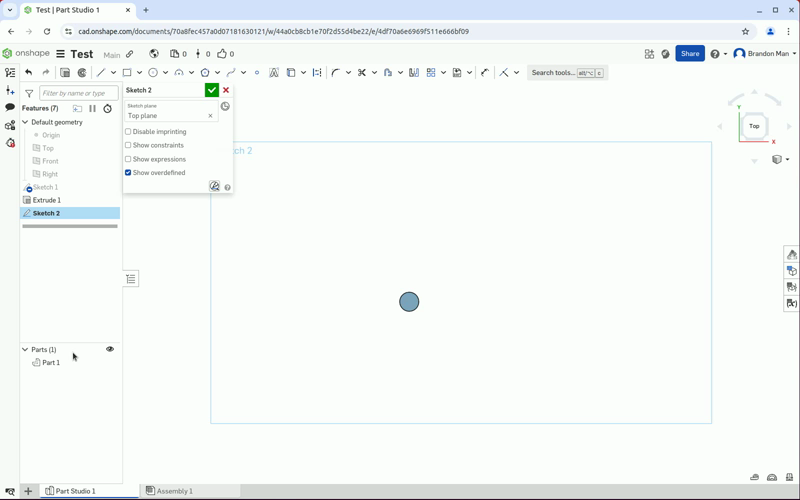
key(y)
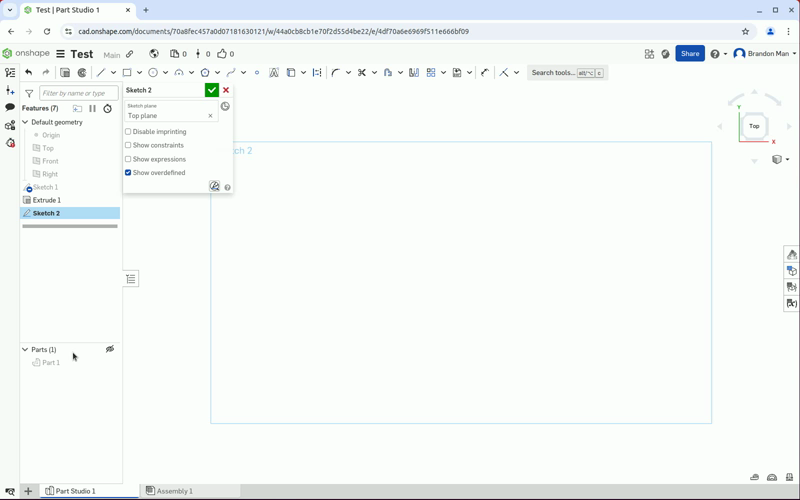
key(c)
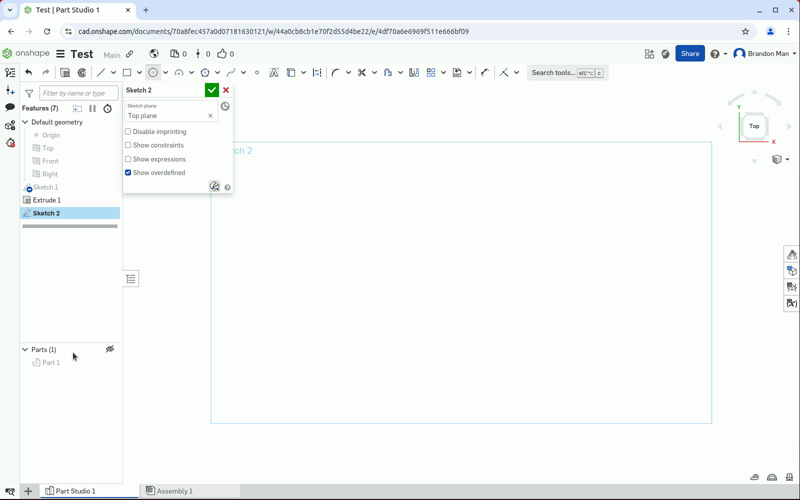
key_down(shift)
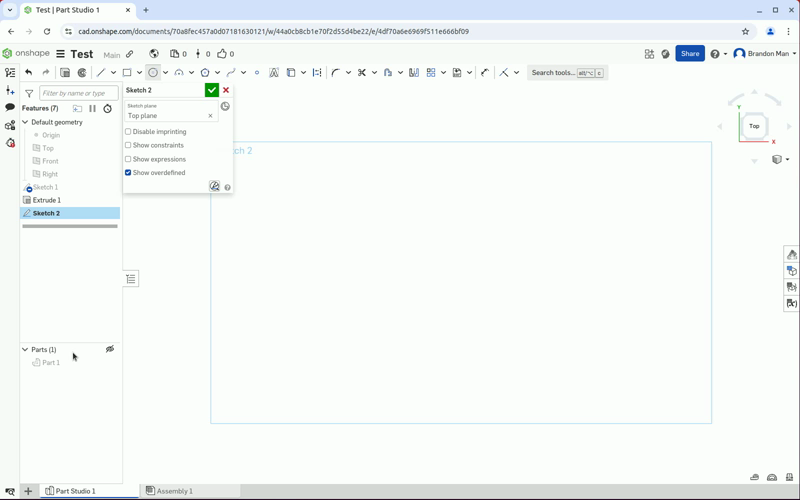
mouse_move(511, 301)
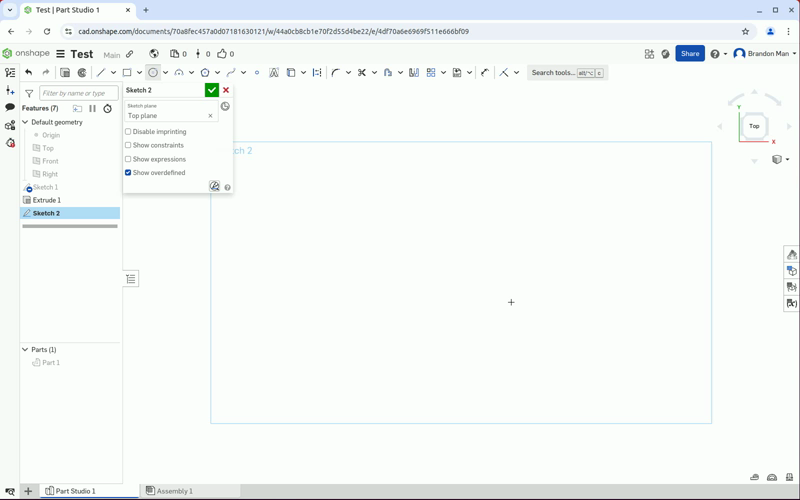
click(511, 301)
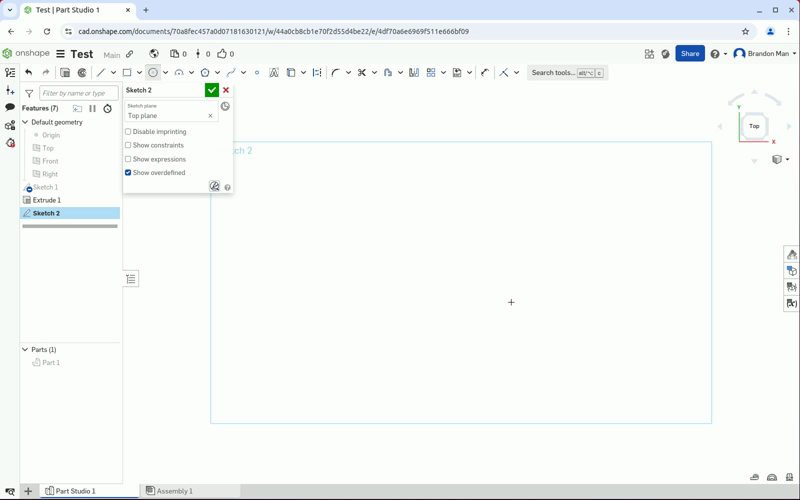
key_up(shift)
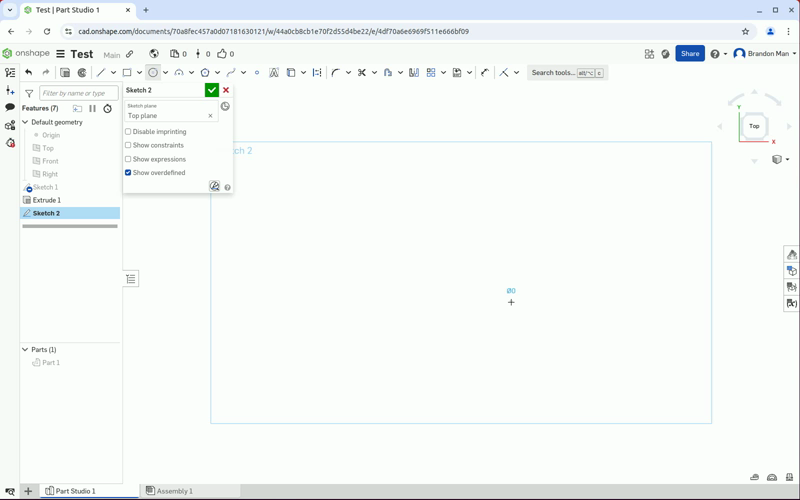
mouse_move(520, 301)
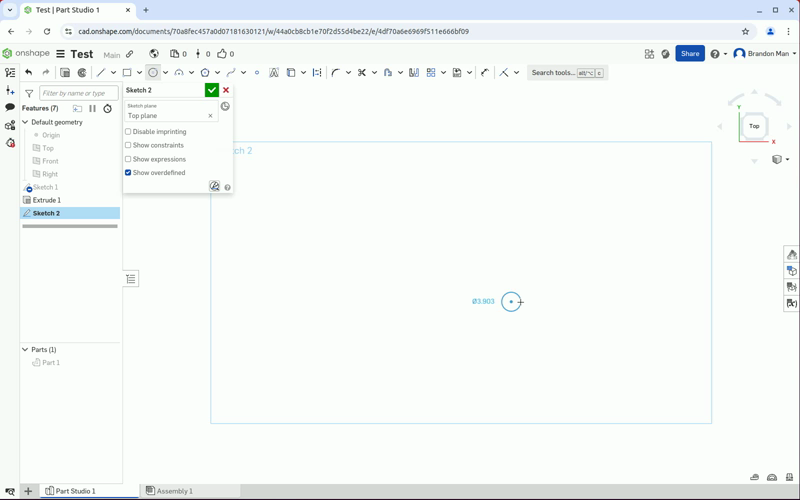
click(520, 301)
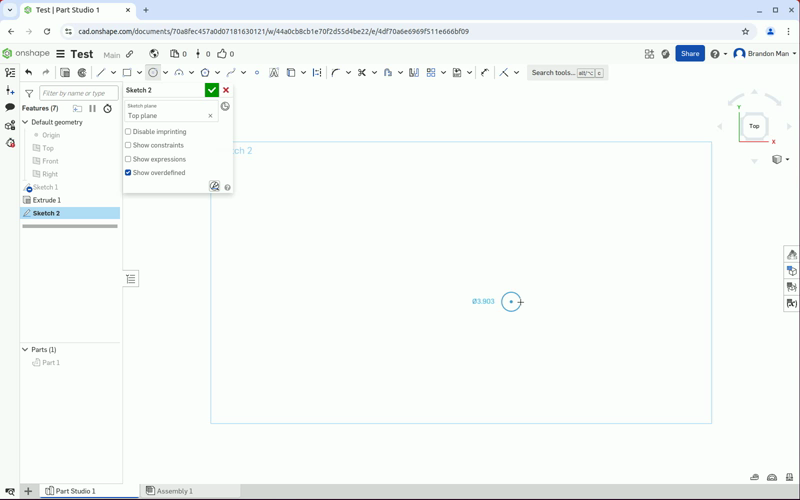
key(esc)
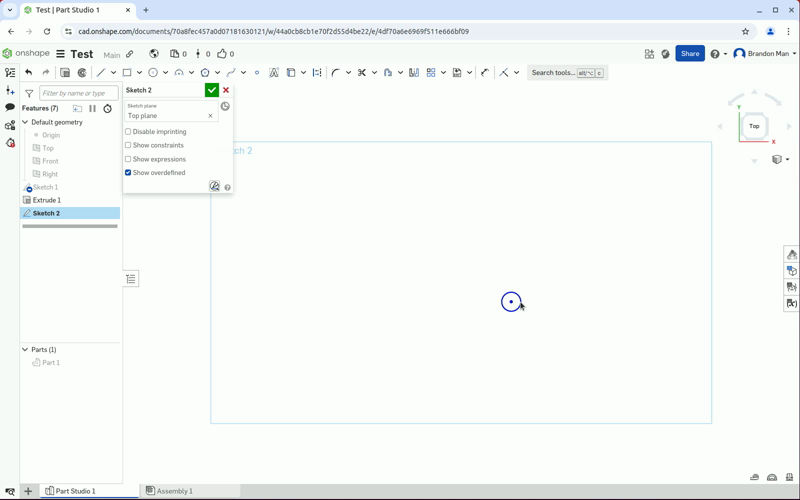
mouse_move(511, 310)
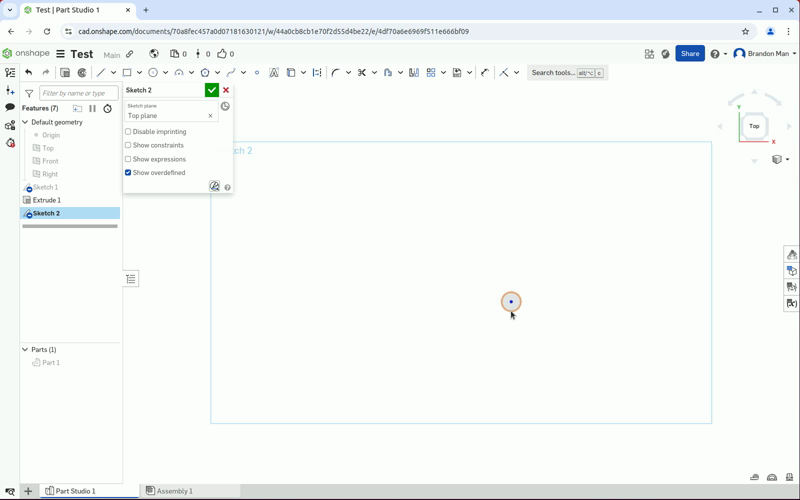
scroll(6)
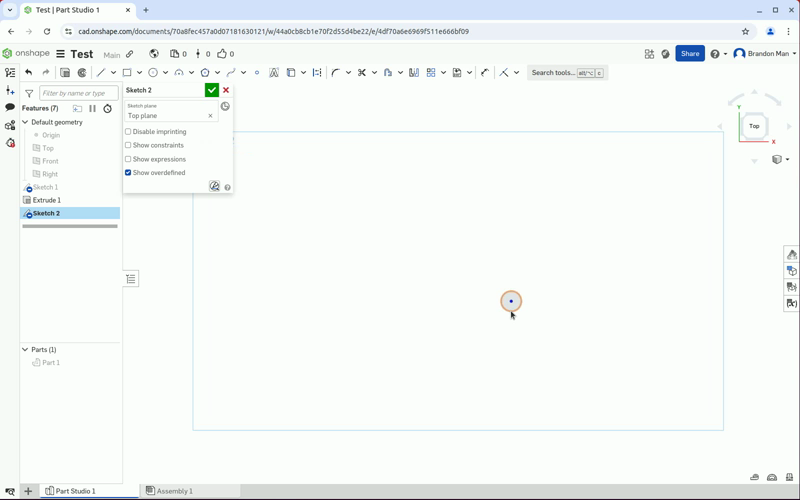
scroll(6)
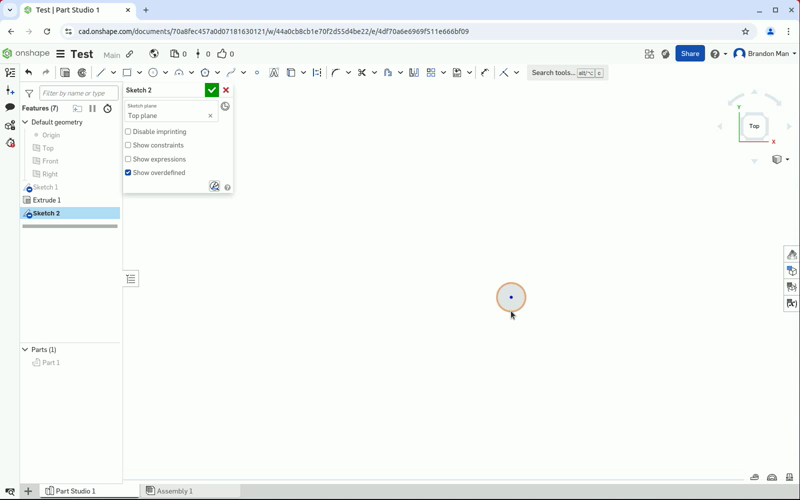
scroll(6)
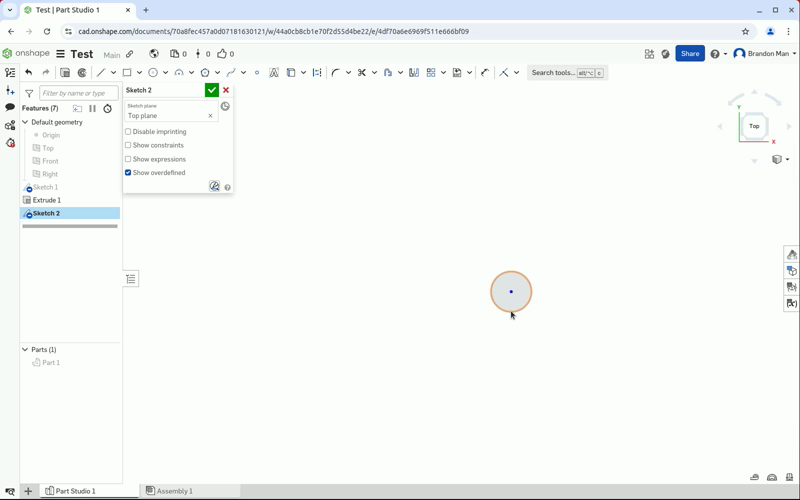
scroll(6)
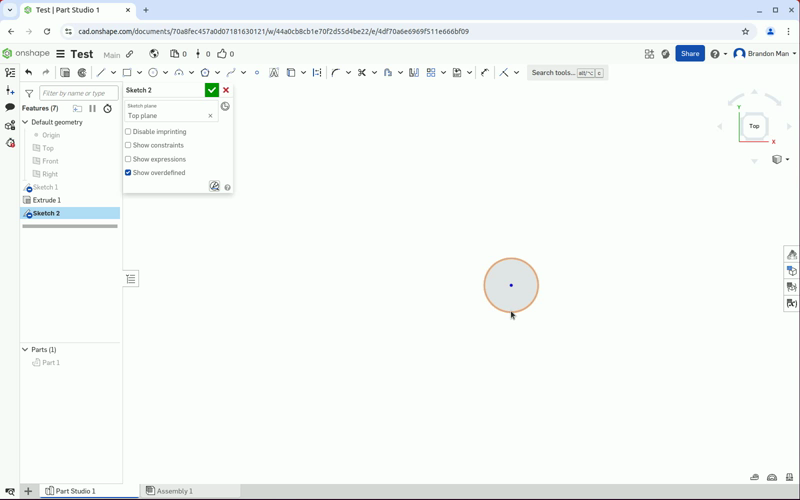
scroll(6)
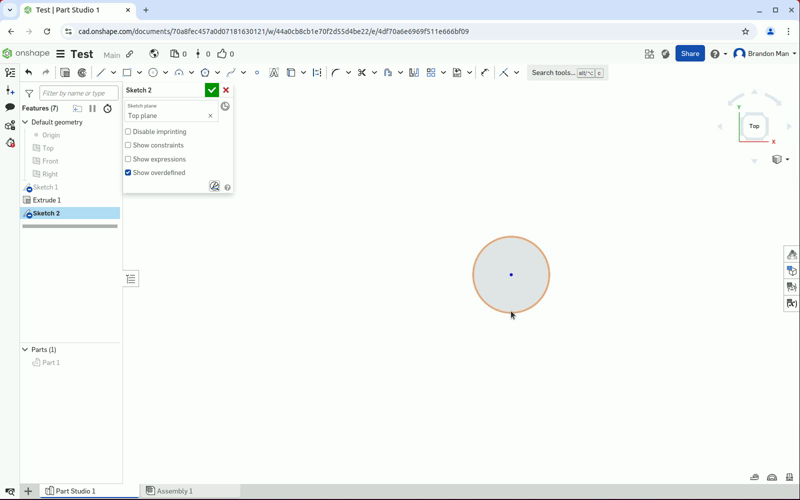
scroll(6)
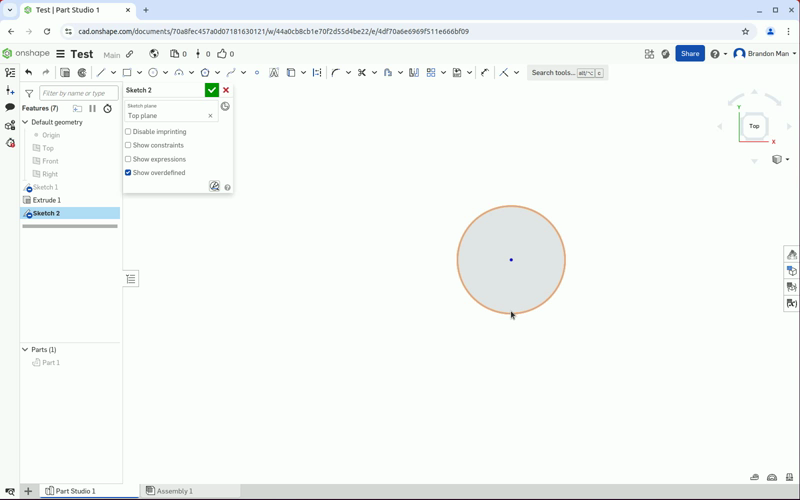
scroll(6)
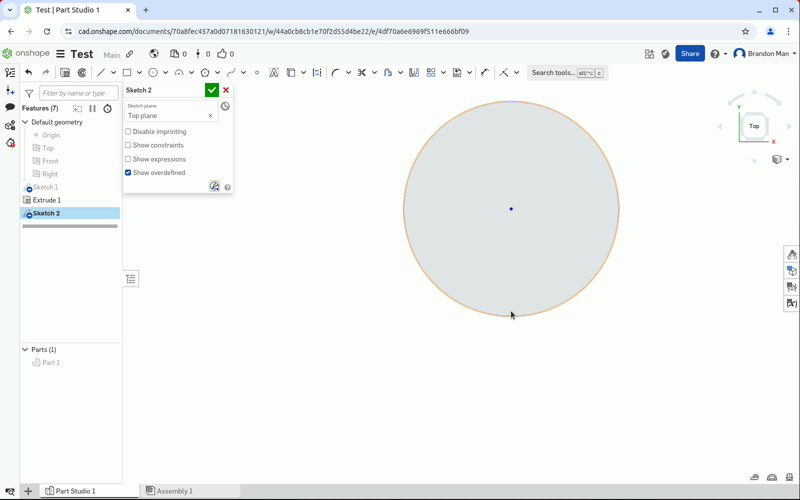
click(511, 310)
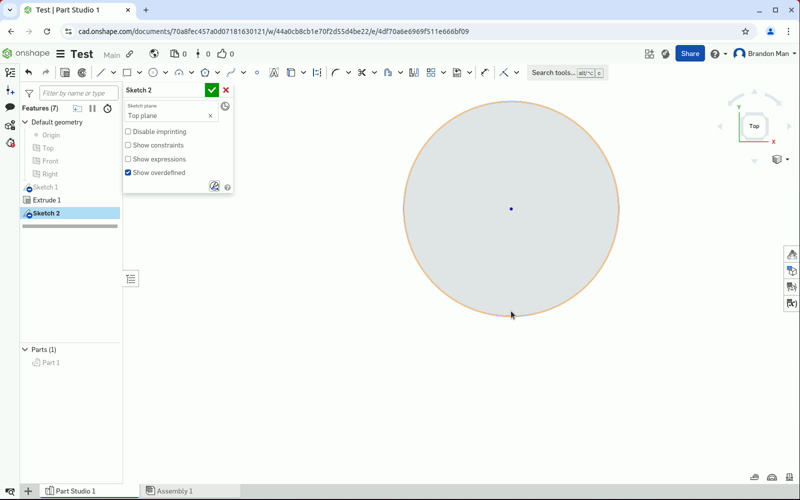
scroll(-6)
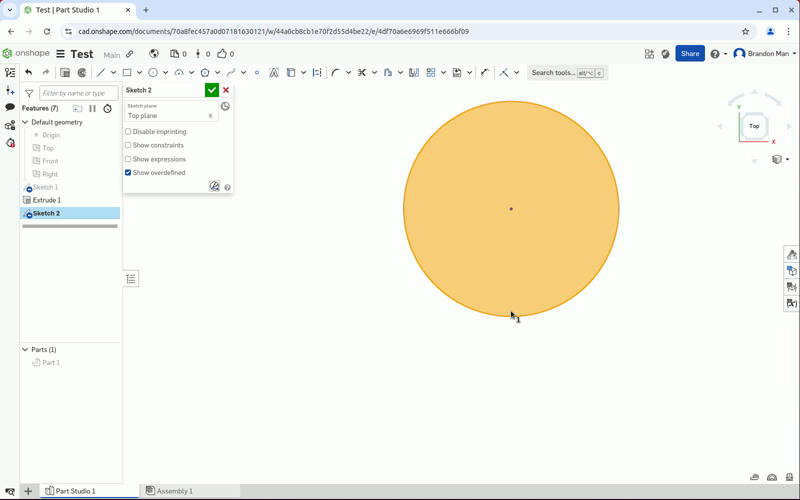
scroll(-6)
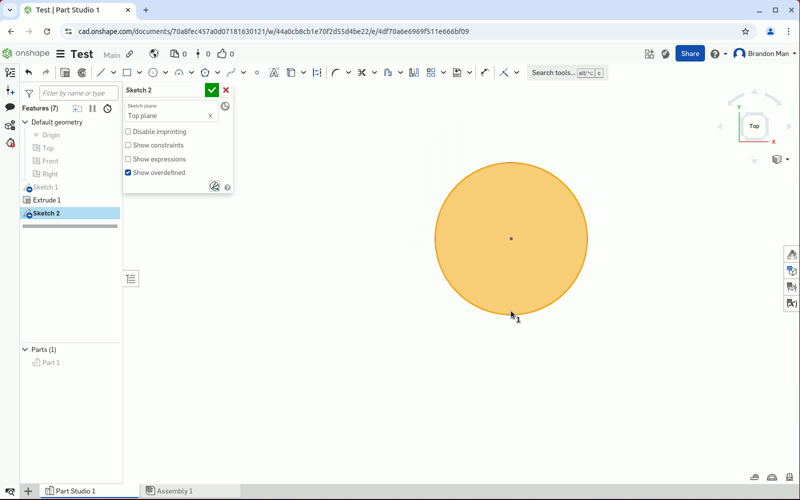
scroll(-6)
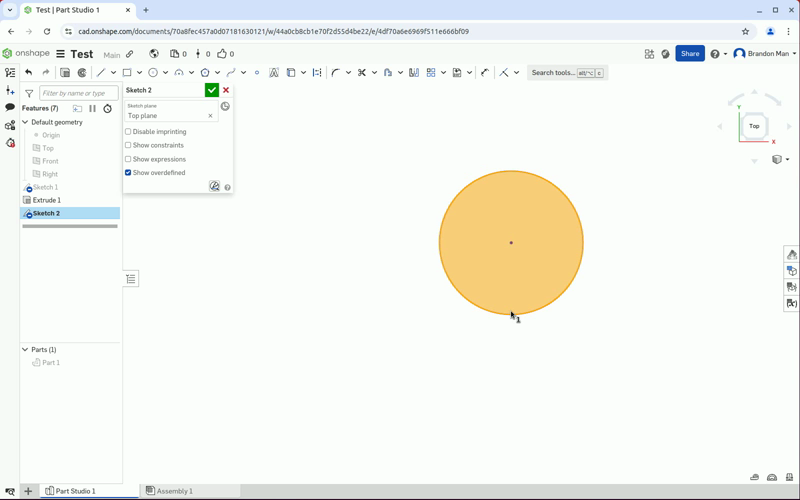
scroll(-6)
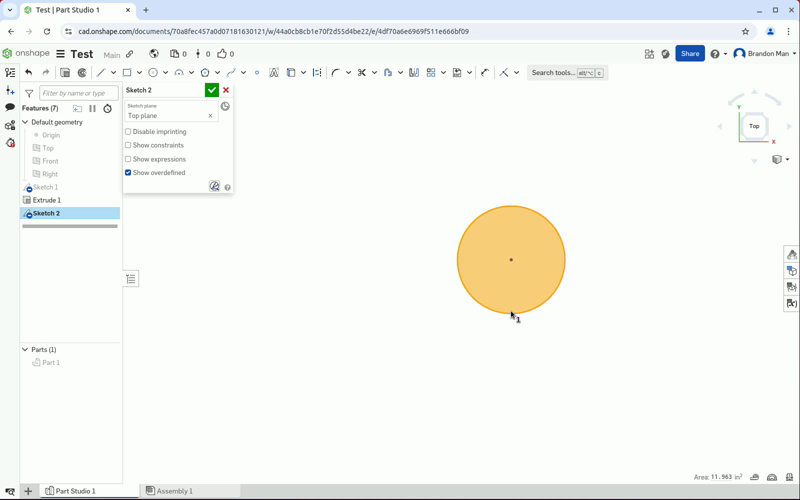
scroll(-6)
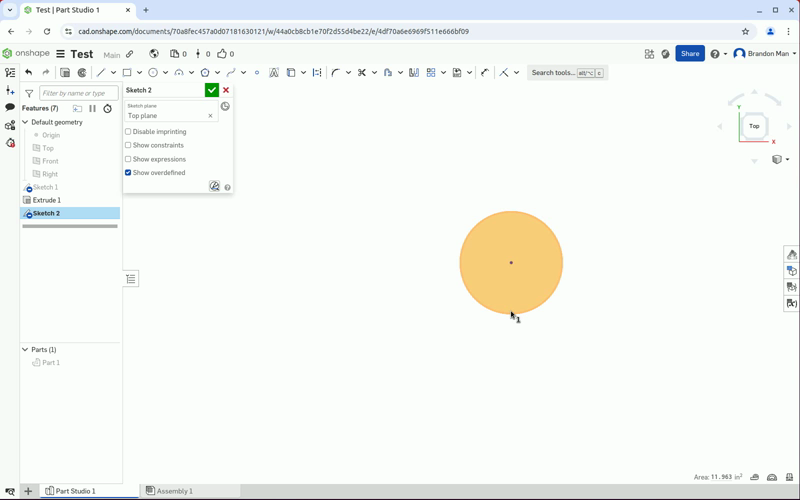
scroll(-6)
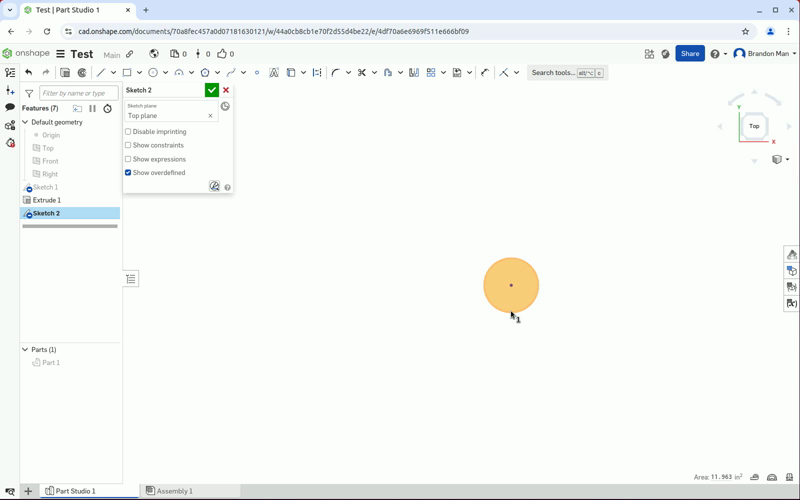
scroll(-6)
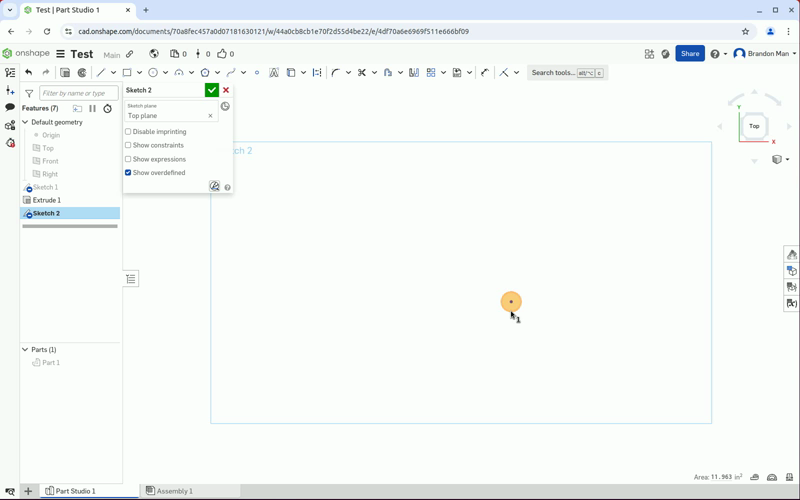
mouse_move(73, 352)
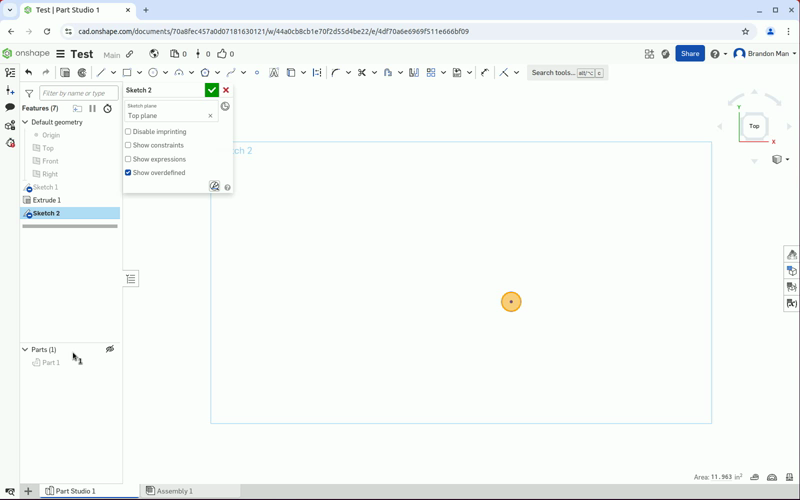
key(shift+y)
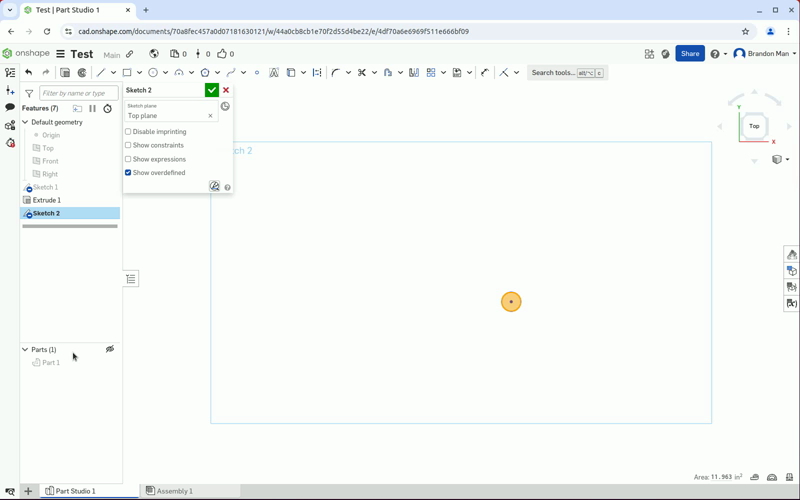
key(shift+e)
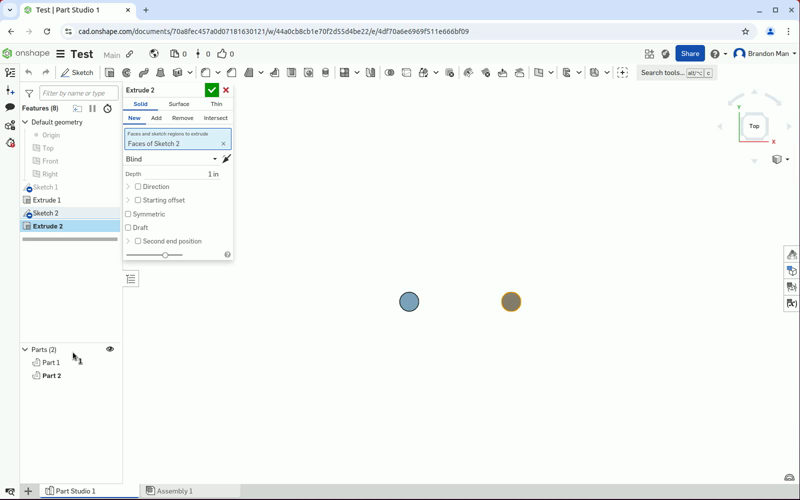
mouse_move(143, 106)
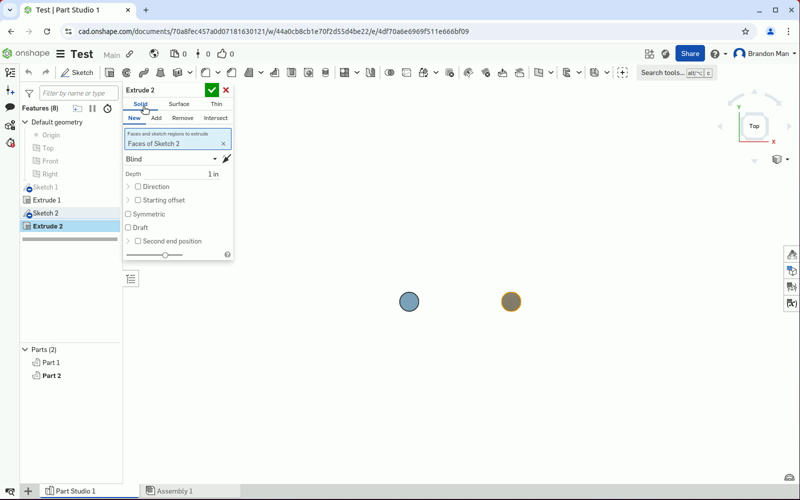
click(143, 106)
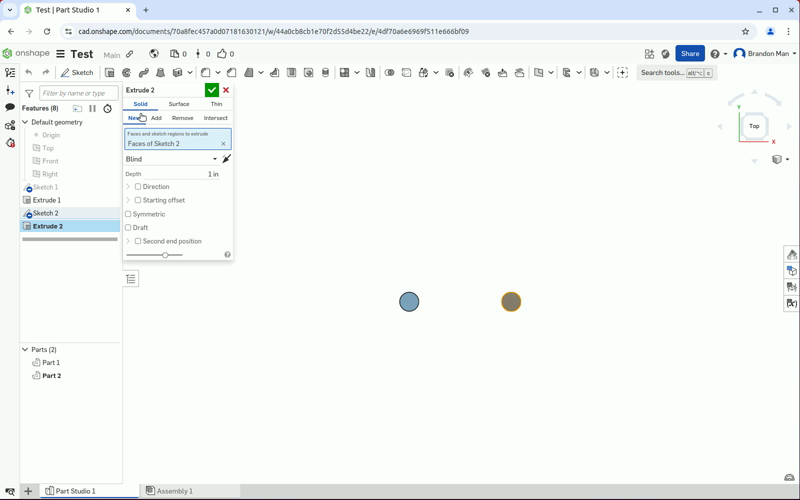
mouse_move(137, 120)
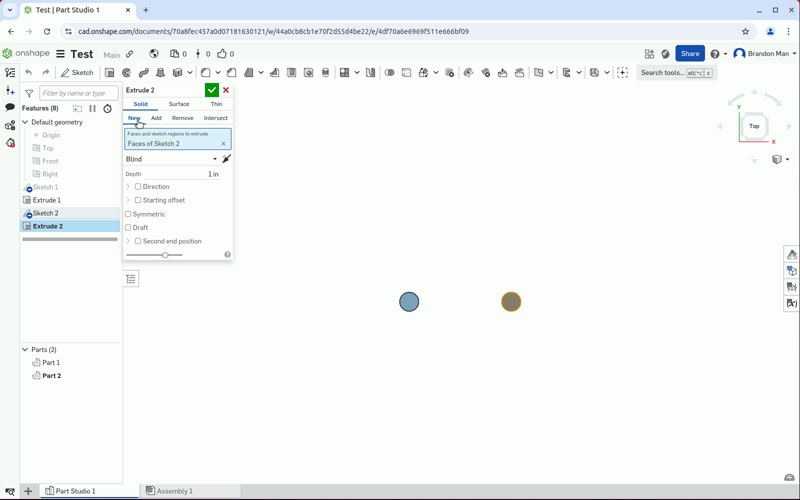
click(137, 120)
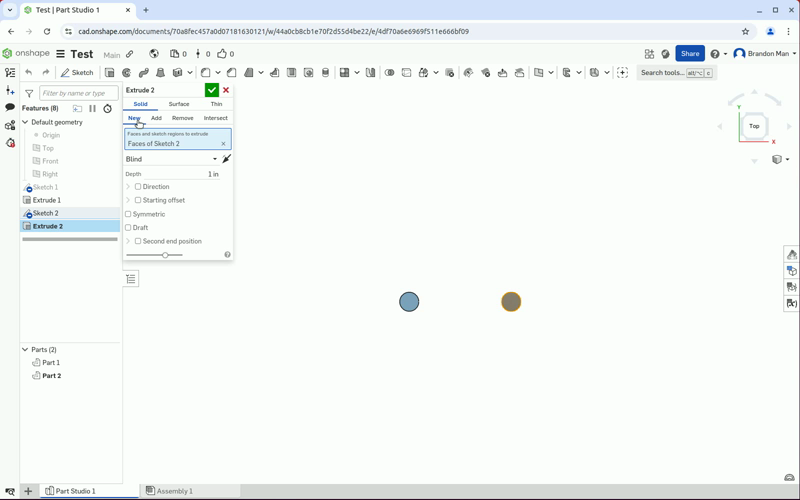
key(tab, 4)
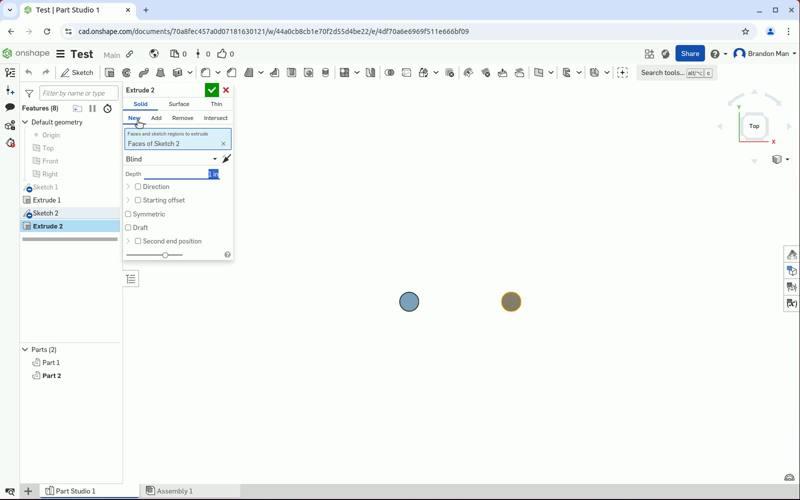
text(7.943)
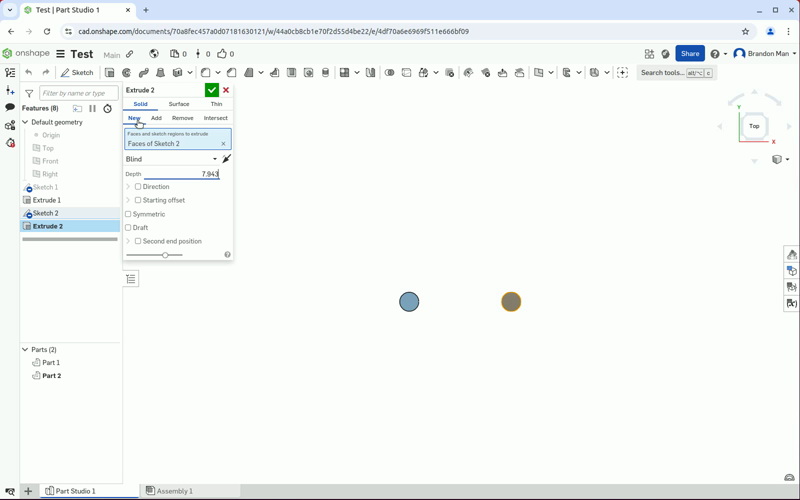
key(enter)
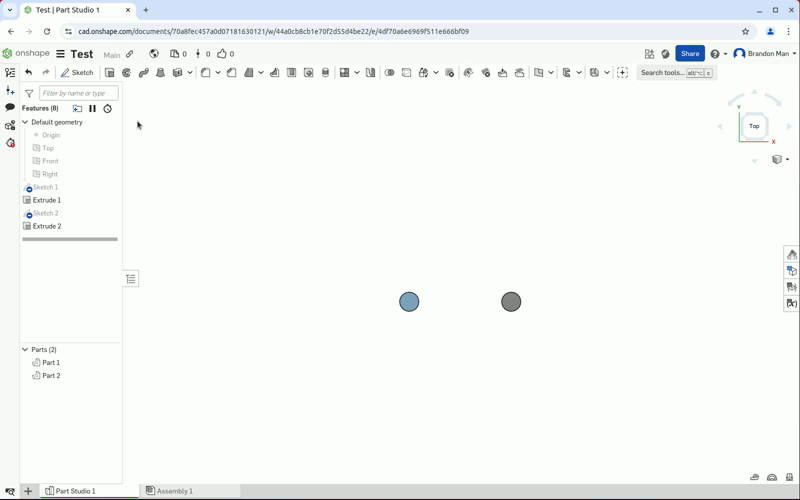
key(shift+h)
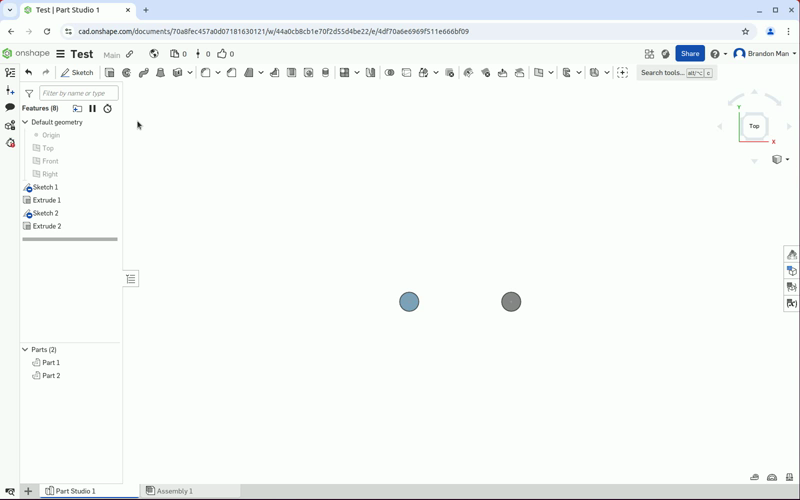
key(shift+h)
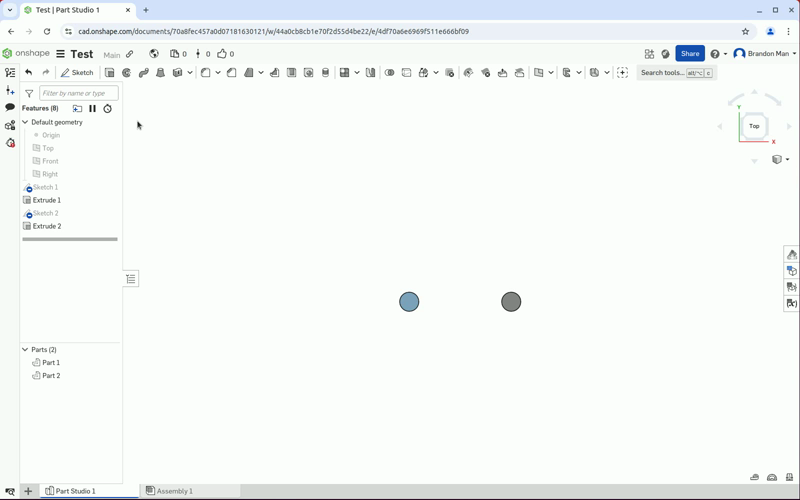
mouse_move(73, 189)
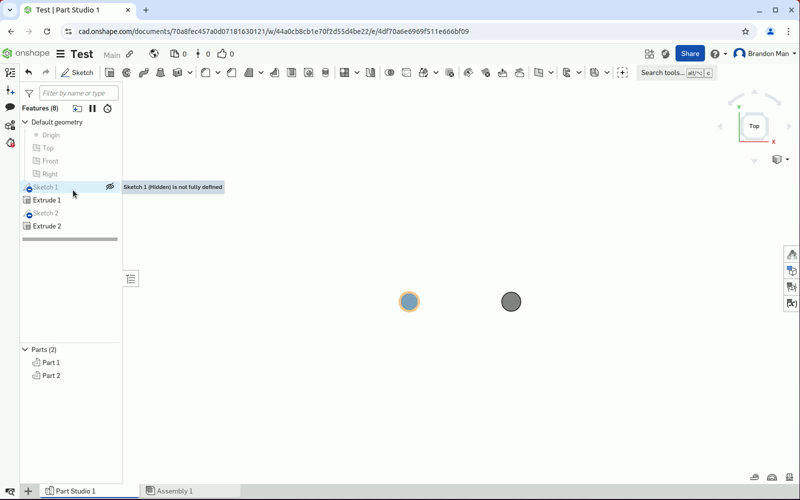
click(73, 189)
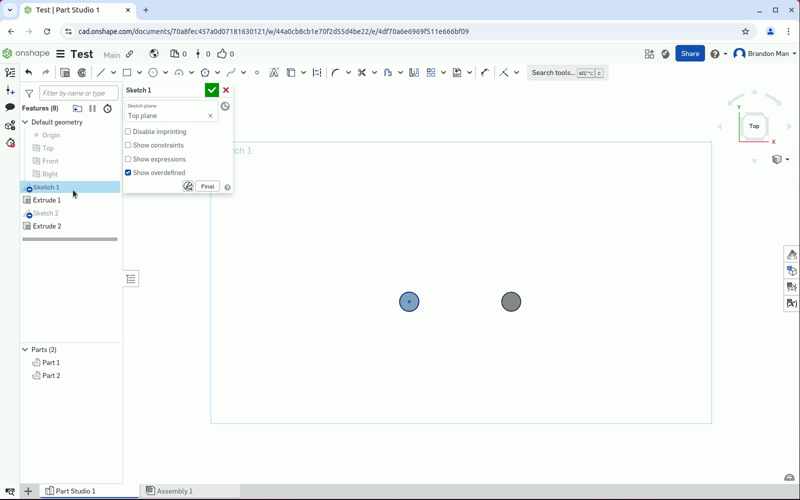
mouse_move(229, 92)
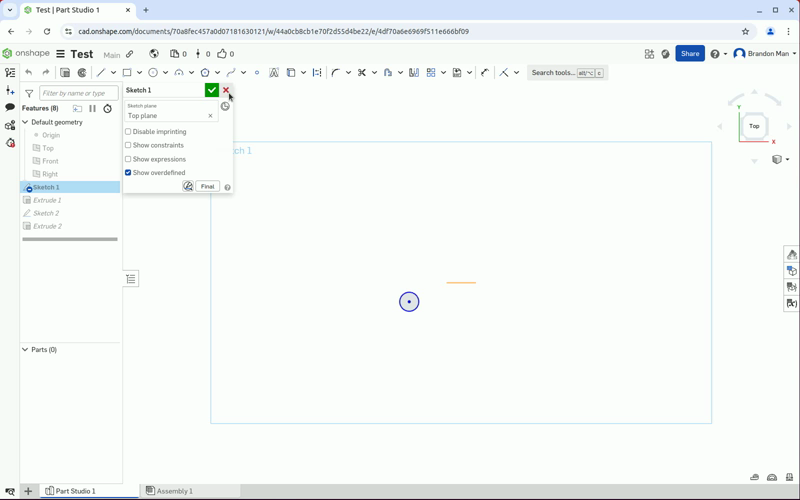
click(229, 92)
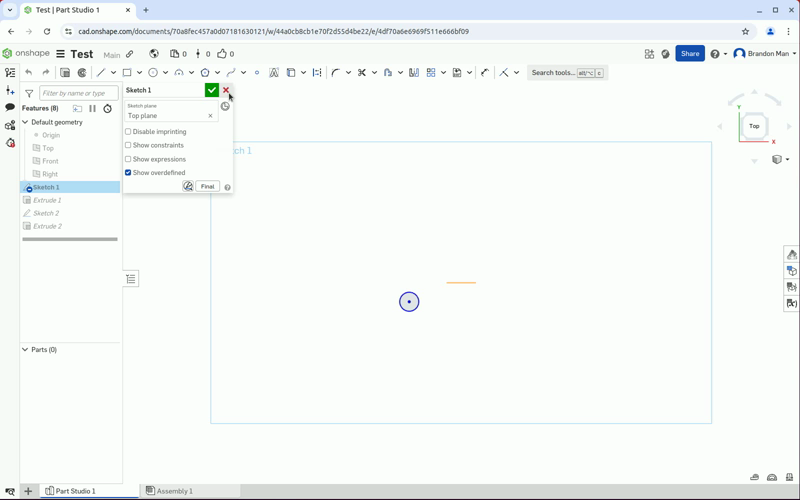
key(shift+s)
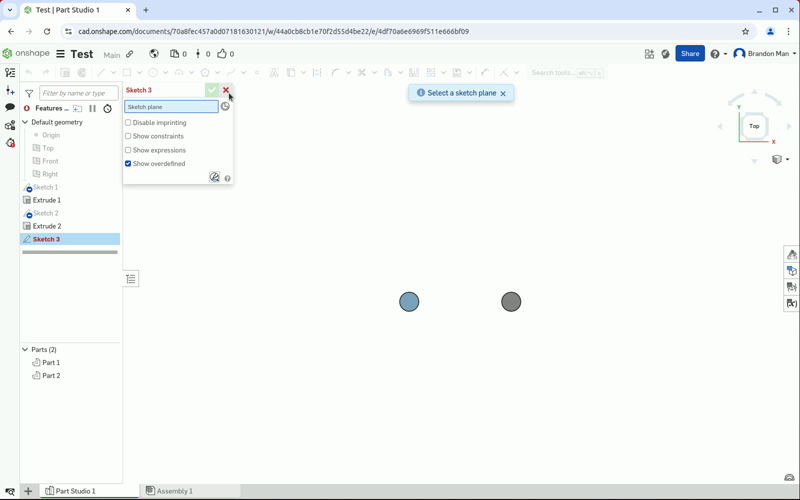
mouse_move(73, 150)
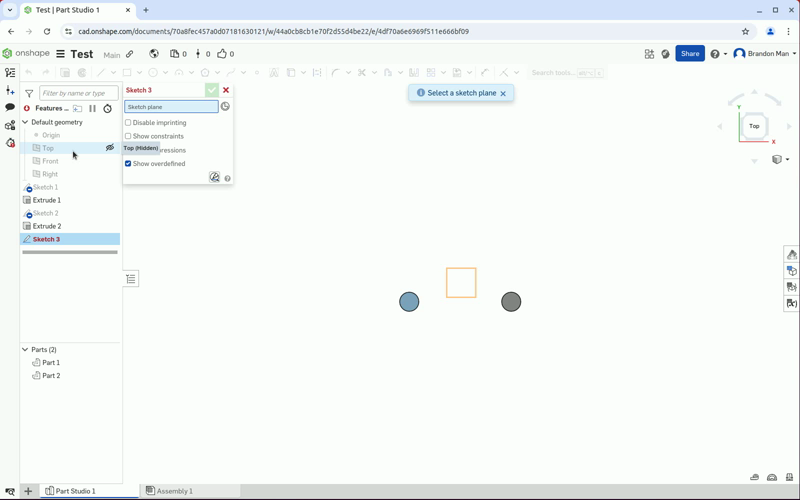
click(73, 150)
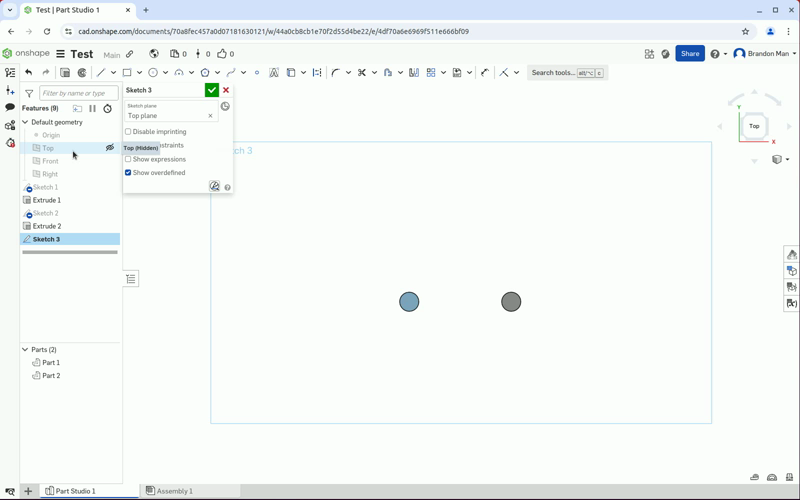
mouse_move(73, 352)
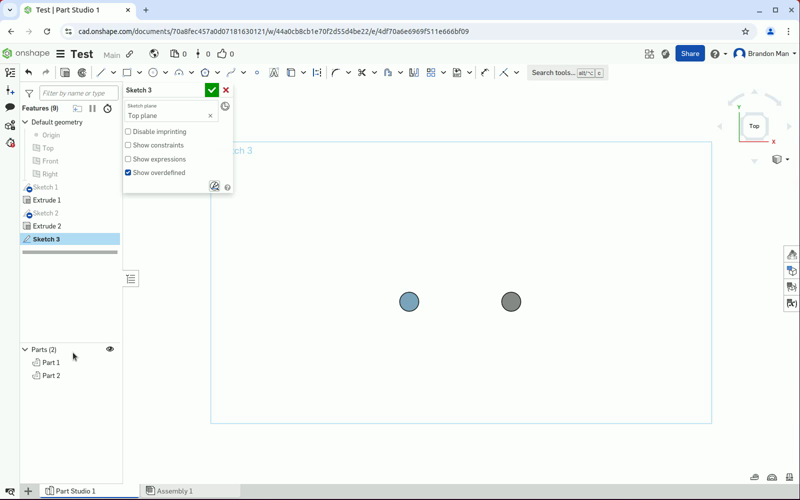
key(y)
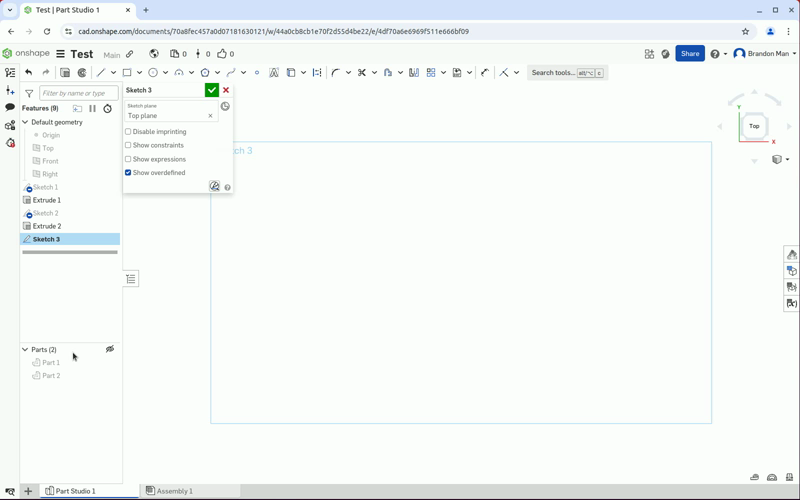
key(c)
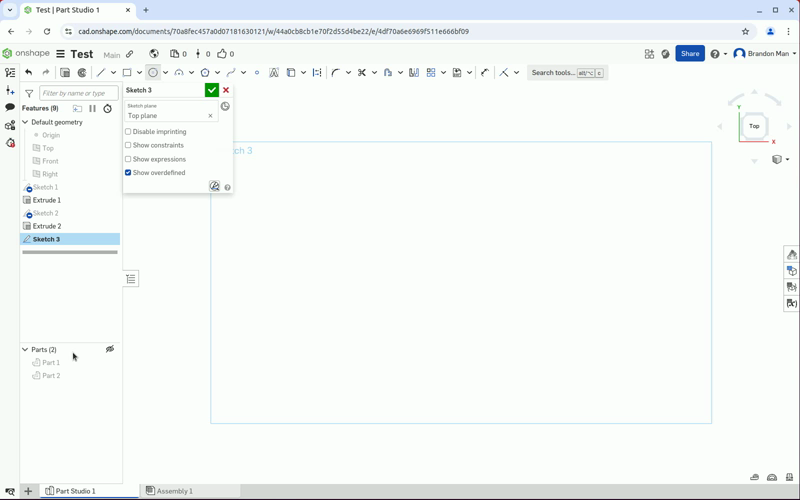
key_down(shift)
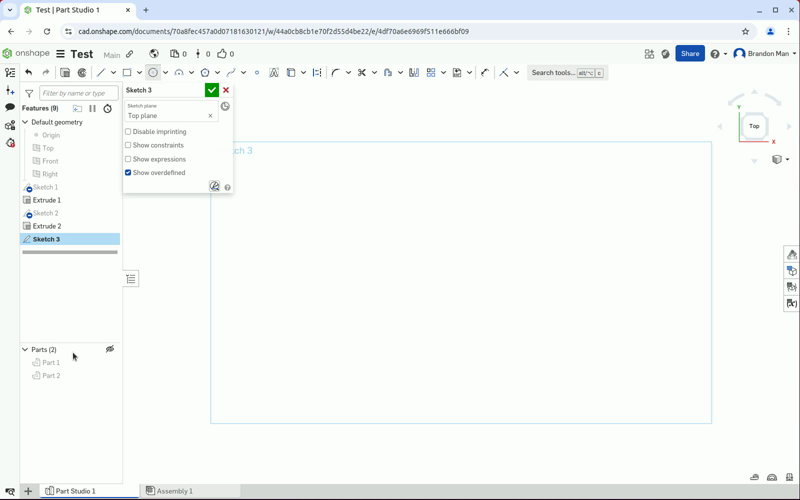
mouse_move(461, 183)
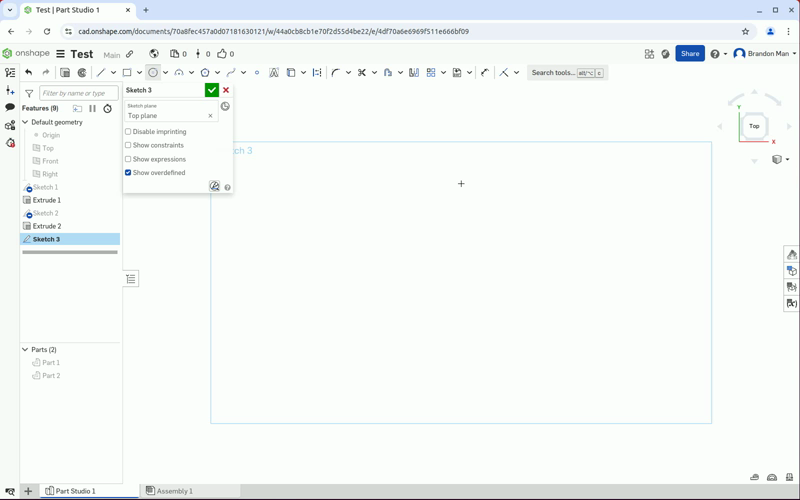
click(461, 183)
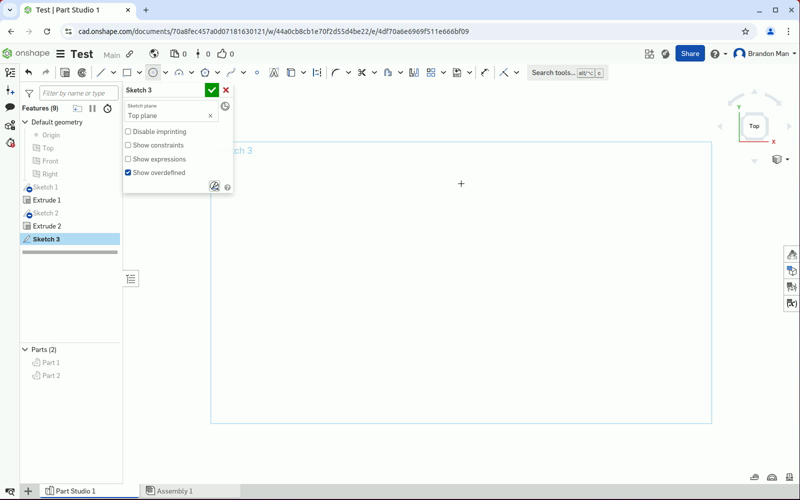
key_up(shift)
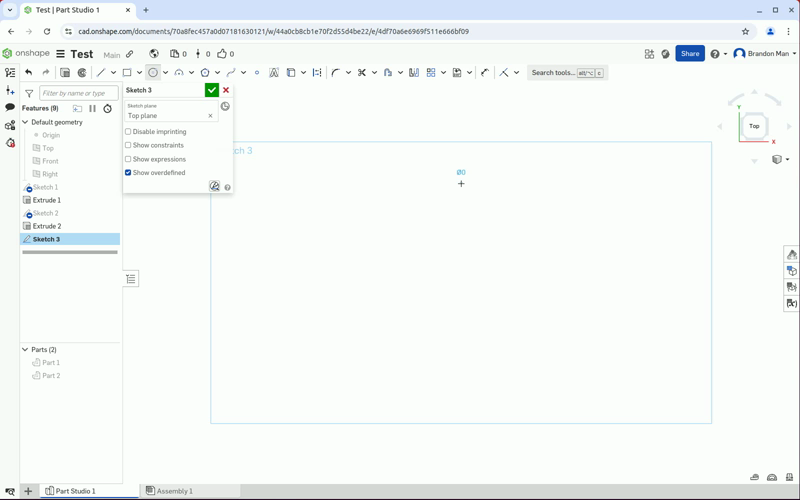
mouse_move(474, 183)
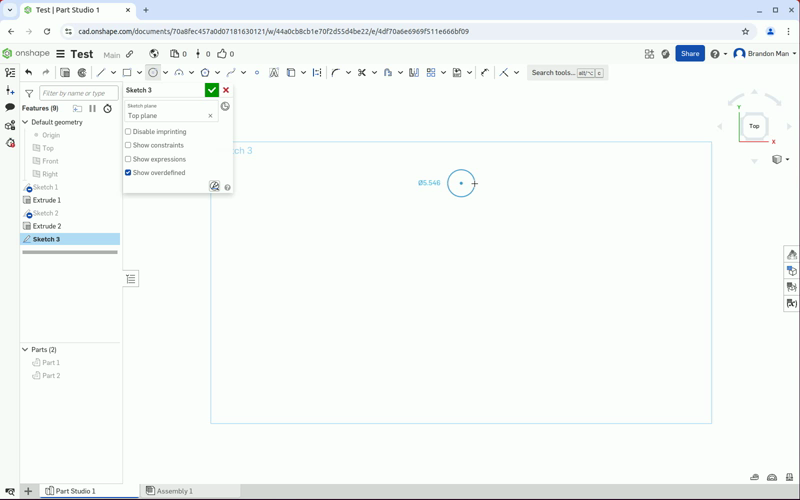
click(474, 183)
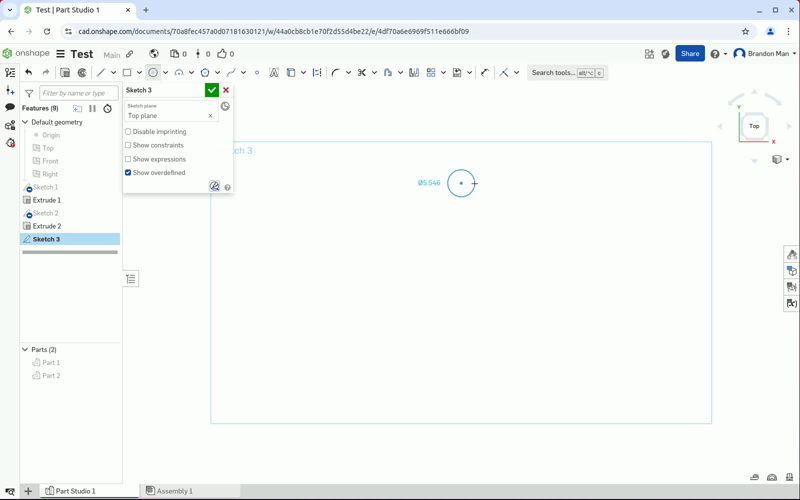
key(esc)
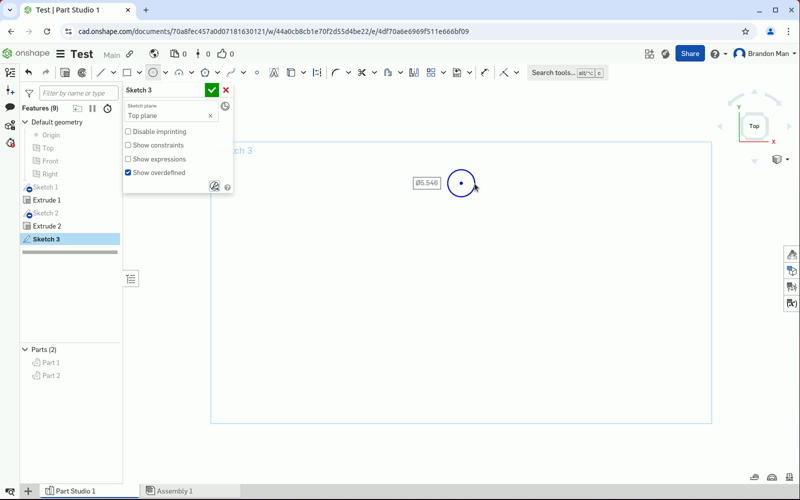
mouse_move(466, 178)
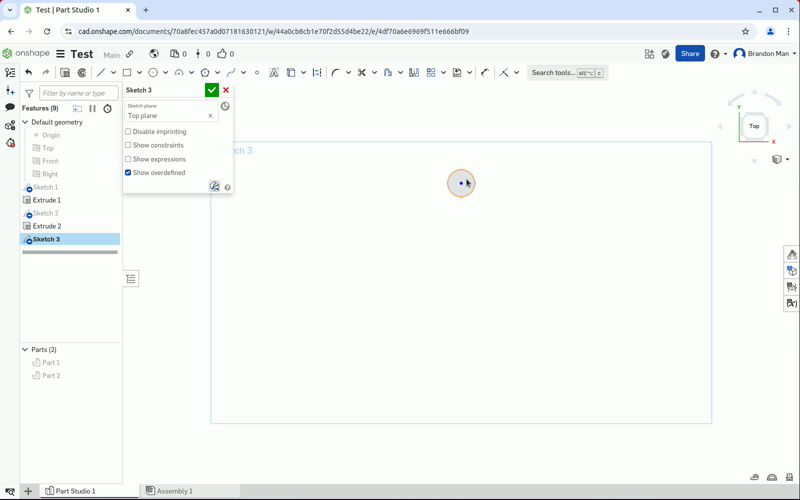
scroll(6)
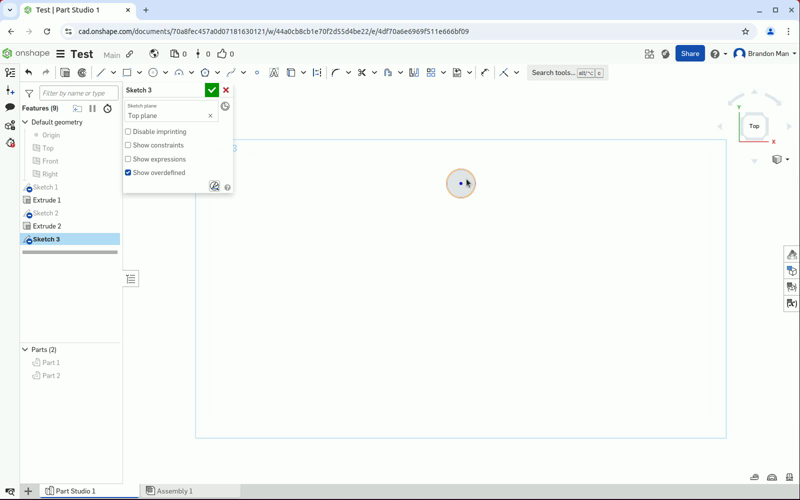
scroll(6)
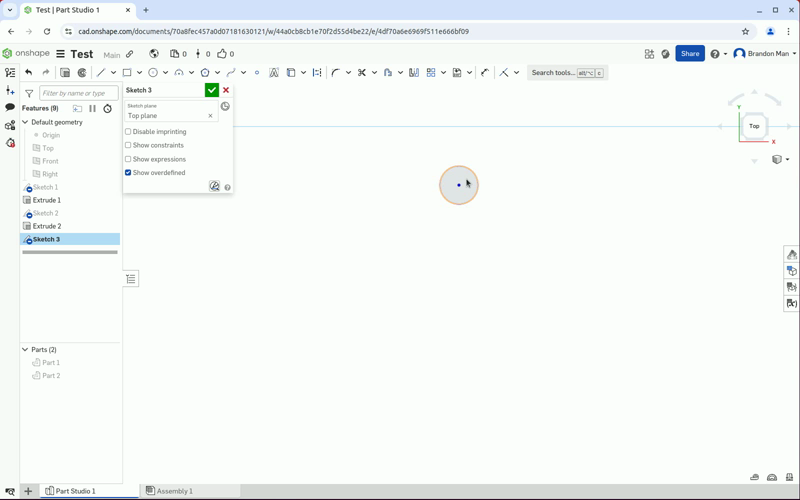
scroll(6)
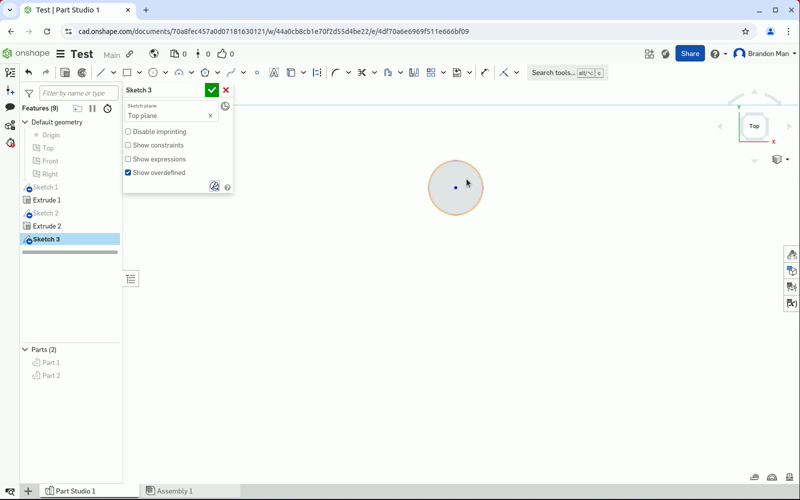
scroll(6)
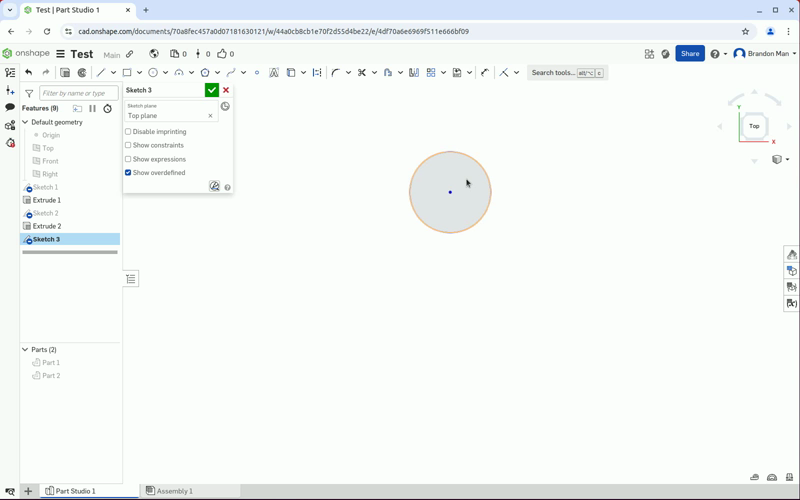
scroll(6)
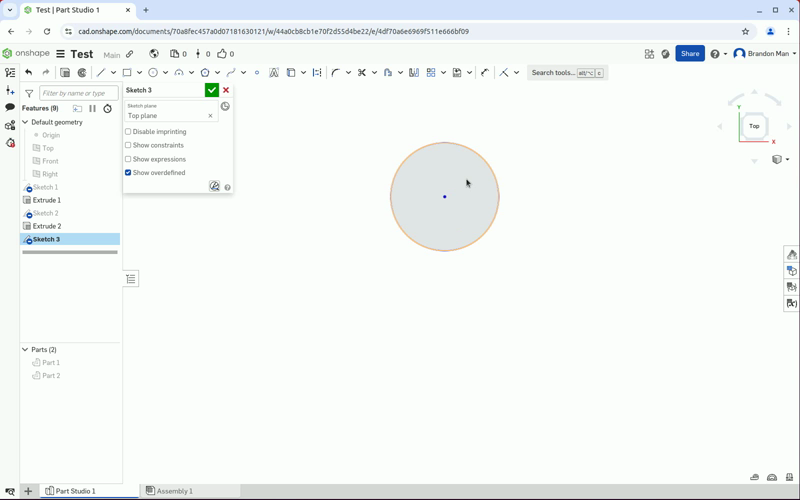
scroll(6)
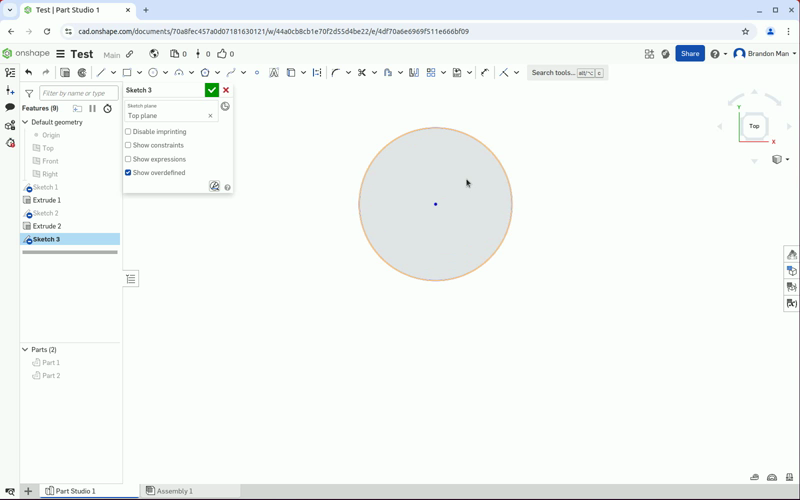
scroll(6)
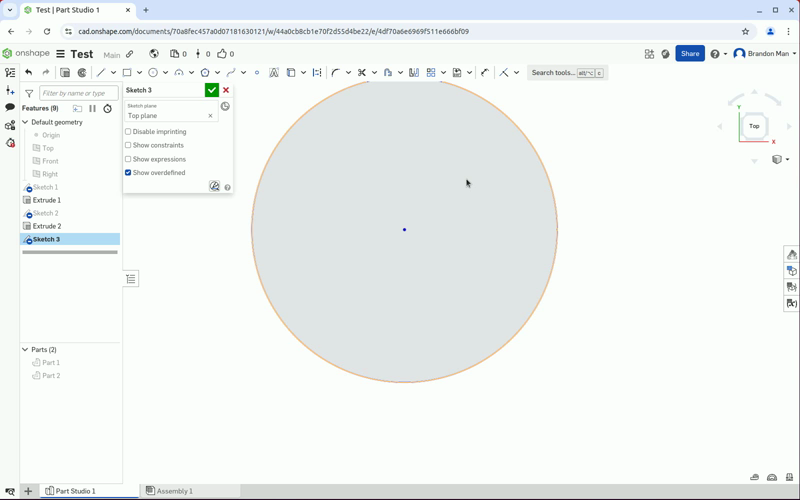
click(466, 178)
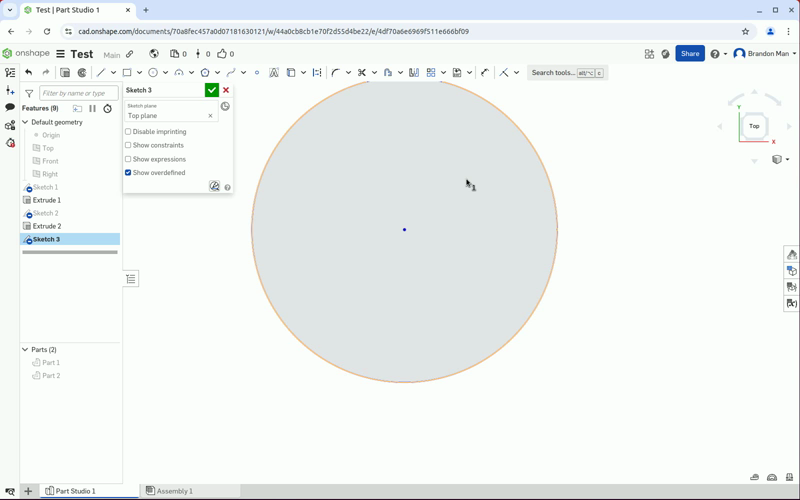
scroll(-6)
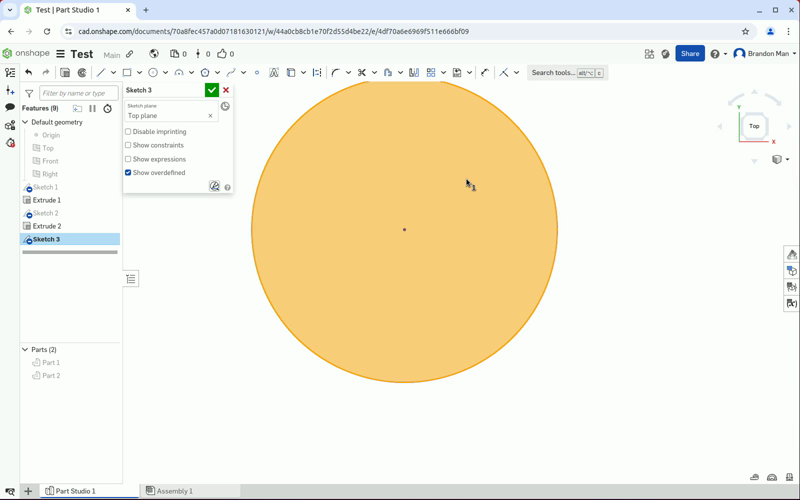
scroll(-6)
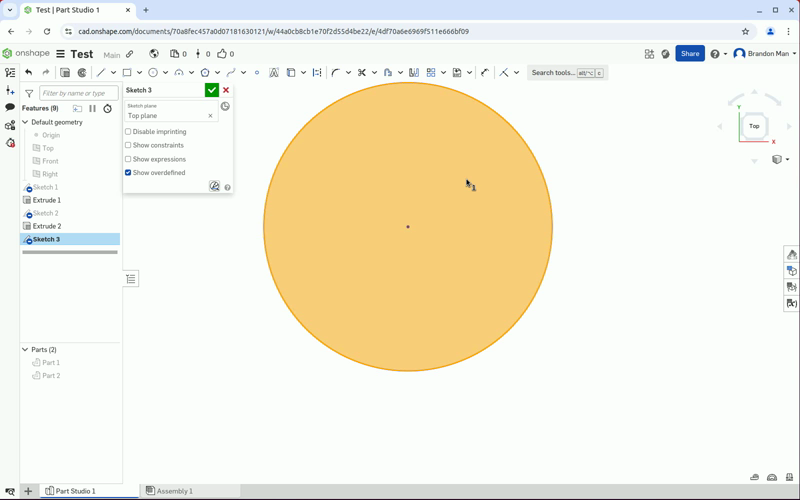
scroll(-6)
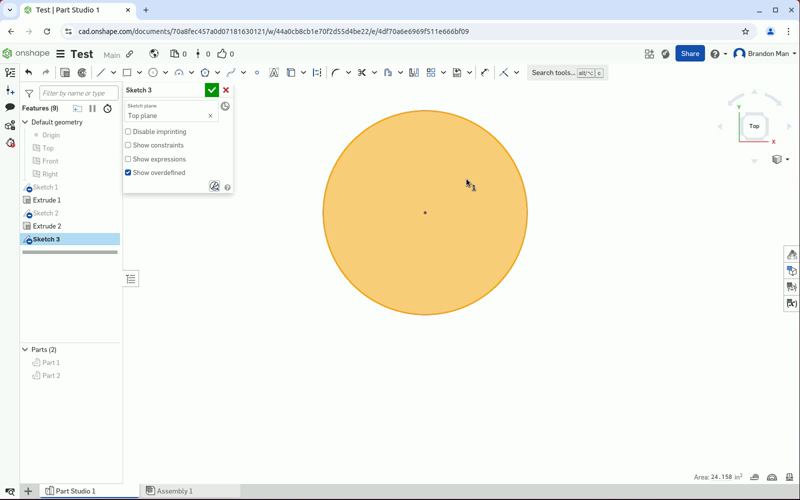
scroll(-6)
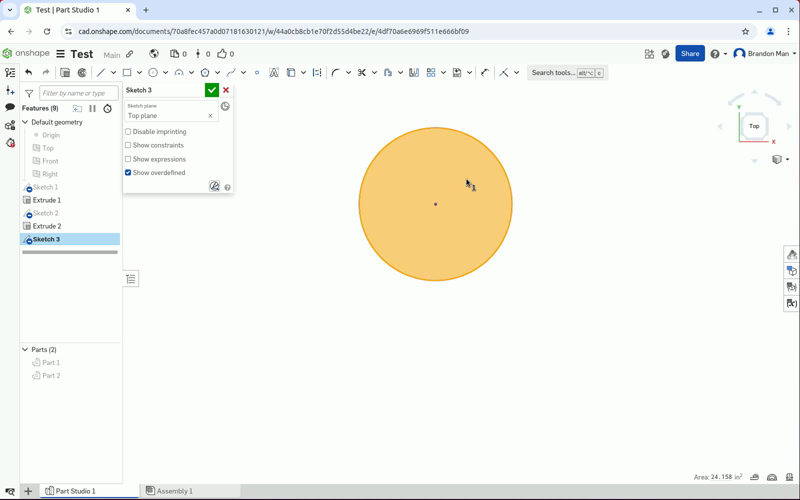
scroll(-6)
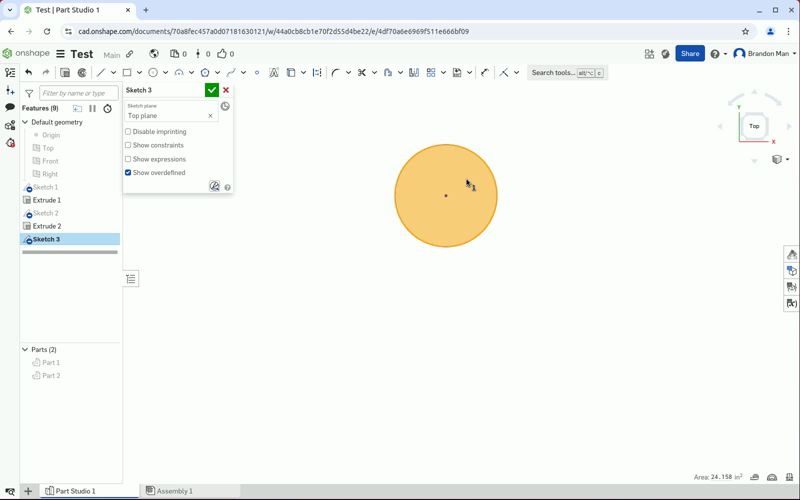
scroll(-6)
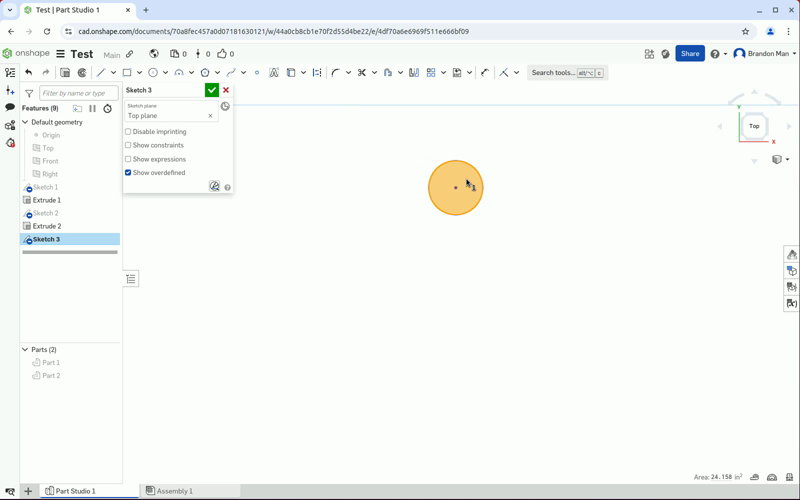
scroll(-6)
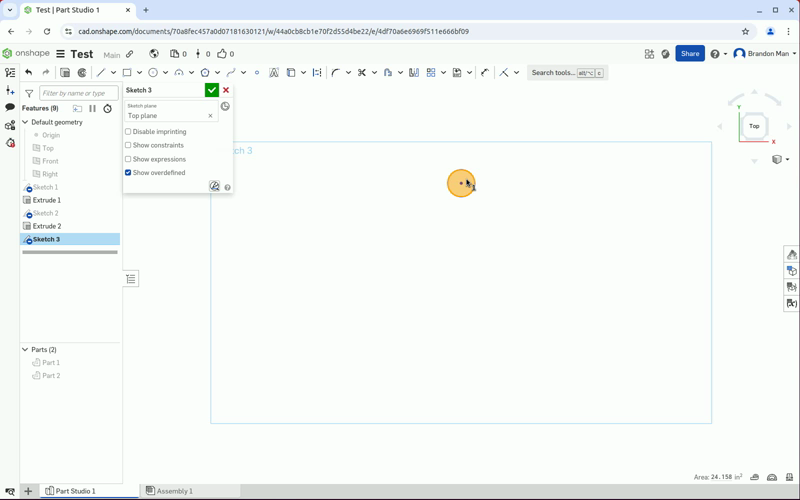
mouse_move(73, 352)
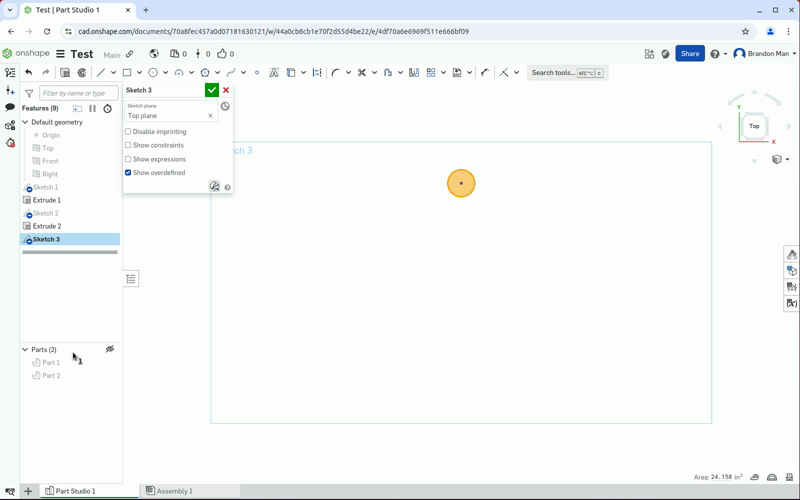
key(shift+y)
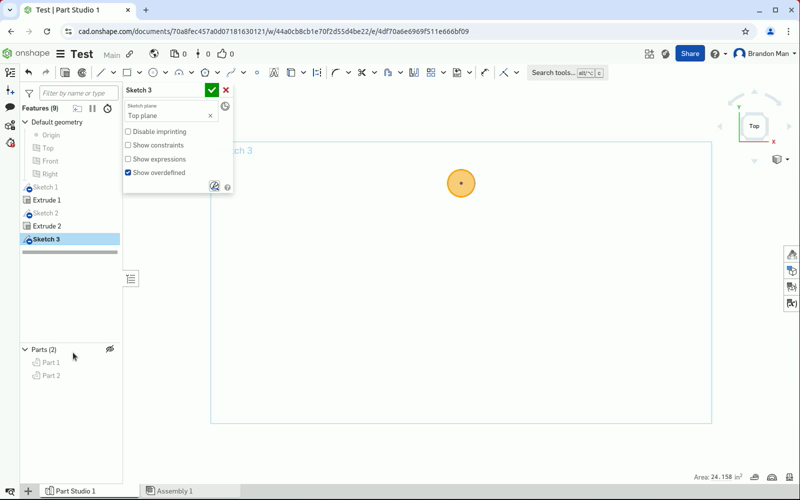
key(shift+e)
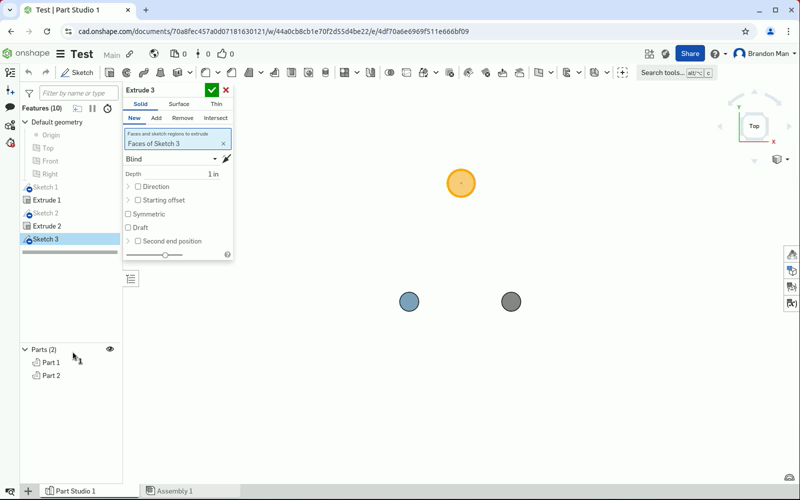
mouse_move(143, 106)
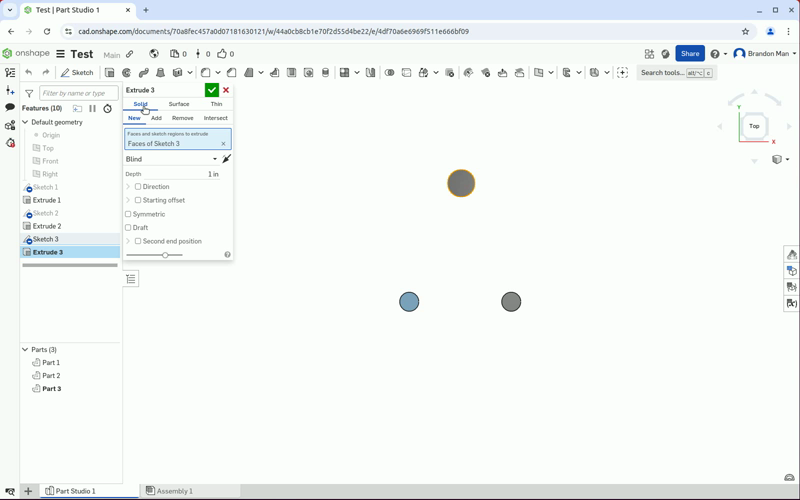
click(143, 106)
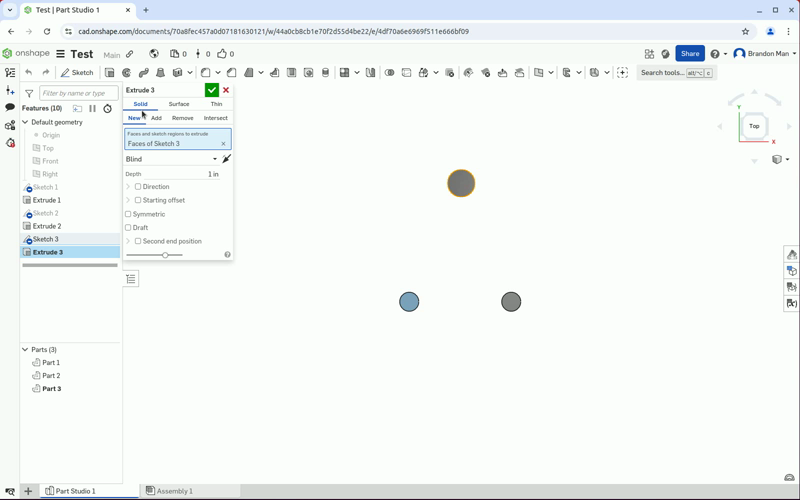
mouse_move(137, 120)
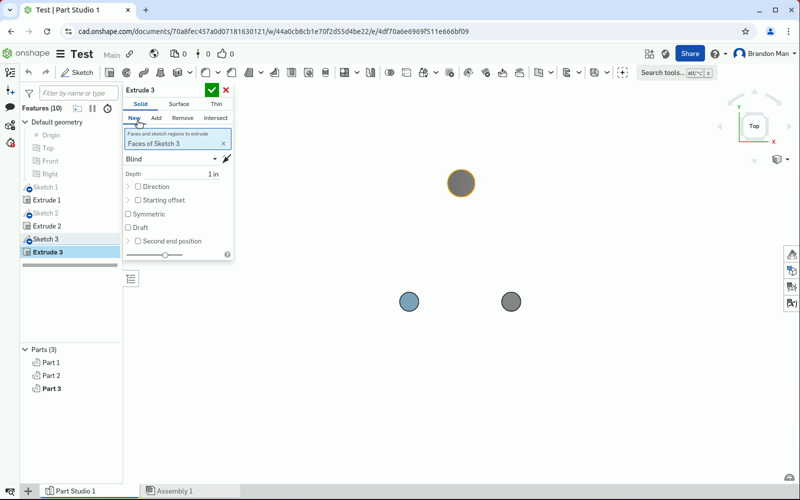
click(137, 120)
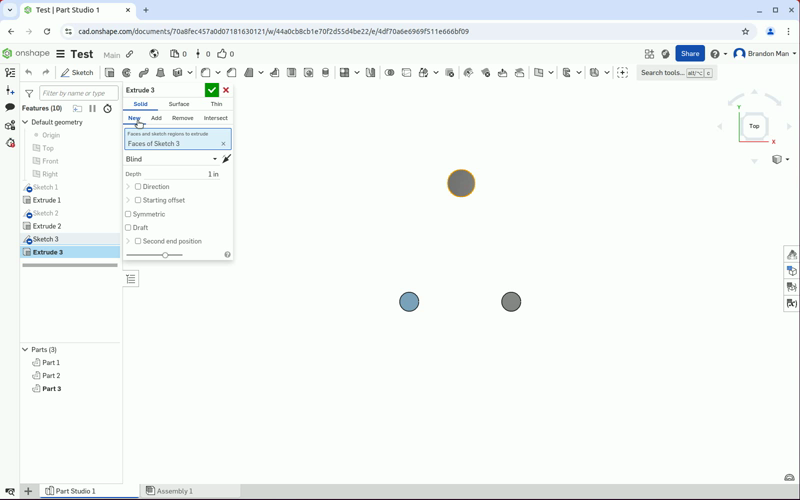
key(tab, 4)
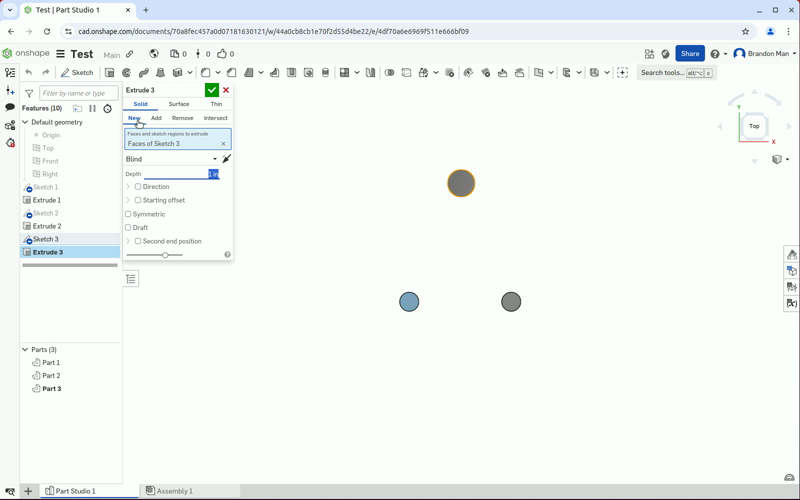
text(7.943)
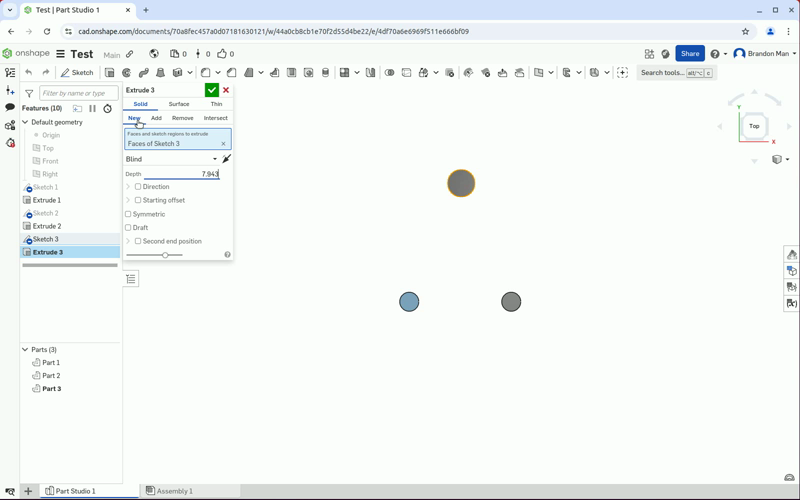
key(enter)
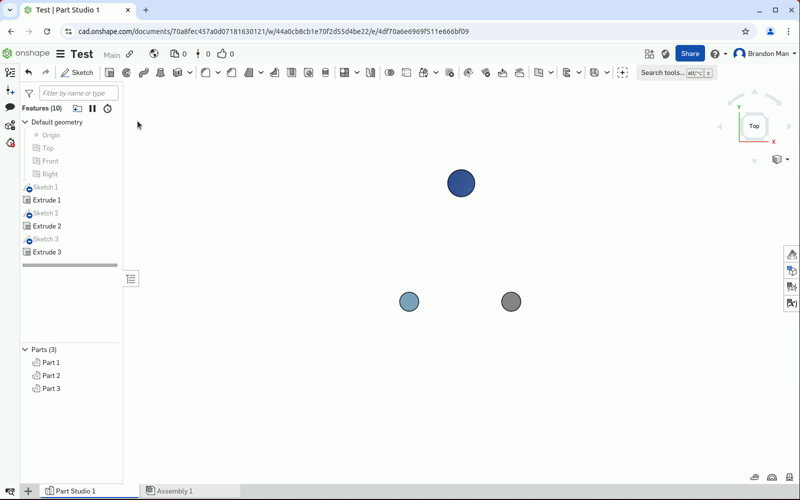
key(shift+h)
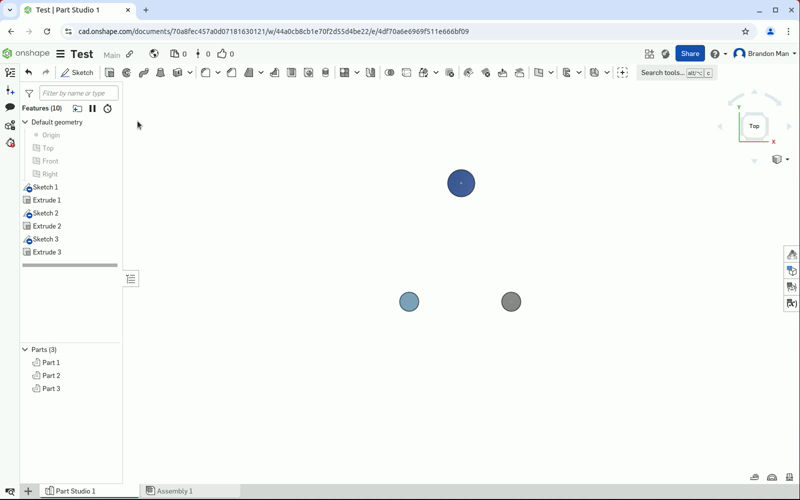
key(shift+h)
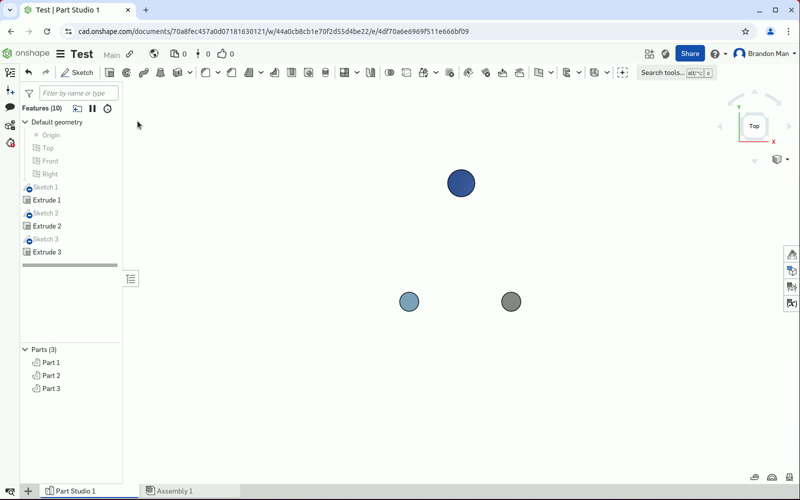
mouse_move(73, 189)
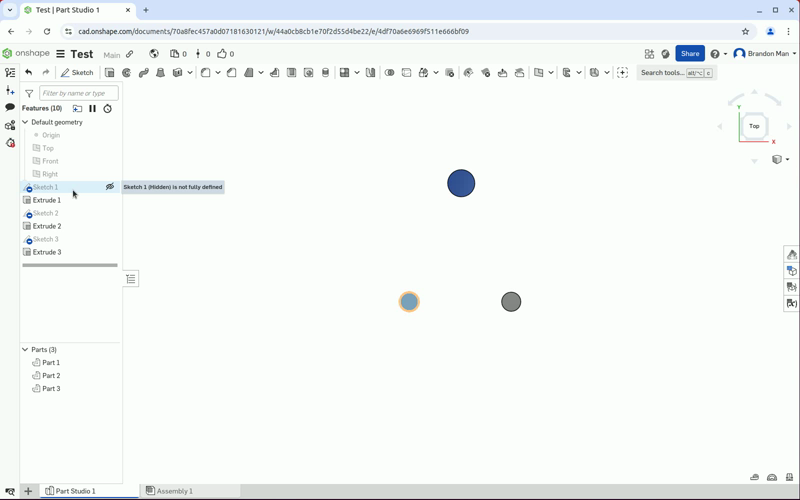
click(73, 189)
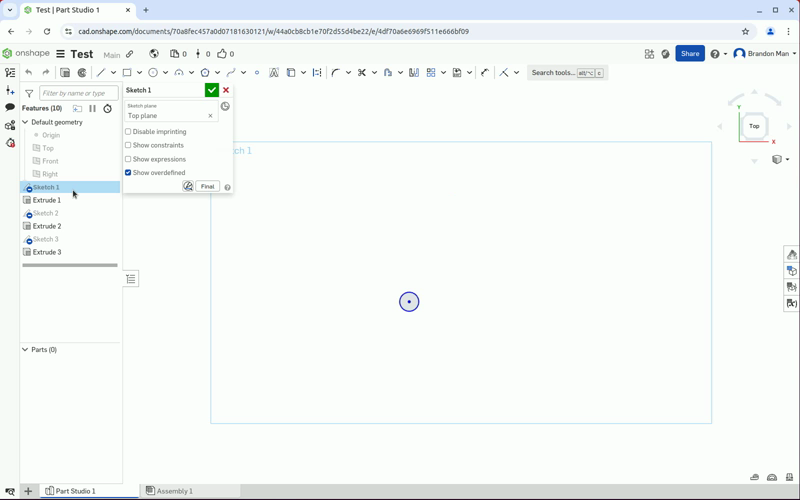
mouse_move(229, 92)
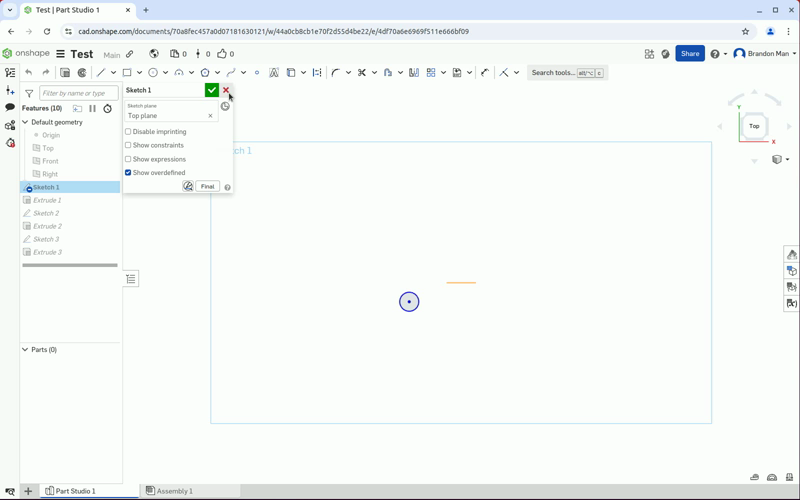
click(229, 92)
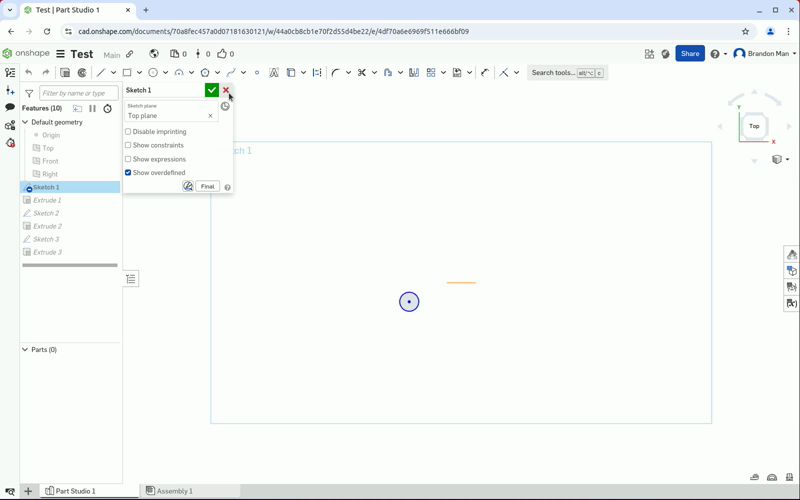
key(shift+s)
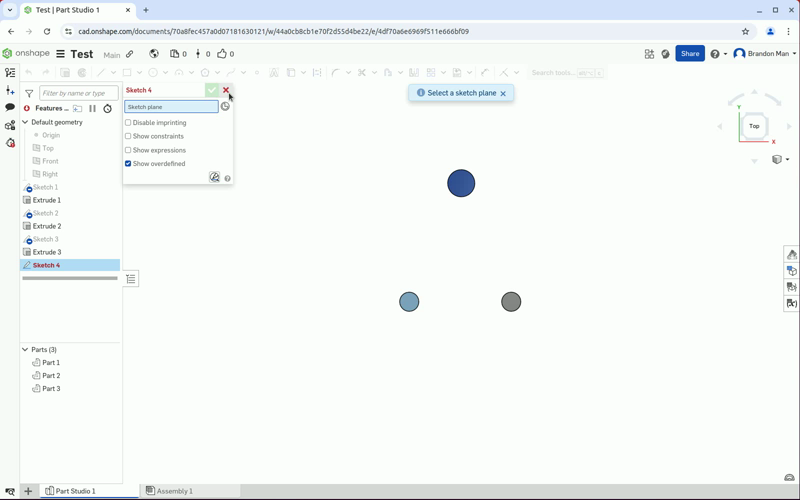
mouse_move(73, 150)
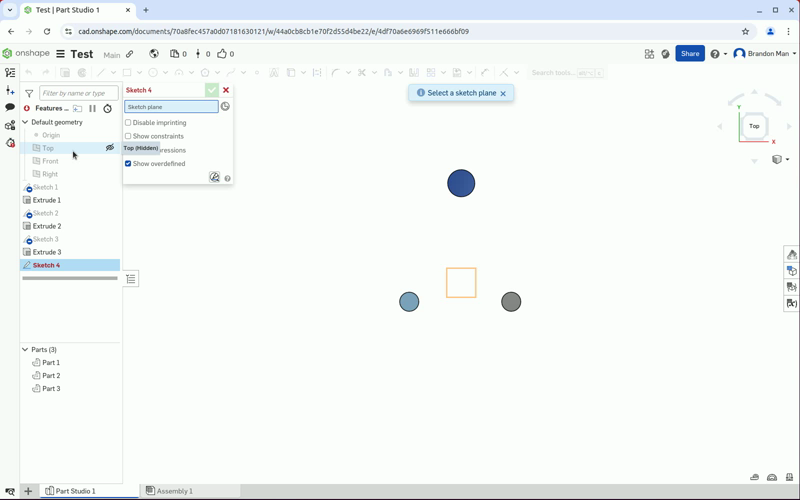
click(73, 150)
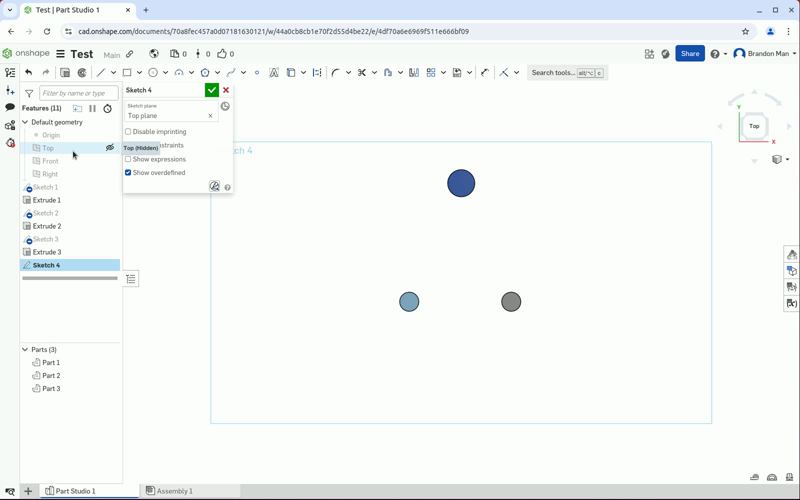
mouse_move(73, 352)
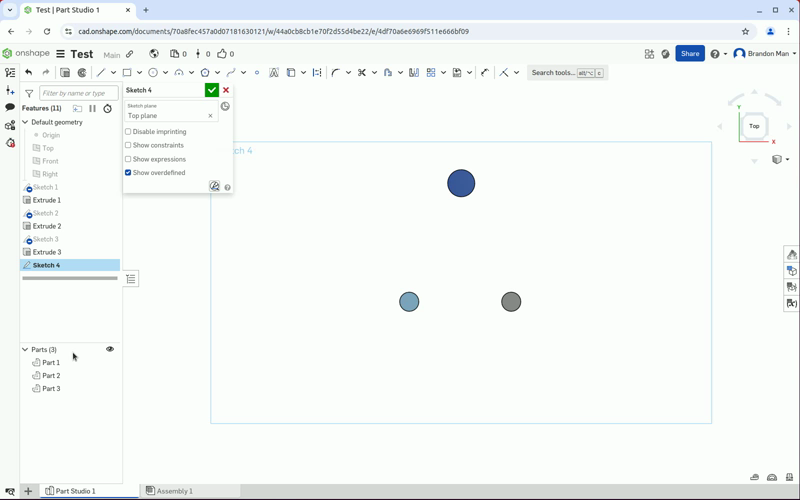
key(y)
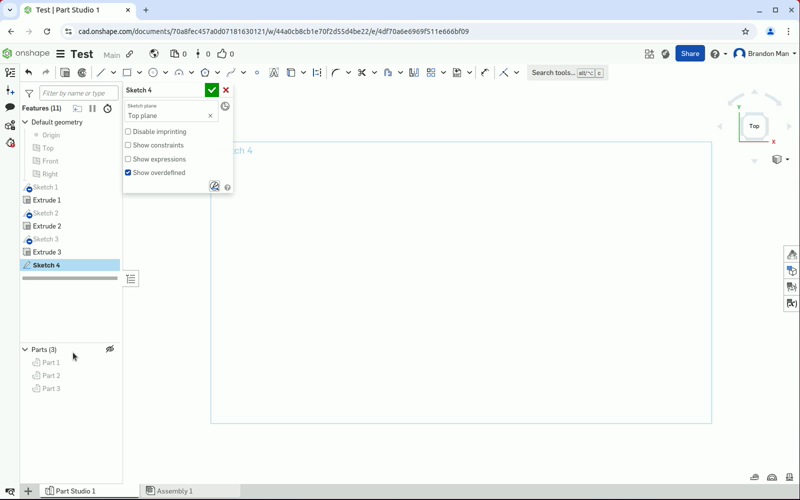
key(l)
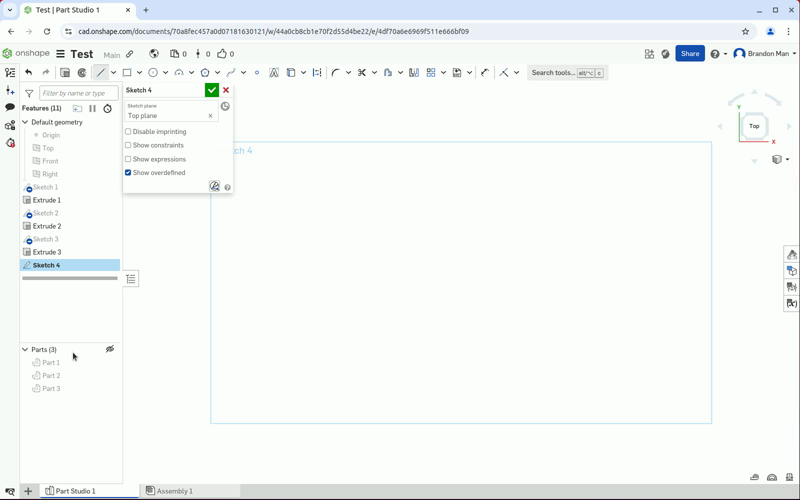
key_down(shift)
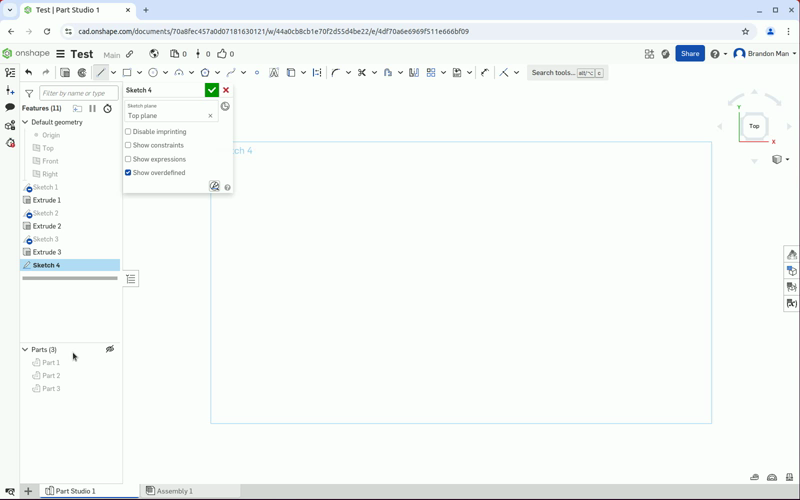
mouse_move(409, 311)
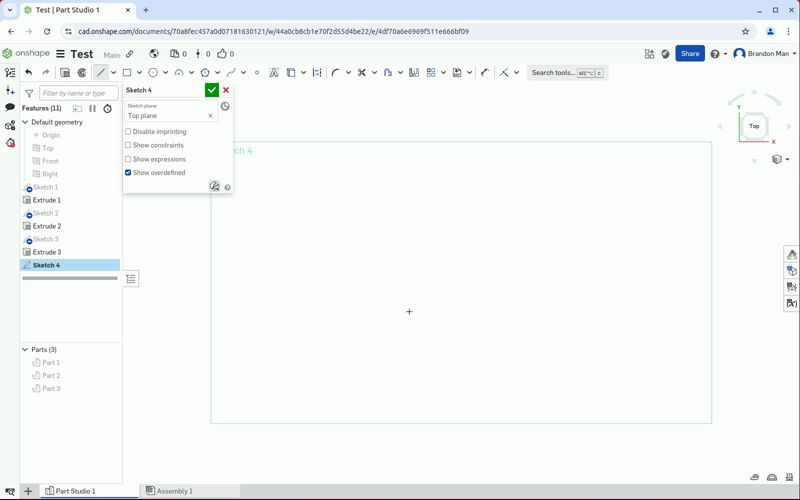
click(409, 311)
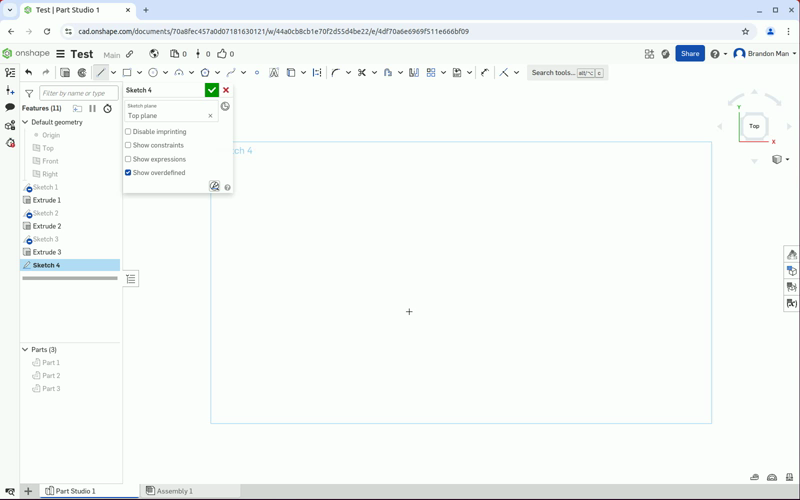
key_up(shift)
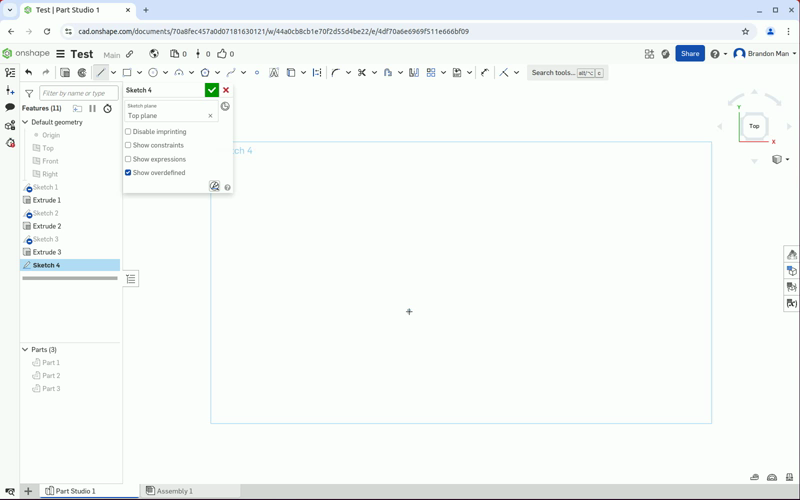
key_down(shift)
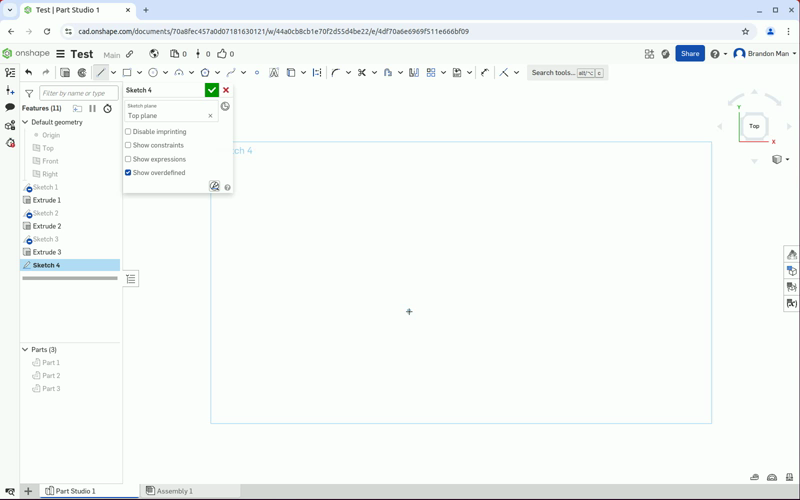
mouse_move(439, 311)
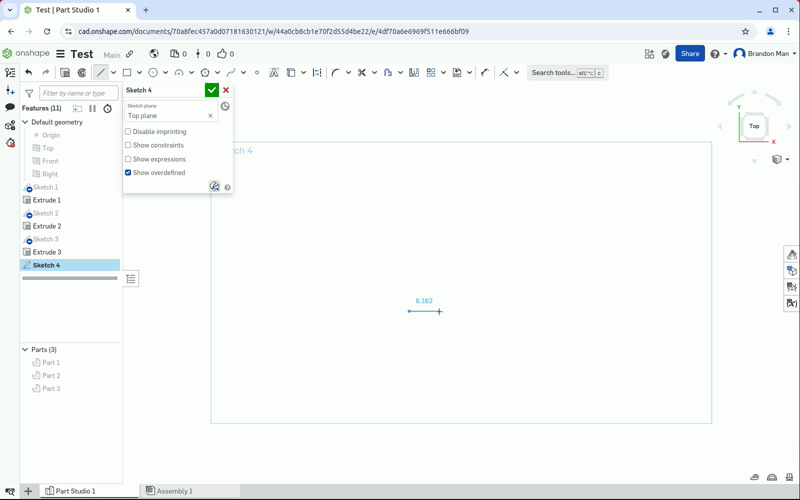
mouse_move(435, 311)
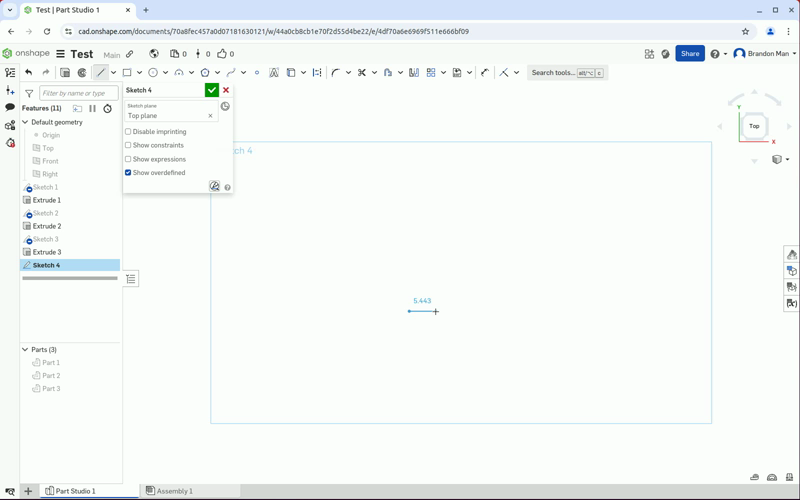
click(435, 311)
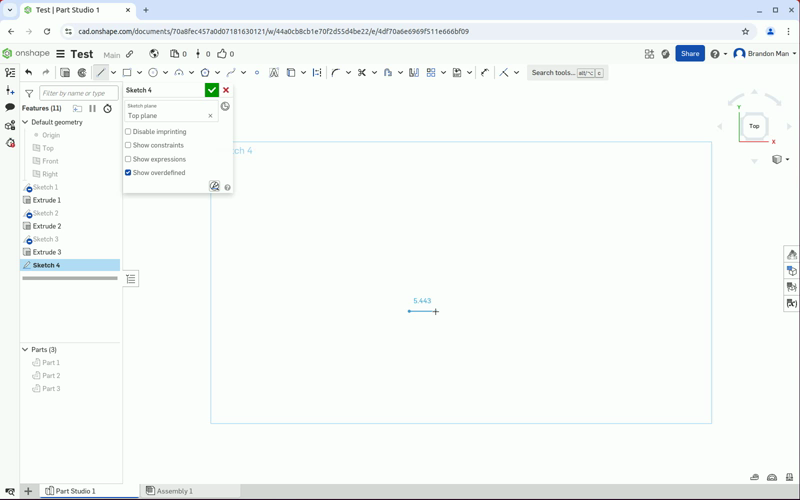
key_up(shift)
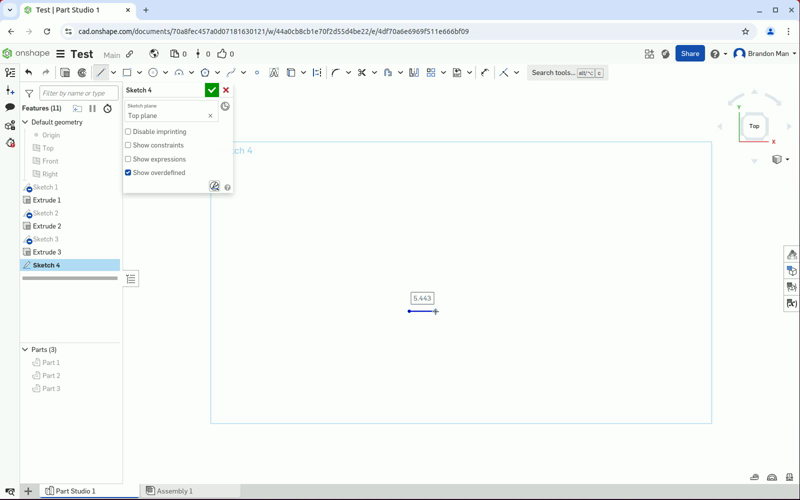
key(esc)
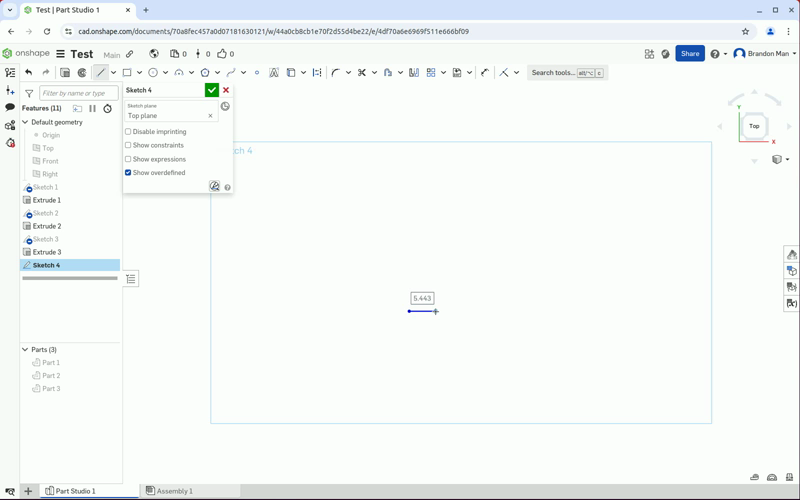
key(a)
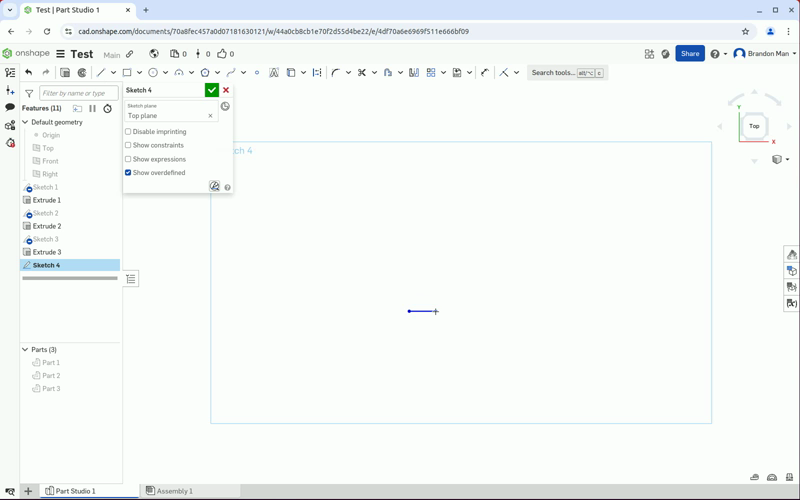
mouse_move(435, 311)
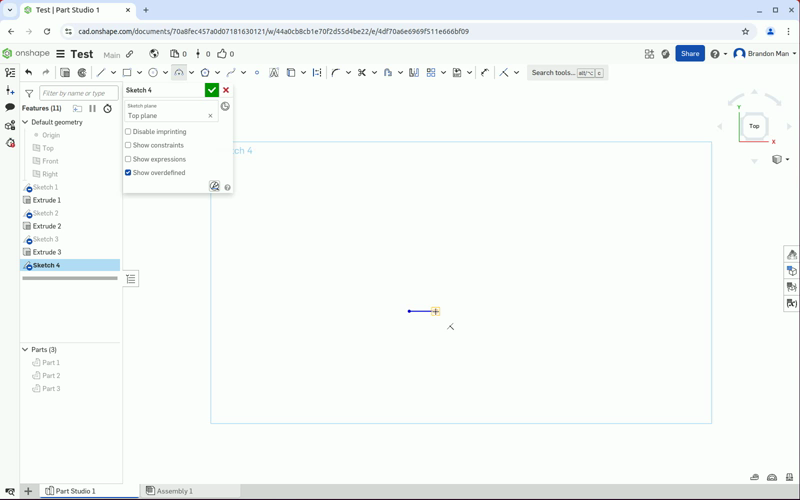
click(435, 311)
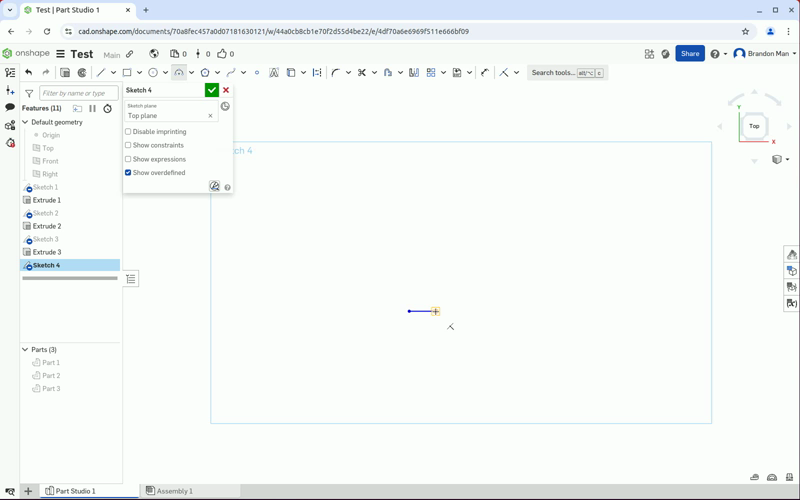
key_down(shift)
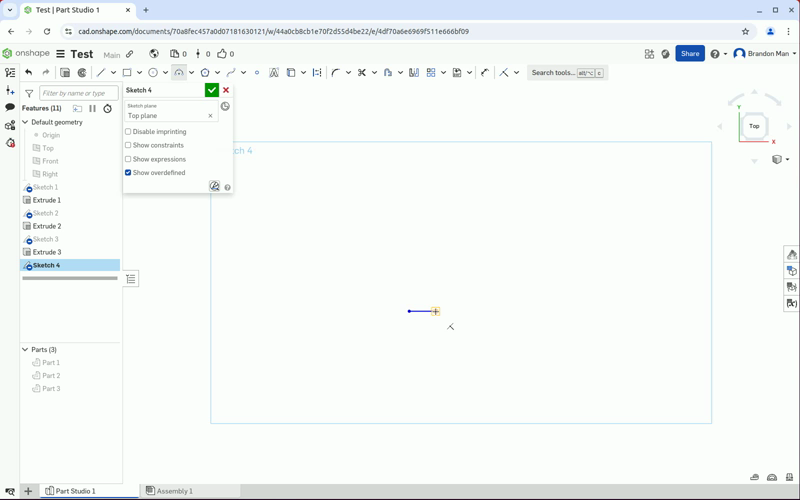
mouse_move(424, 293)
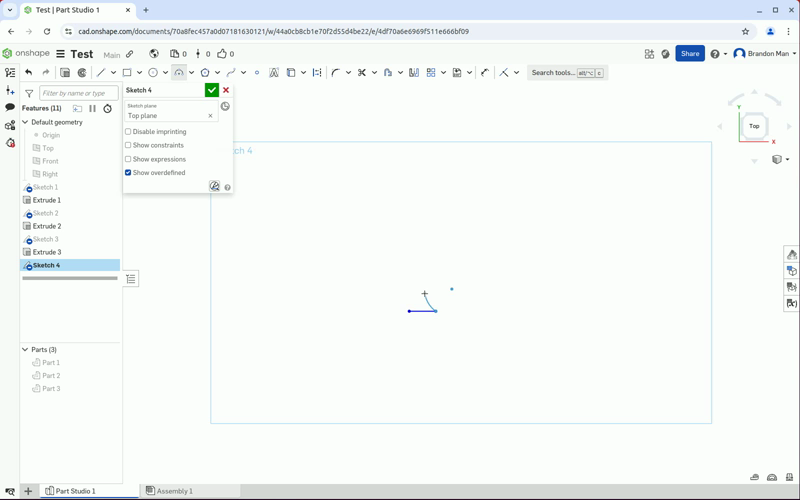
click(424, 293)
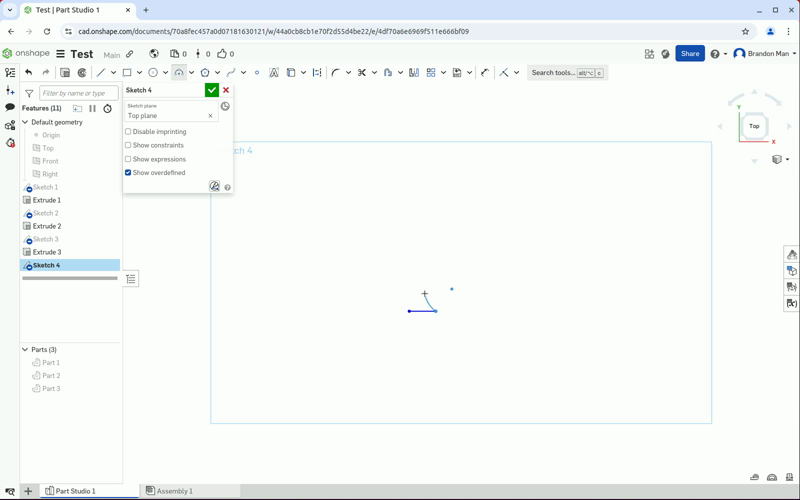
mouse_move(429, 303)
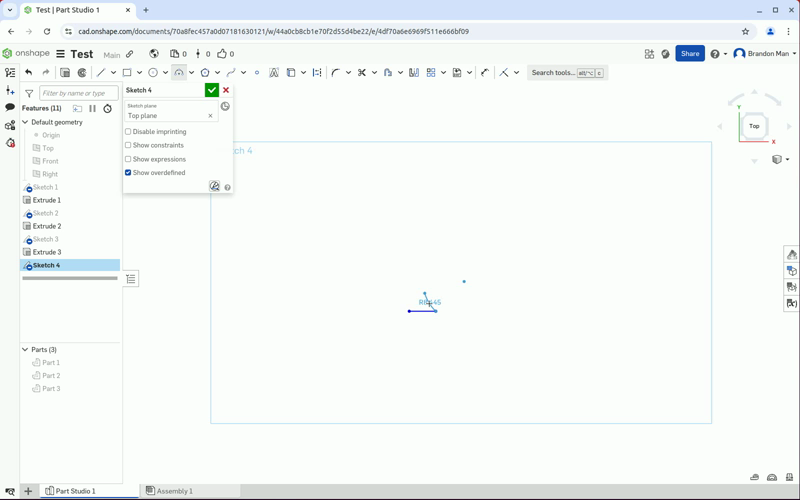
click(429, 303)
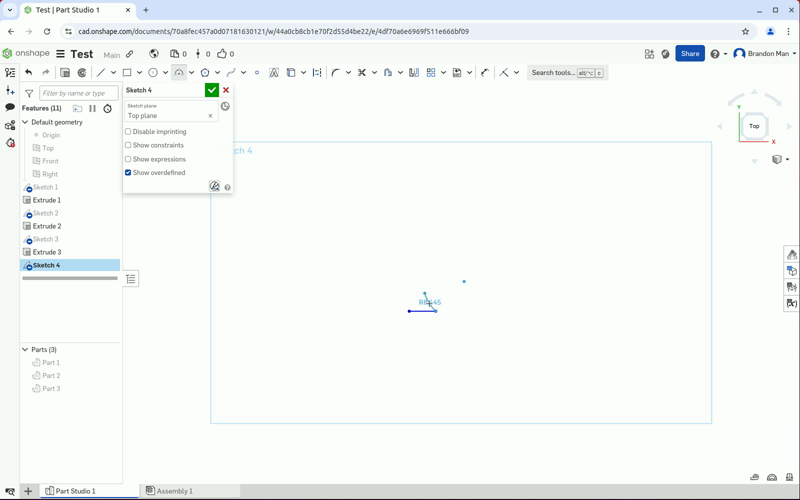
key_up(shift)
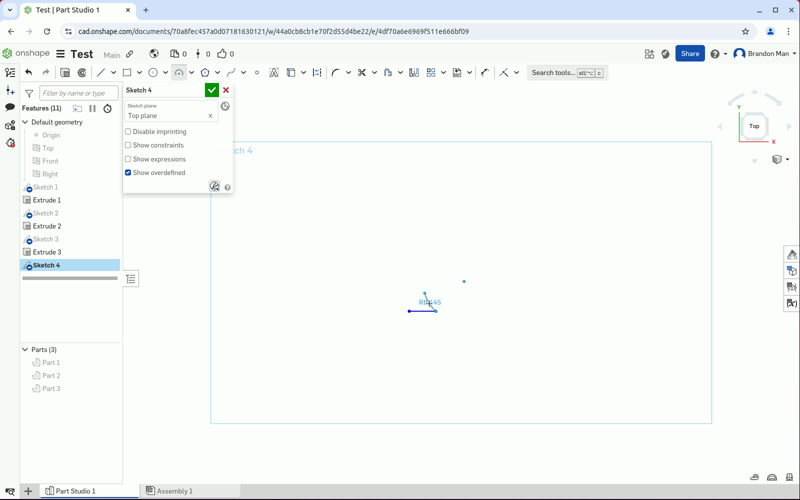
key(esc)
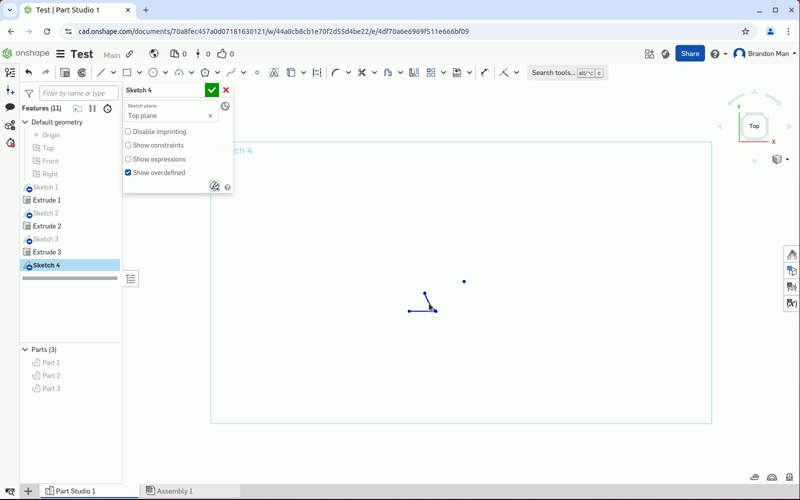
key(l)
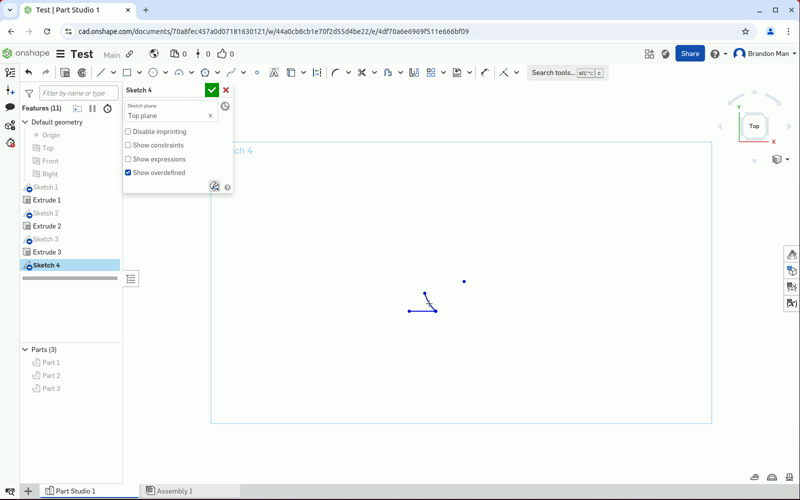
mouse_move(424, 293)
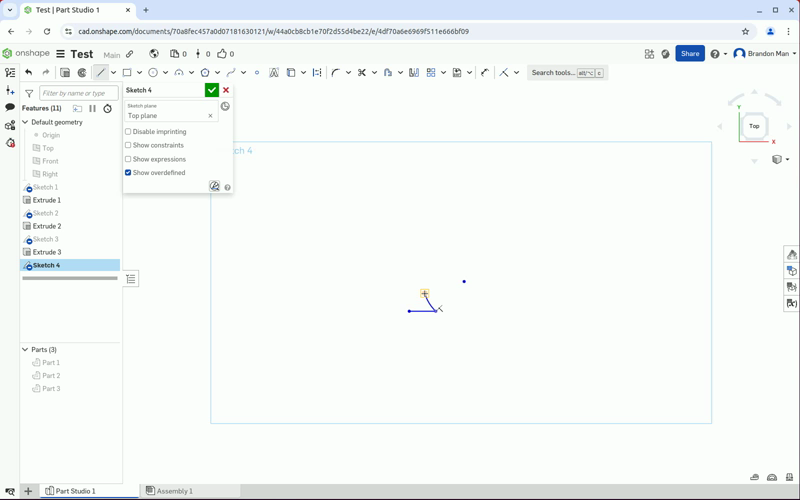
click(424, 293)
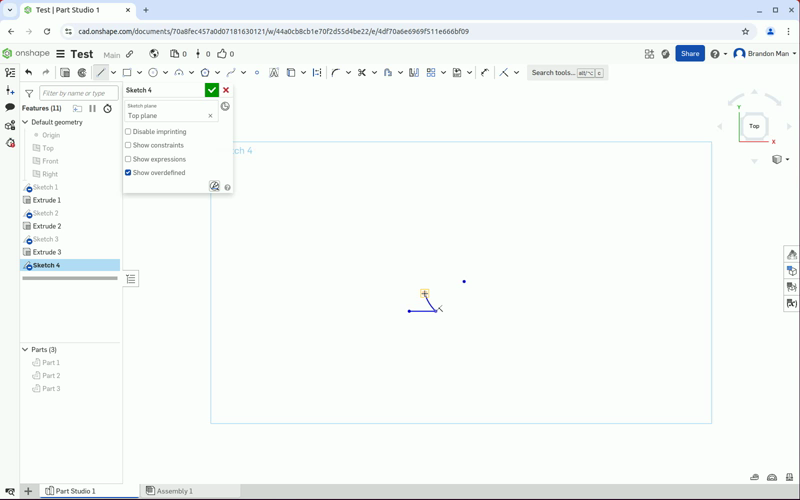
key_down(shift)
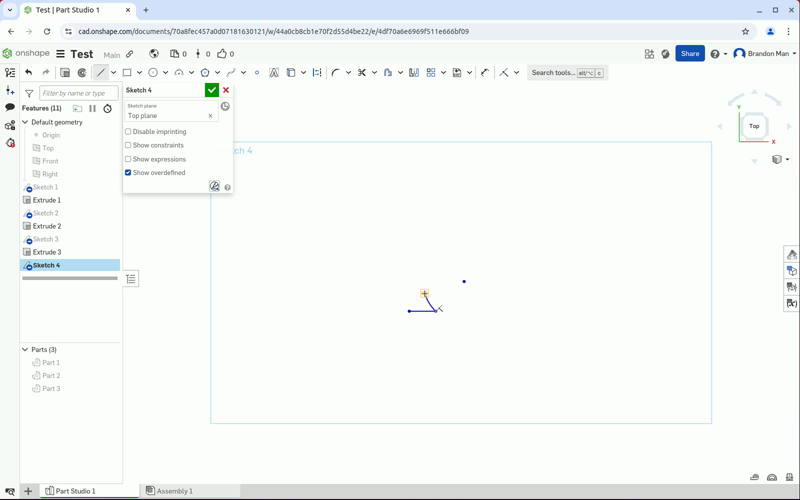
mouse_move(454, 293)
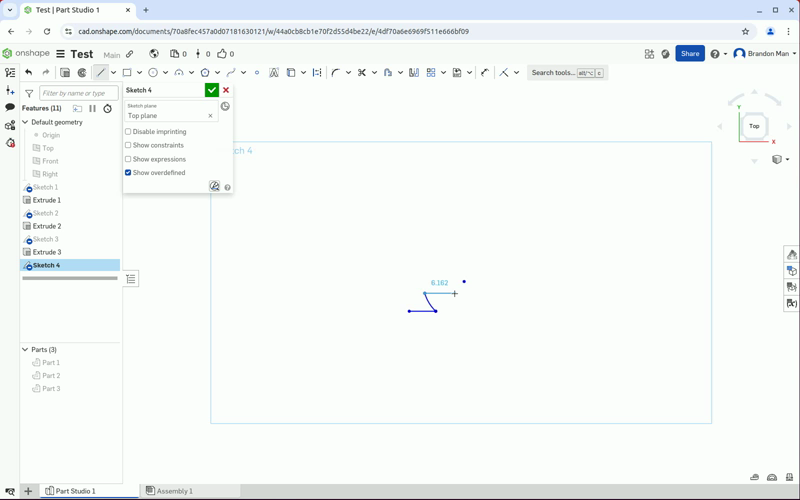
mouse_move(409, 293)
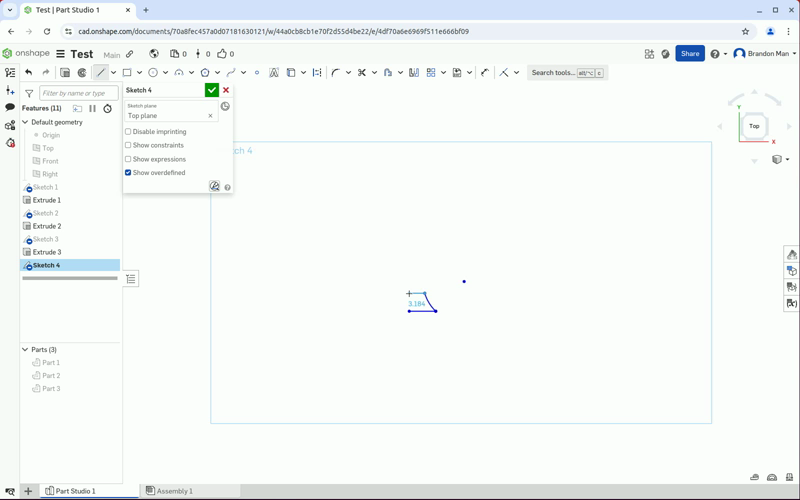
click(409, 293)
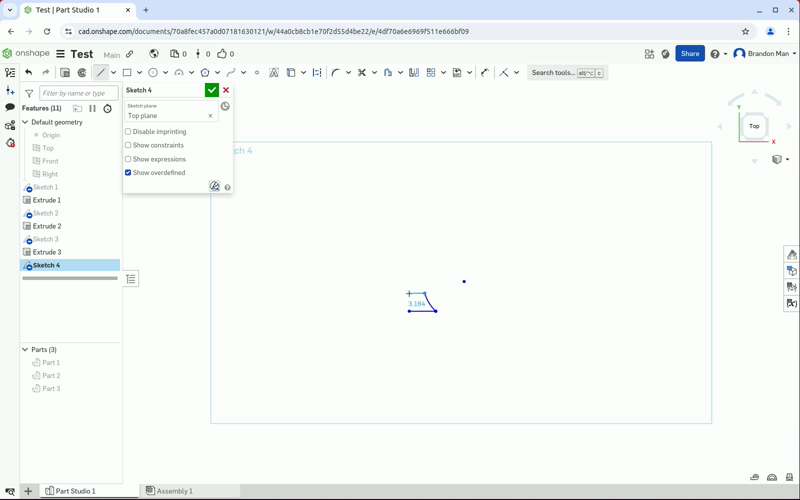
key_up(shift)
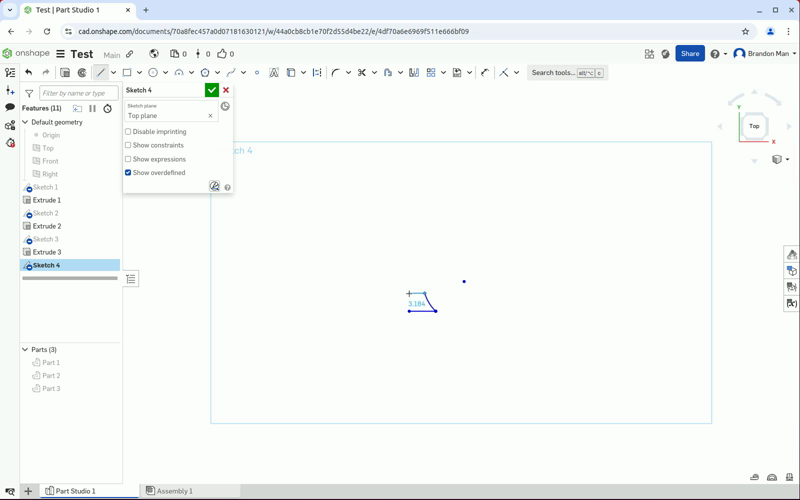
key(esc)
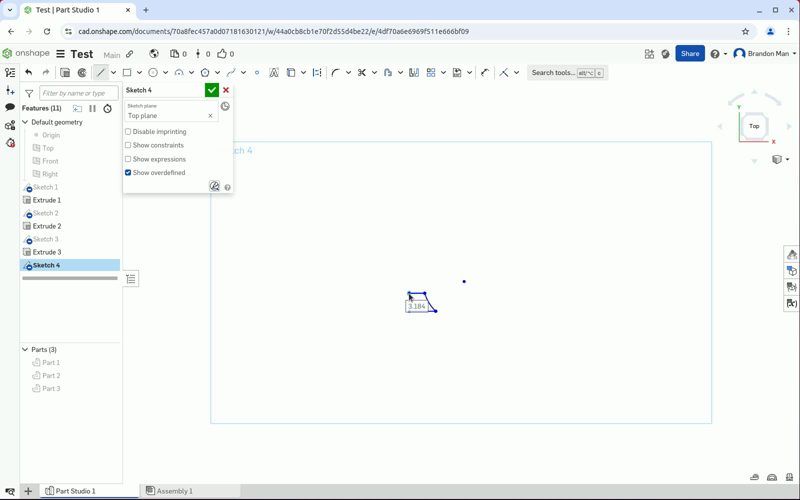
key(a)
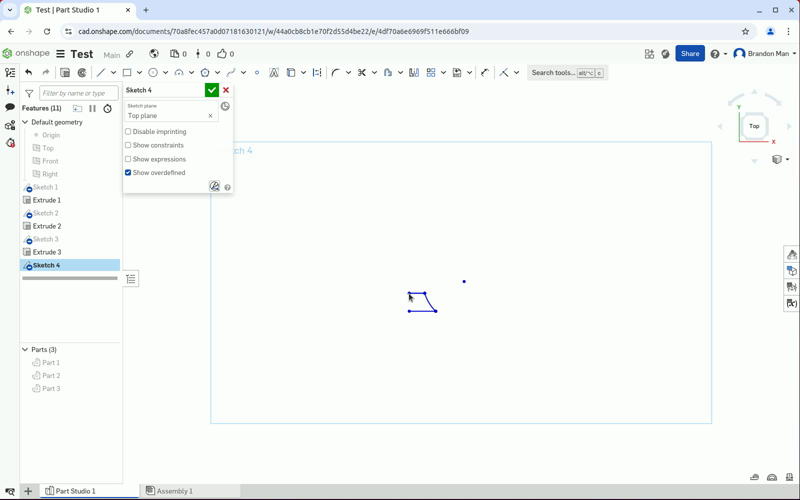
mouse_move(409, 293)
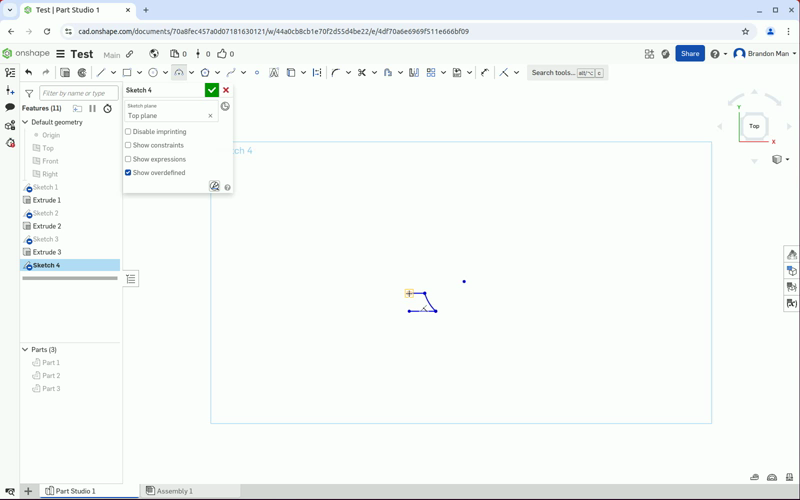
click(409, 293)
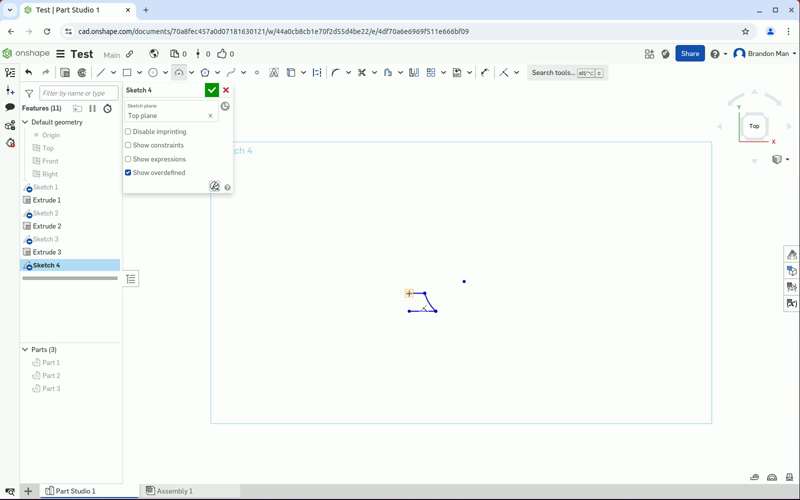
mouse_move(409, 311)
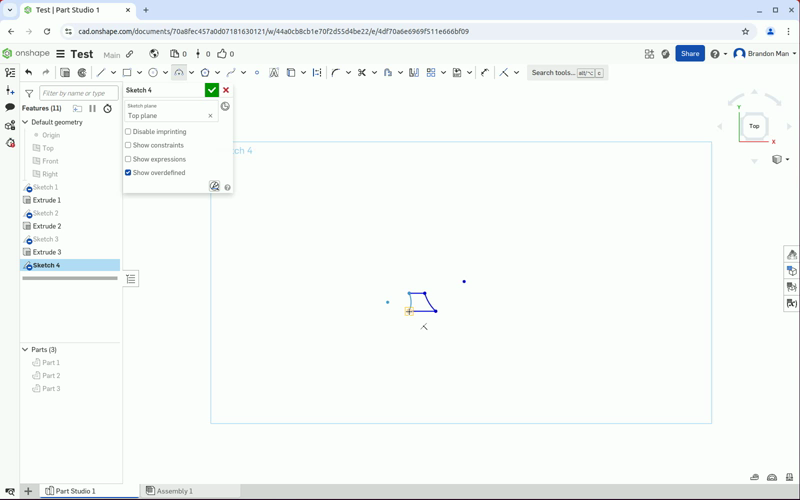
click(409, 311)
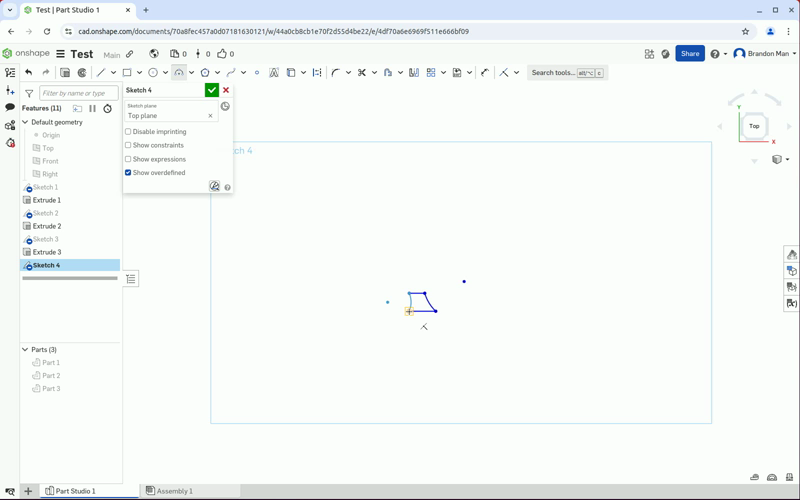
key_down(shift)
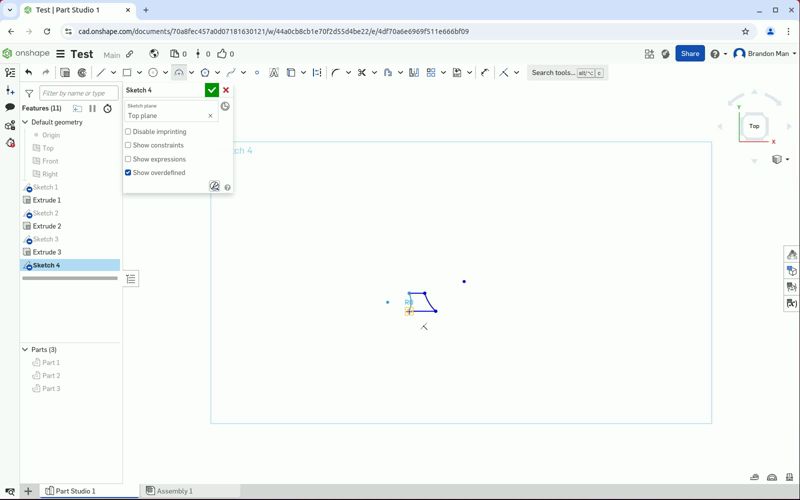
mouse_move(418, 302)
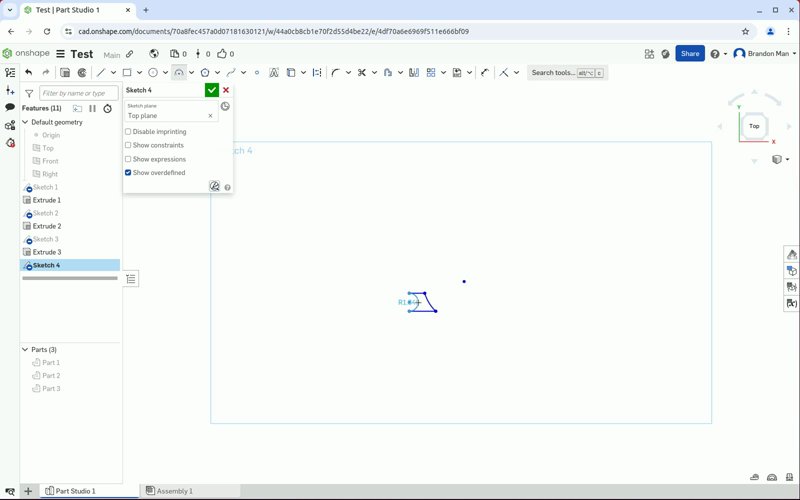
click(418, 302)
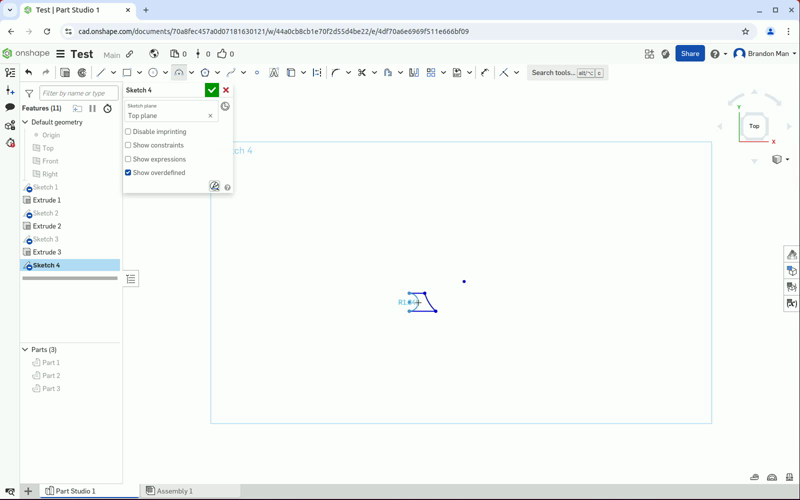
key_up(shift)
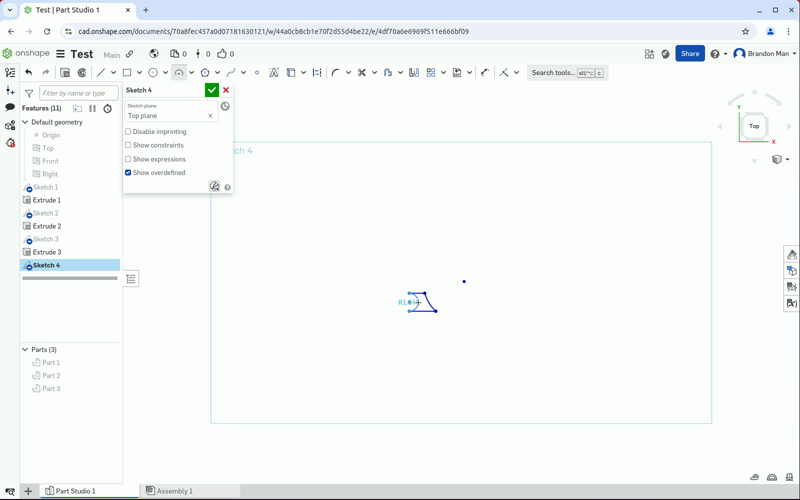
key(esc)
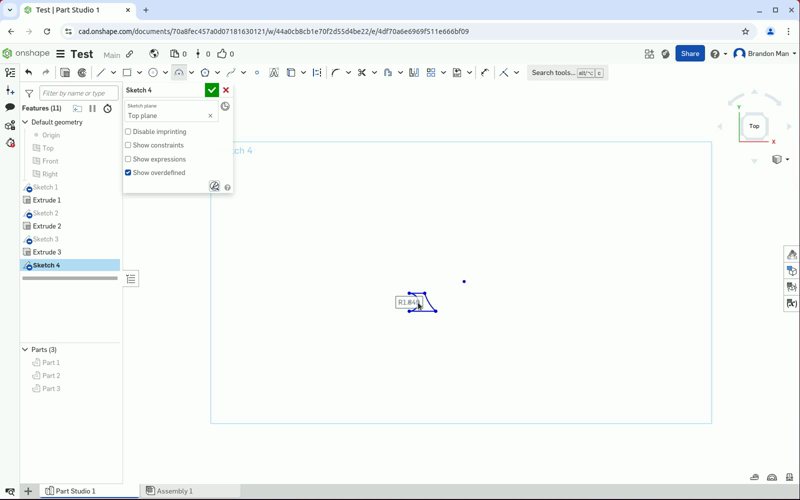
mouse_move(426, 309)
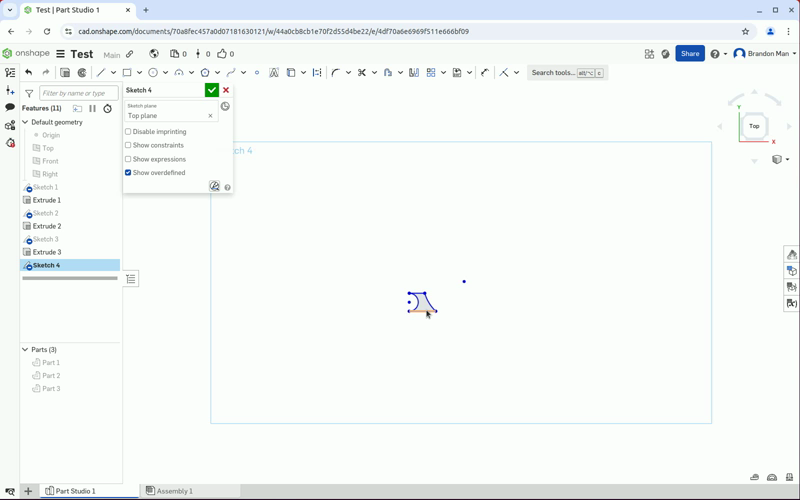
scroll(6)
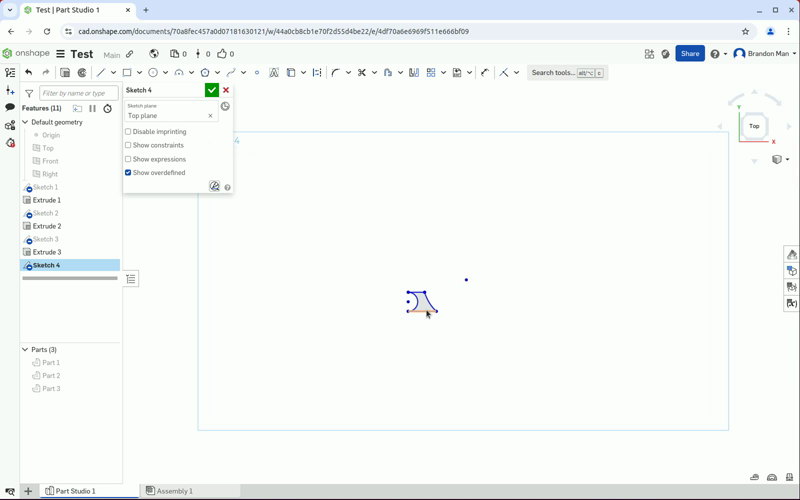
scroll(6)
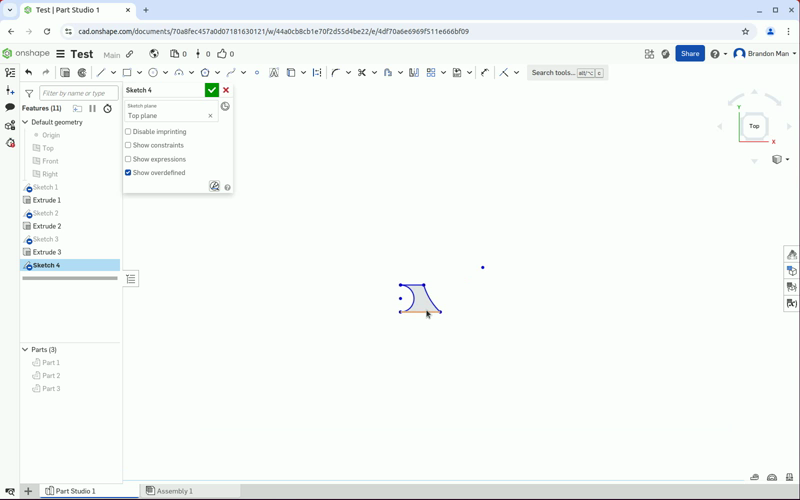
scroll(6)
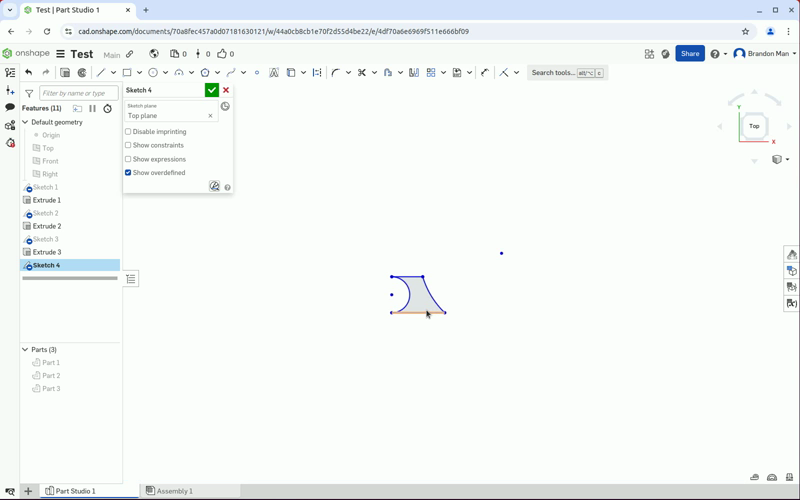
scroll(6)
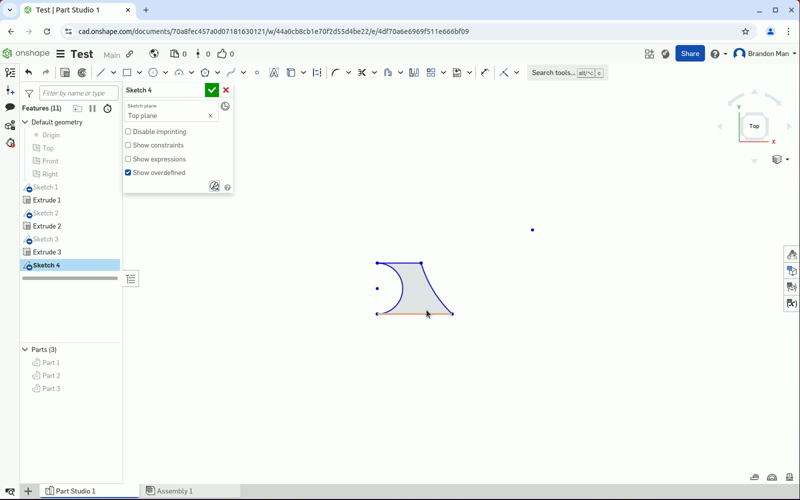
scroll(6)
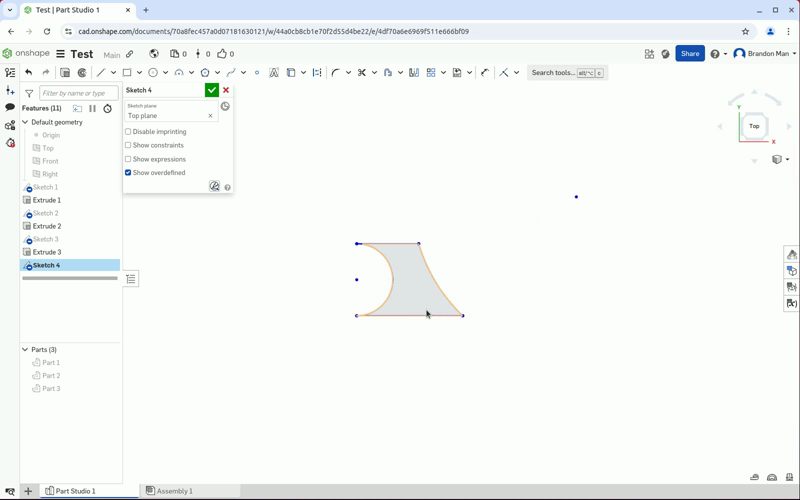
scroll(6)
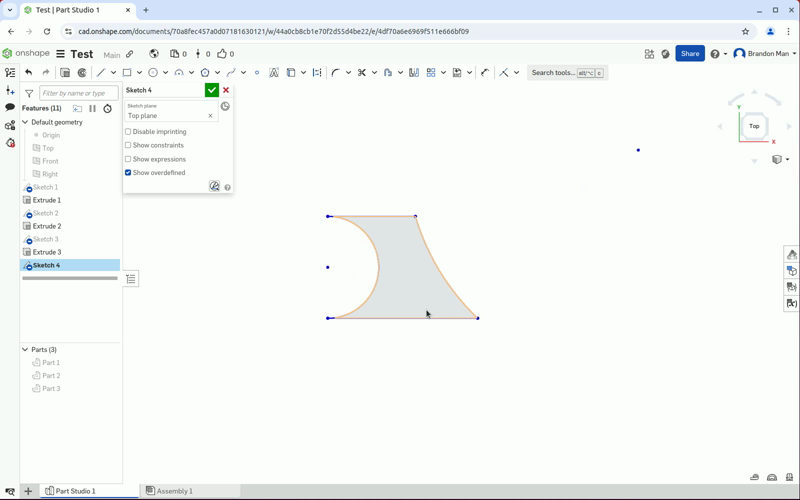
scroll(6)
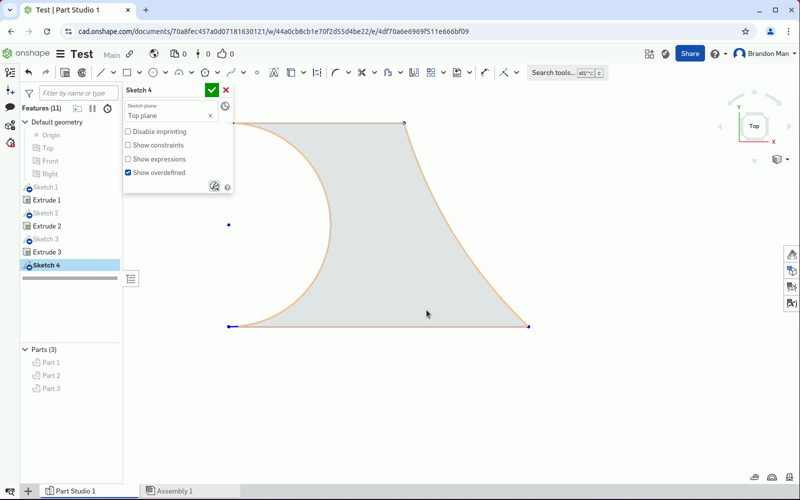
click(426, 309)
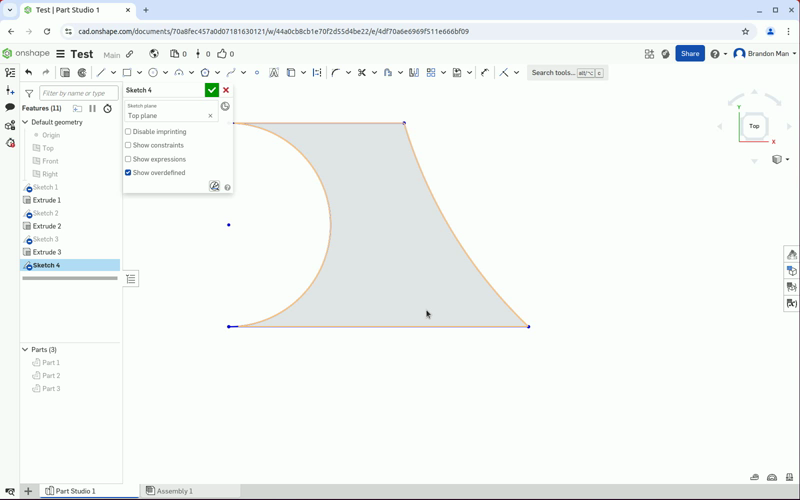
scroll(-6)
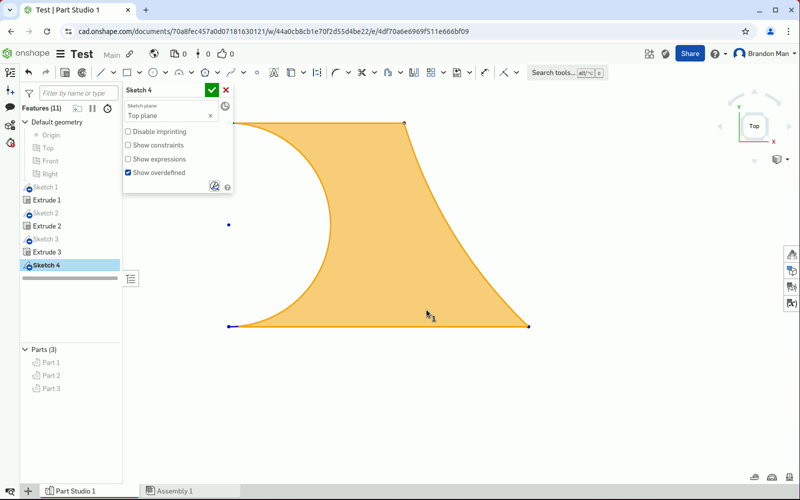
scroll(-6)
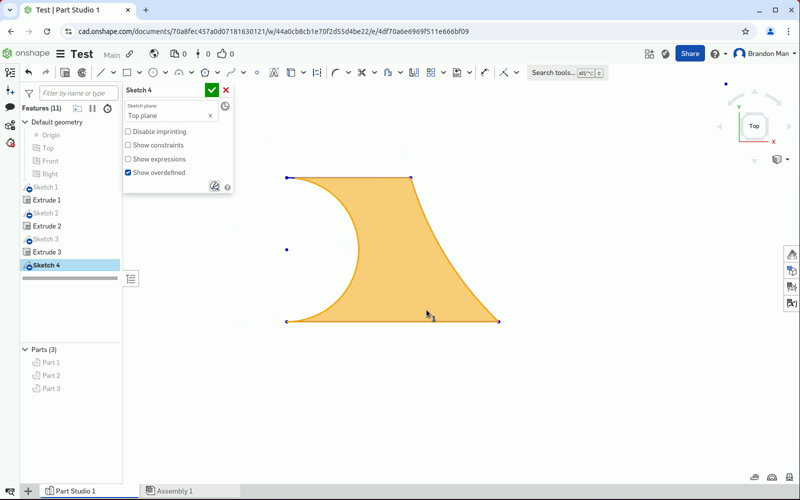
scroll(-6)
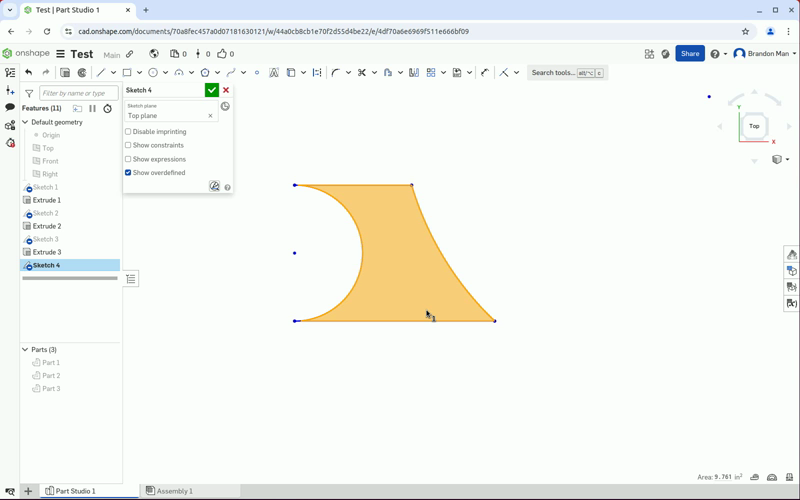
scroll(-6)
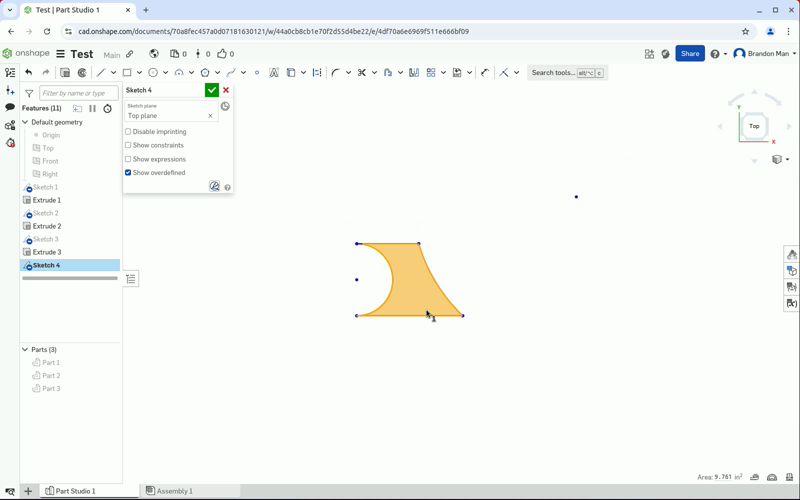
scroll(-6)
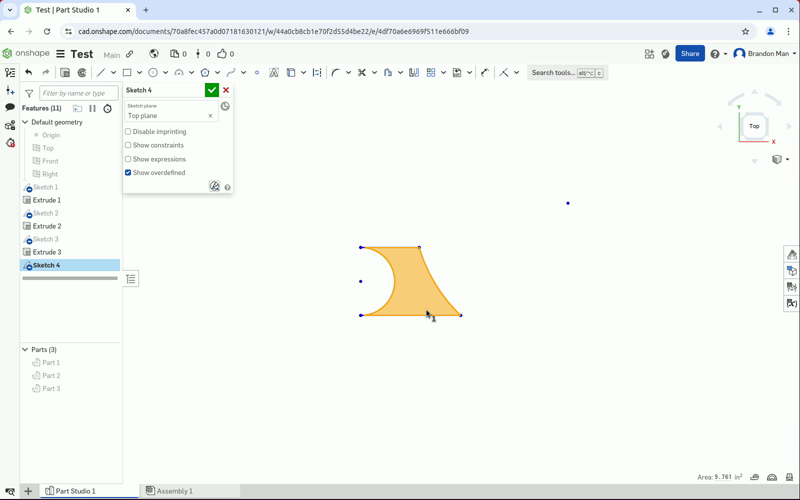
scroll(-6)
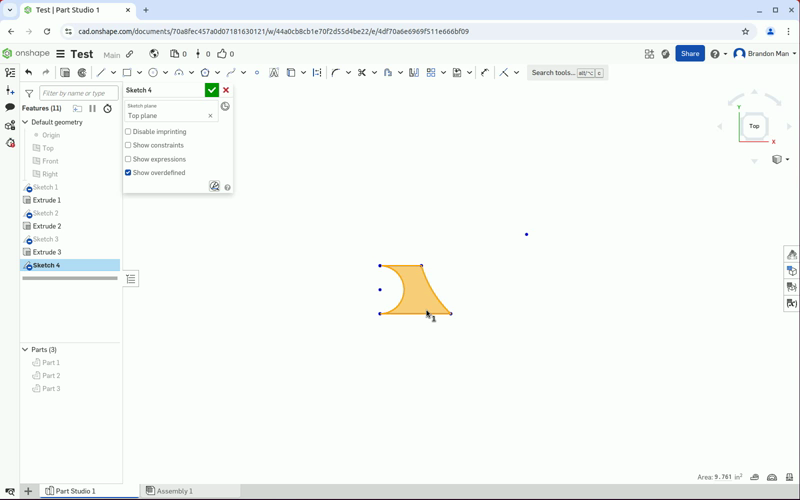
scroll(-6)
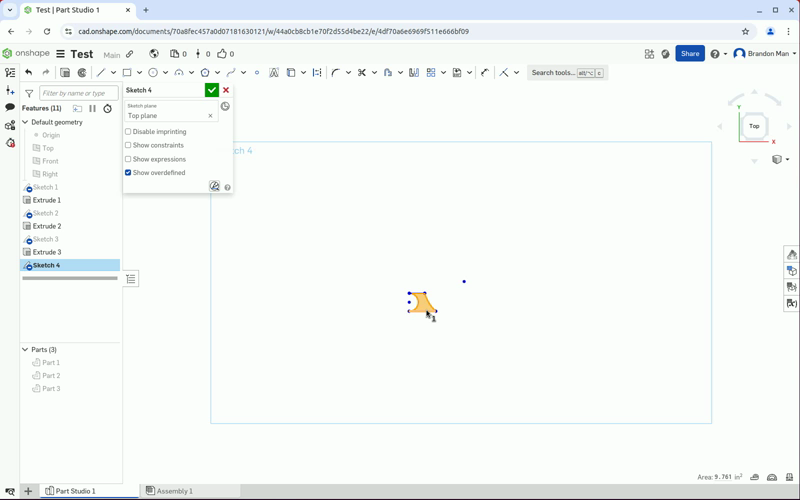
mouse_move(73, 352)
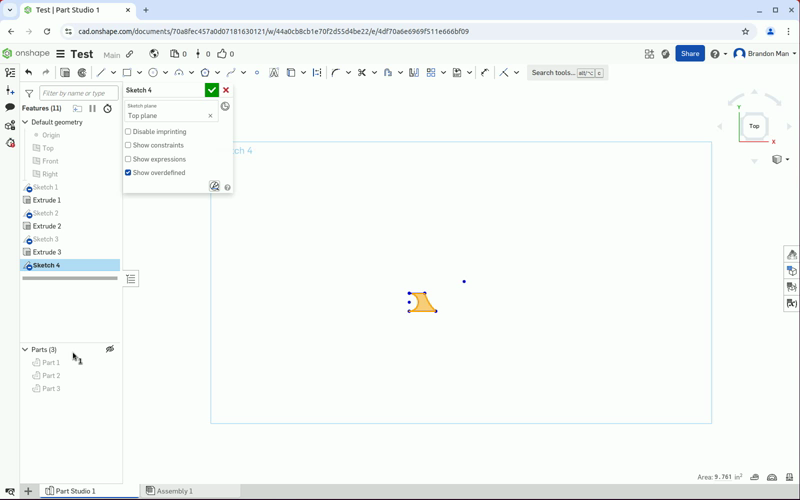
key(shift+y)
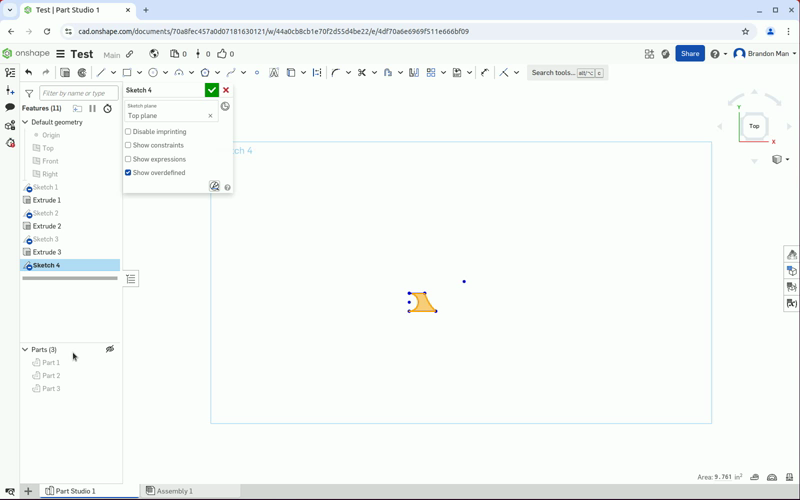
key(shift+e)
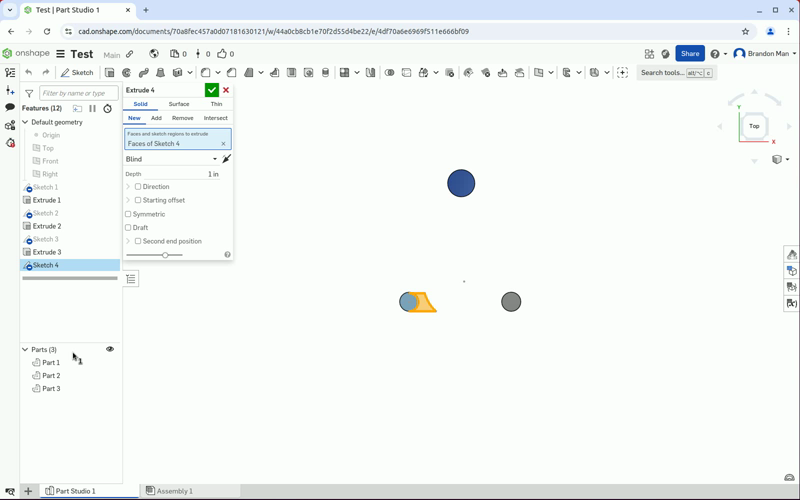
mouse_move(143, 106)
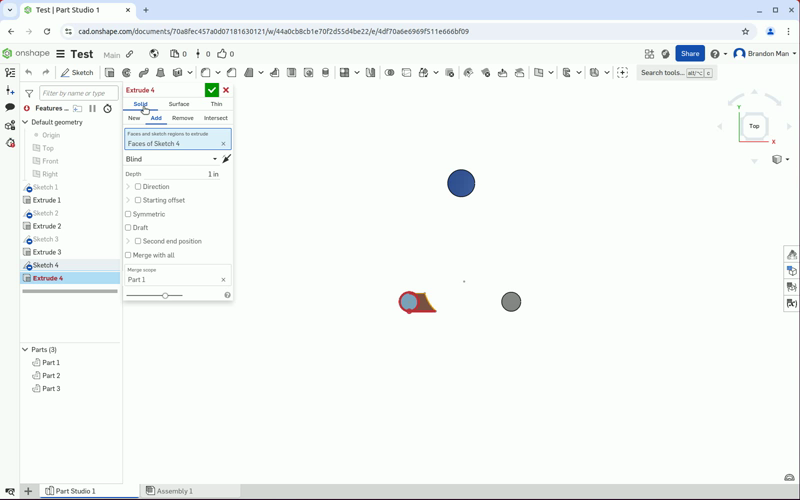
click(143, 106)
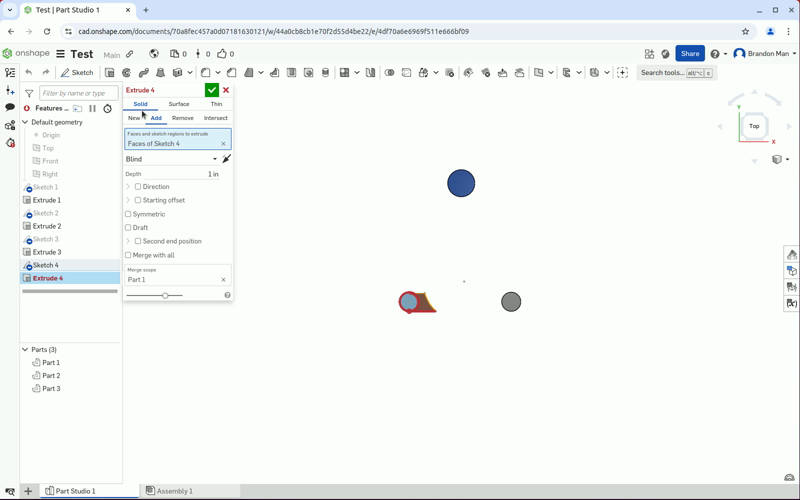
mouse_move(137, 120)
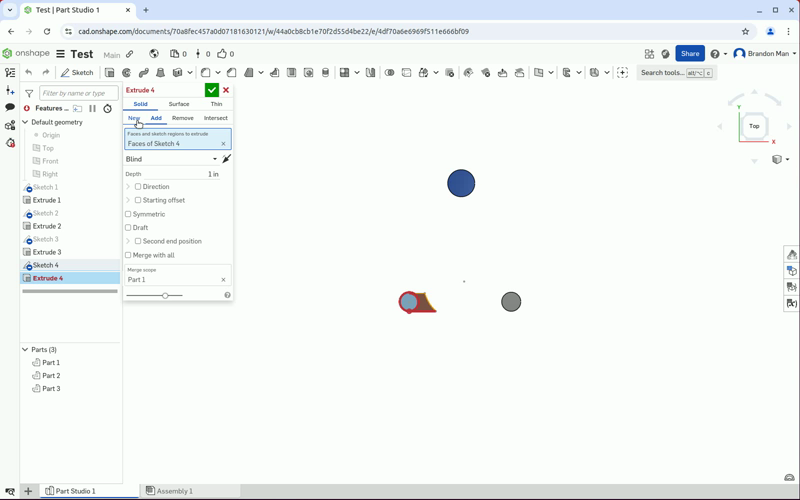
click(137, 120)
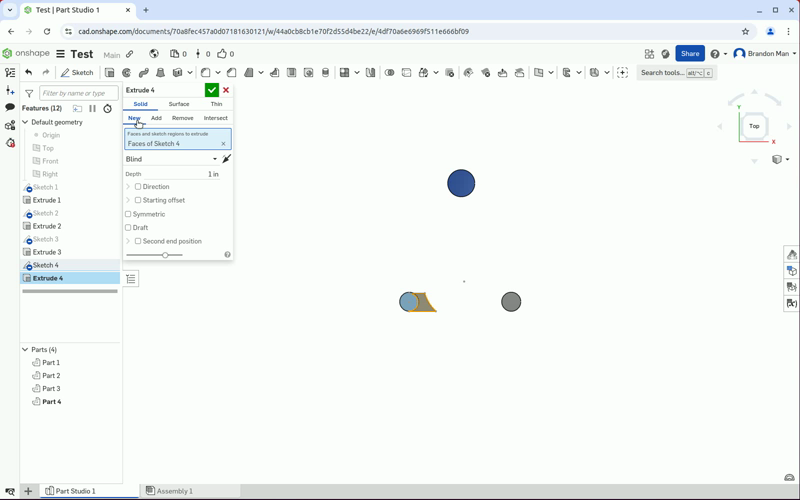
key(tab, 4)
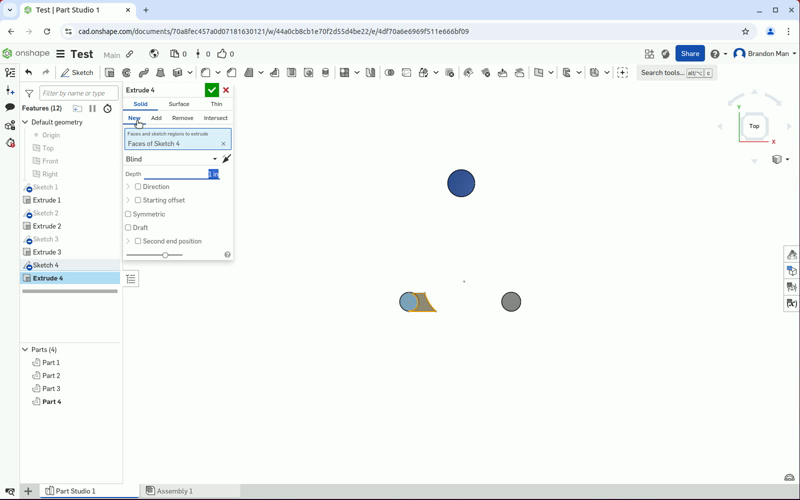
text(7.943)
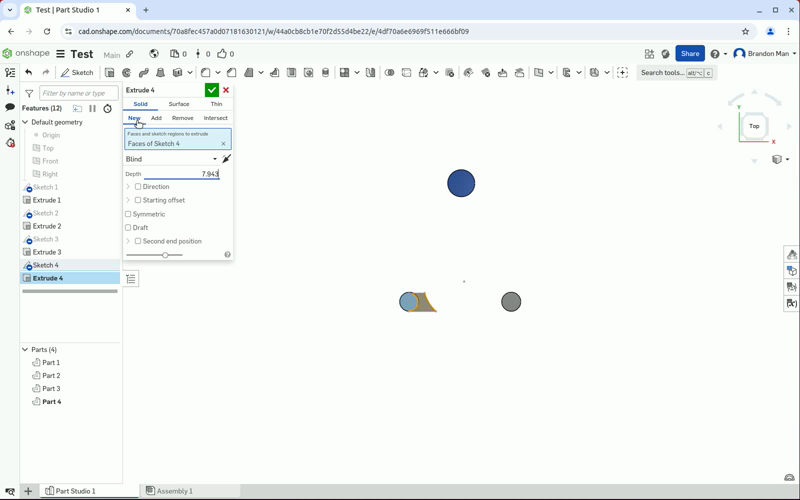
key(enter)
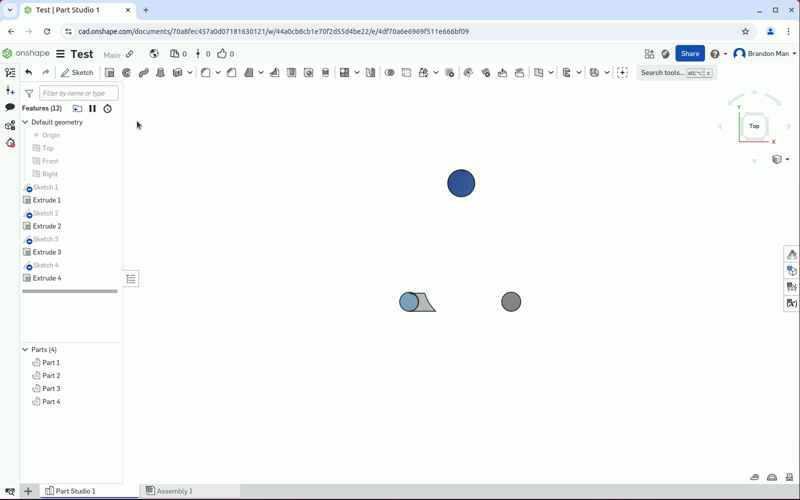
key(shift+h)
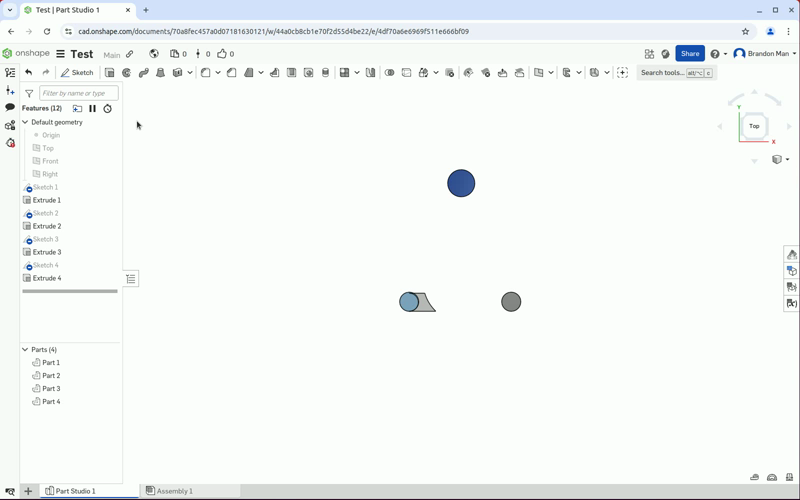
key(shift+h)
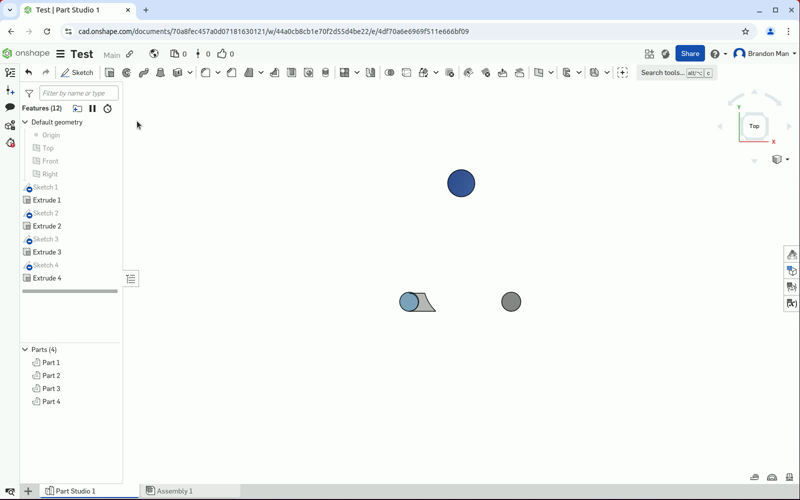
mouse_move(73, 189)
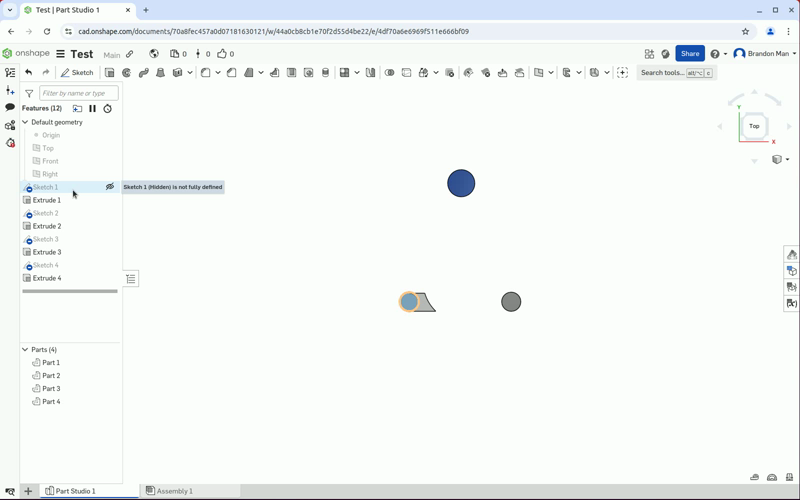
click(73, 189)
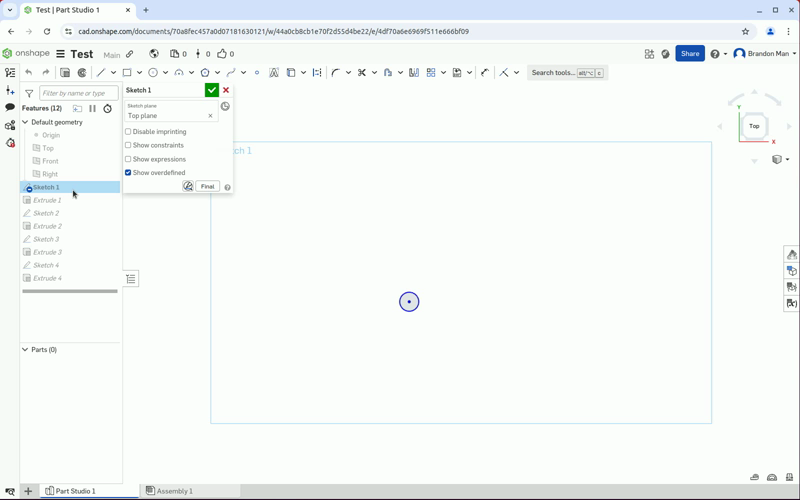
mouse_move(229, 92)
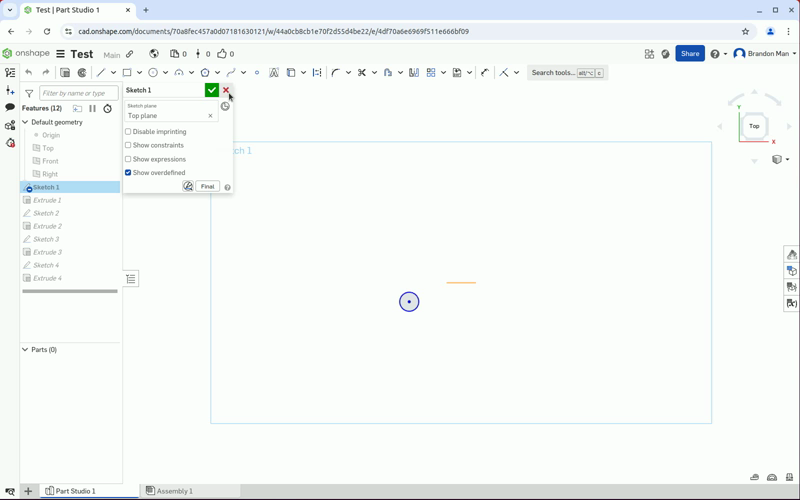
click(229, 92)
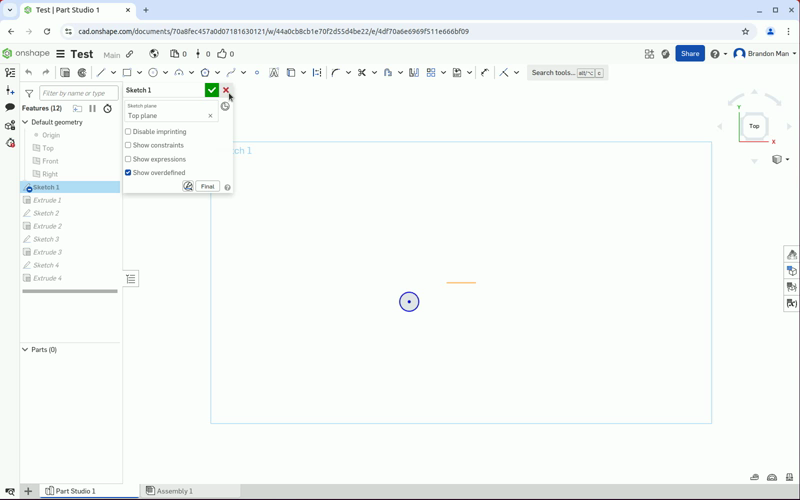
key(shift+s)
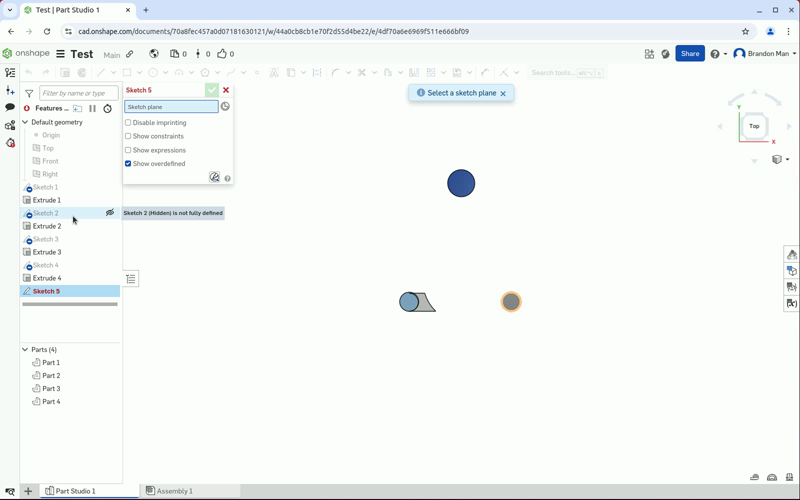
scroll(3)
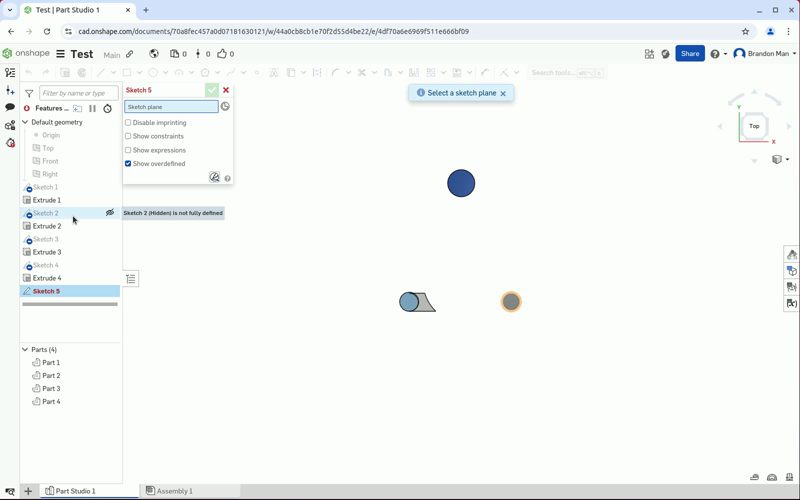
mouse_move(73, 150)
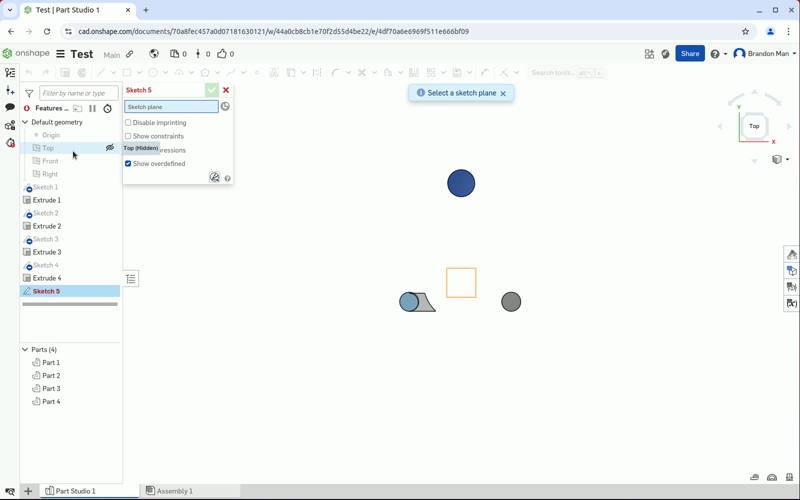
click(73, 150)
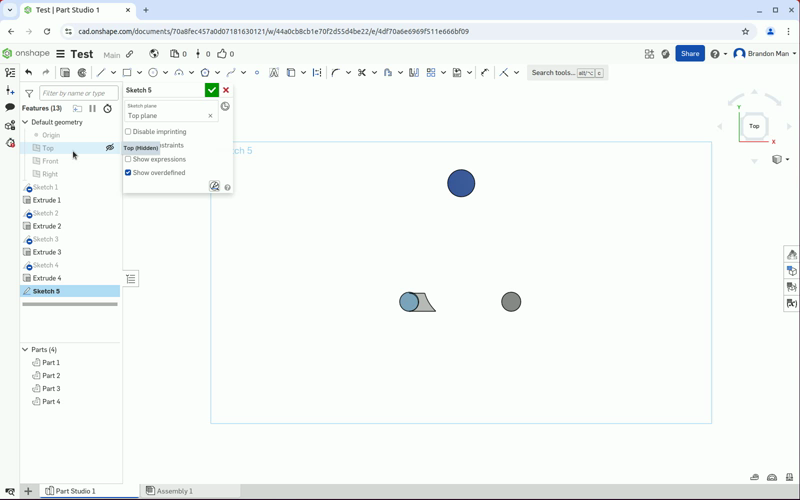
mouse_move(73, 352)
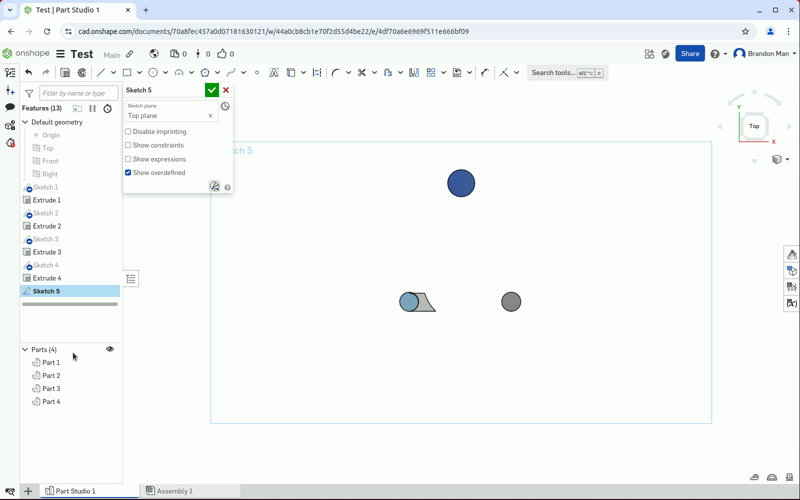
key(y)
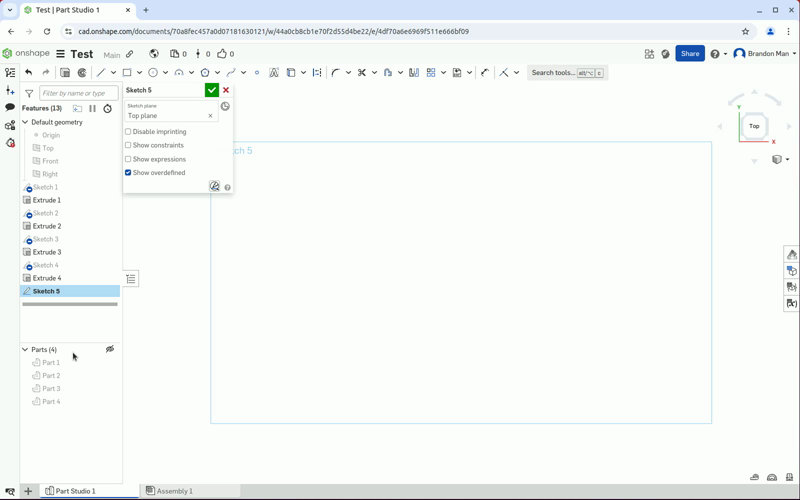
key(l)
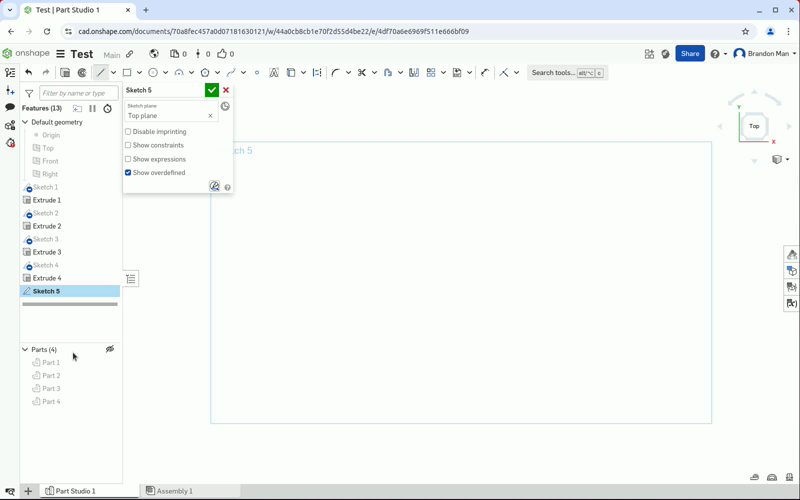
key_down(shift)
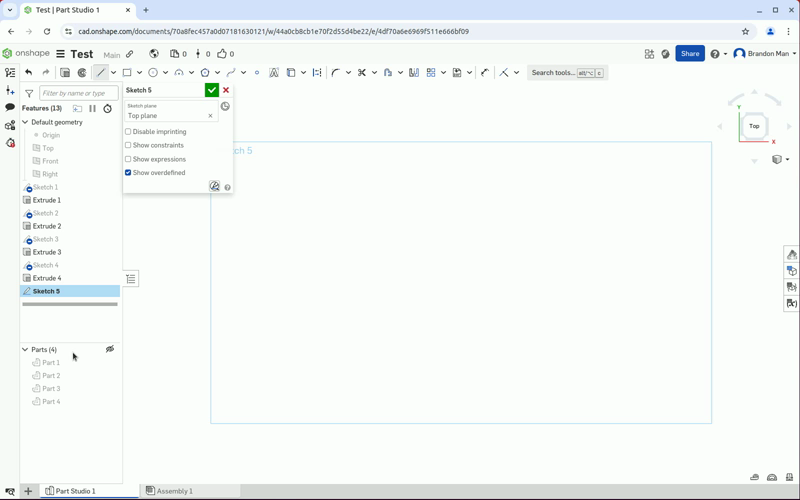
mouse_move(486, 311)
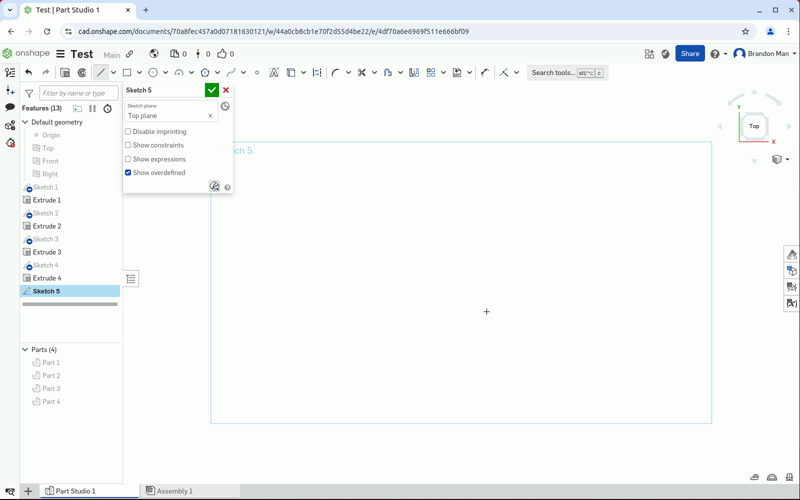
click(486, 311)
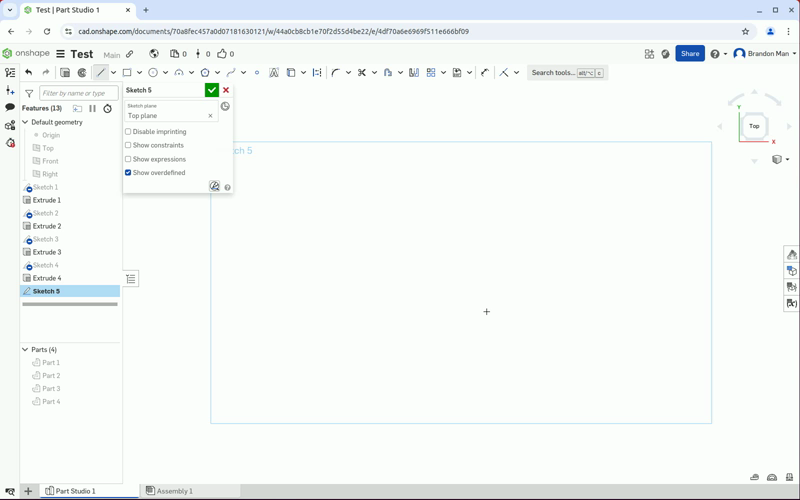
key_up(shift)
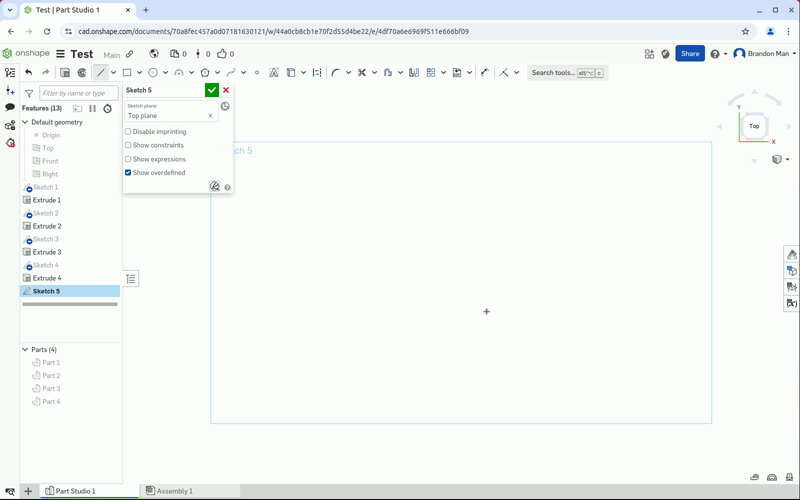
key_down(shift)
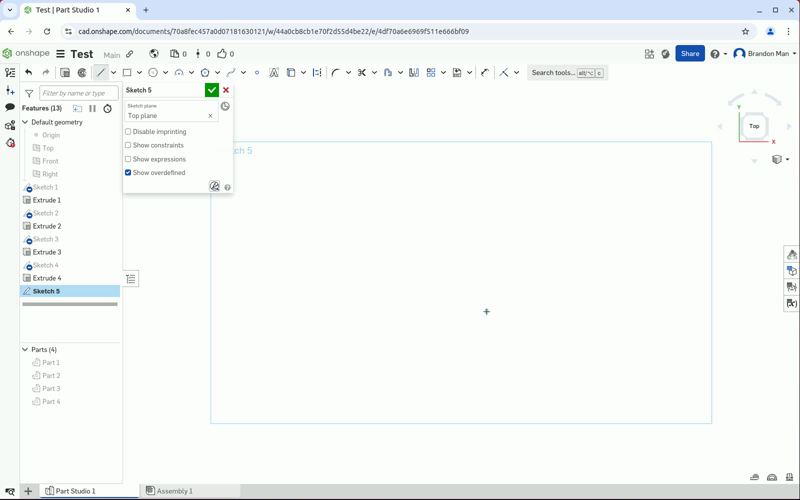
mouse_move(516, 311)
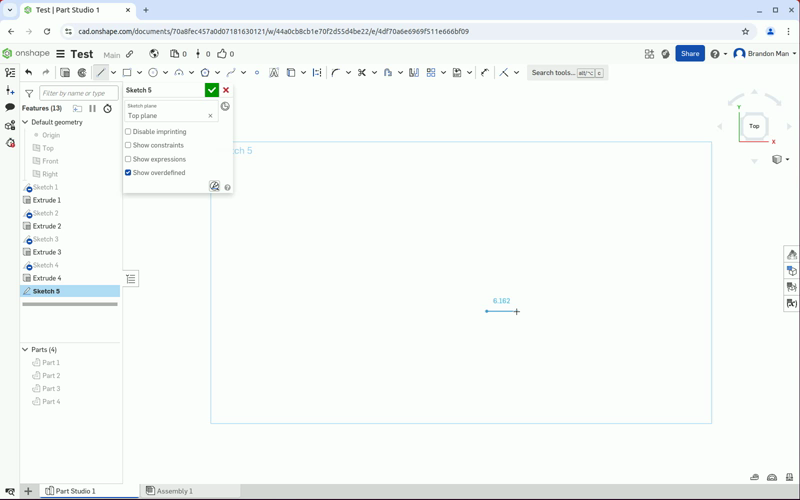
mouse_move(511, 311)
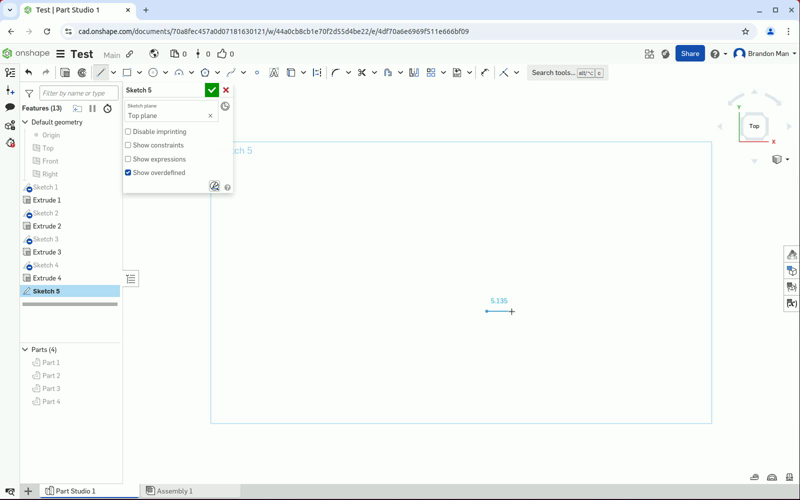
click(511, 311)
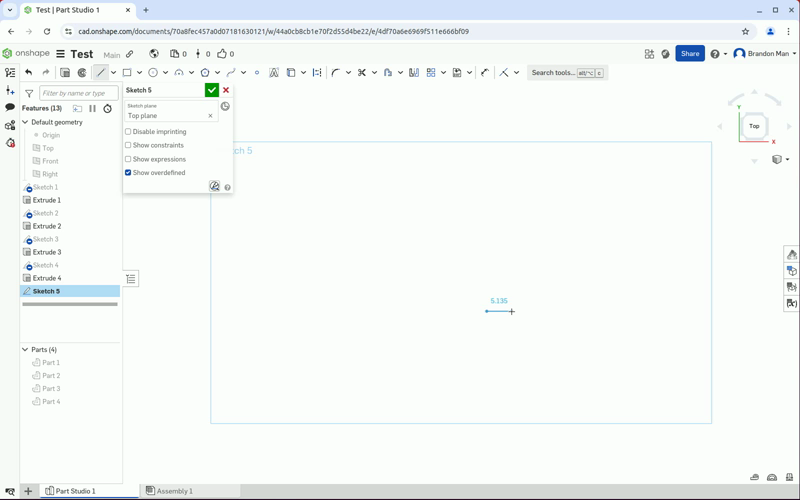
key_up(shift)
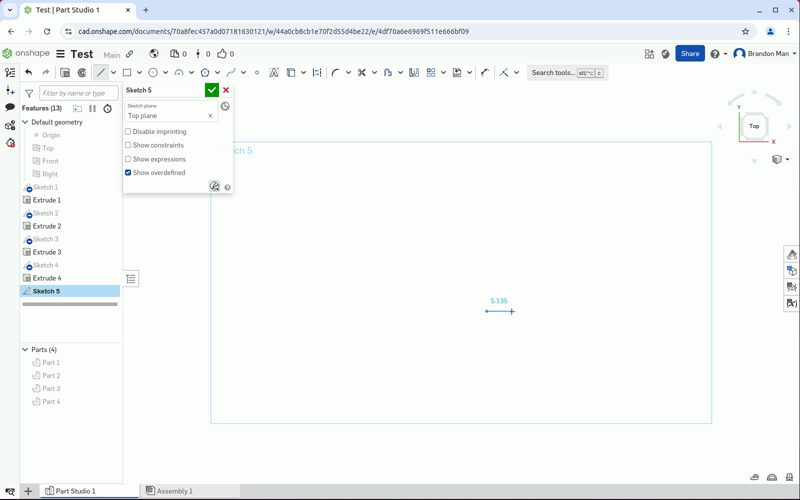
key(esc)
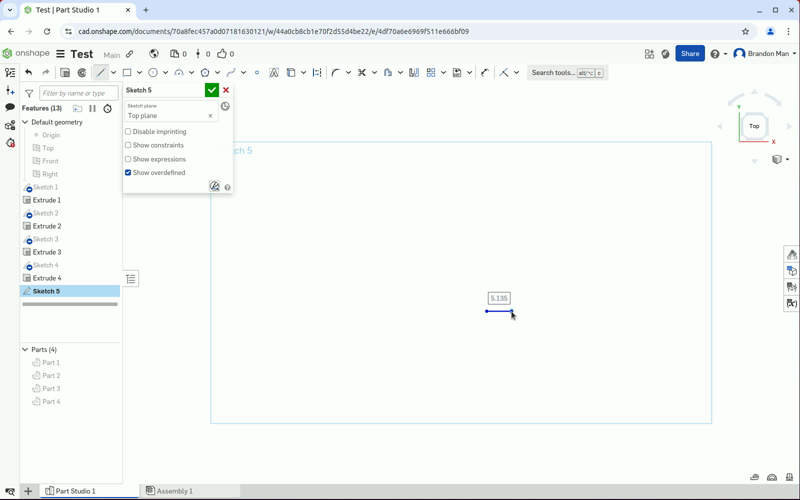
key(a)
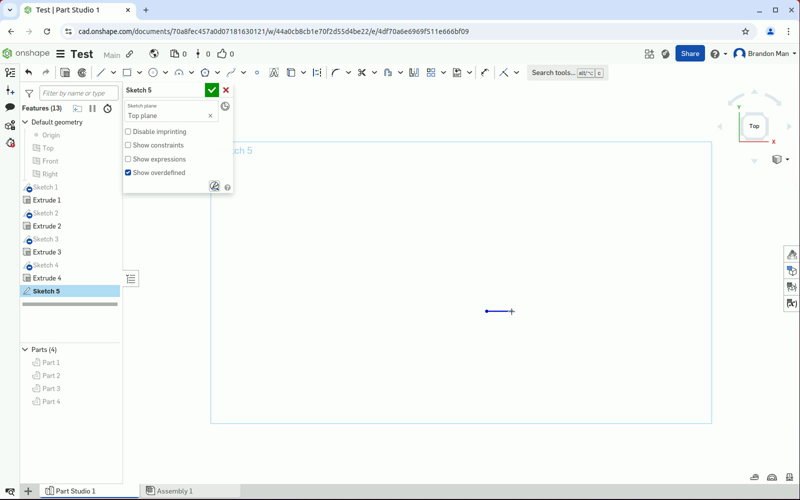
mouse_move(511, 311)
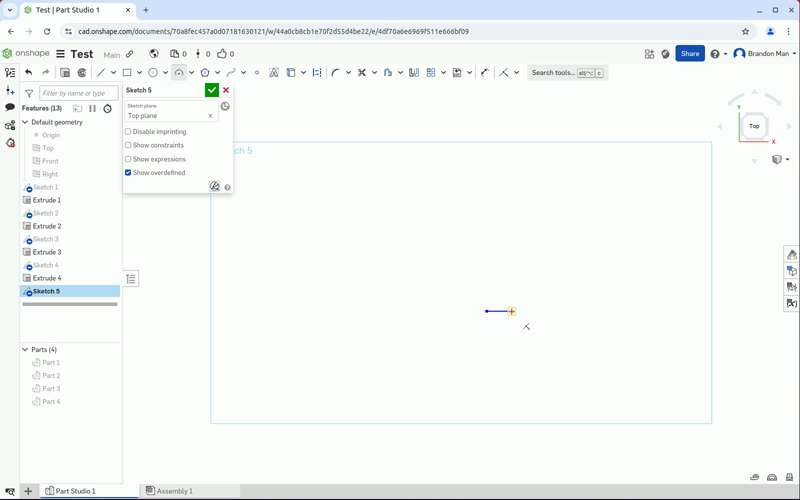
click(511, 311)
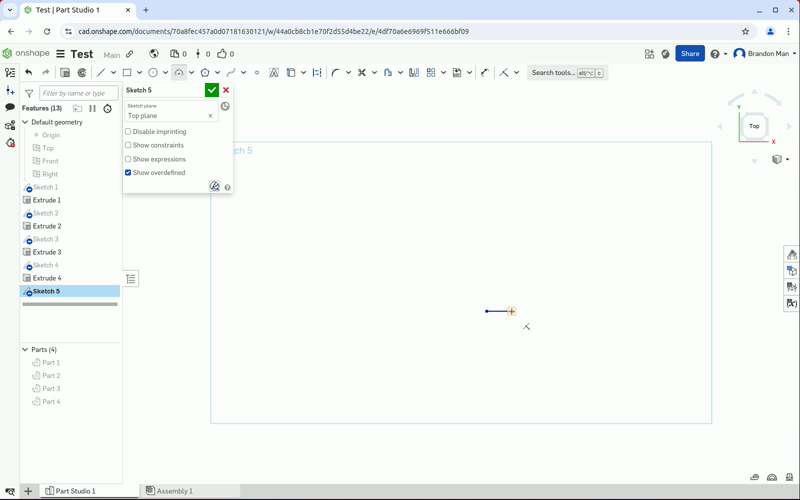
key_down(shift)
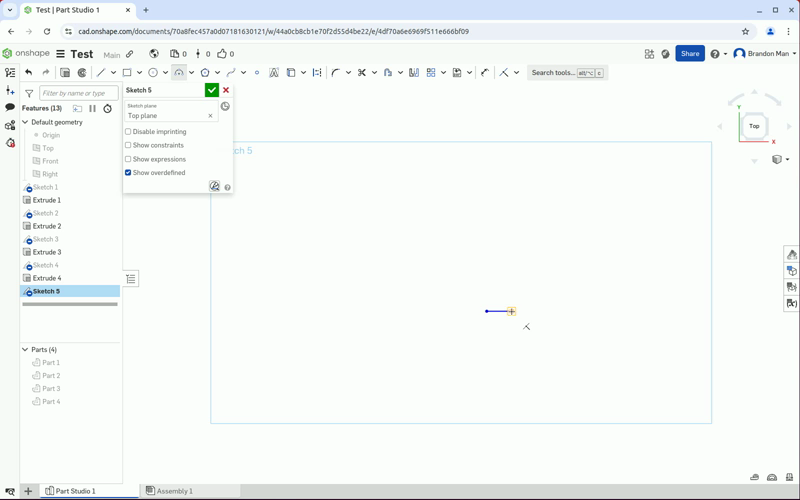
mouse_move(511, 293)
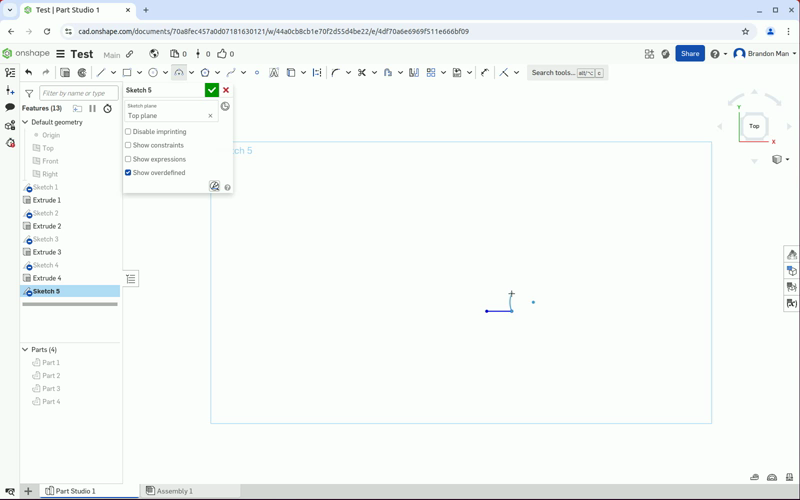
click(511, 293)
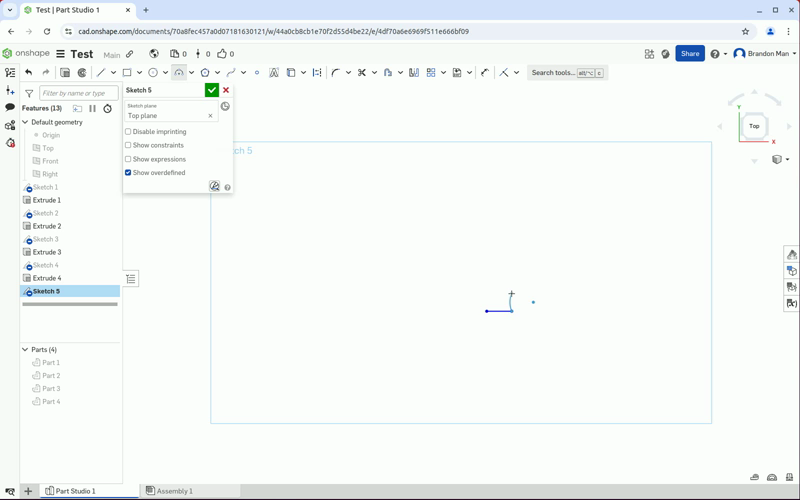
mouse_move(520, 302)
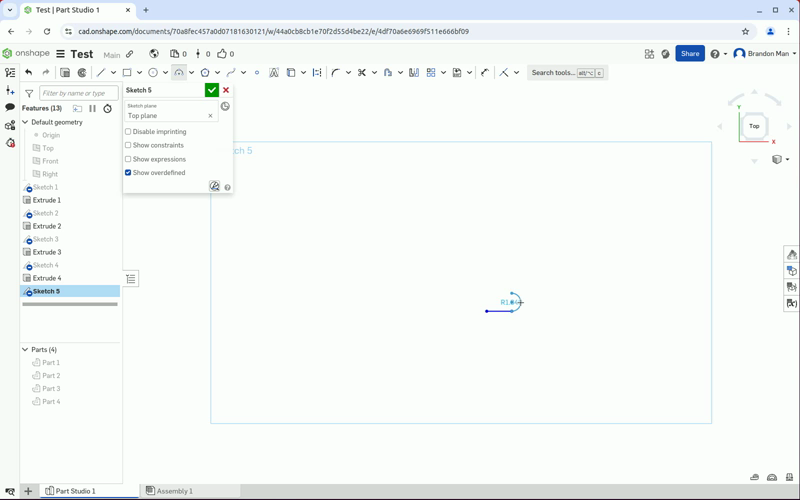
click(520, 302)
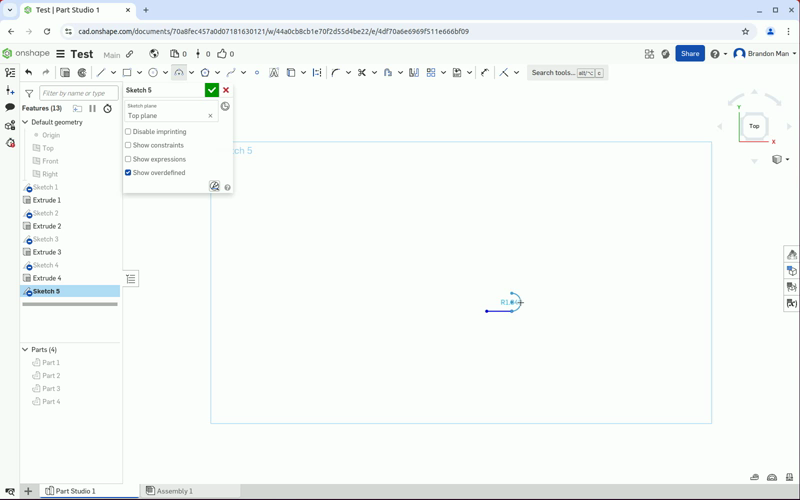
key_up(shift)
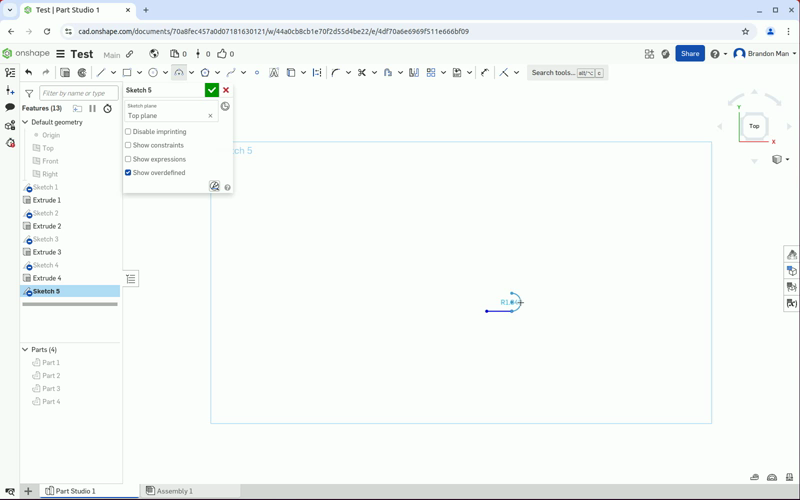
key(esc)
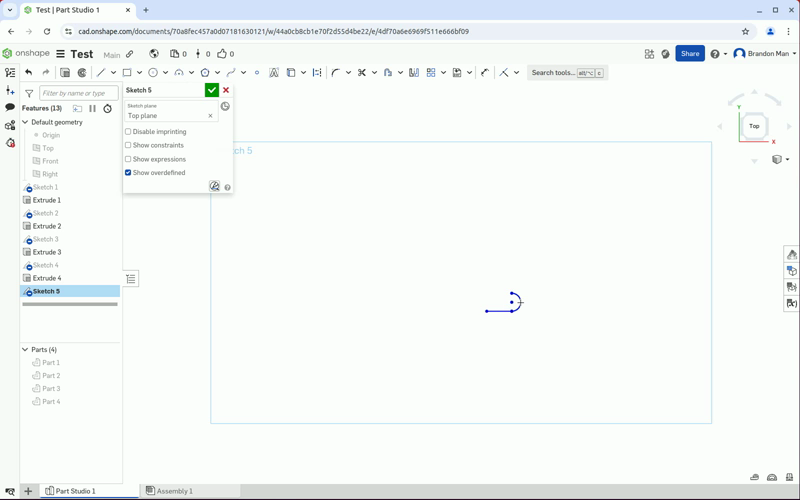
key(l)
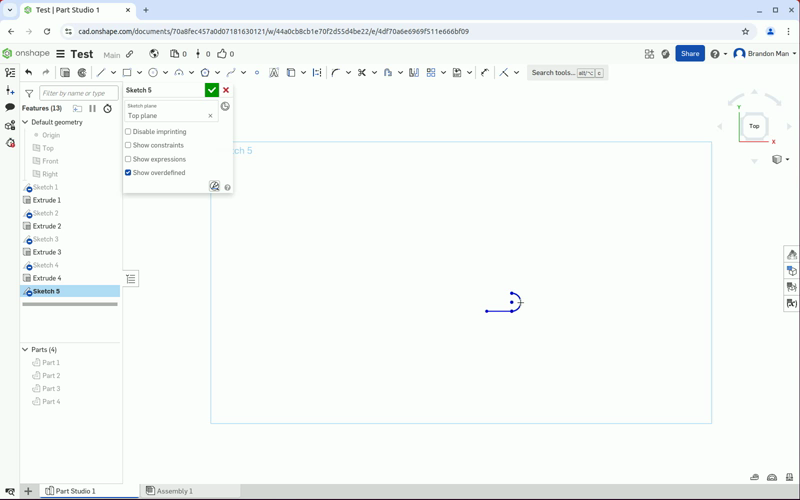
mouse_move(511, 293)
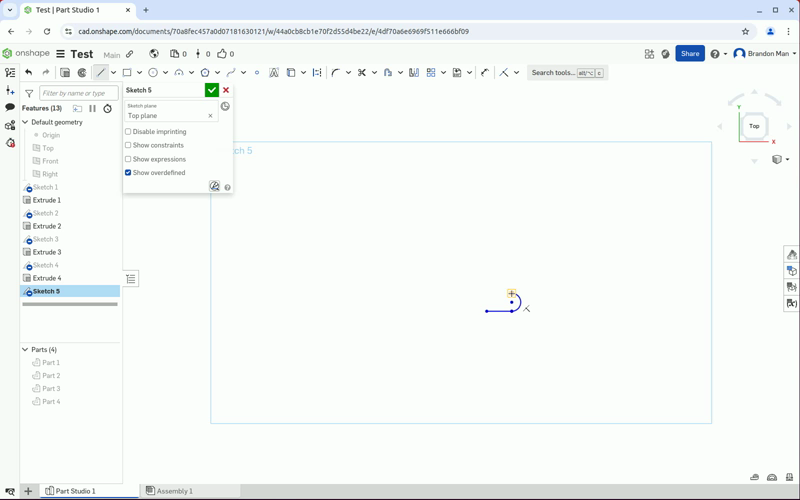
click(511, 293)
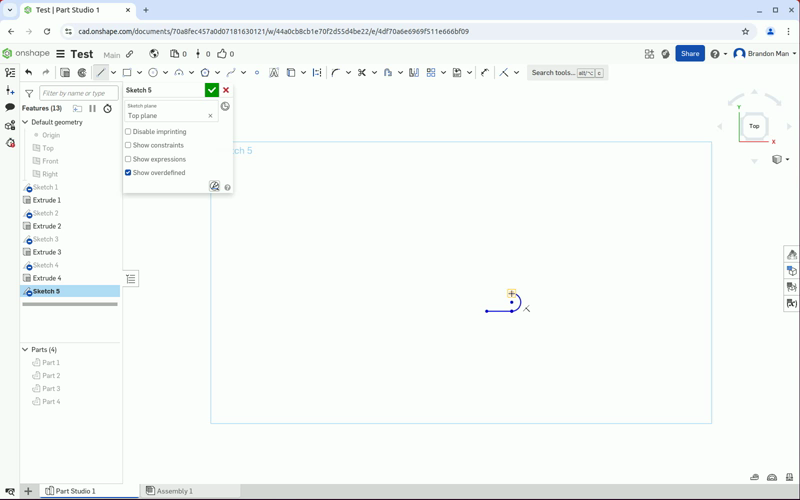
key_down(shift)
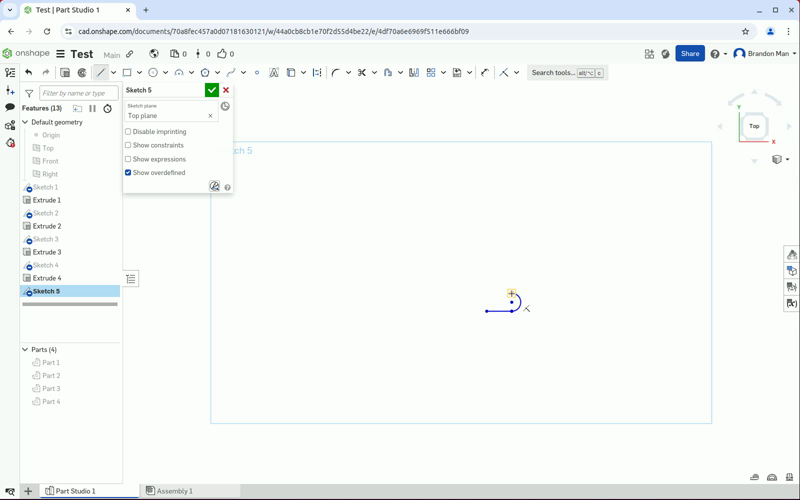
mouse_move(541, 293)
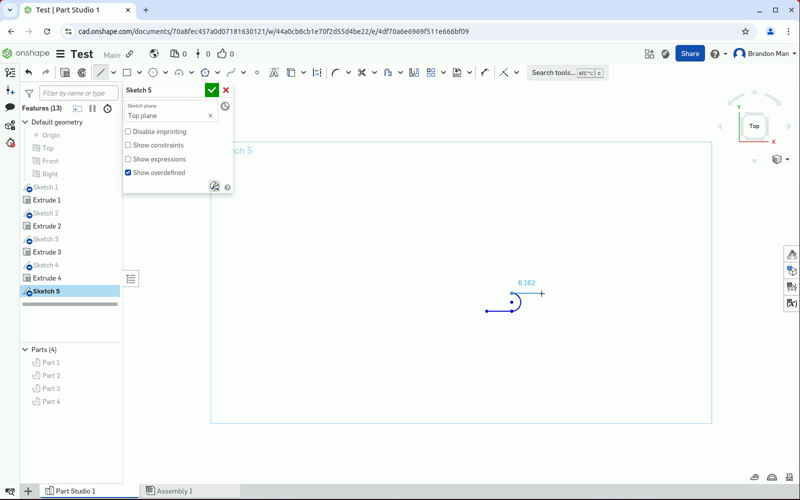
mouse_move(497, 293)
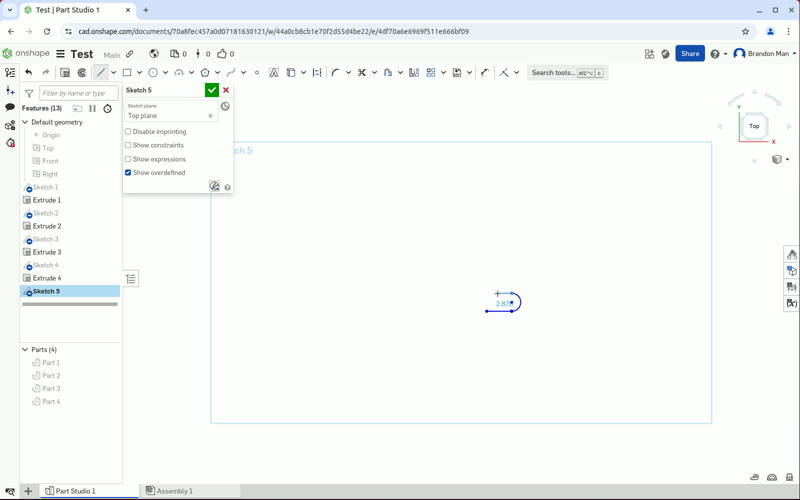
click(497, 293)
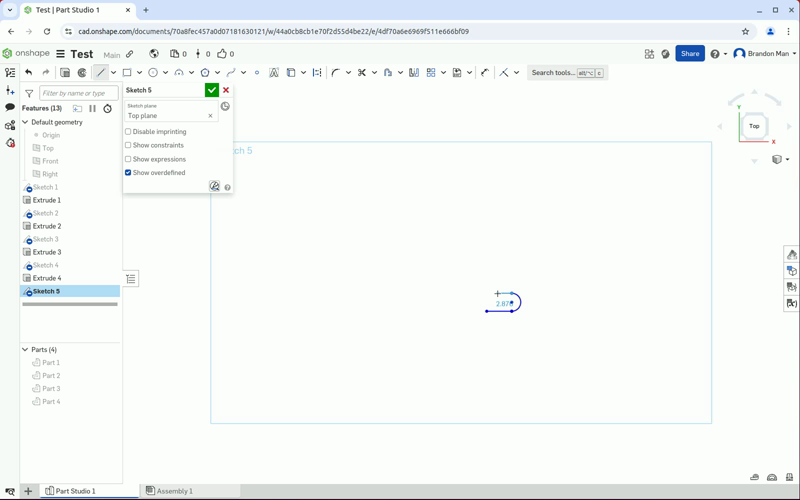
key_up(shift)
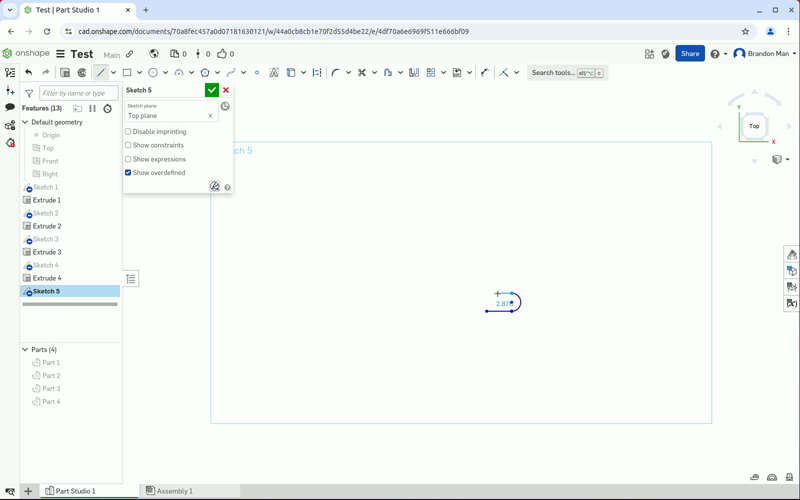
key(esc)
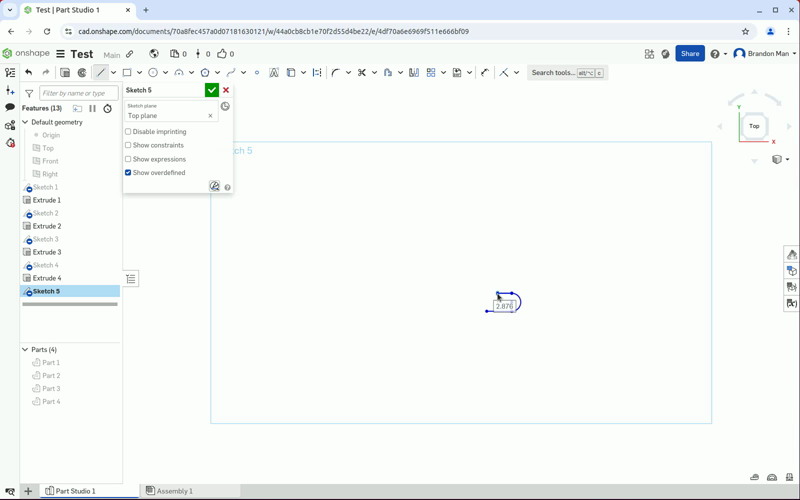
key(a)
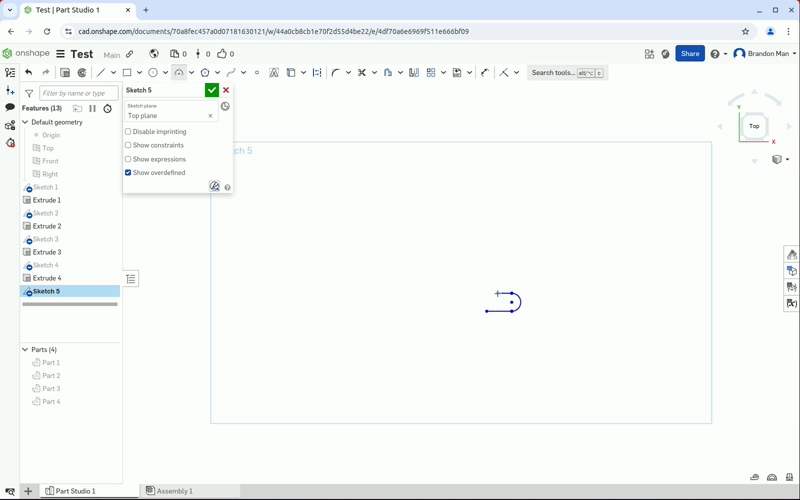
mouse_move(497, 293)
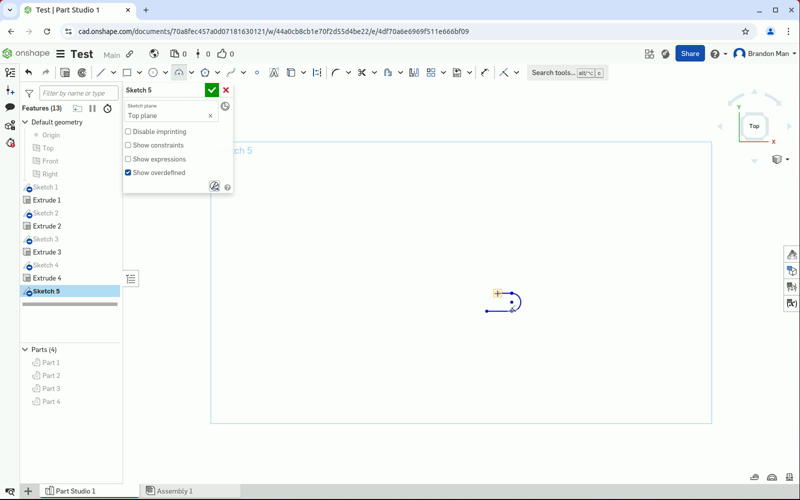
click(497, 293)
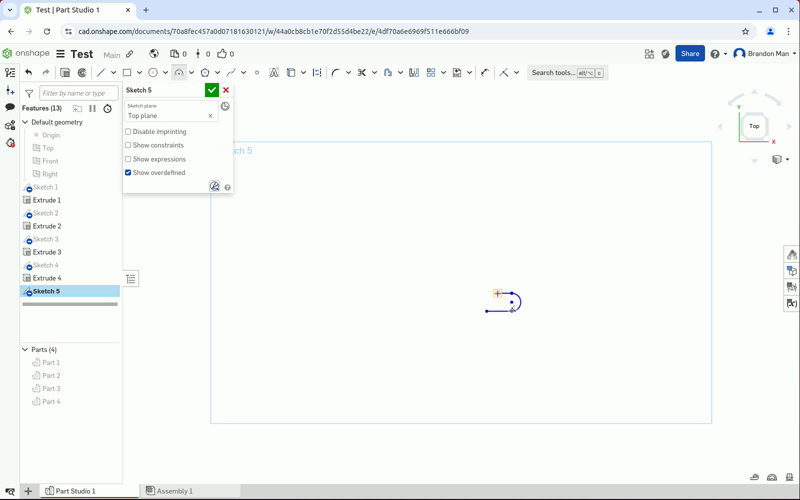
mouse_move(486, 311)
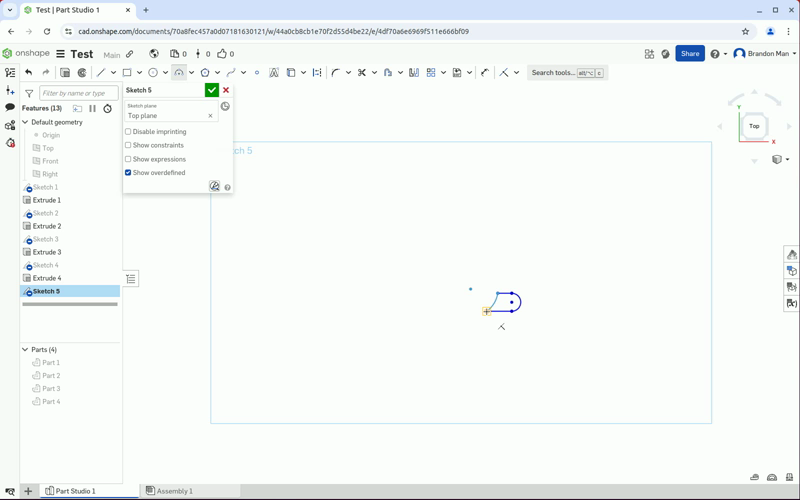
click(486, 311)
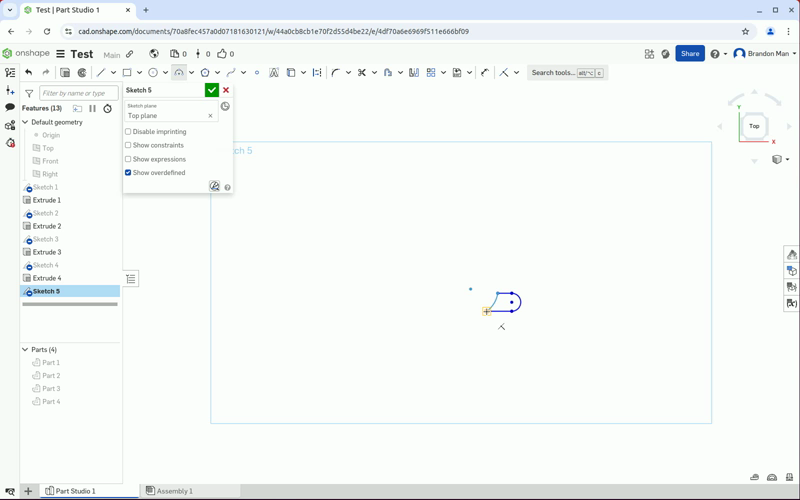
key_down(shift)
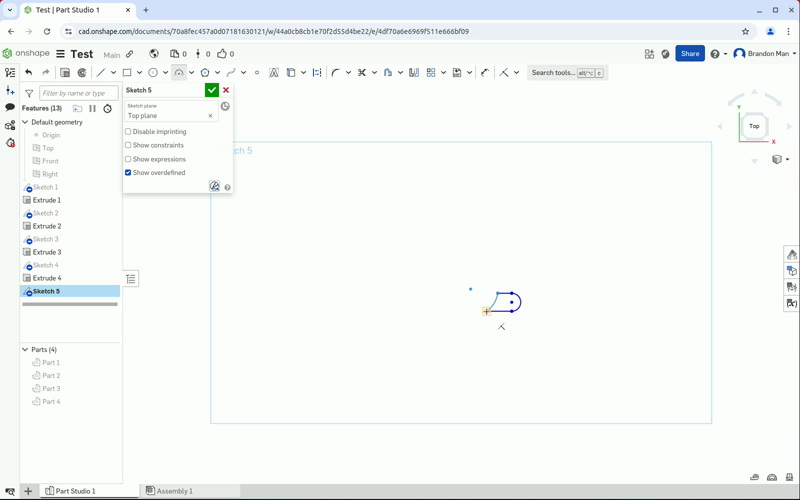
mouse_move(493, 302)
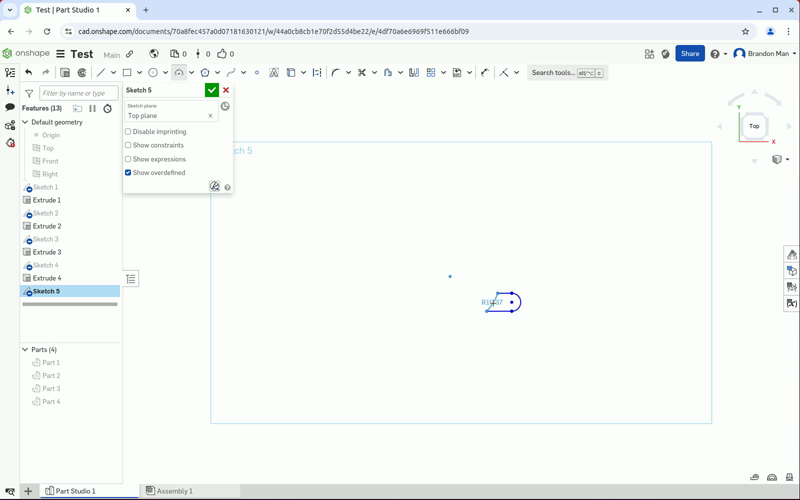
click(493, 302)
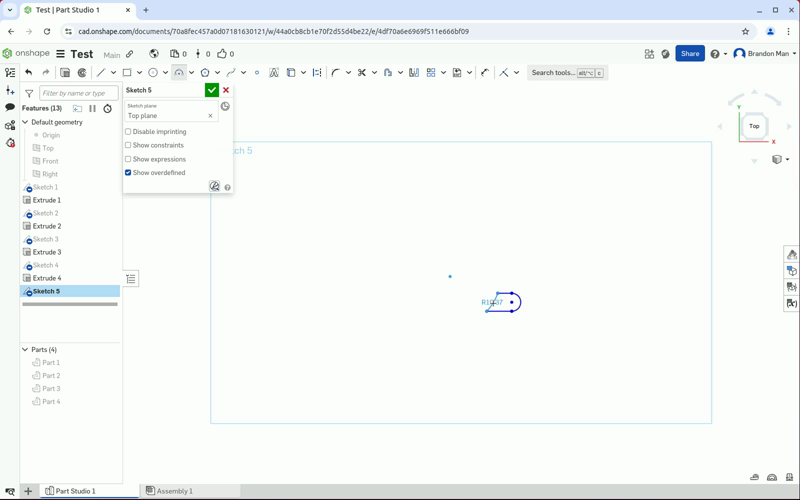
key_up(shift)
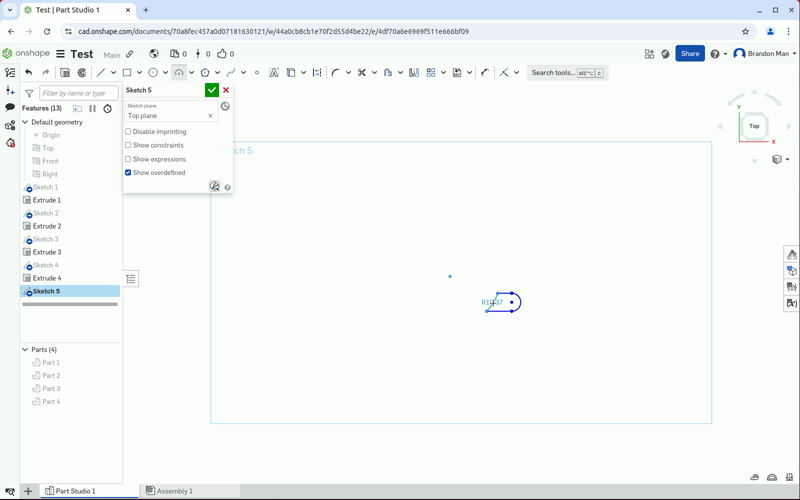
key(esc)
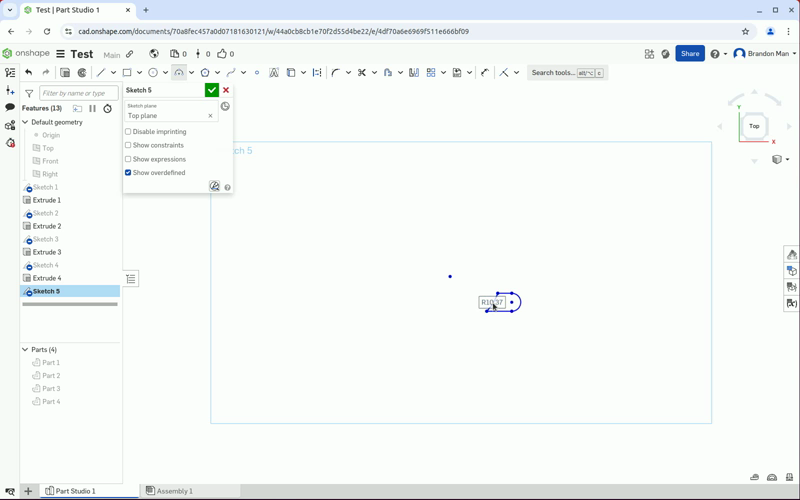
mouse_move(510, 294)
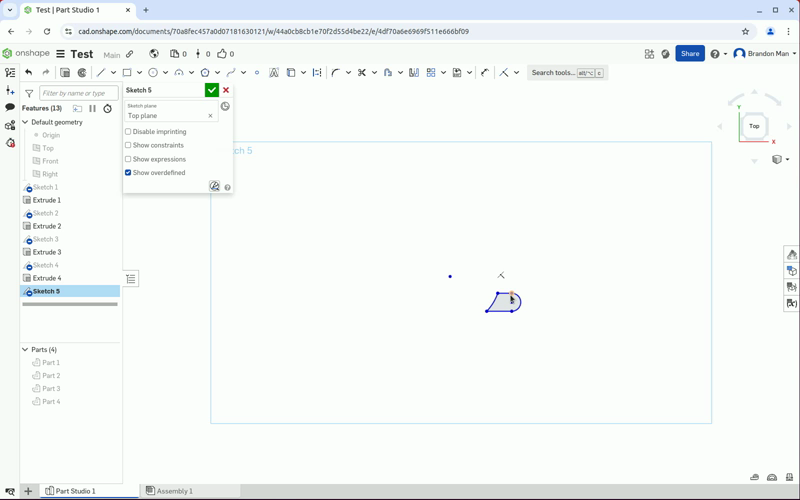
scroll(6)
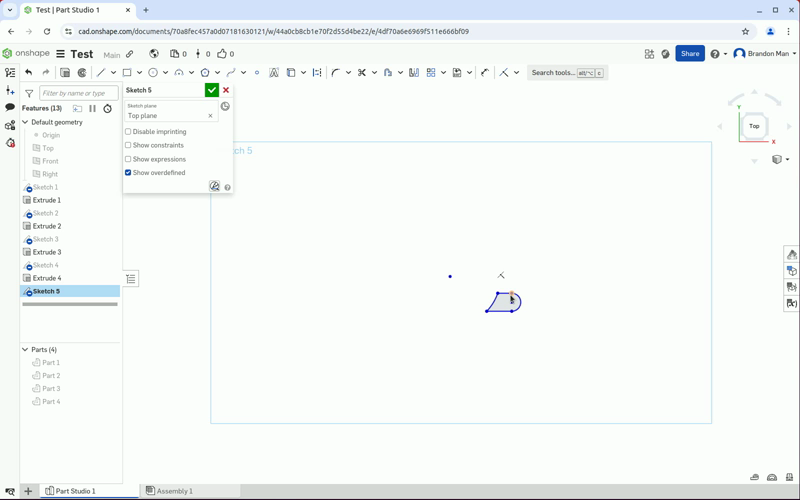
scroll(6)
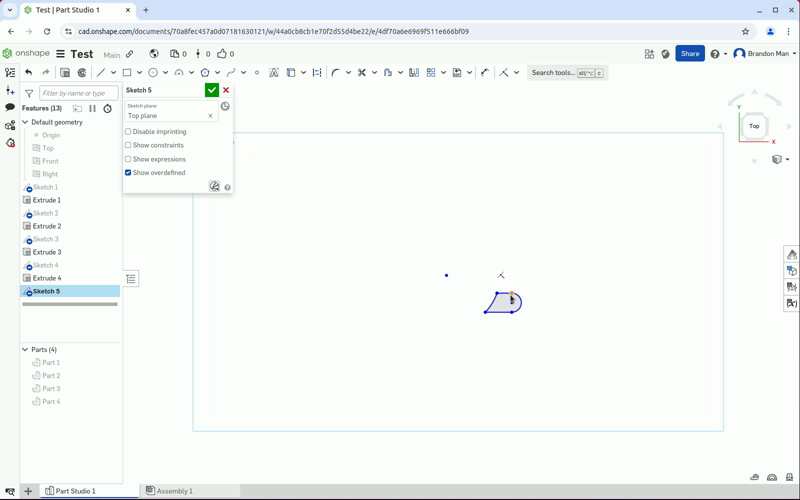
scroll(6)
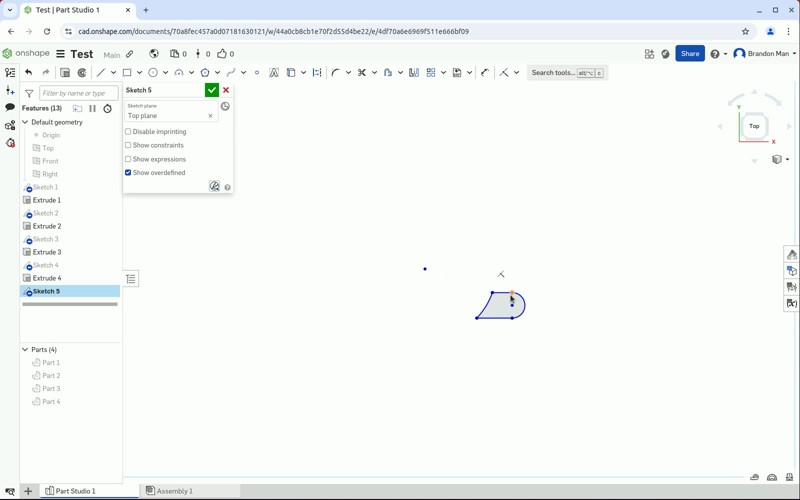
scroll(6)
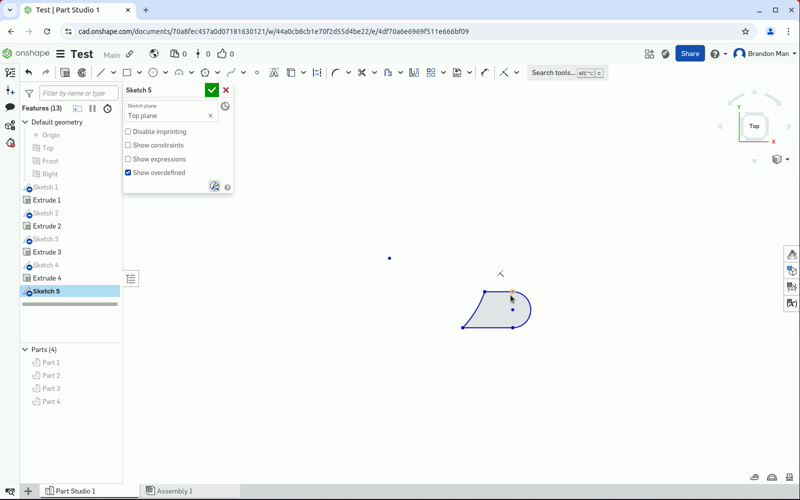
scroll(6)
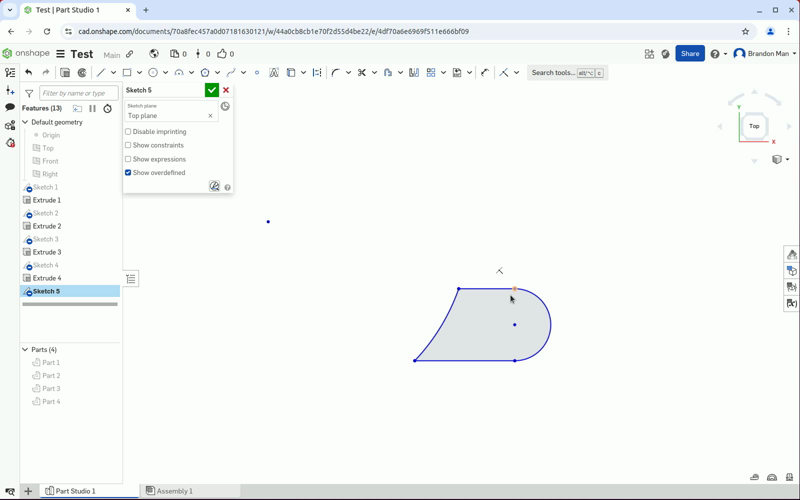
scroll(6)
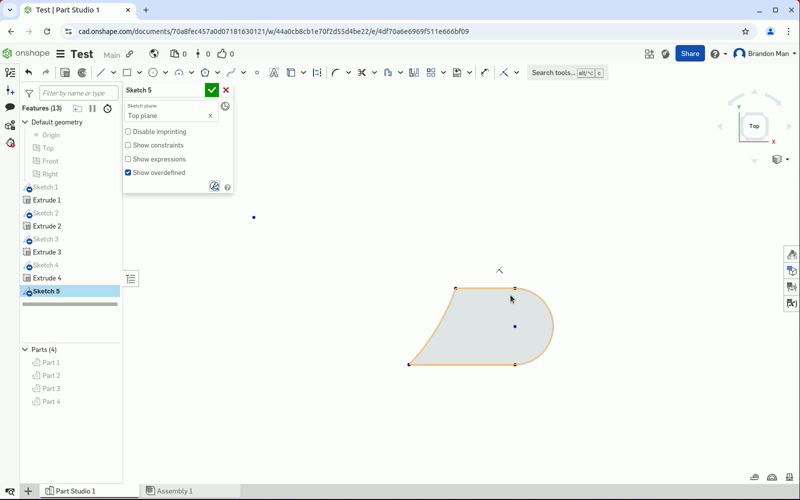
scroll(6)
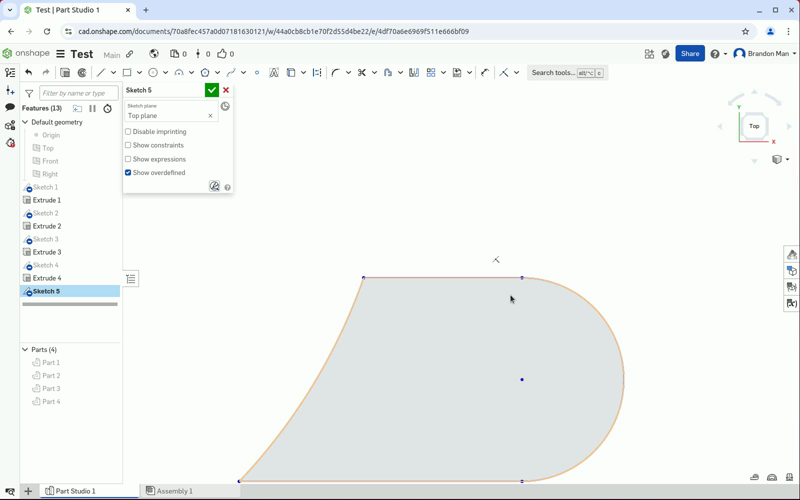
click(510, 294)
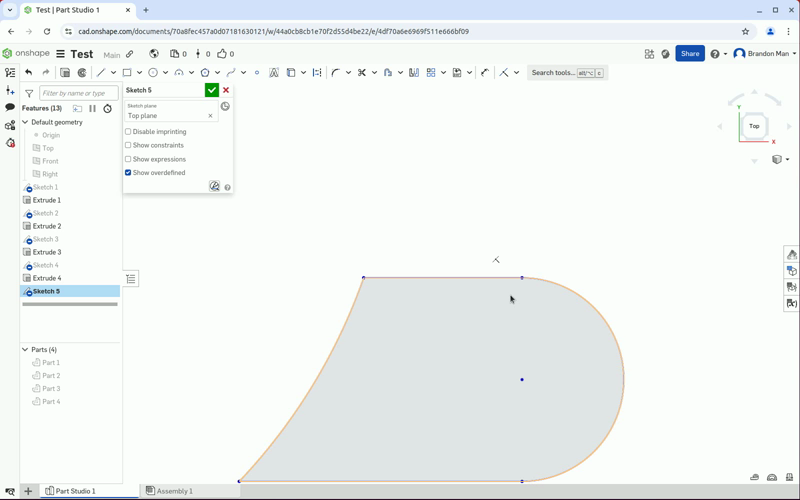
scroll(-6)
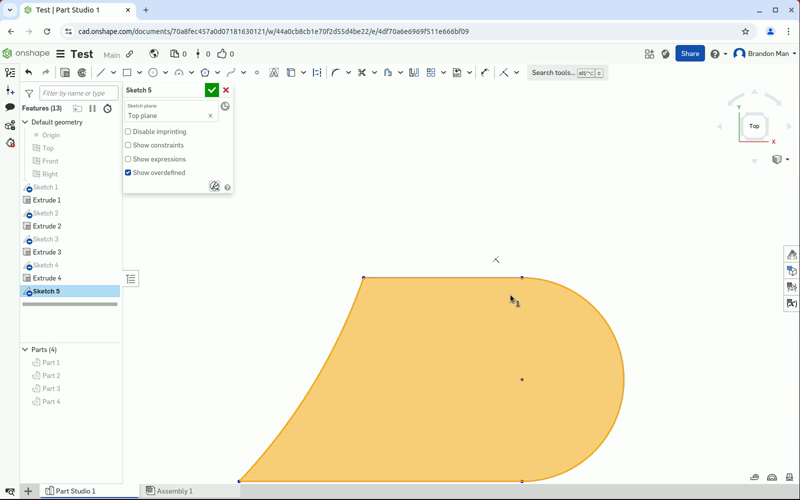
scroll(-6)
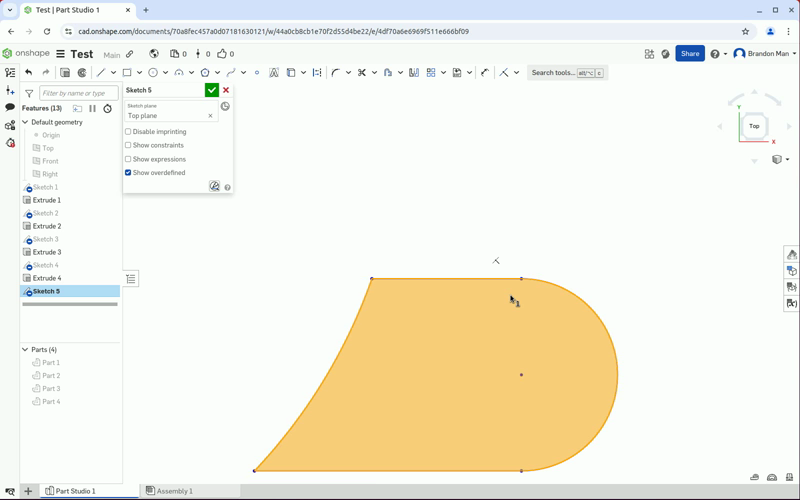
scroll(-6)
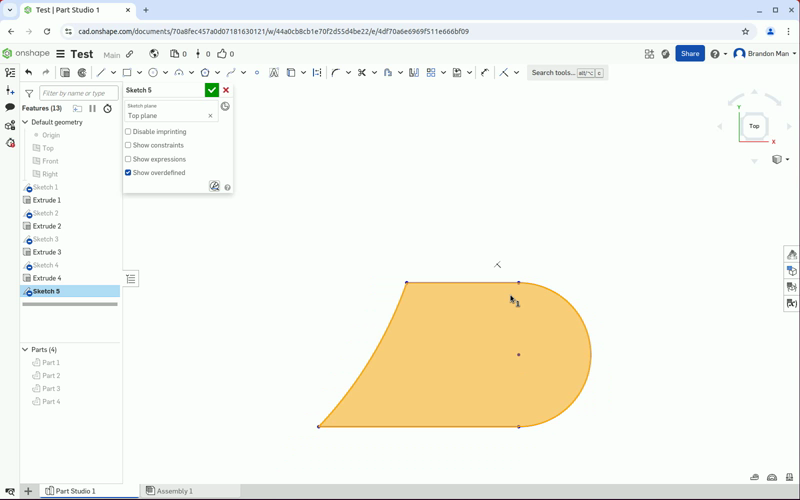
scroll(-6)
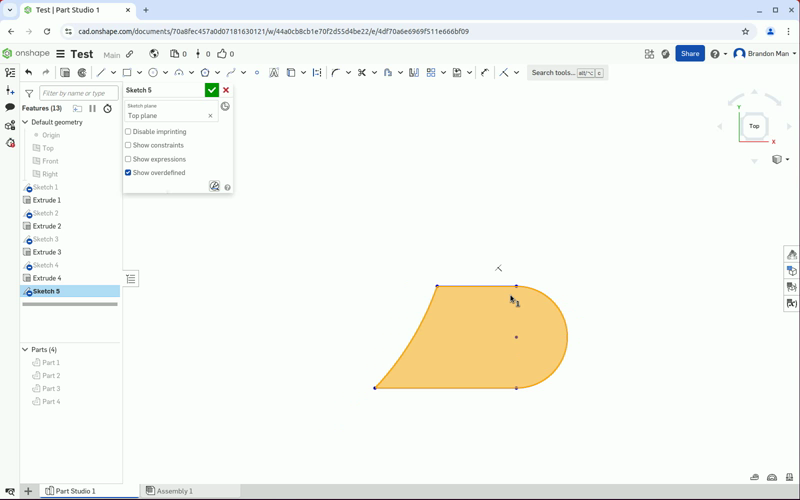
scroll(-6)
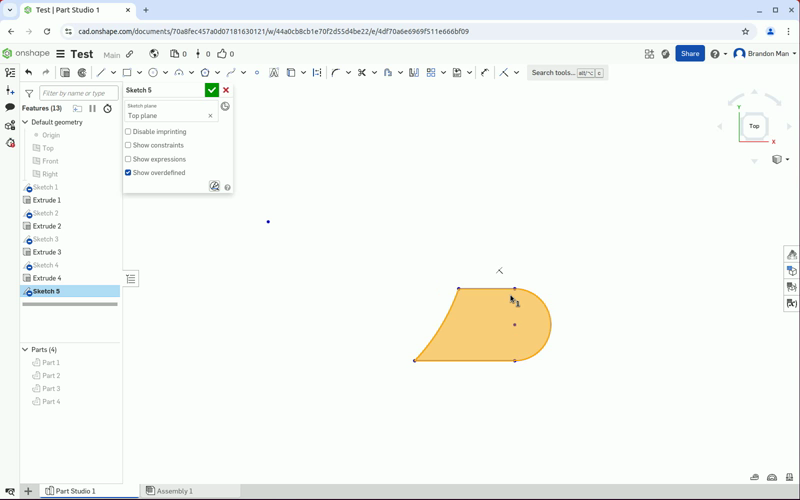
scroll(-6)
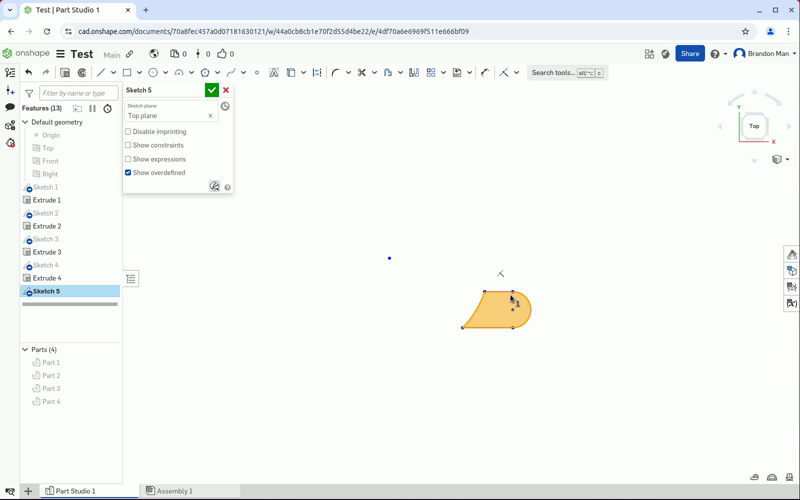
scroll(-6)
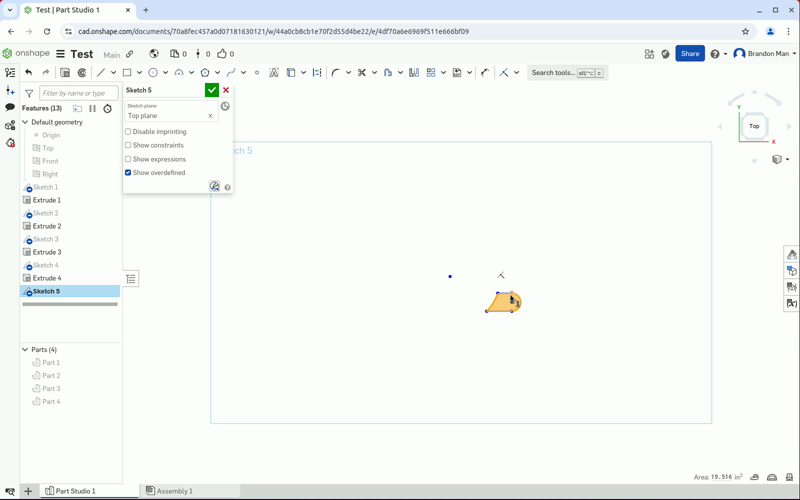
mouse_move(73, 352)
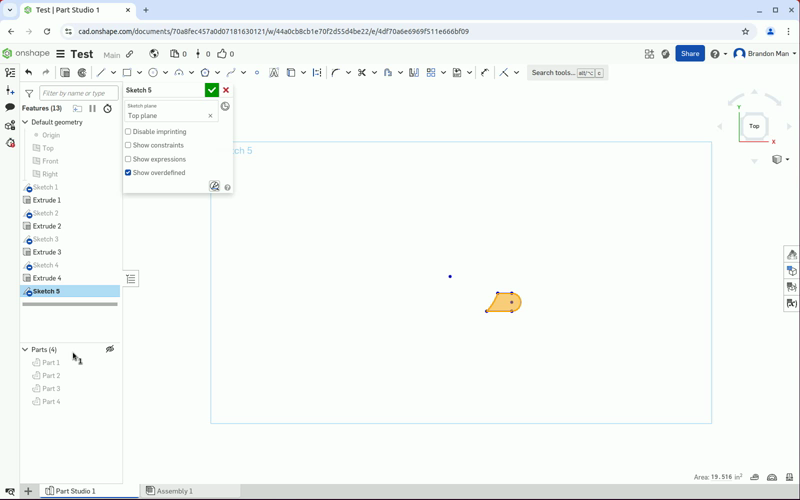
key(shift+y)
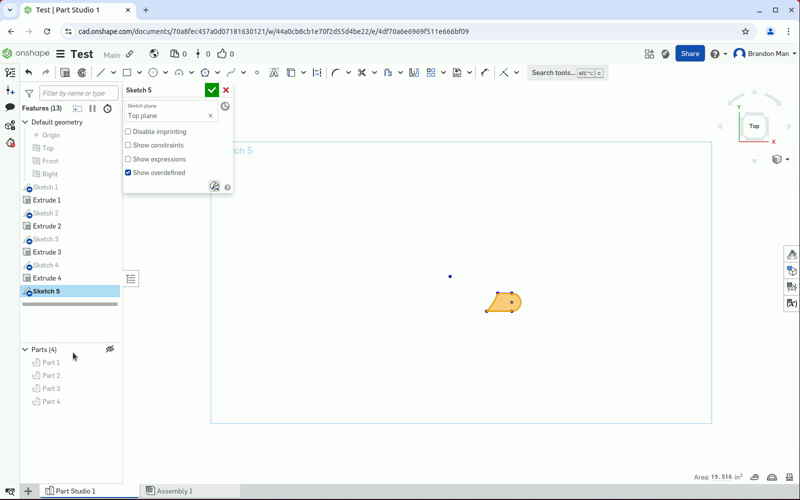
key(shift+e)
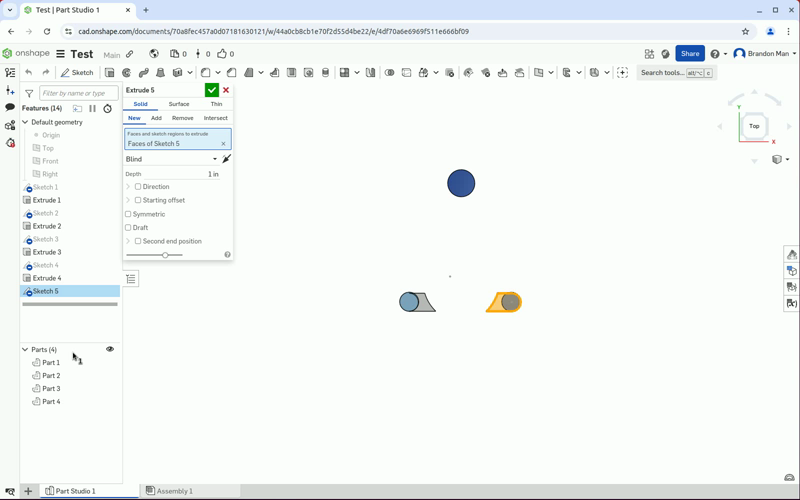
mouse_move(143, 106)
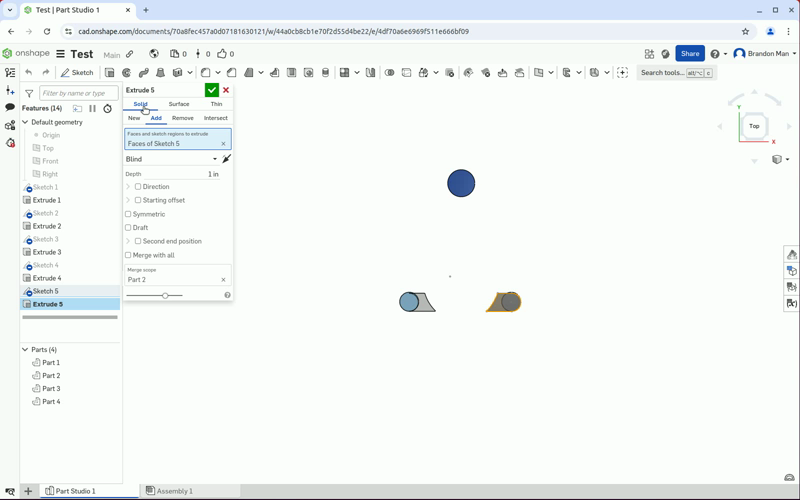
click(143, 106)
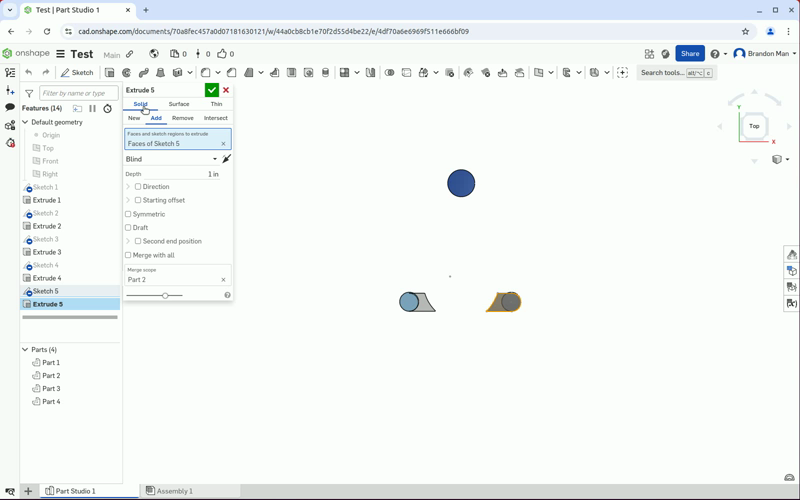
mouse_move(137, 120)
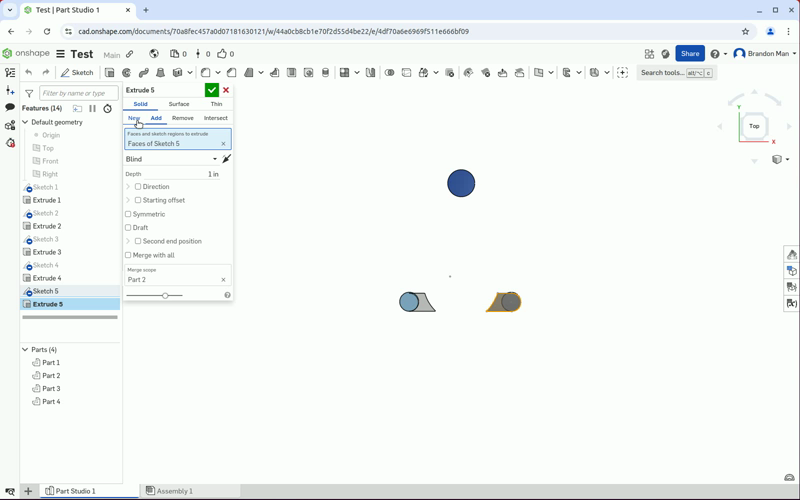
click(137, 120)
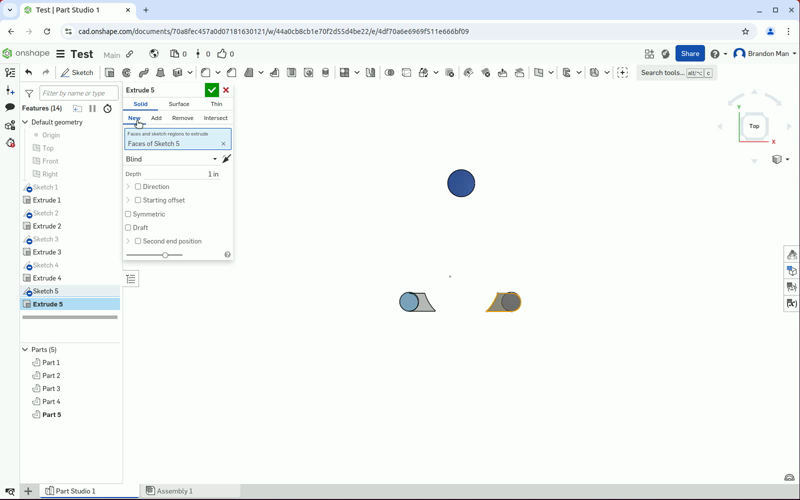
key(tab, 4)
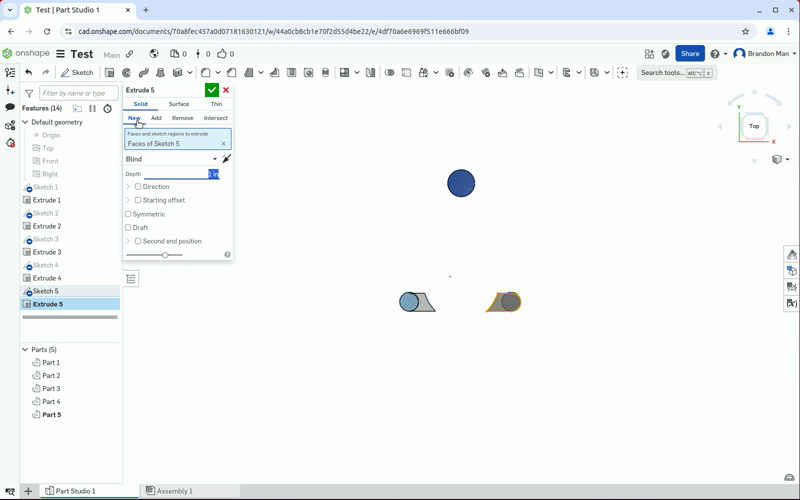
text(7.943)
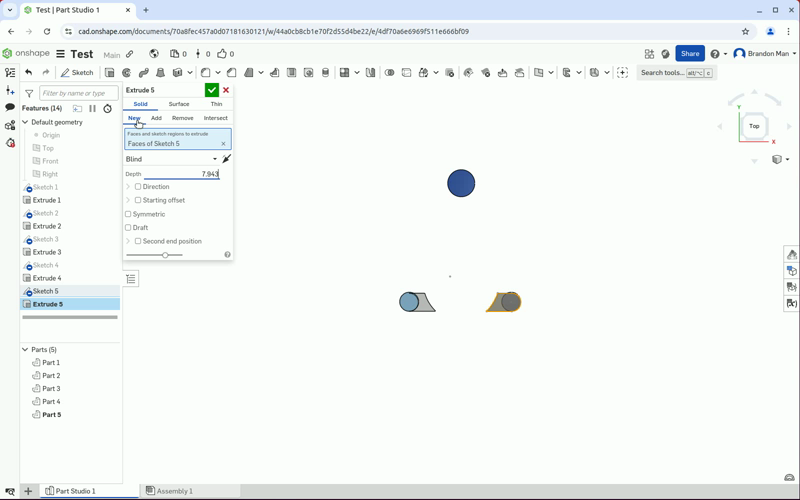
key(enter)
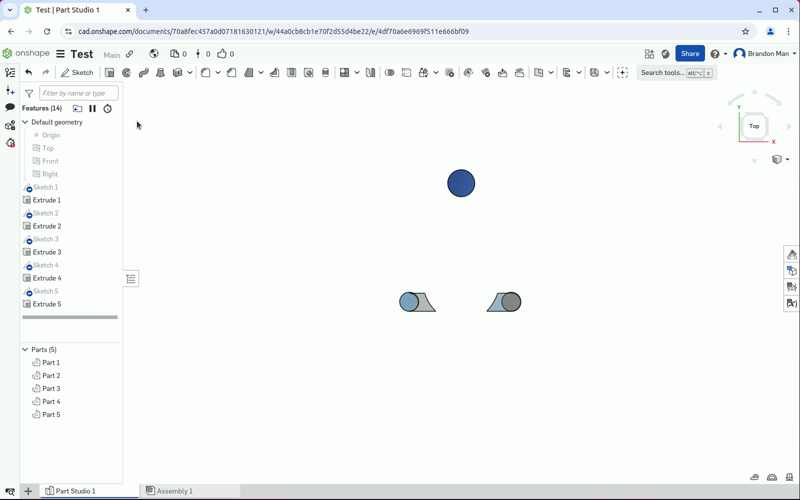
key(shift+h)
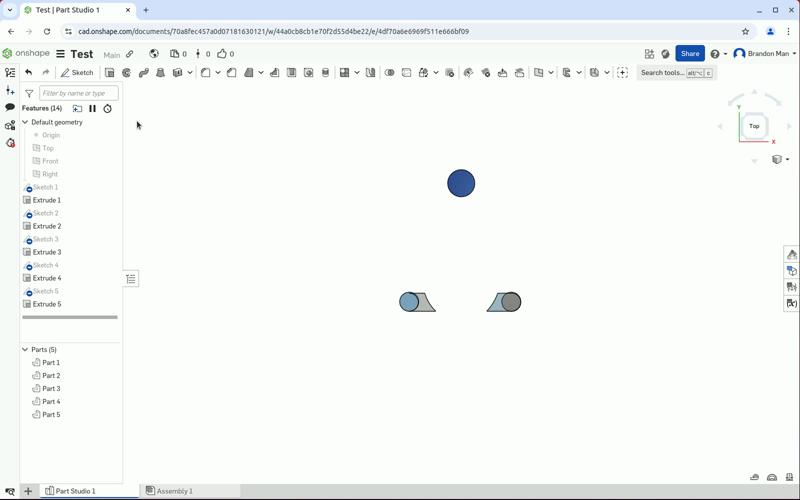
key(shift+h)
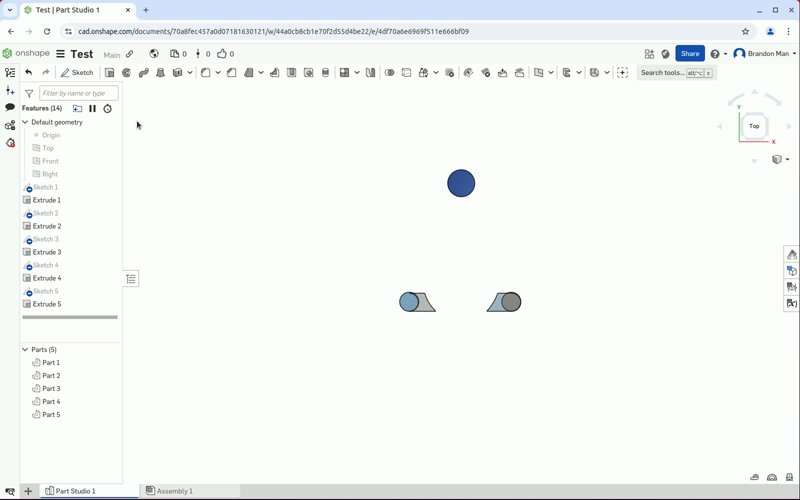
mouse_move(73, 189)
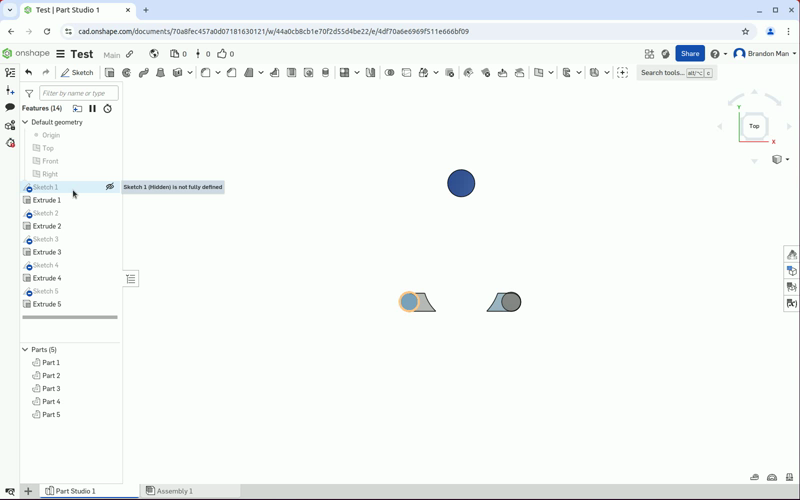
click(73, 189)
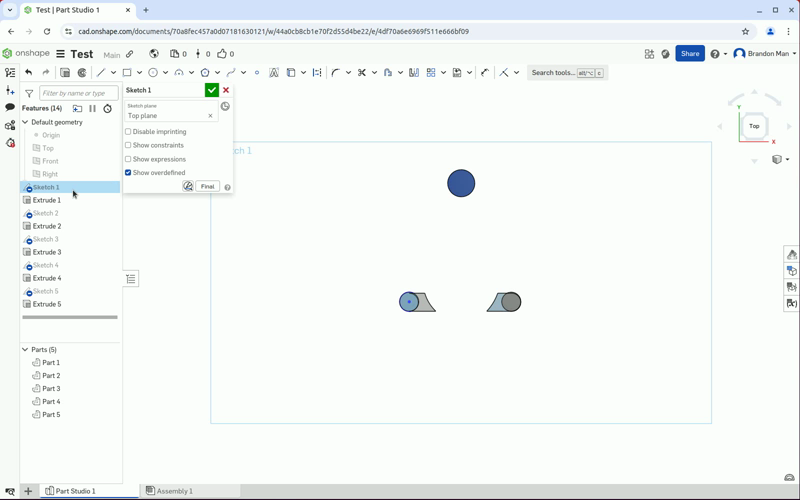
mouse_move(229, 92)
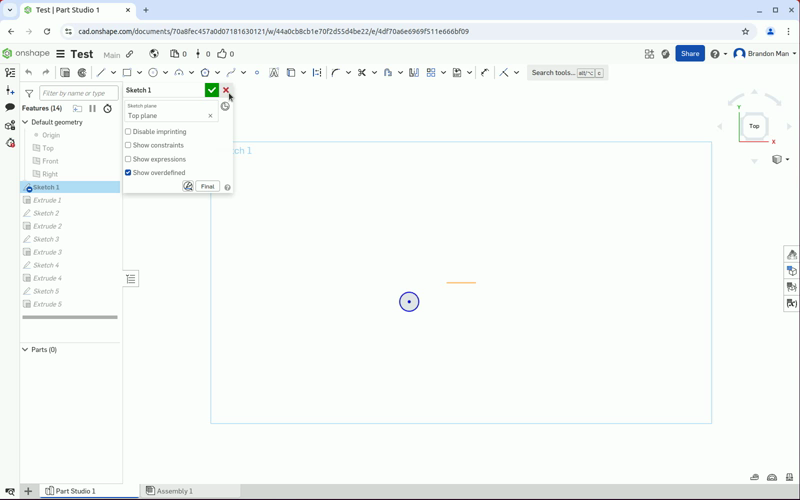
click(229, 92)
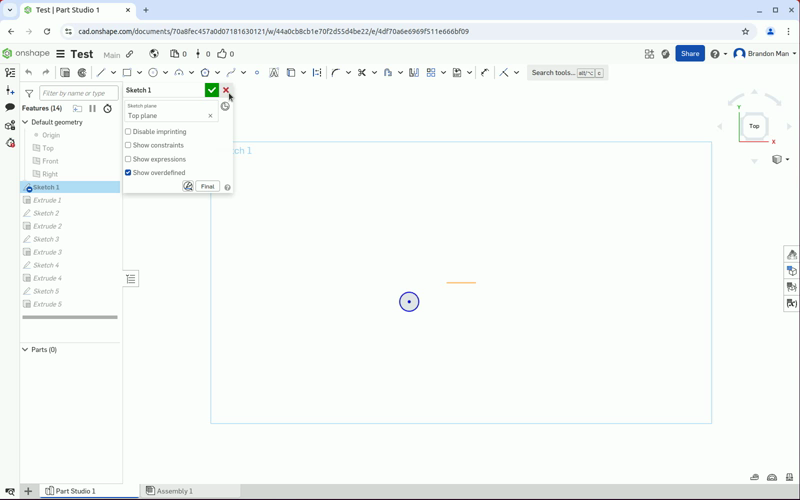
key(shift+s)
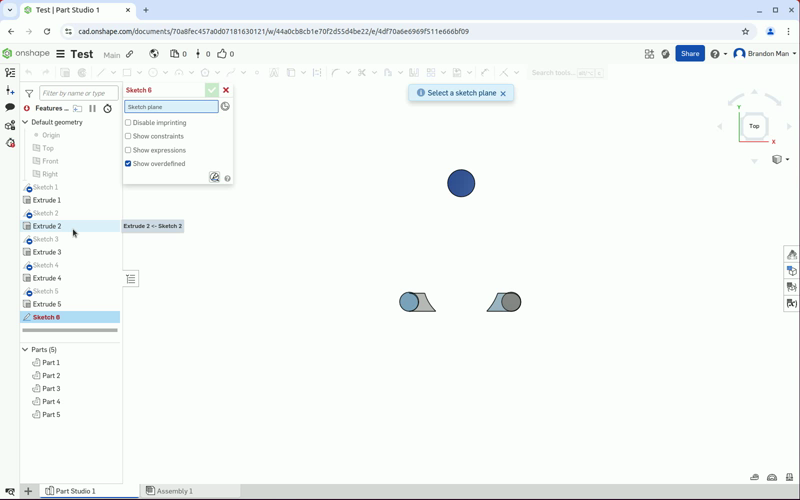
scroll(3)
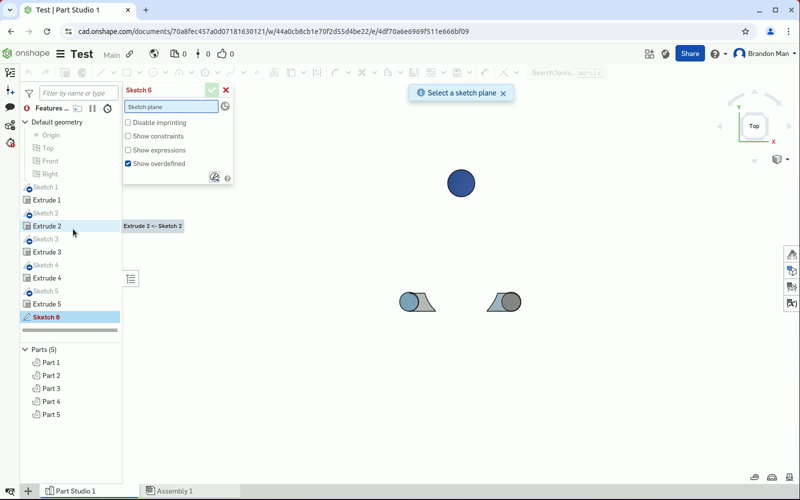
mouse_move(73, 150)
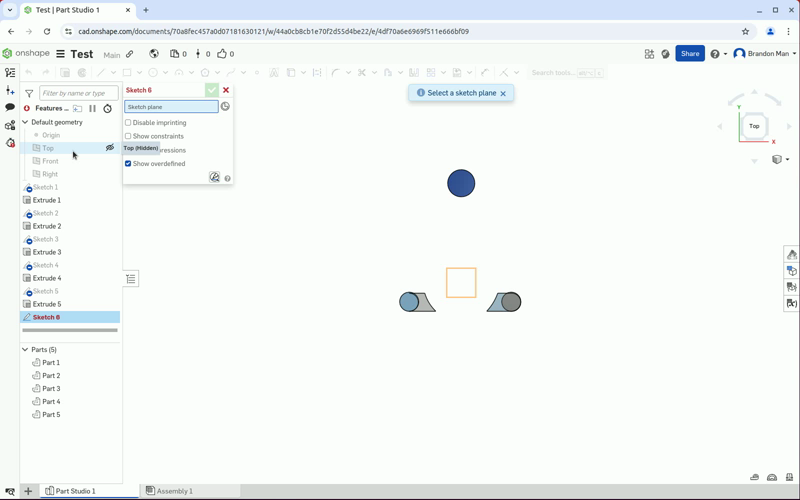
click(73, 150)
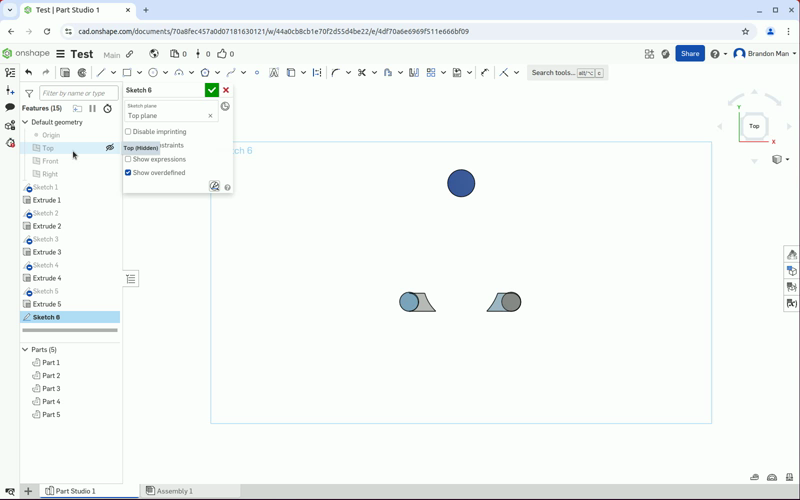
mouse_move(73, 352)
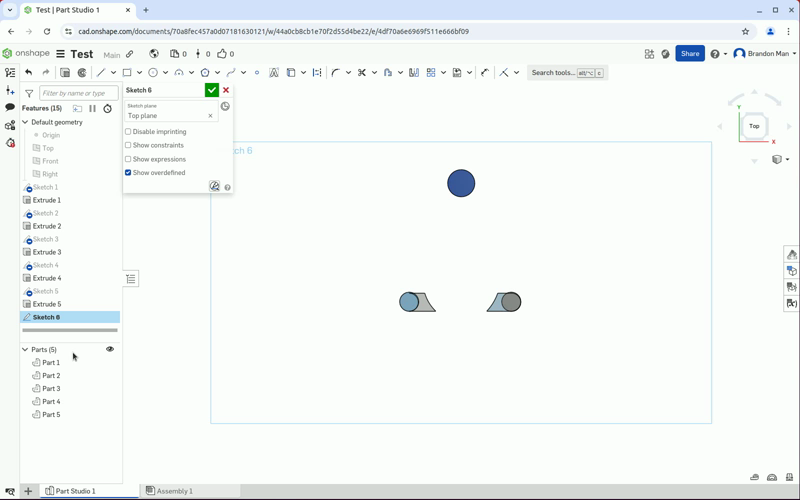
key(y)
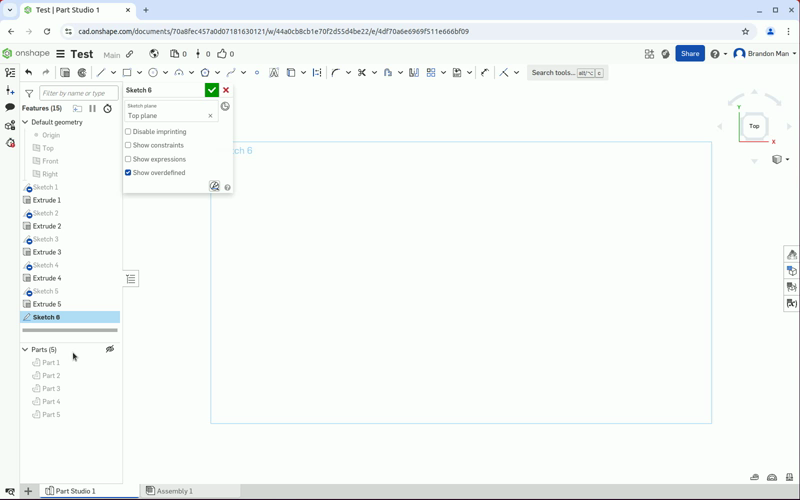
key(a)
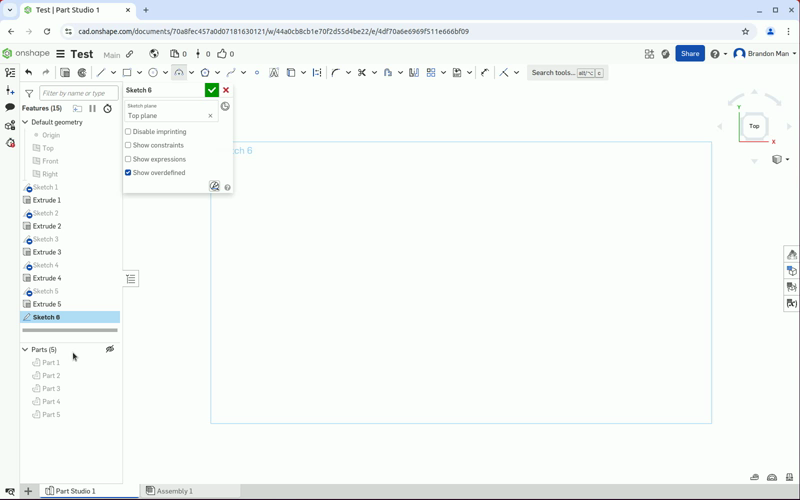
key_down(shift)
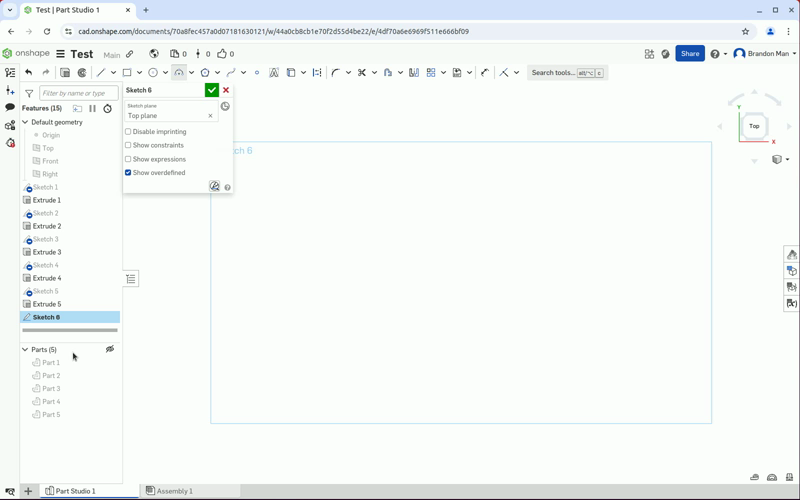
mouse_move(451, 210)
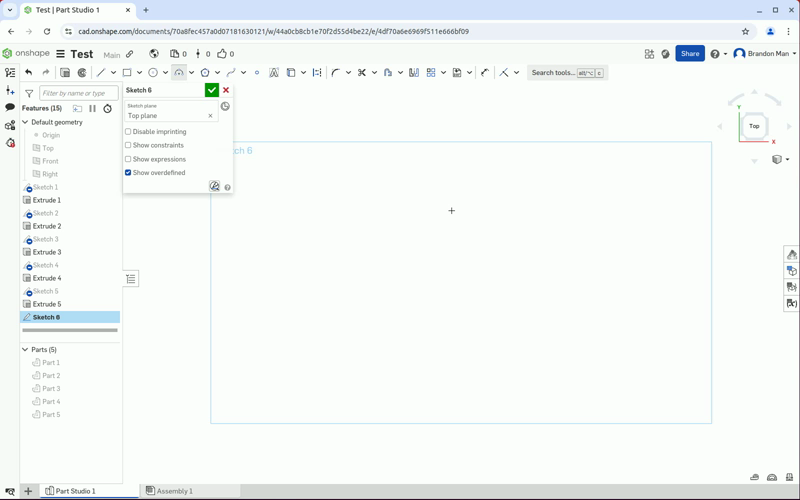
click(451, 210)
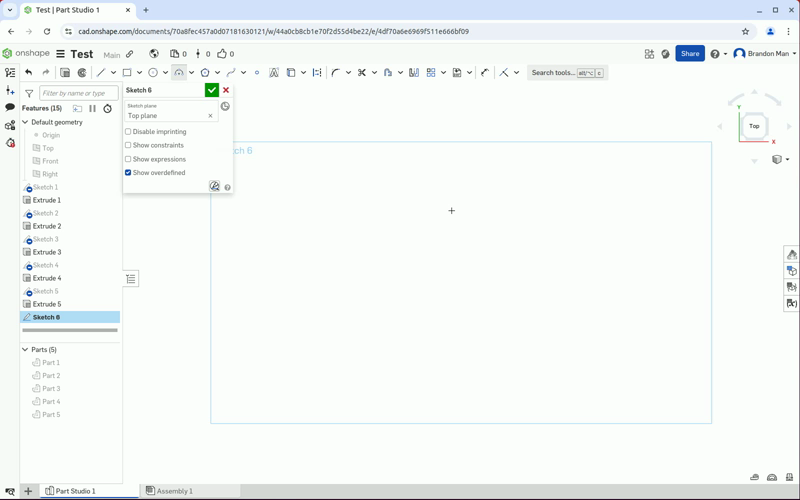
key_up(shift)
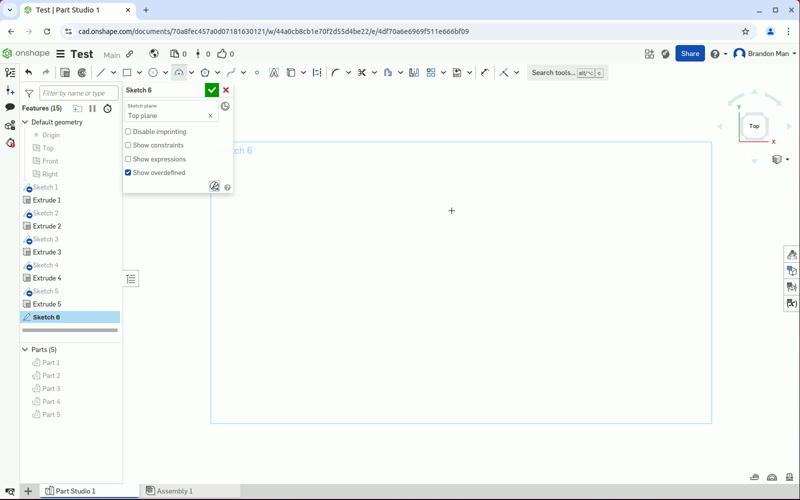
key_down(shift)
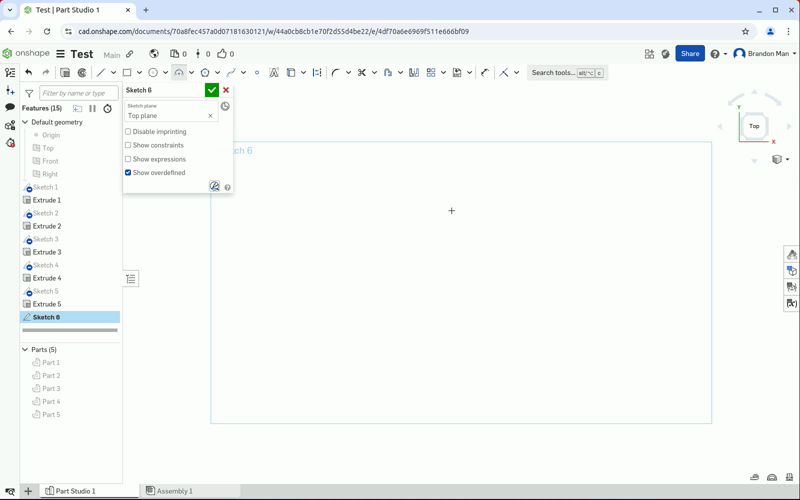
mouse_move(471, 210)
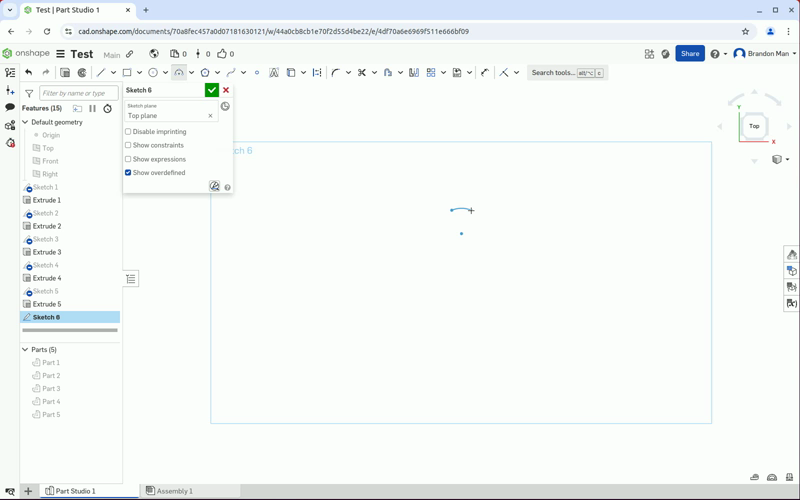
click(471, 210)
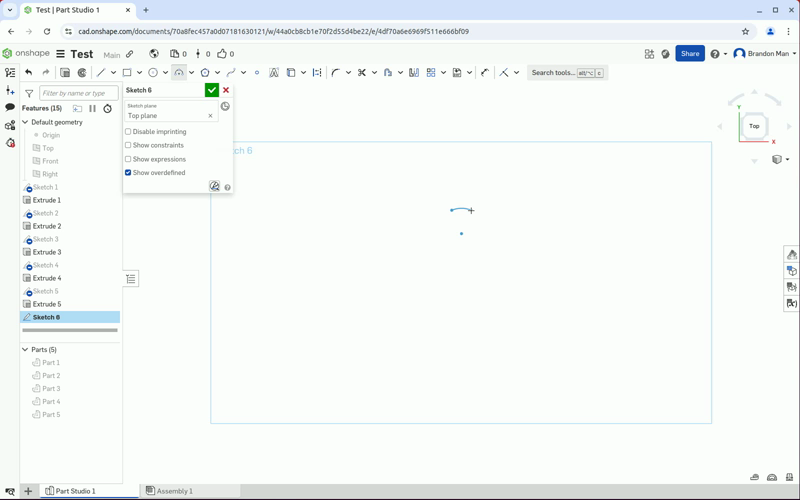
mouse_move(461, 208)
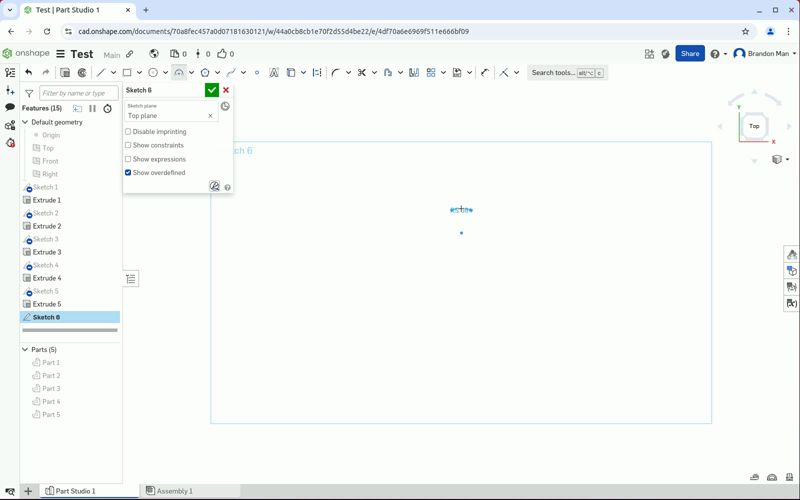
click(461, 208)
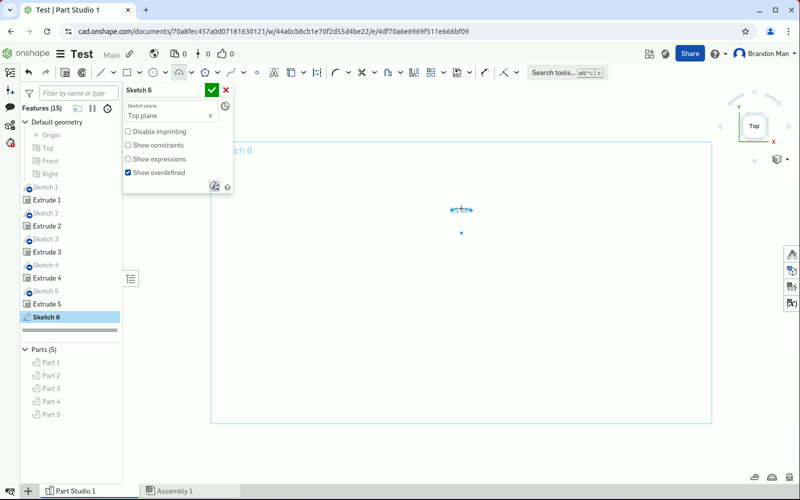
key_up(shift)
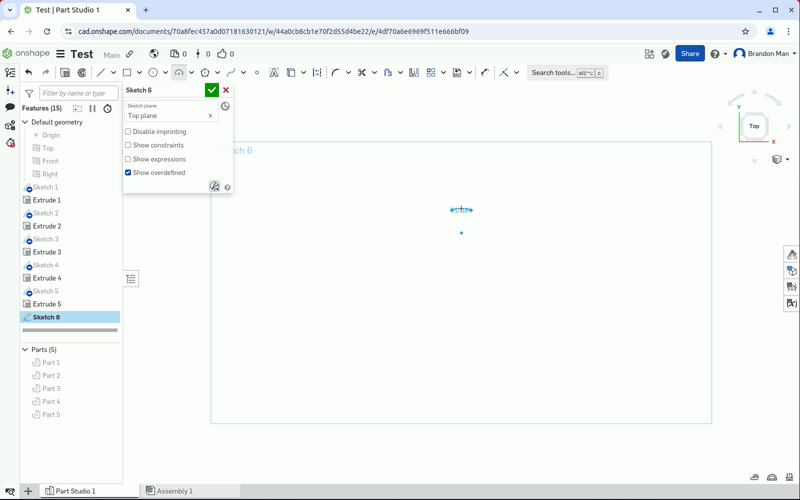
key(esc)
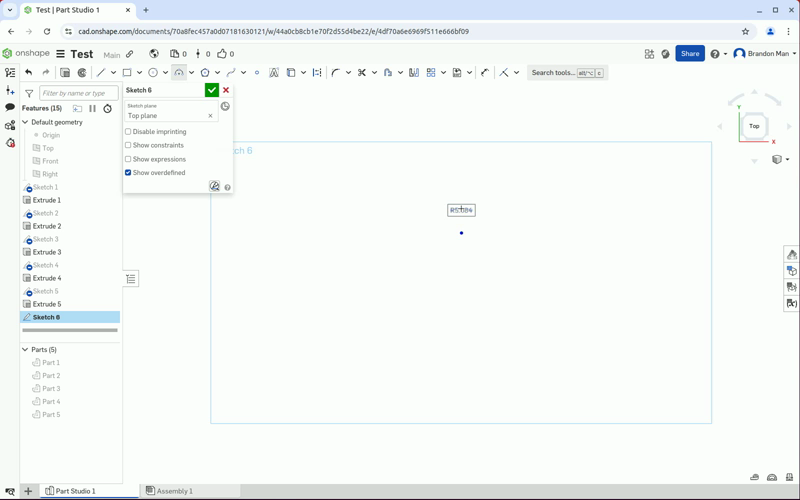
key(l)
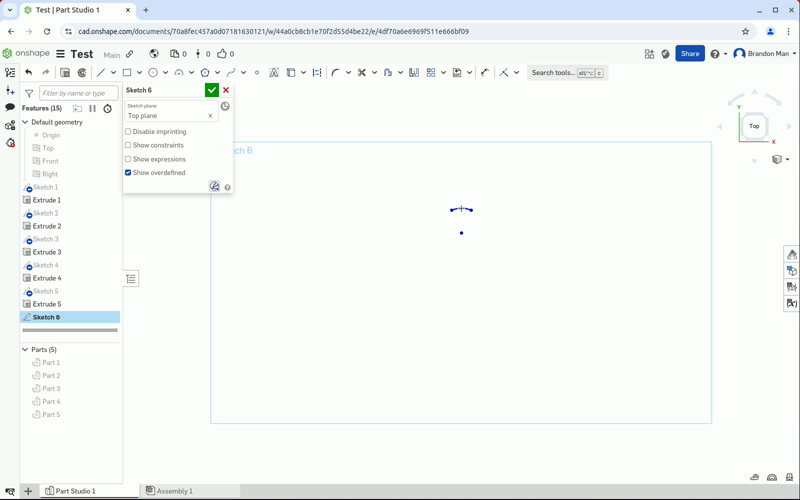
mouse_move(471, 210)
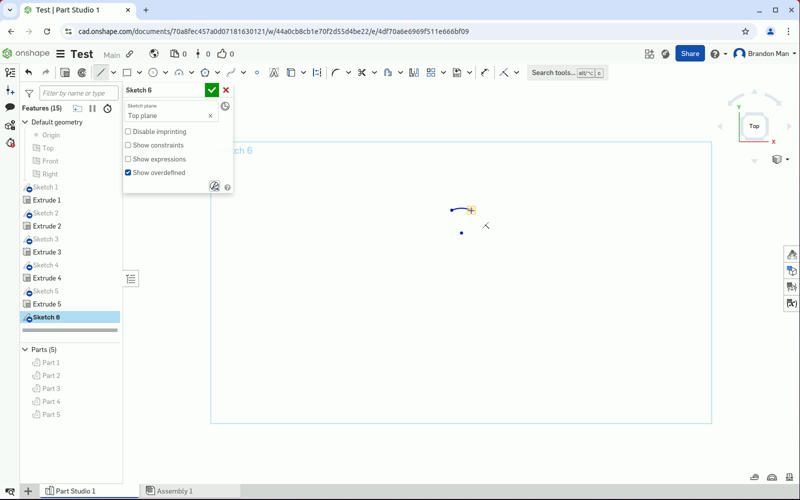
click(471, 210)
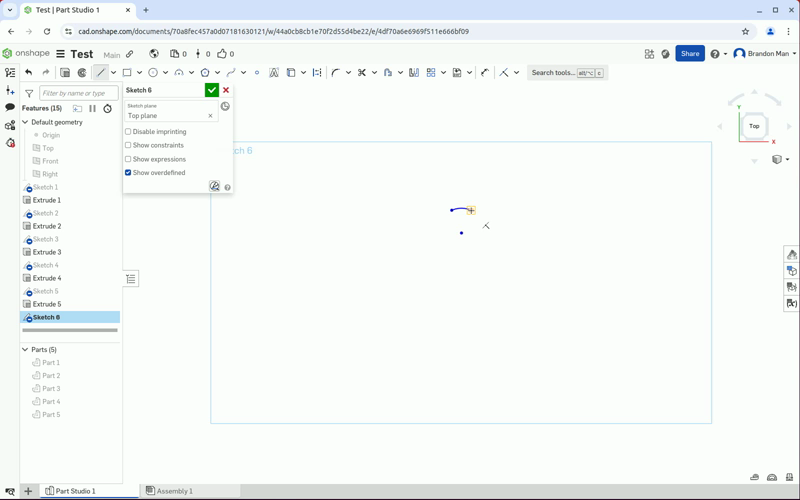
key_down(shift)
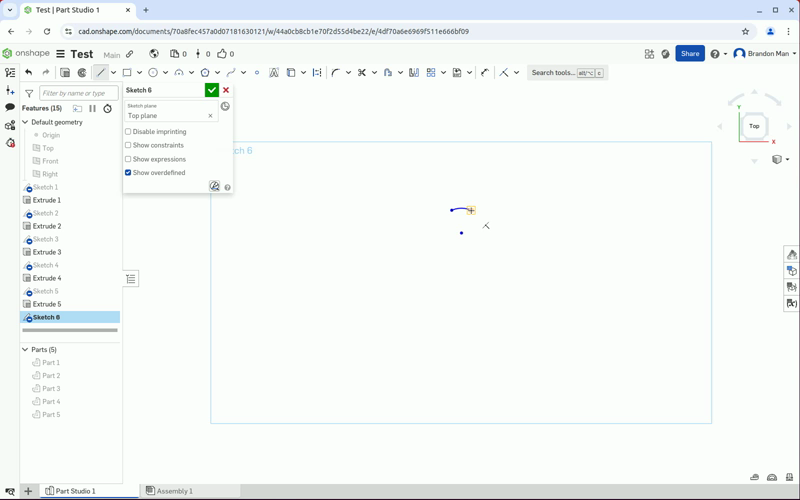
mouse_move(501, 210)
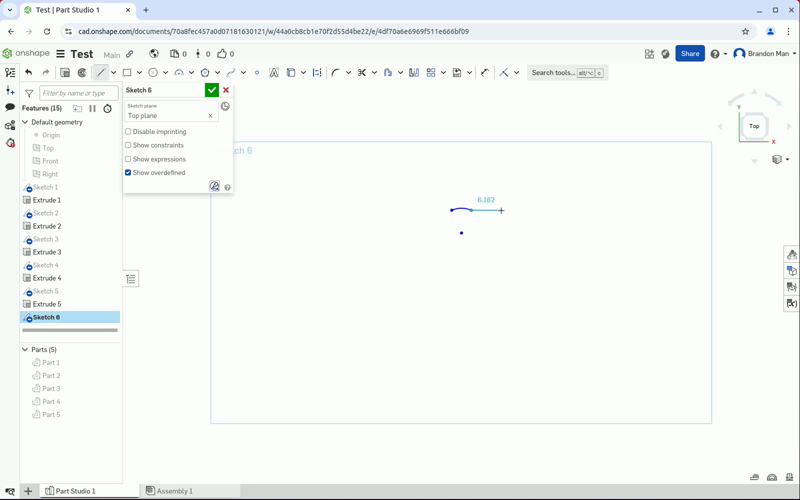
mouse_move(471, 190)
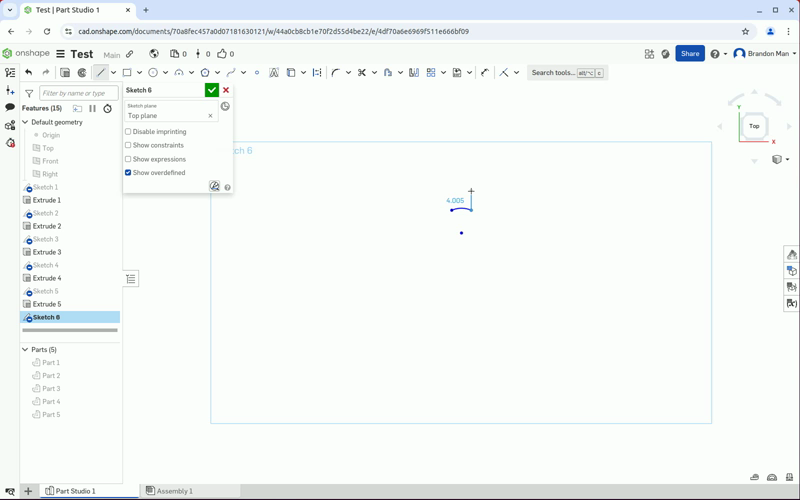
click(471, 190)
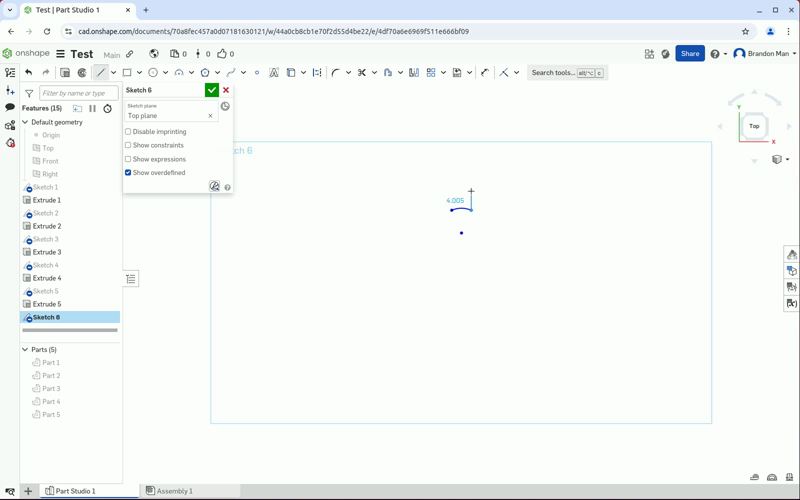
key_up(shift)
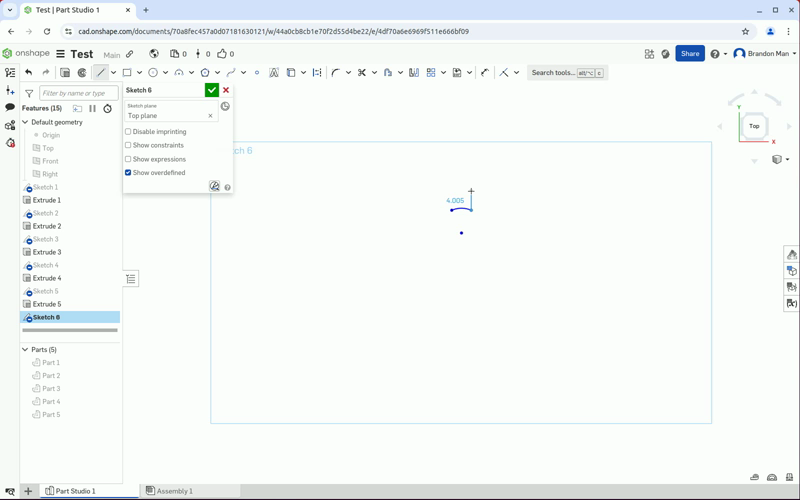
key(esc)
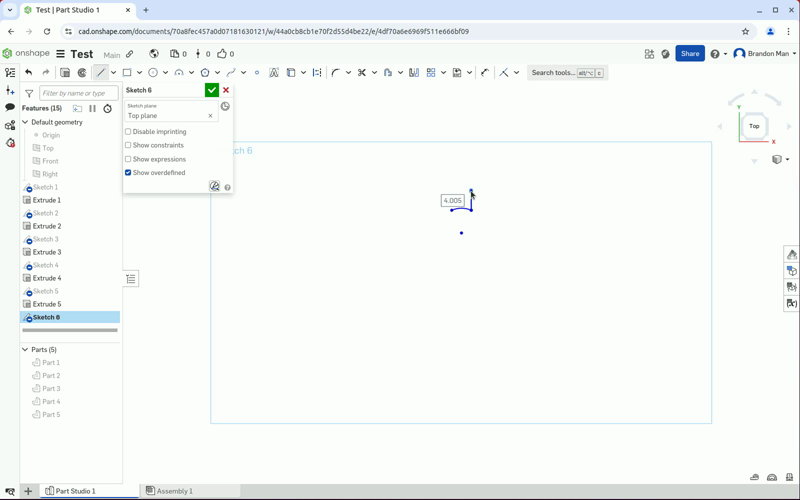
key(a)
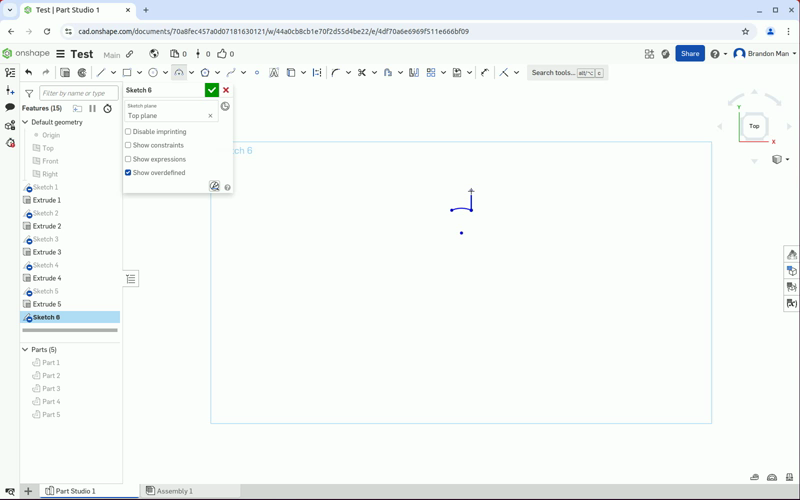
mouse_move(471, 190)
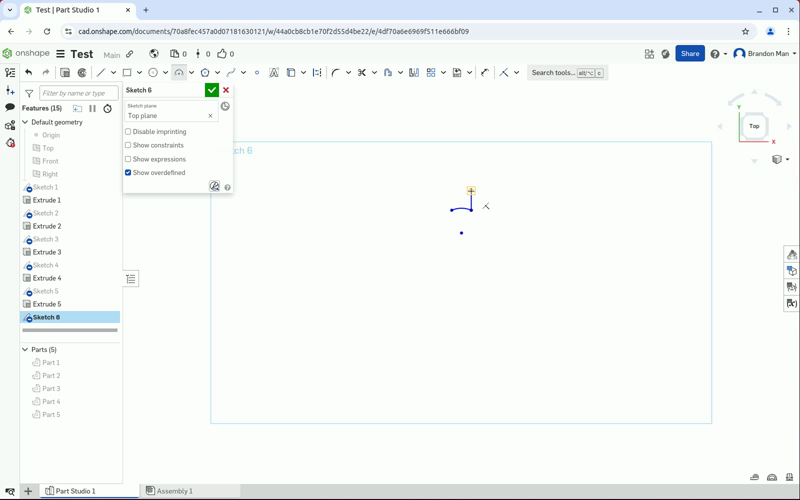
click(471, 190)
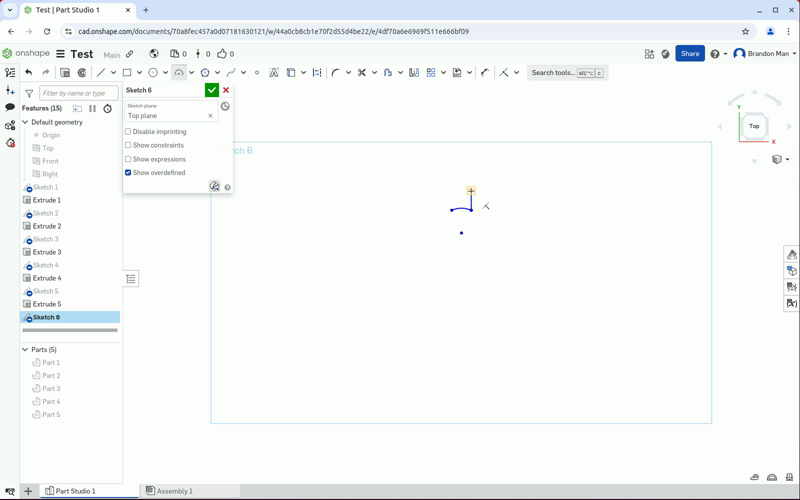
key_down(shift)
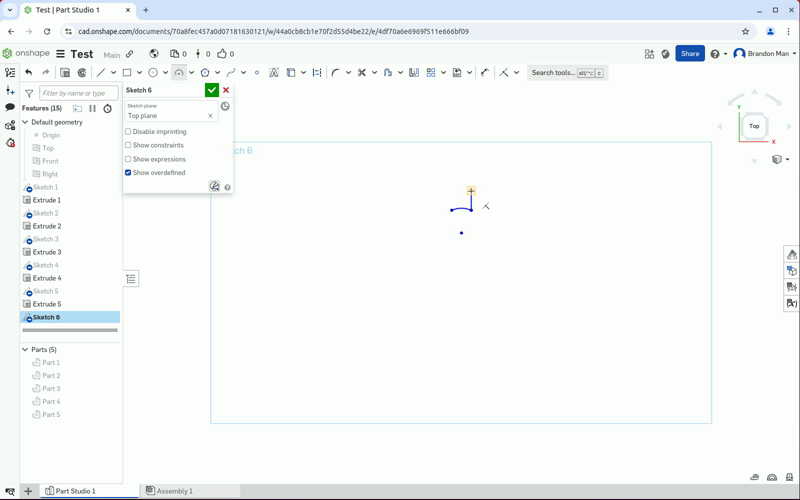
mouse_move(451, 190)
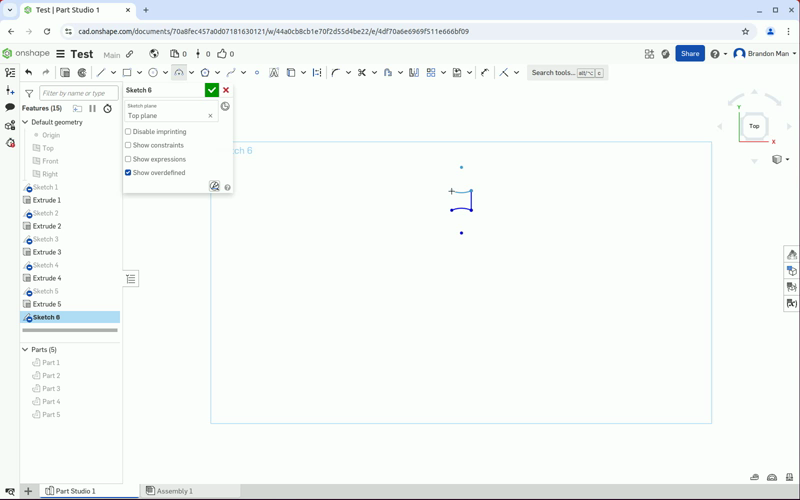
click(451, 190)
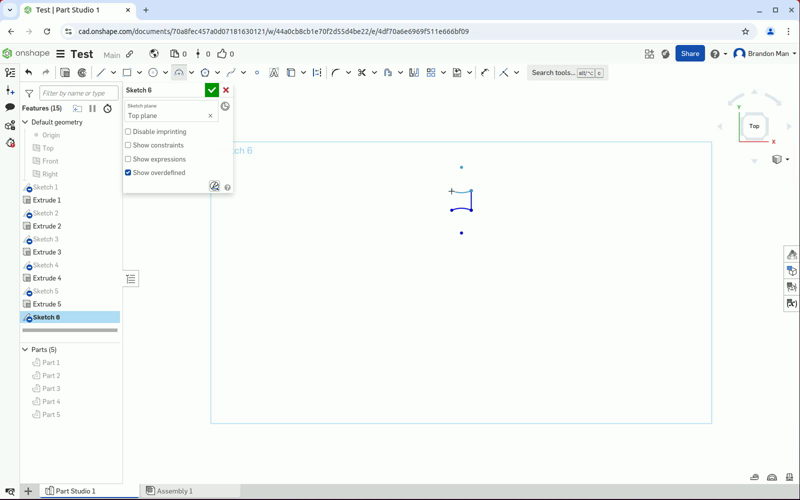
mouse_move(461, 195)
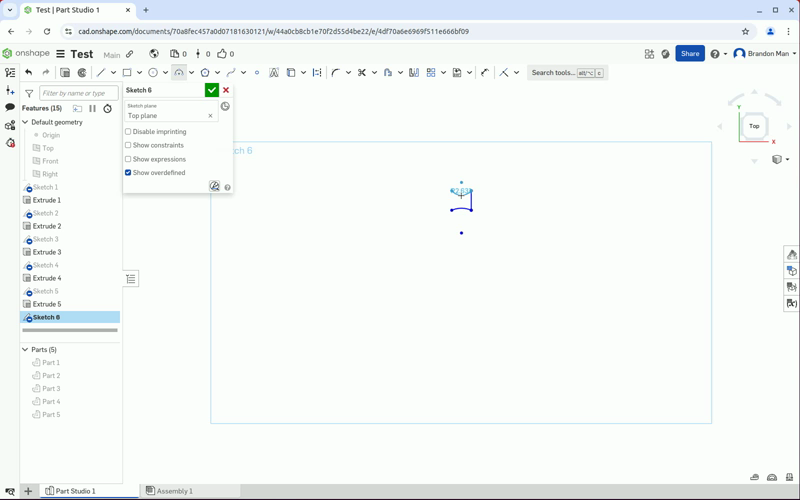
click(461, 195)
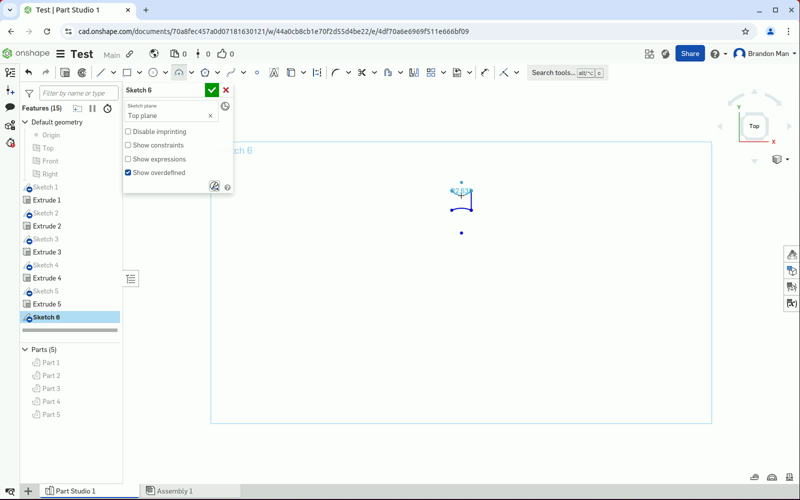
key_up(shift)
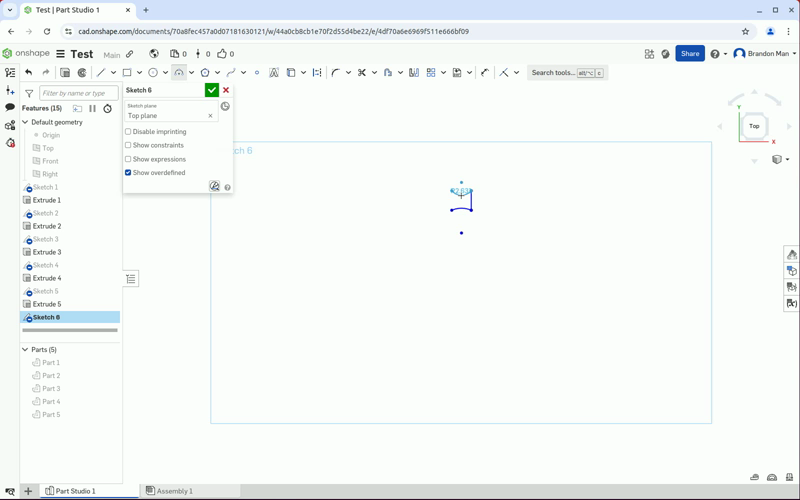
key(esc)
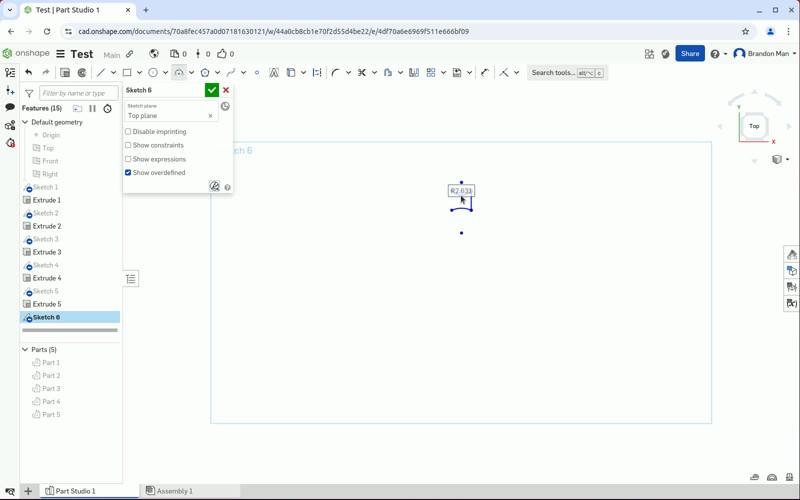
key(l)
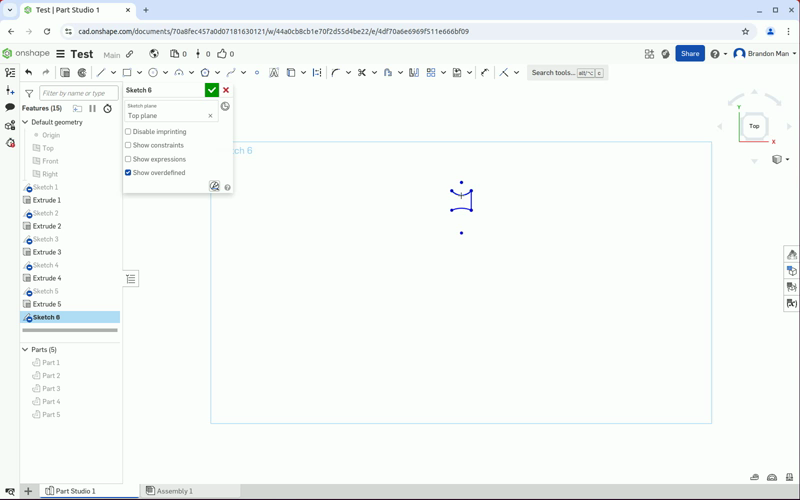
mouse_move(451, 190)
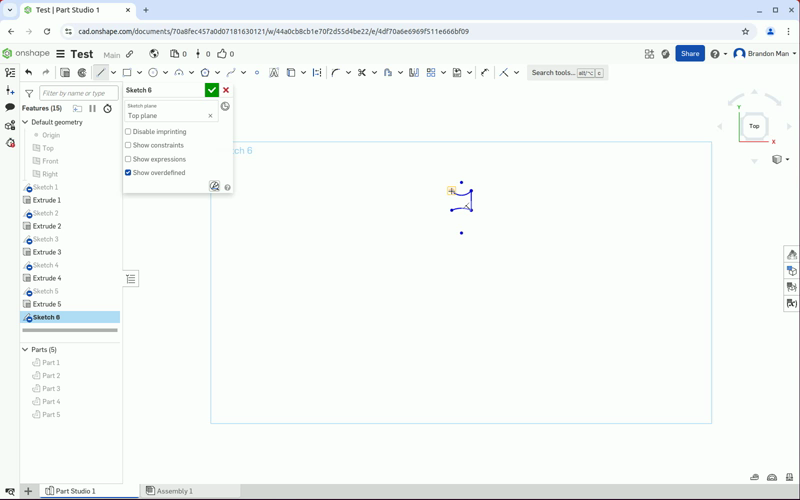
click(451, 190)
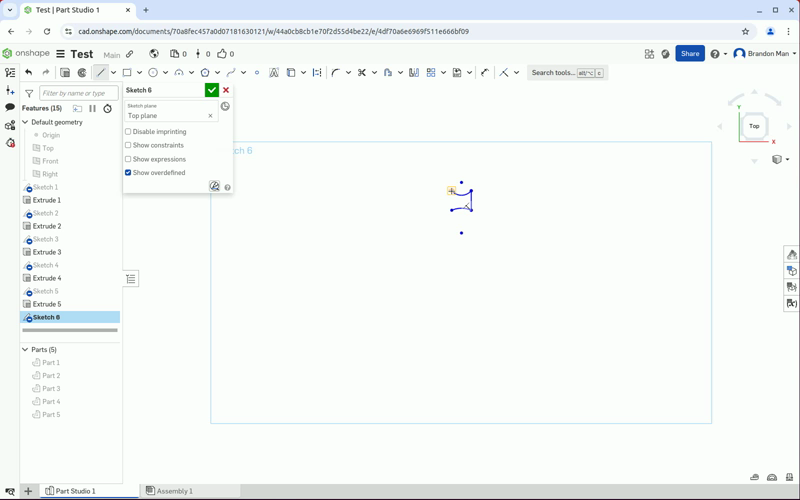
mouse_move(481, 190)
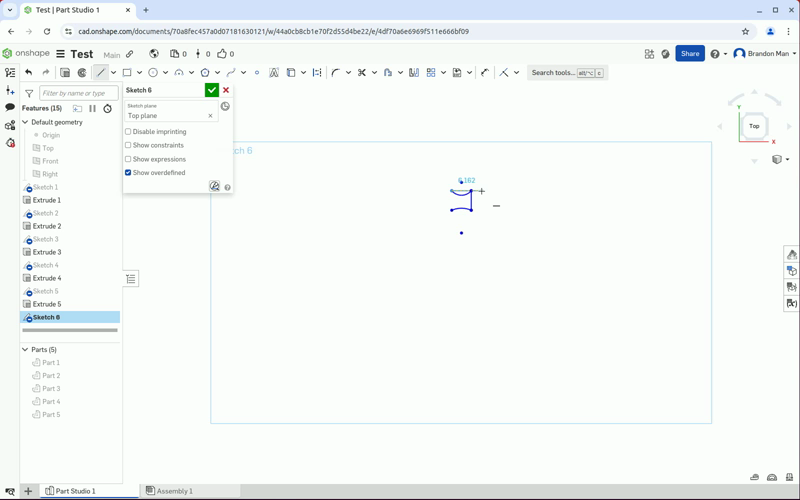
key_down(shift)
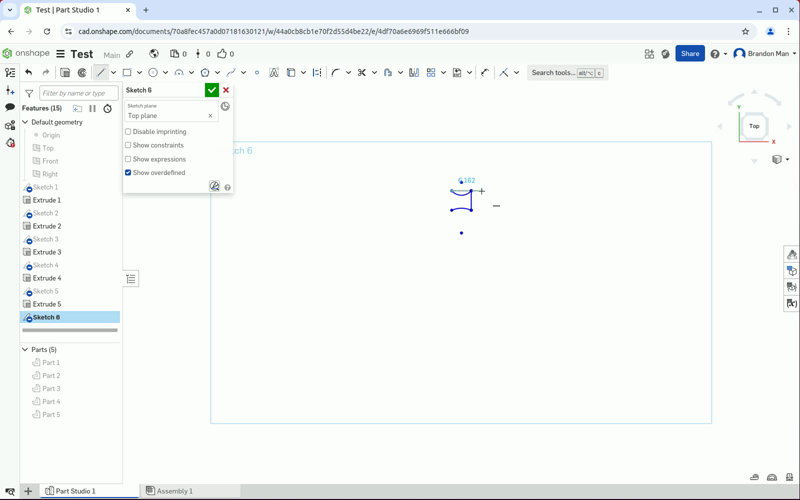
mouse_move(451, 210)
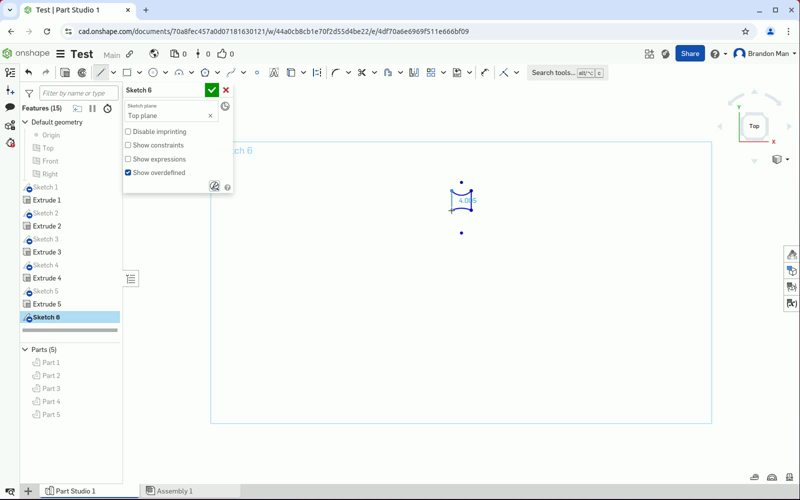
key_up(shift)
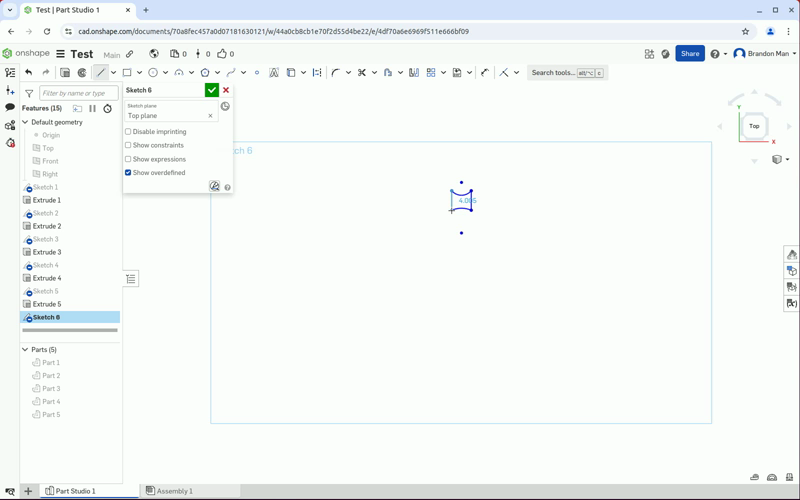
click(451, 210)
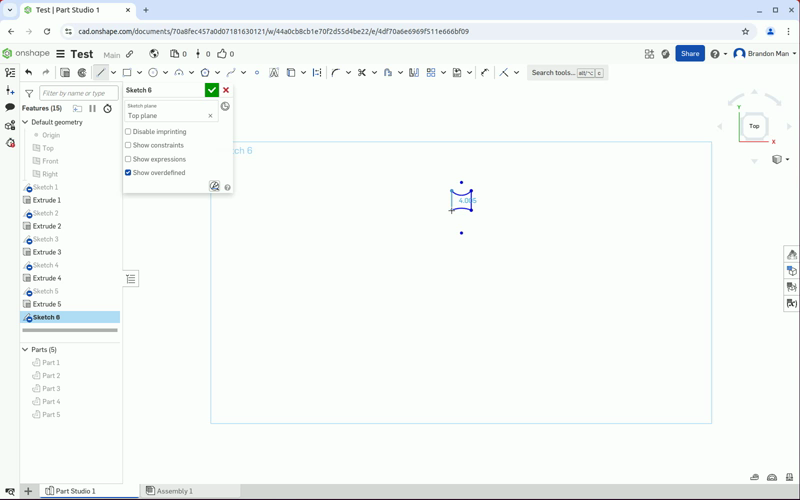
key(esc)
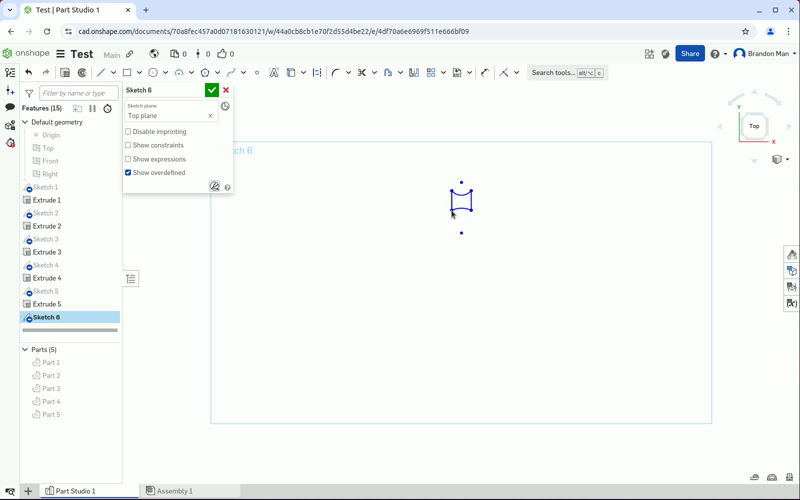
mouse_move(459, 197)
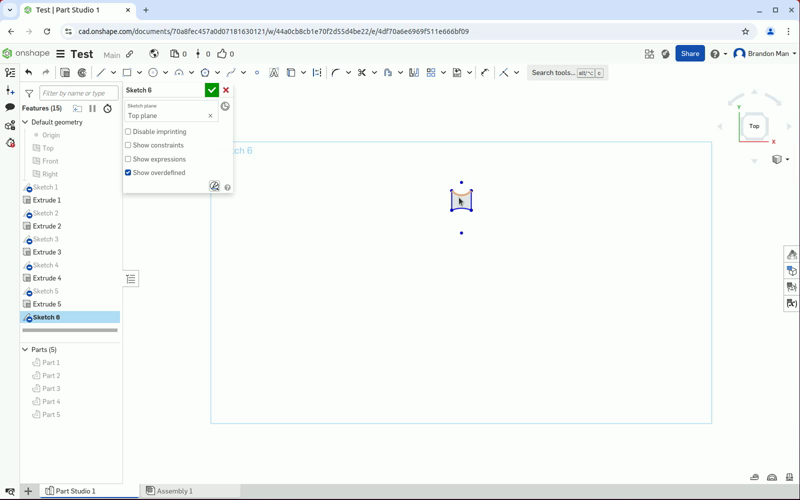
scroll(6)
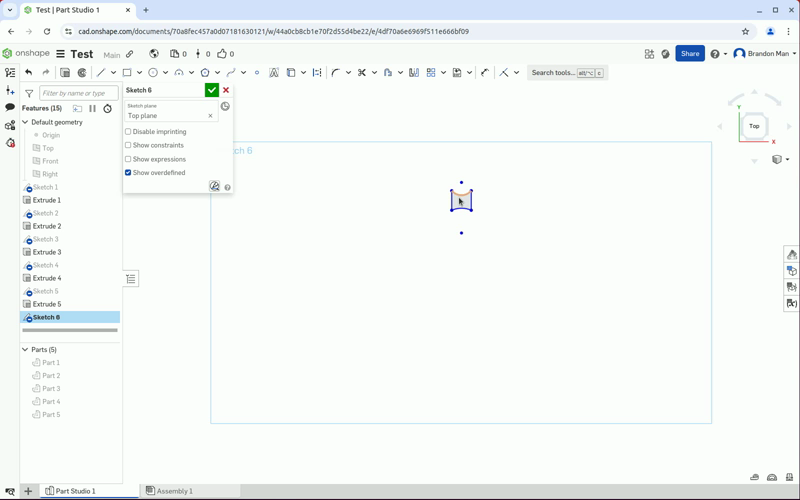
scroll(6)
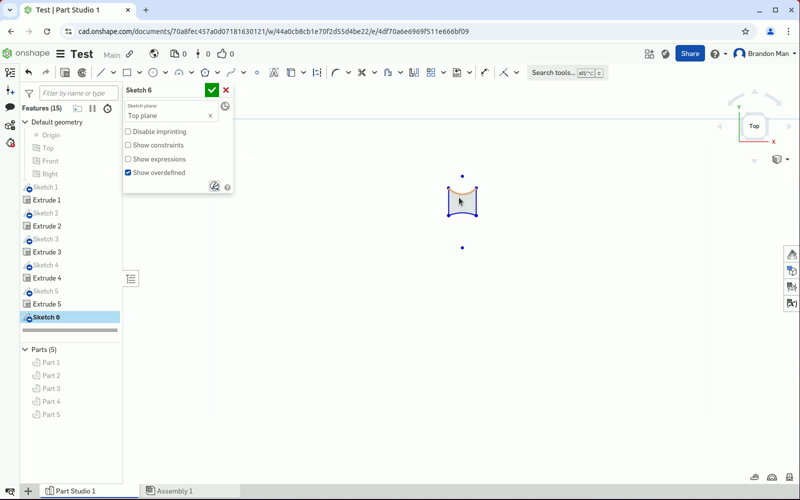
scroll(6)
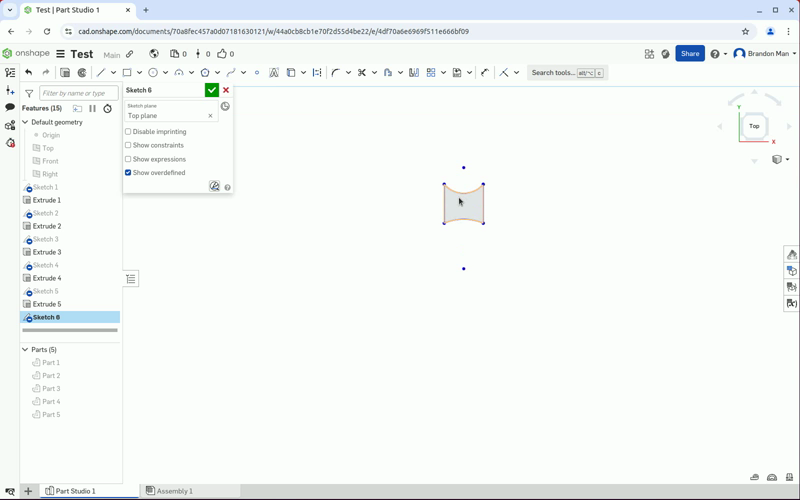
scroll(6)
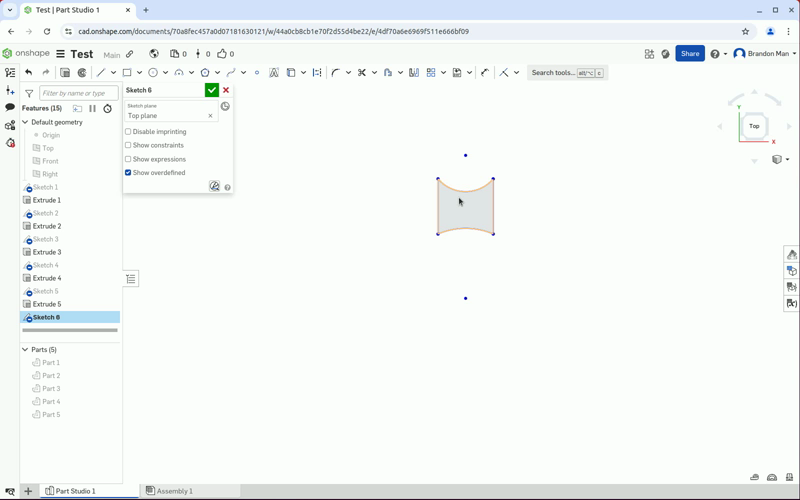
scroll(6)
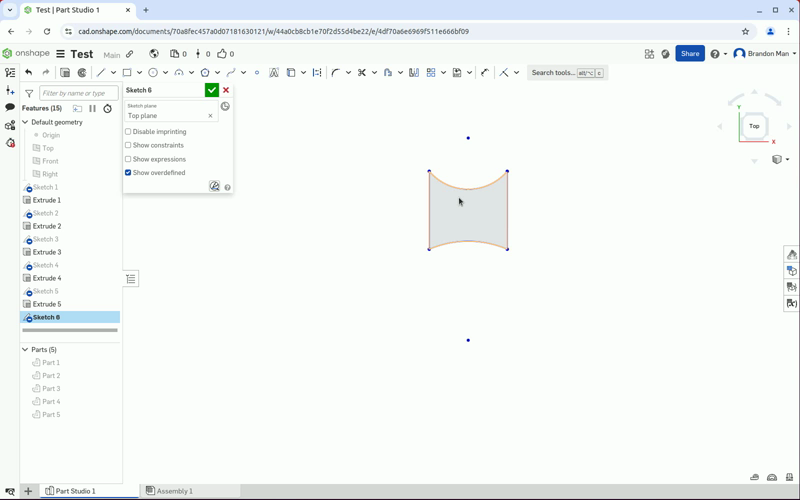
scroll(6)
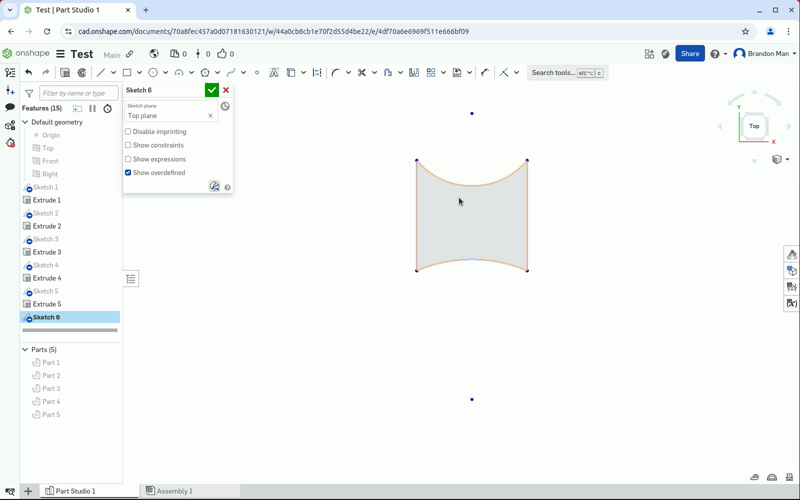
scroll(6)
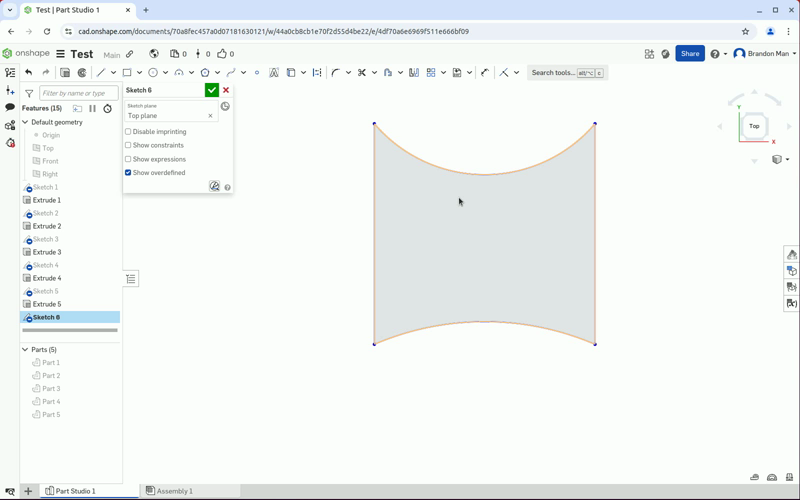
click(459, 197)
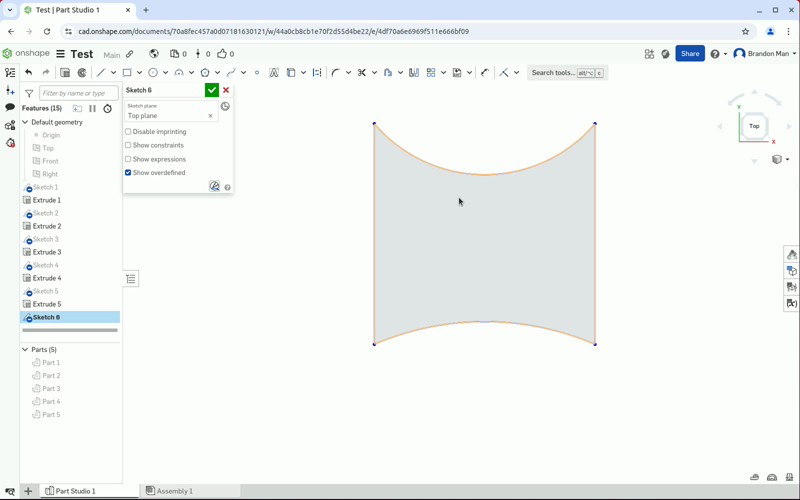
scroll(-6)
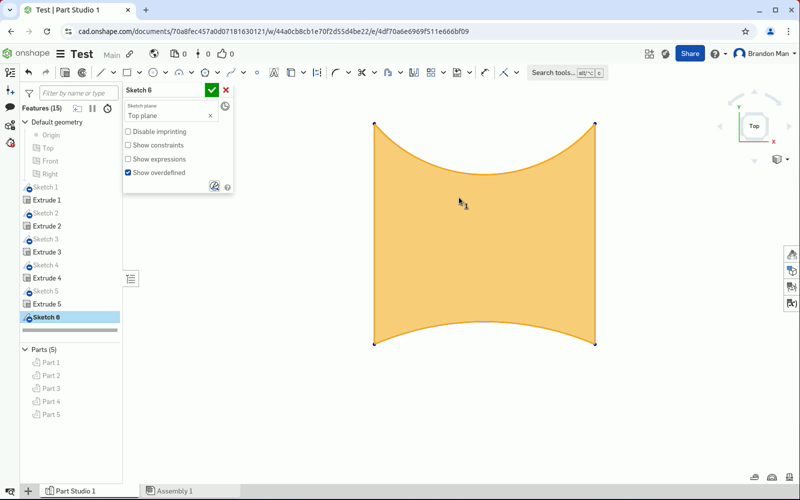
scroll(-6)
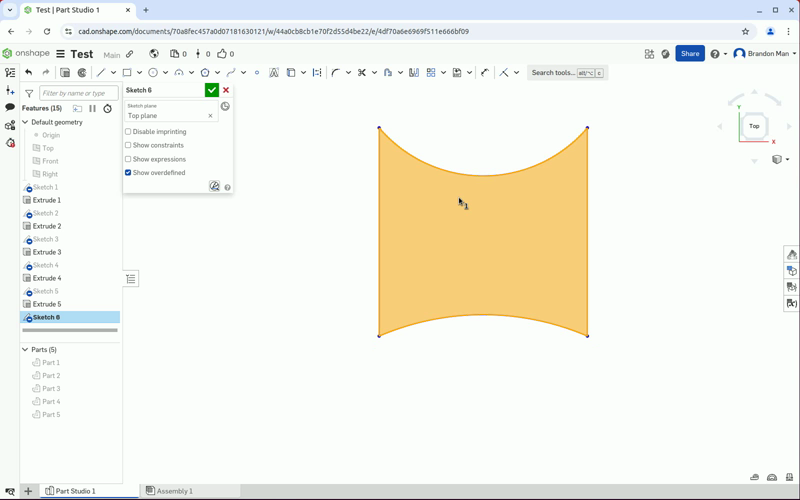
scroll(-6)
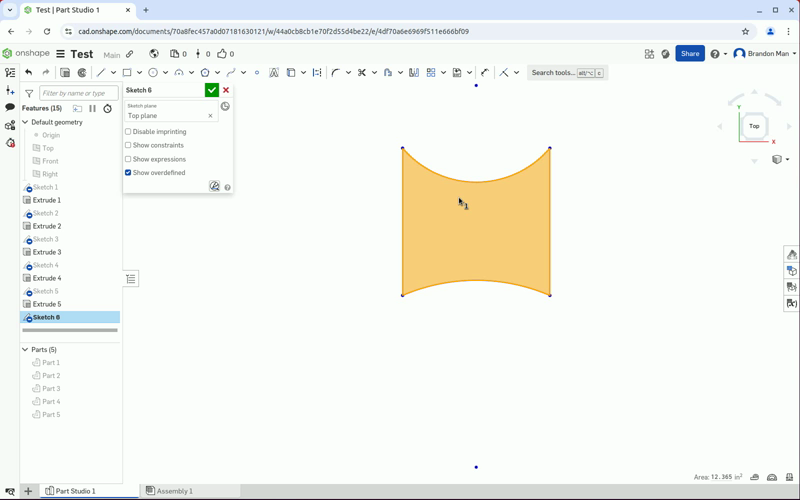
scroll(-6)
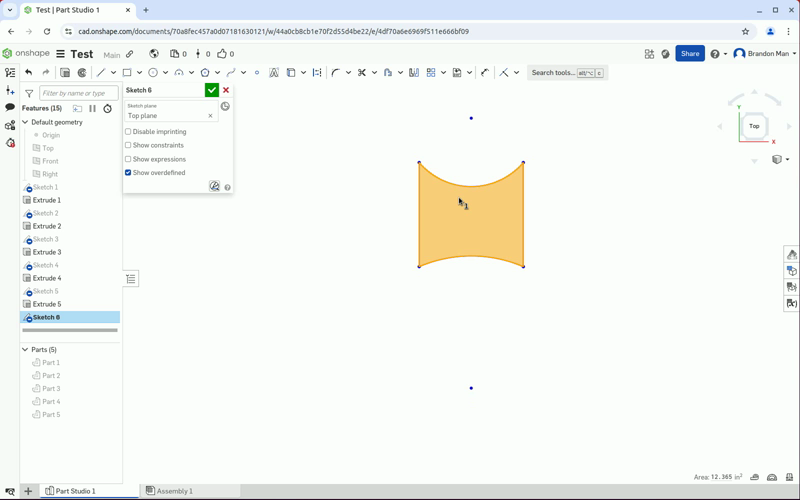
scroll(-6)
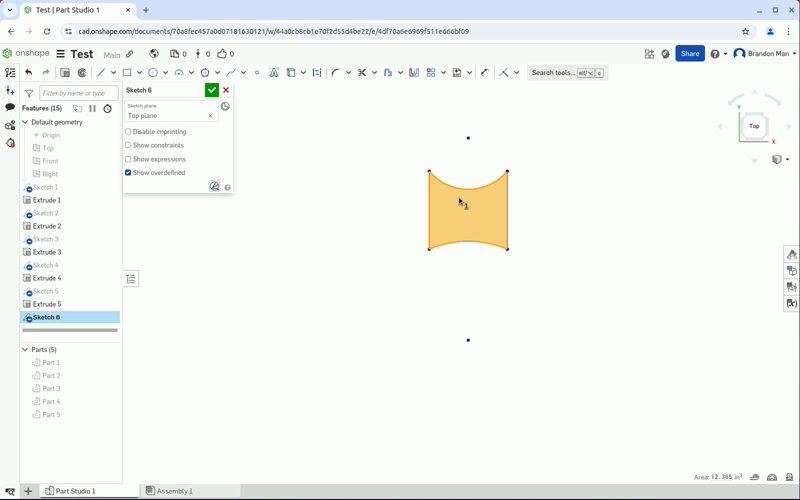
scroll(-6)
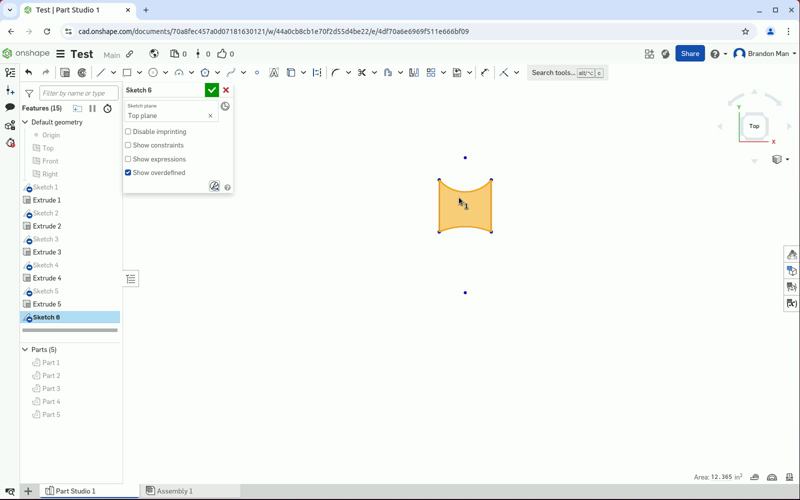
scroll(-6)
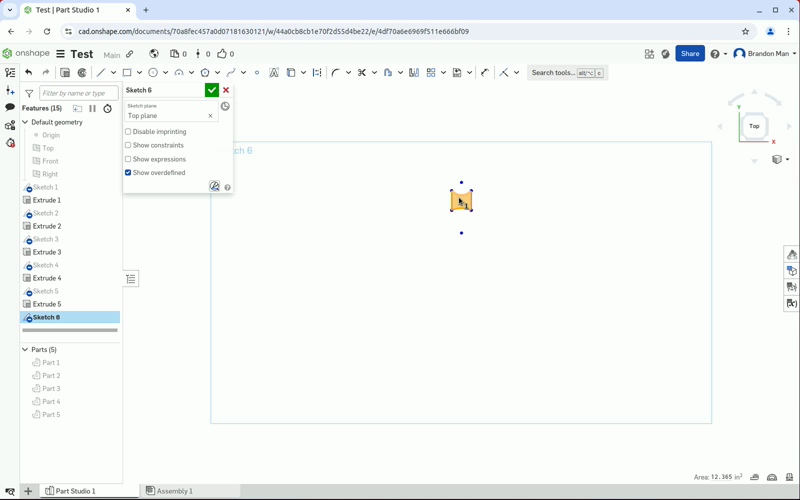
mouse_move(73, 352)
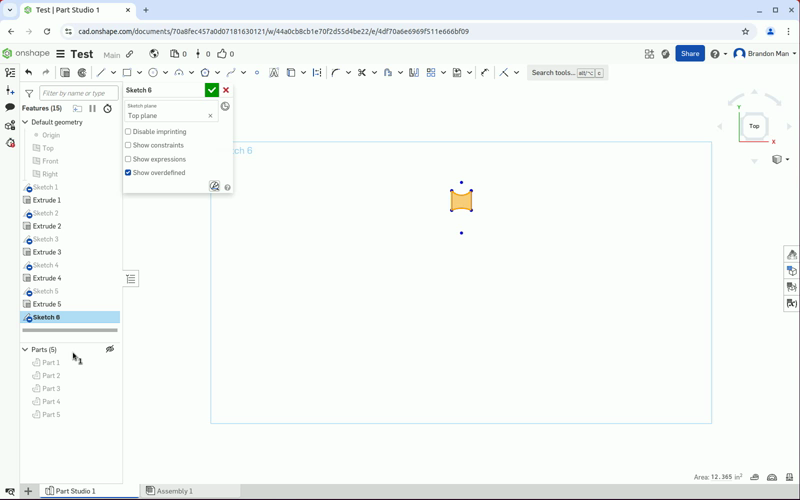
key(shift+y)
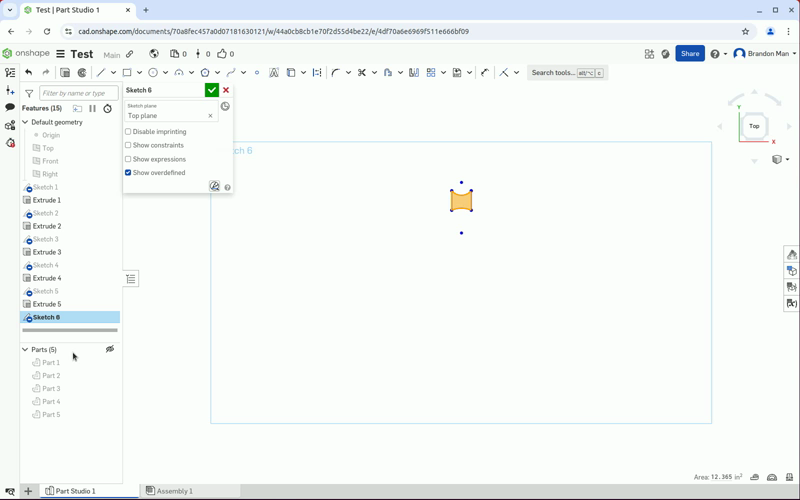
key(shift+e)
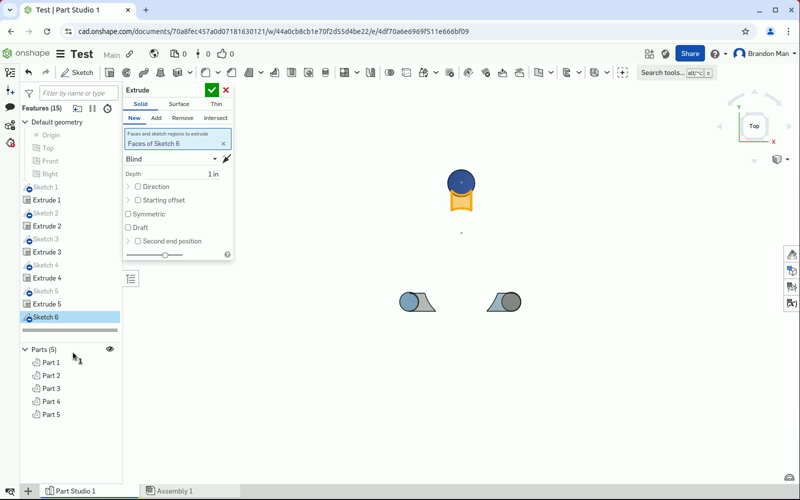
mouse_move(143, 106)
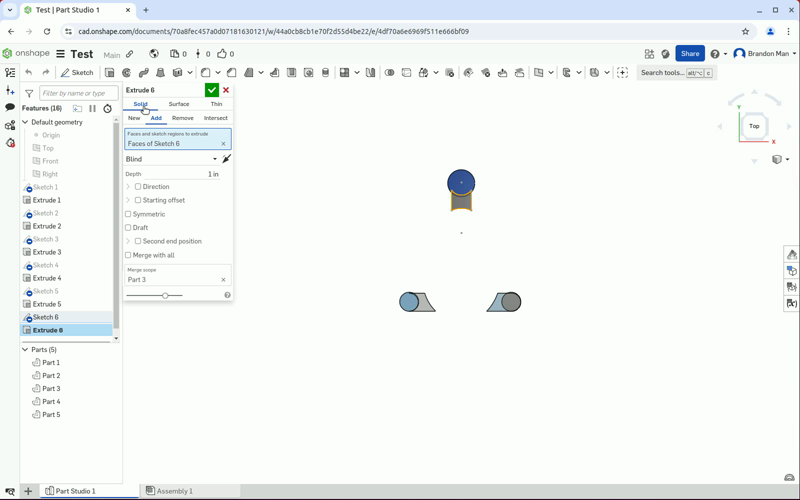
click(143, 106)
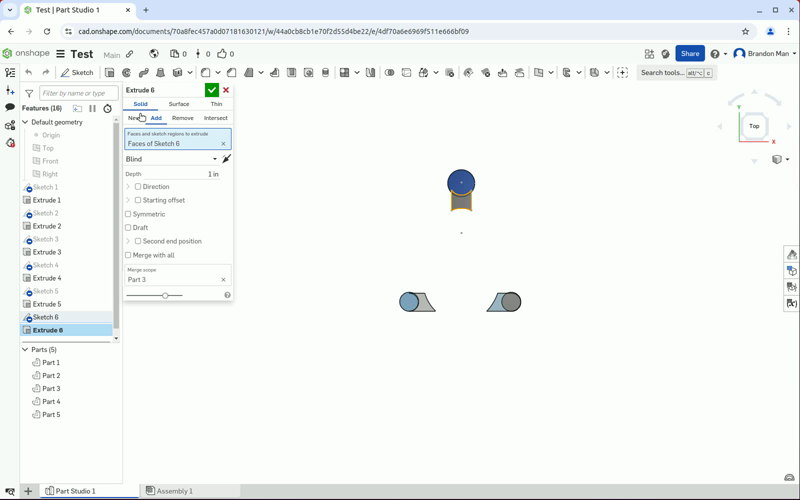
mouse_move(137, 120)
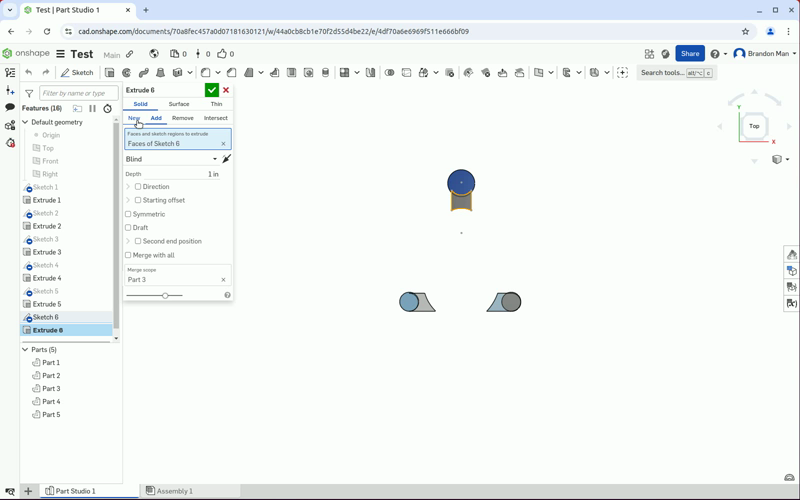
click(137, 120)
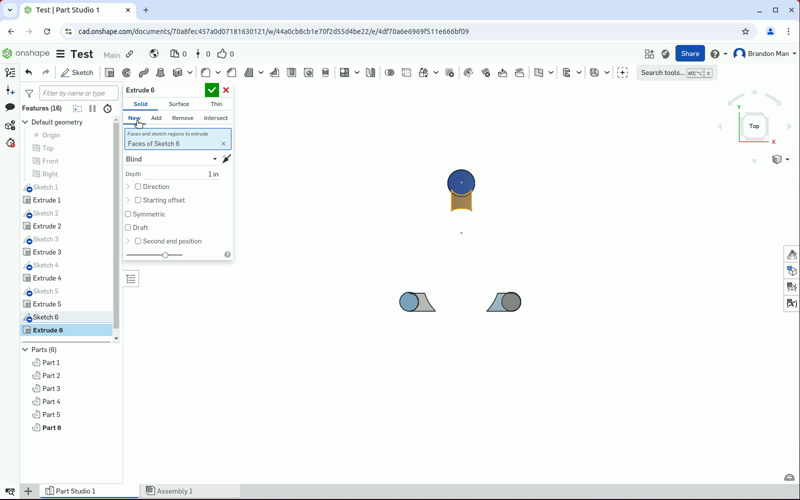
key(tab, 4)
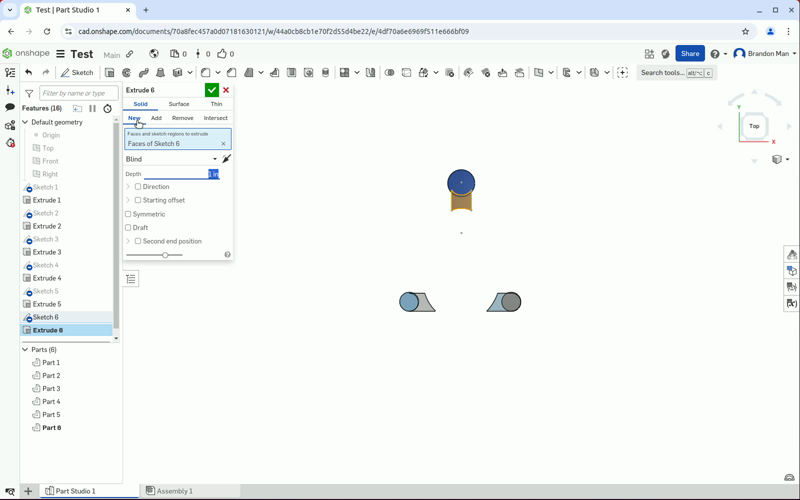
text(7.943)
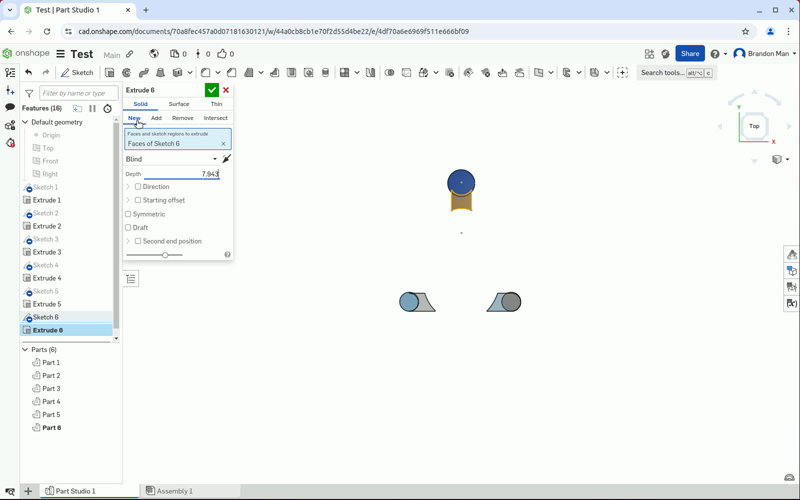
key(enter)
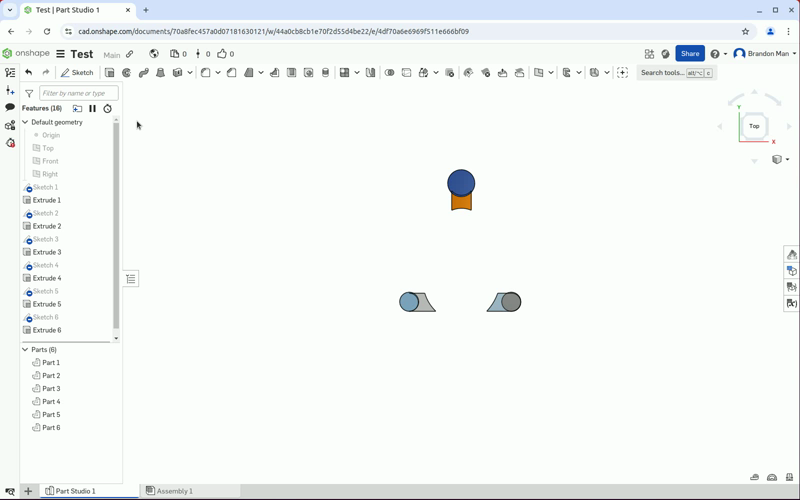
key(shift+h)
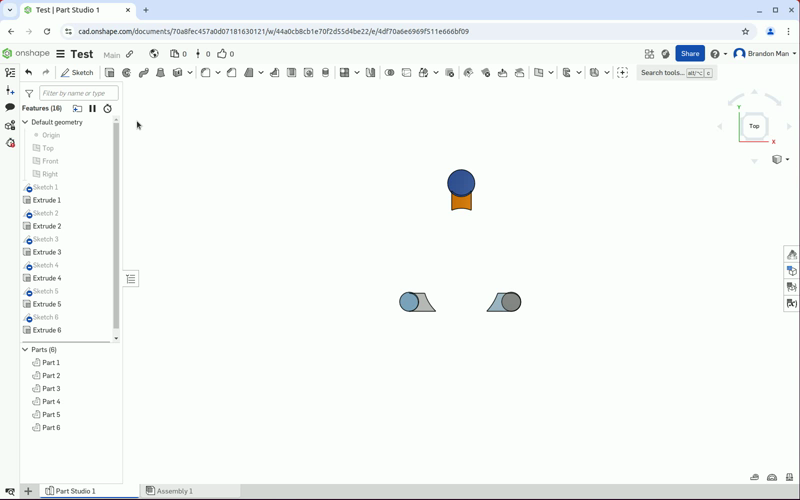
key(shift+h)
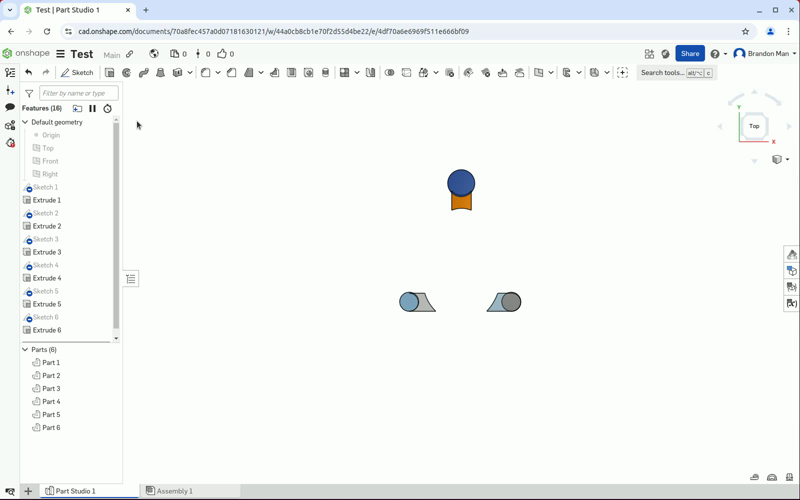
mouse_move(69, 189)
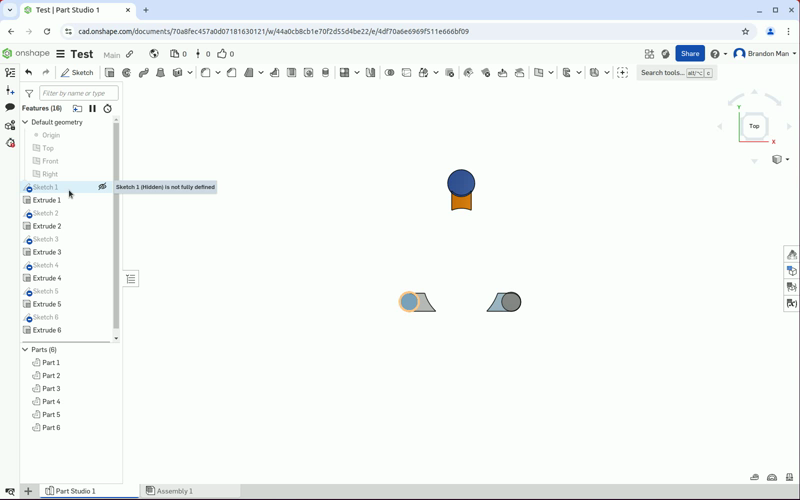
click(69, 189)
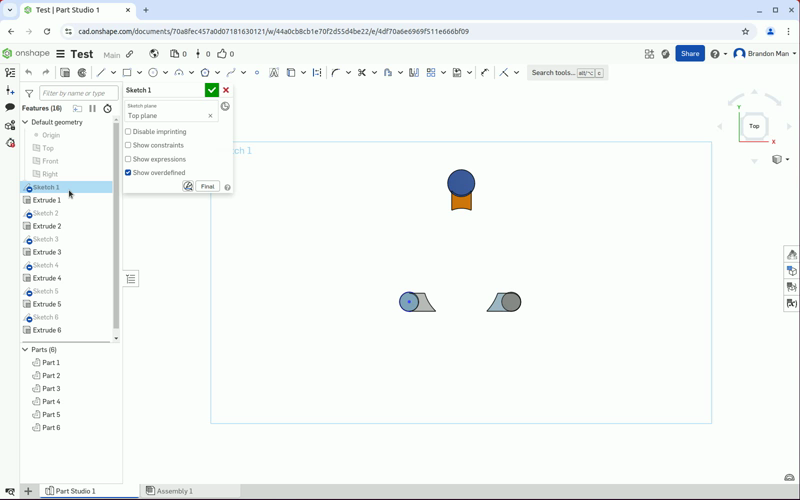
mouse_move(229, 92)
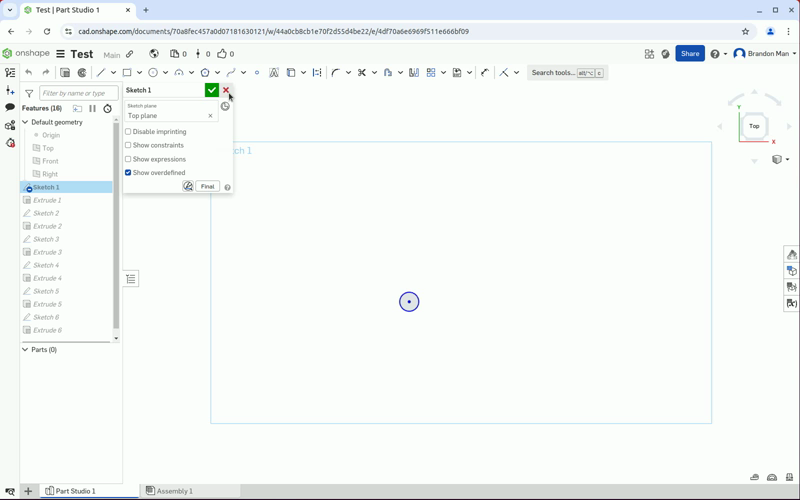
click(229, 92)
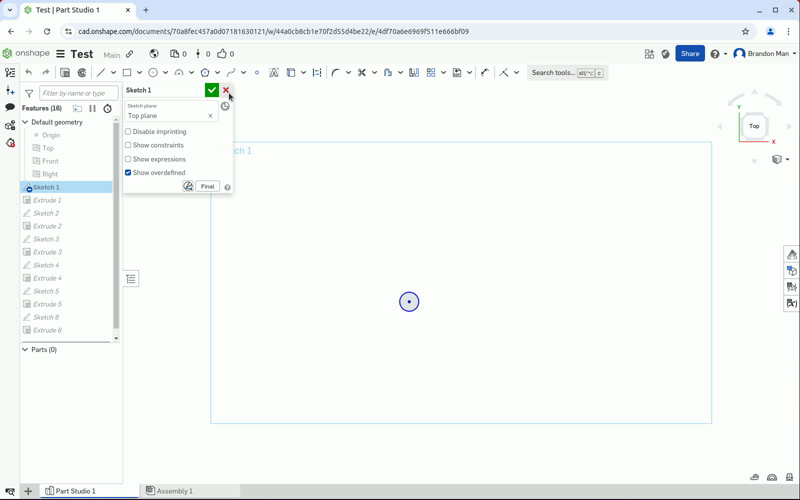
key(shift+s)
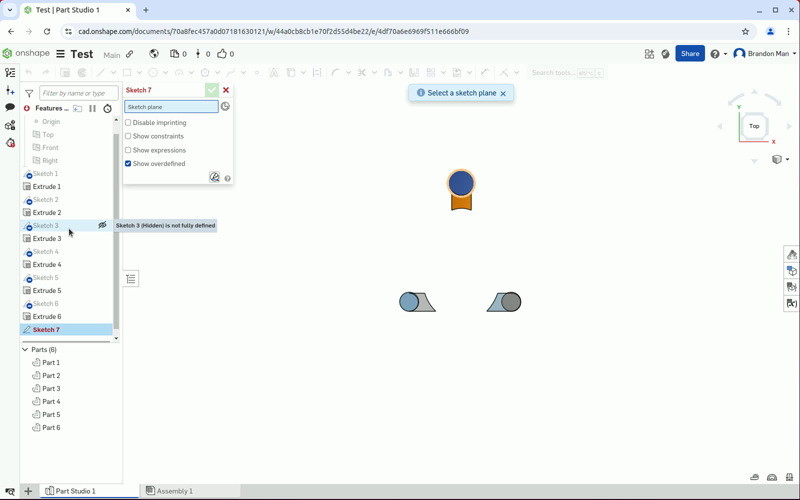
scroll(3)
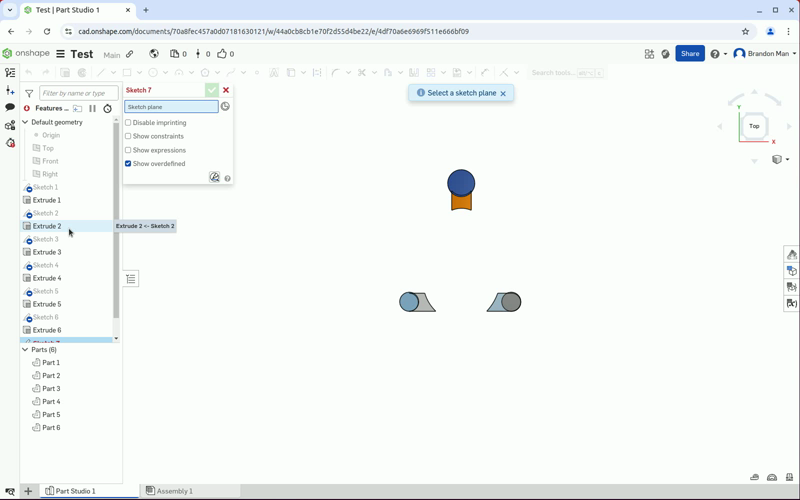
mouse_move(69, 150)
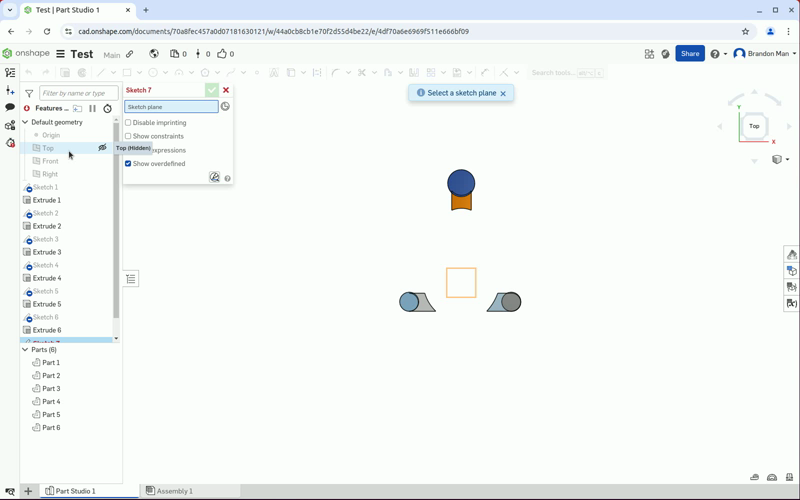
click(69, 150)
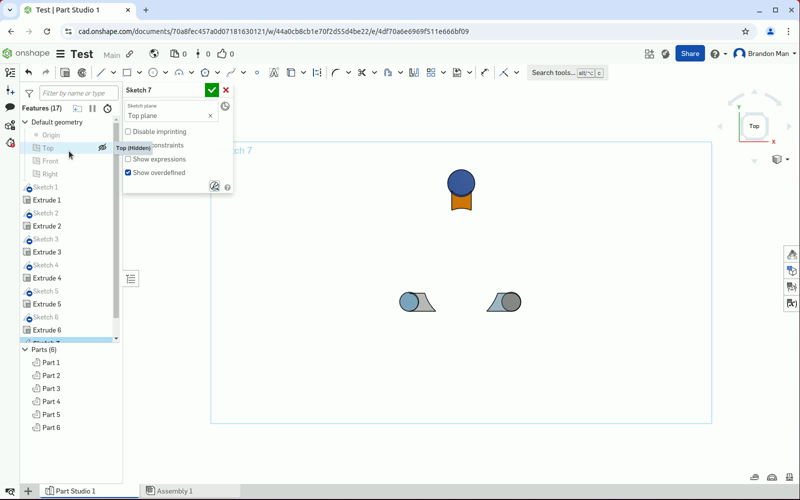
mouse_move(73, 352)
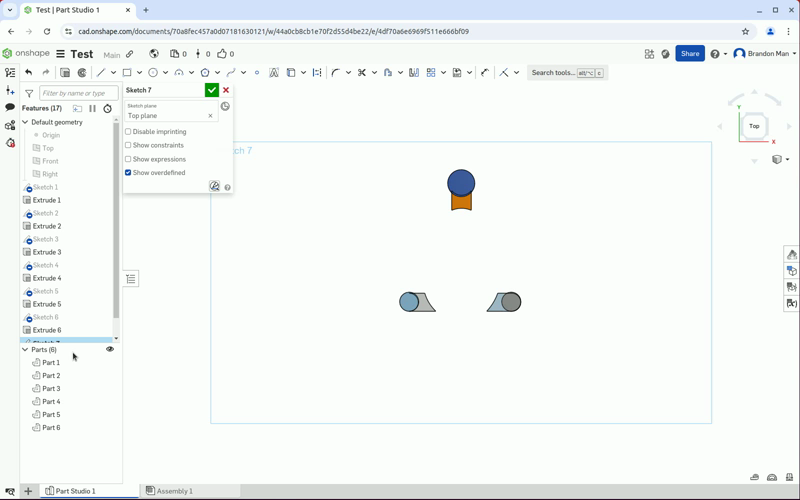
key(y)
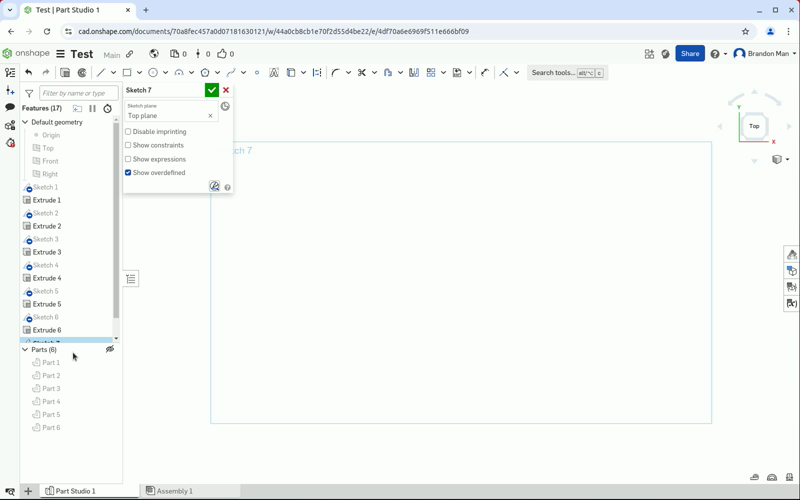
key(a)
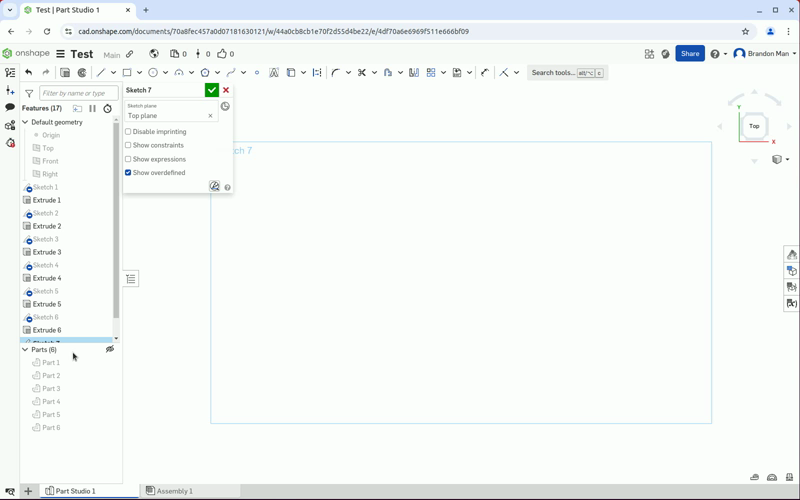
key_down(shift)
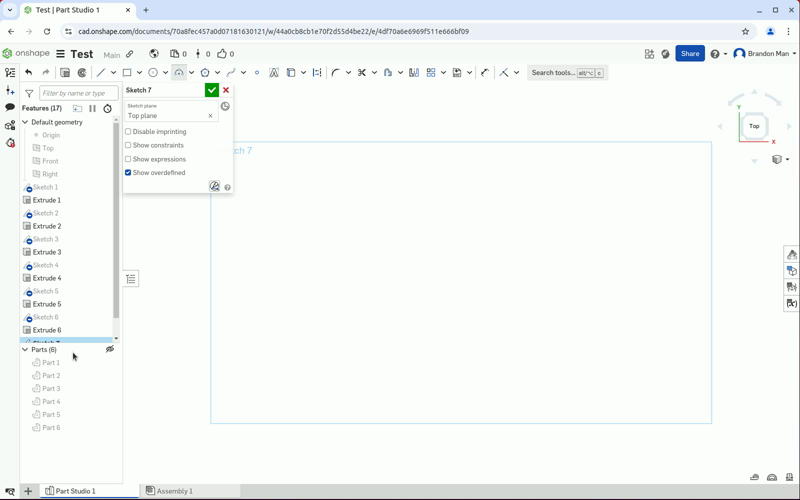
mouse_move(440, 251)
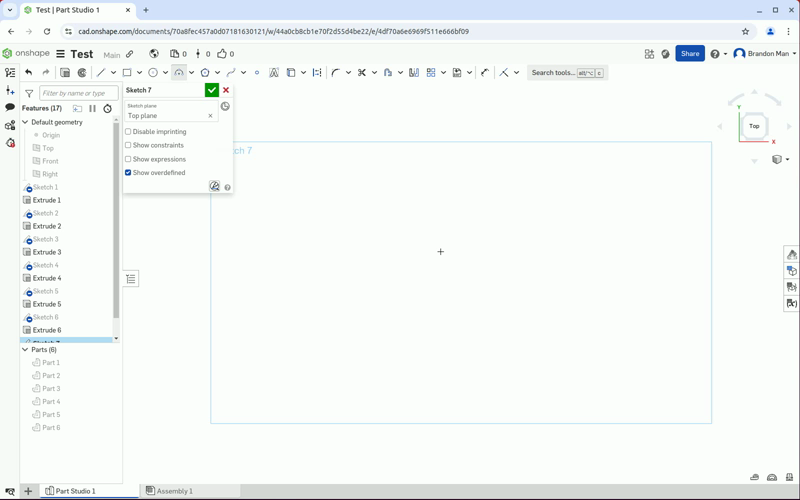
click(440, 251)
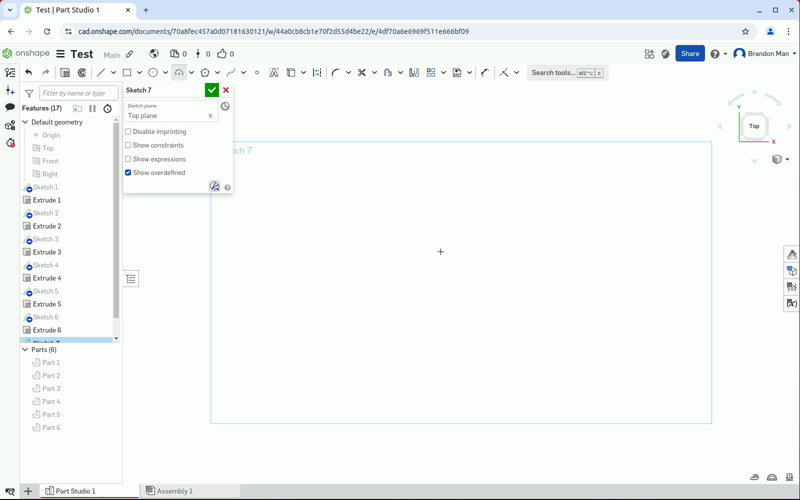
key_up(shift)
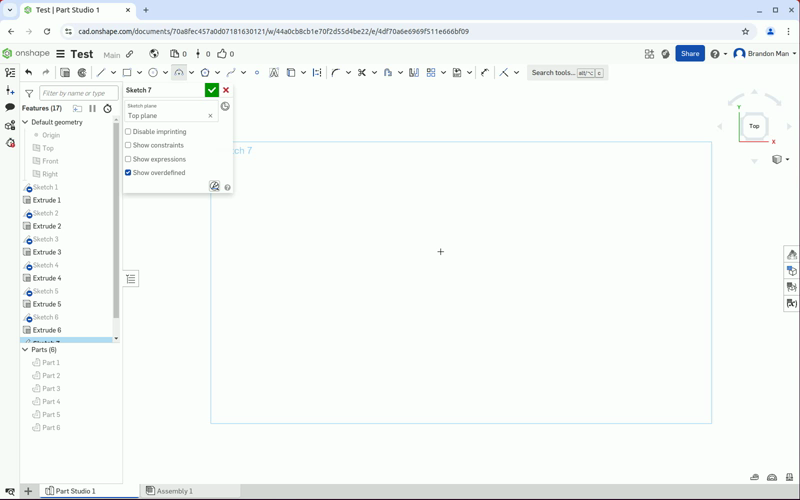
key_down(shift)
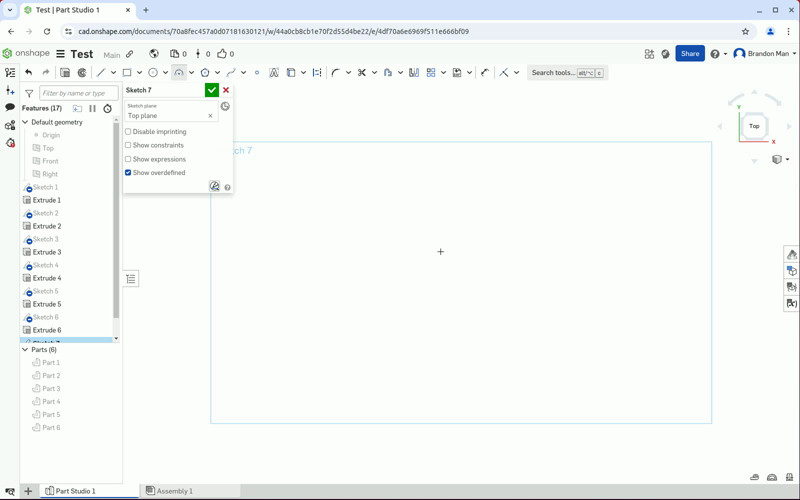
mouse_move(448, 247)
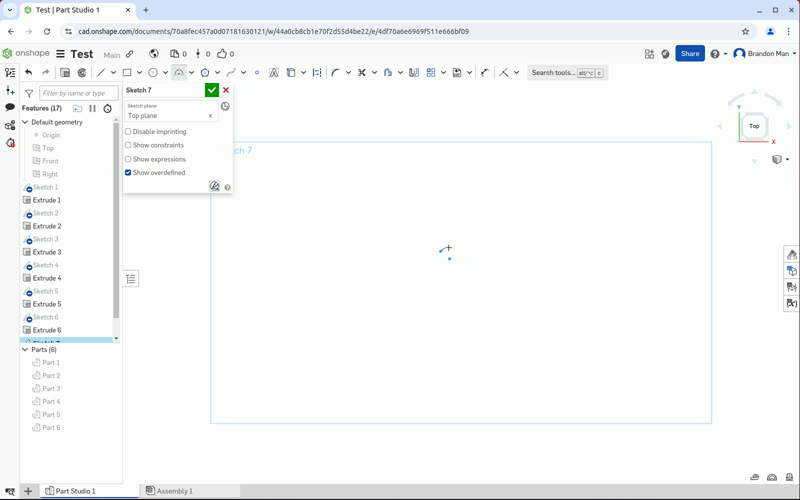
click(448, 247)
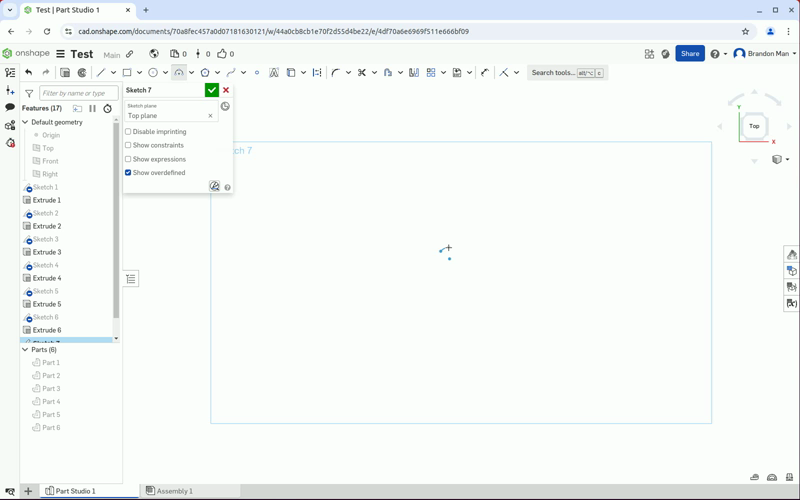
mouse_move(444, 249)
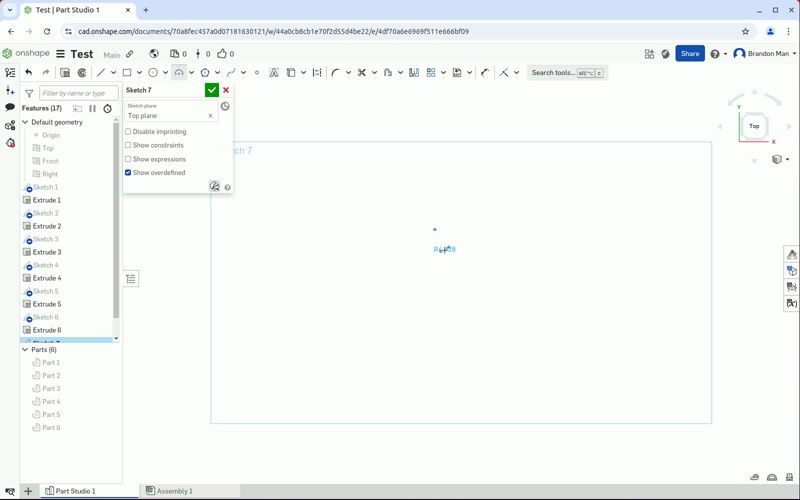
click(444, 249)
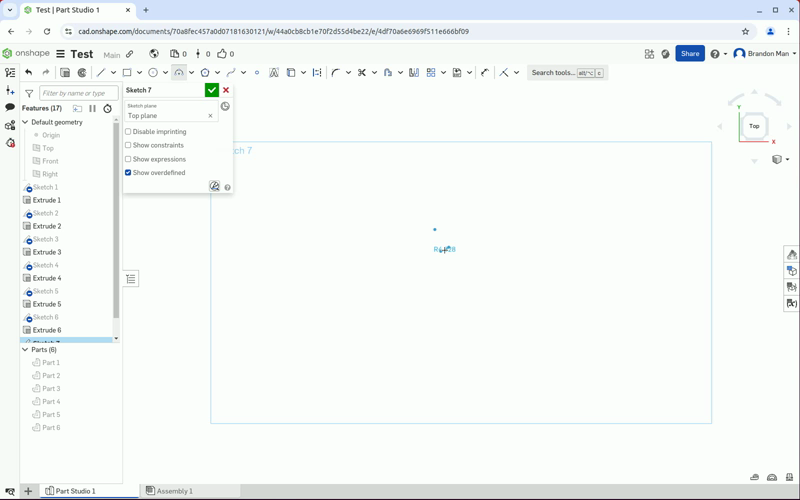
key_up(shift)
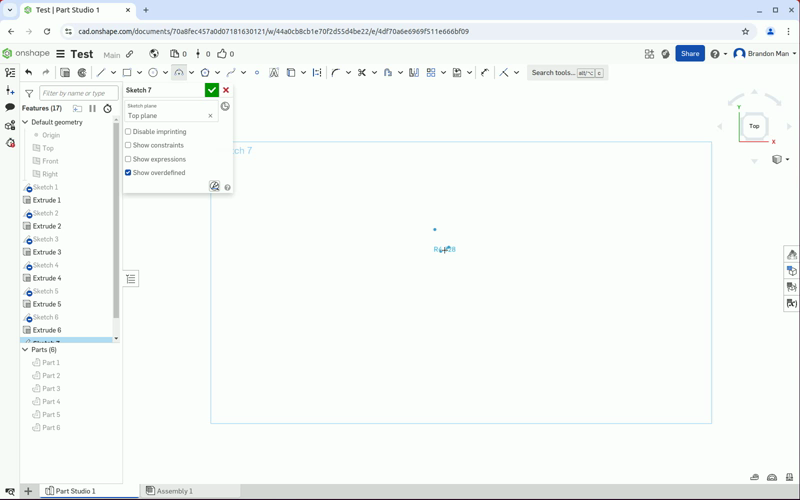
mouse_move(448, 247)
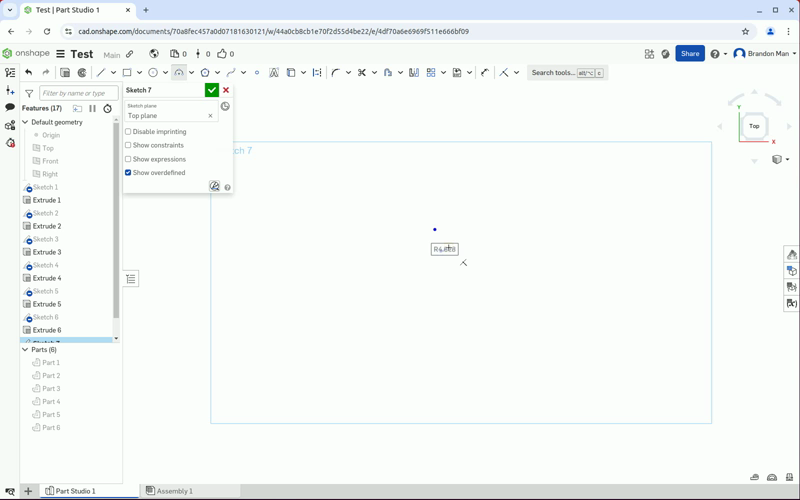
click(448, 247)
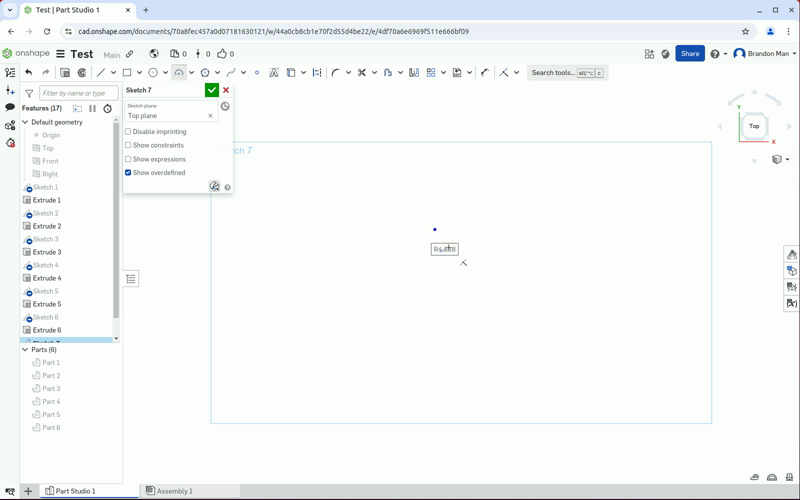
key_down(shift)
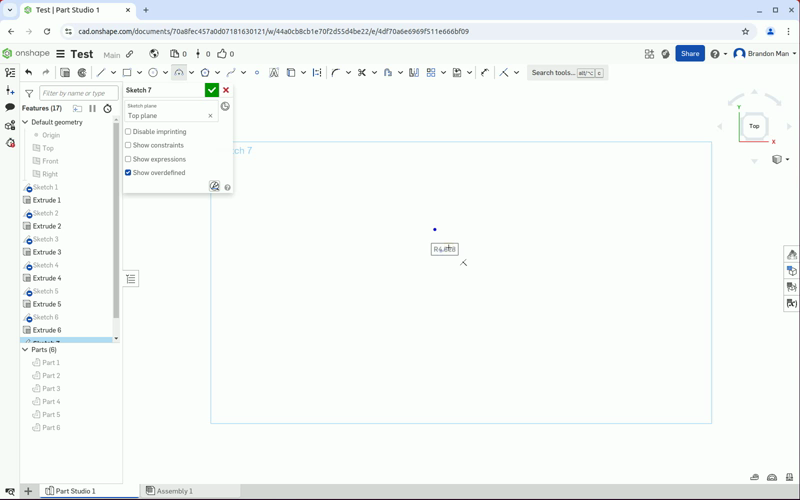
mouse_move(474, 247)
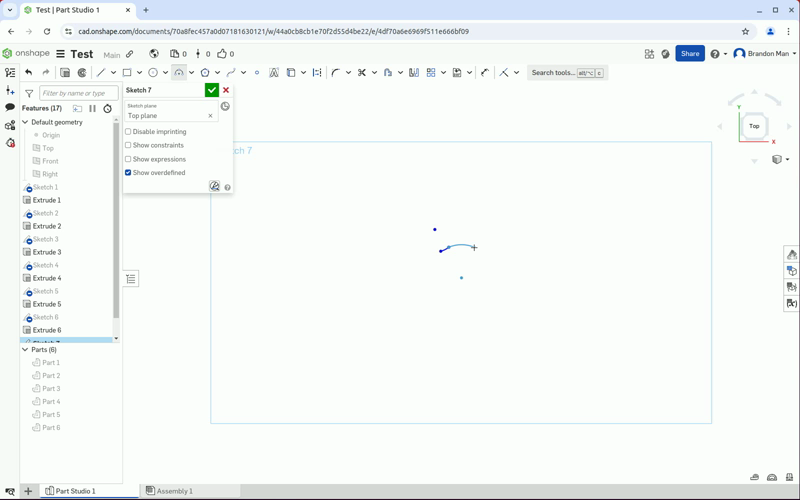
click(474, 247)
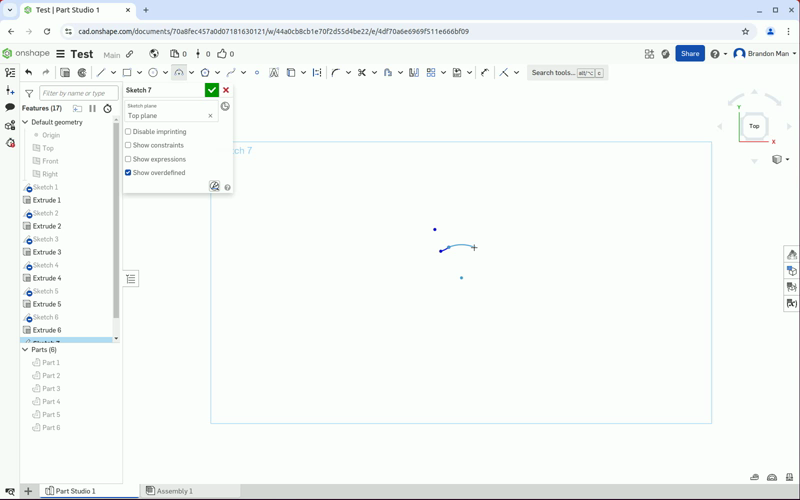
mouse_move(461, 216)
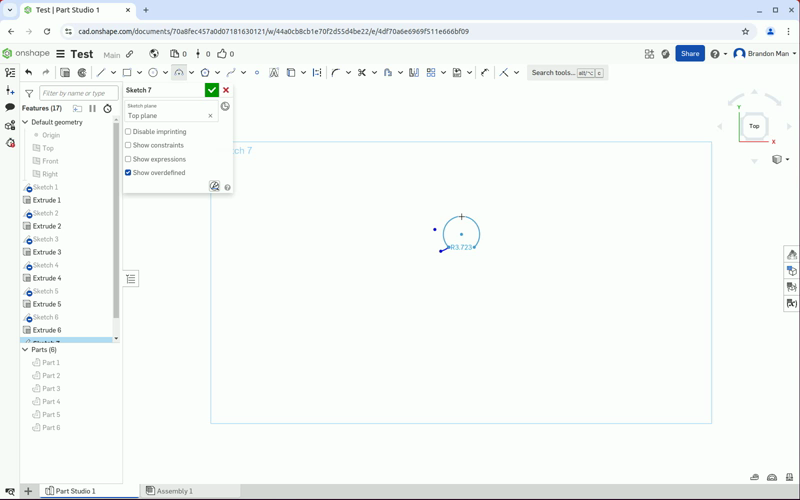
click(461, 216)
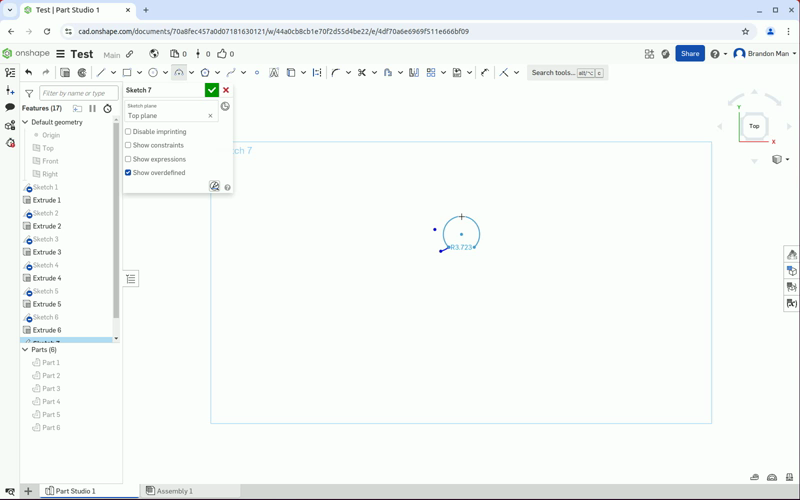
key_up(shift)
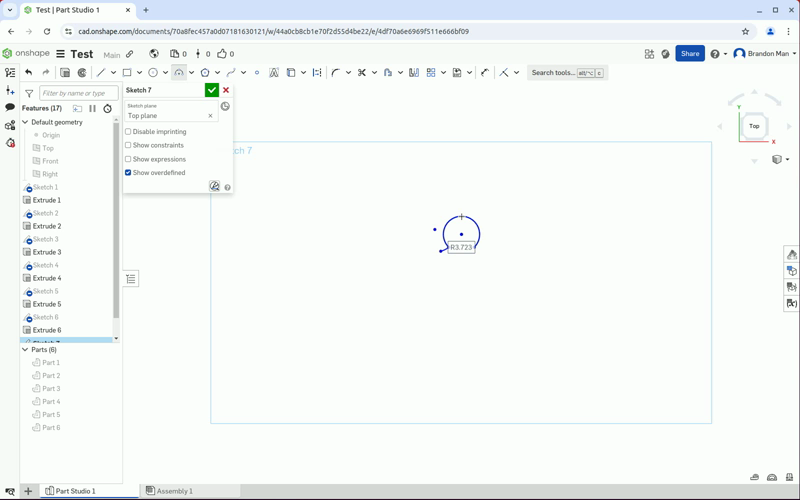
mouse_move(474, 247)
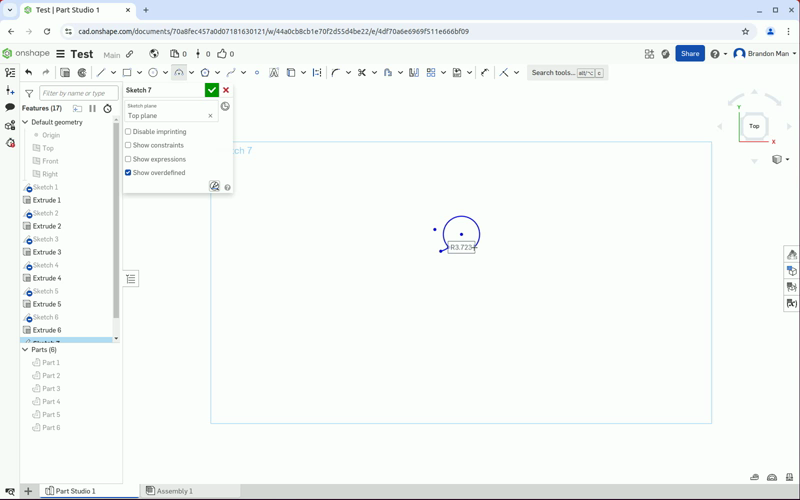
click(474, 247)
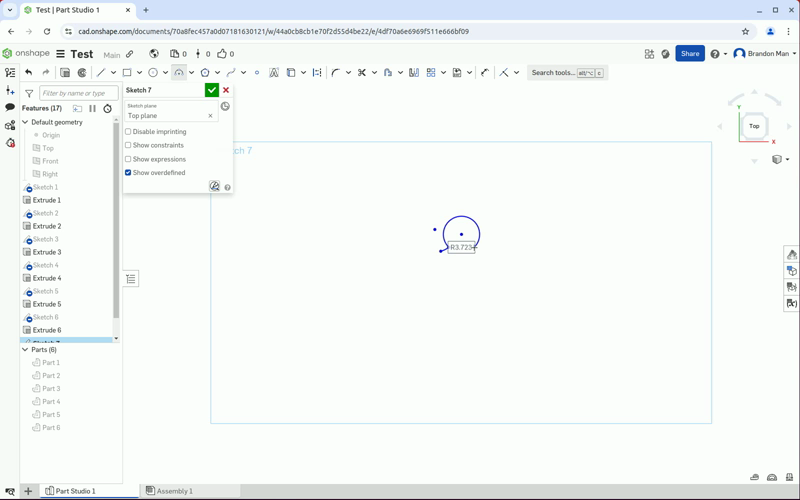
key_down(shift)
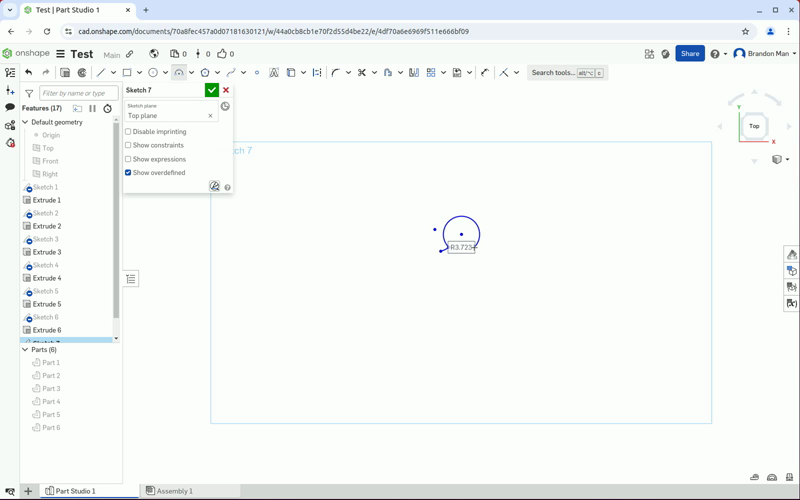
mouse_move(482, 251)
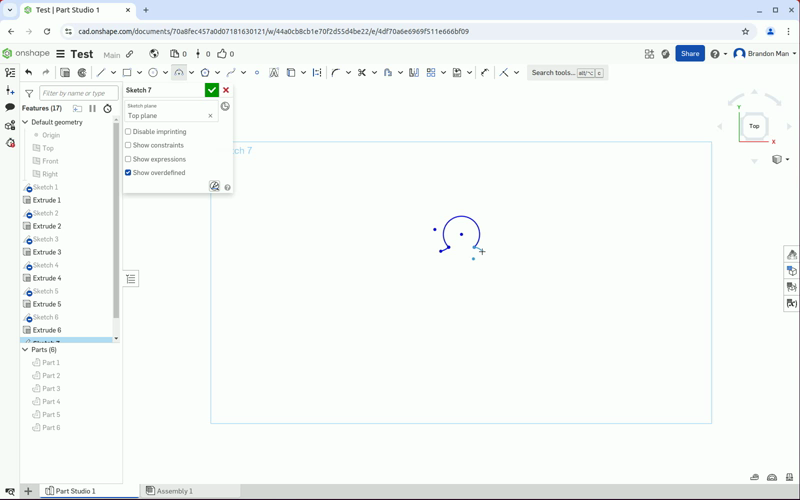
click(482, 251)
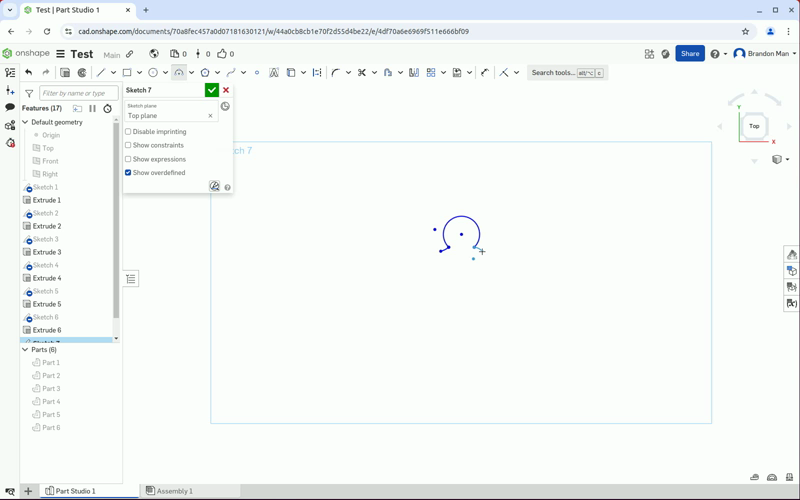
mouse_move(478, 249)
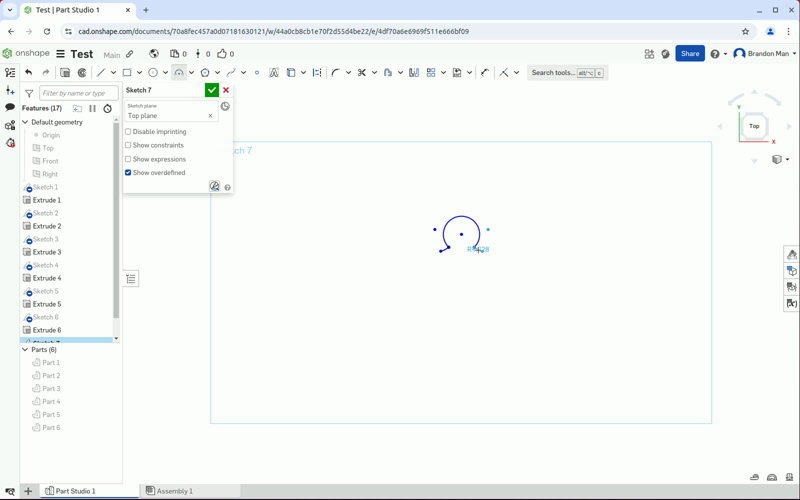
click(478, 249)
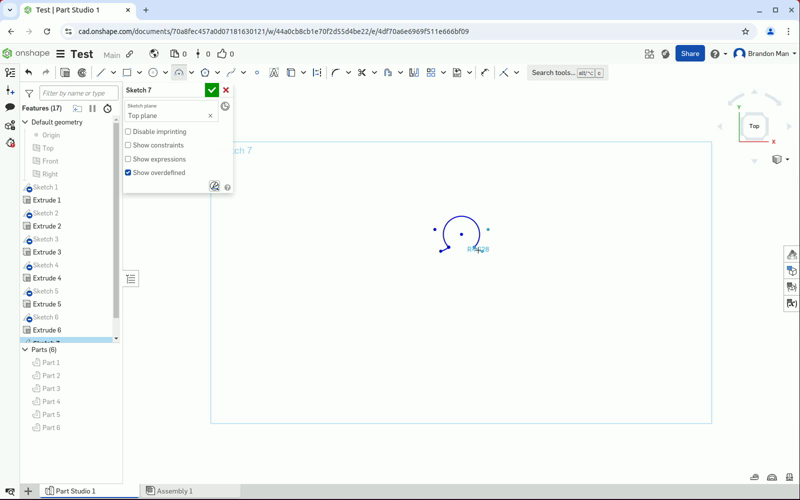
key_up(shift)
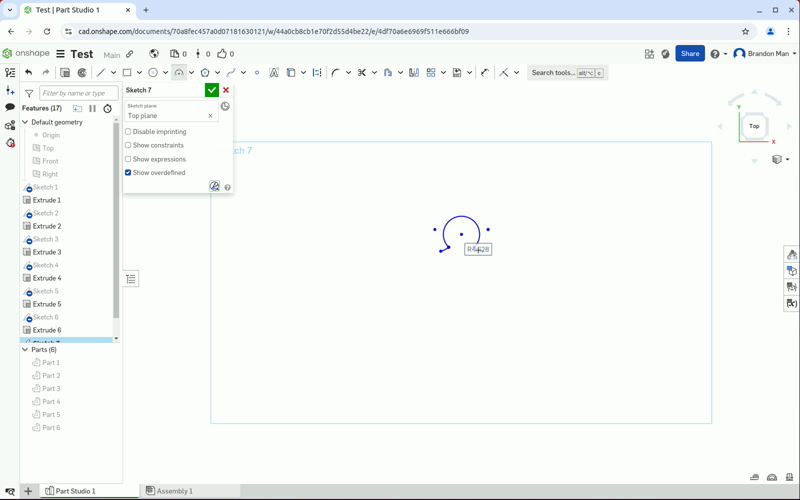
mouse_move(482, 251)
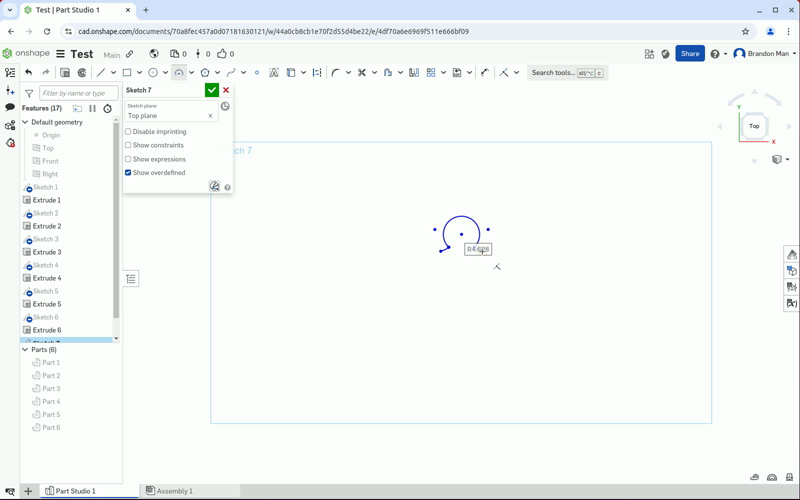
click(482, 251)
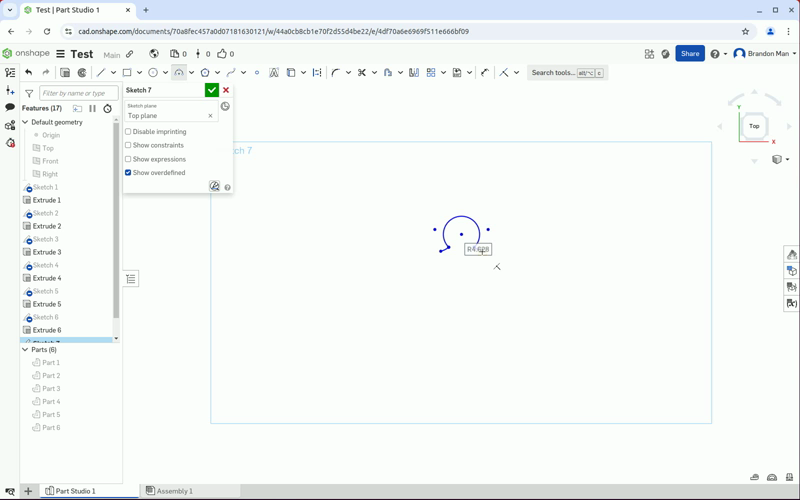
mouse_move(440, 251)
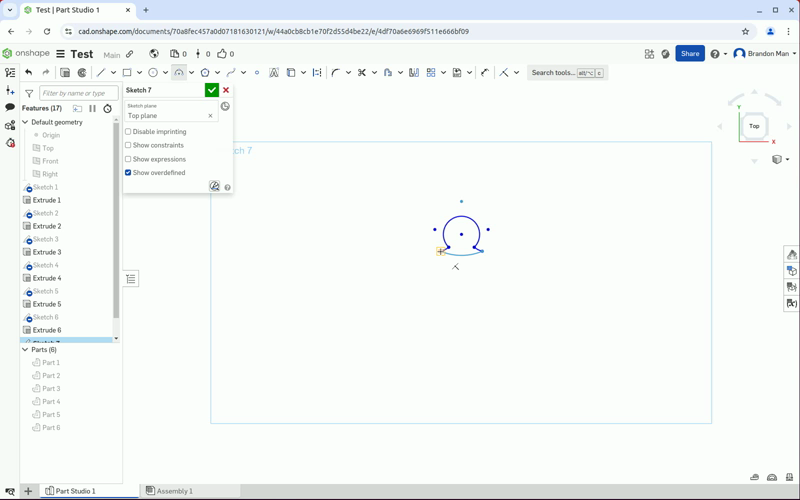
click(440, 251)
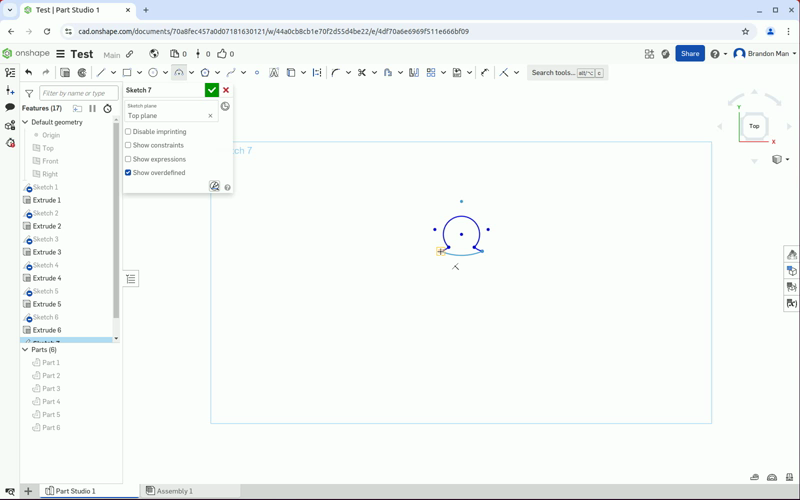
key_down(shift)
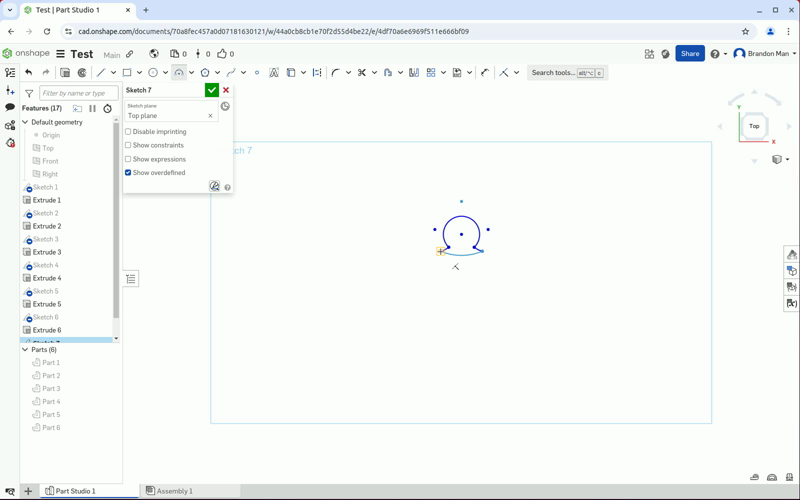
mouse_move(461, 207)
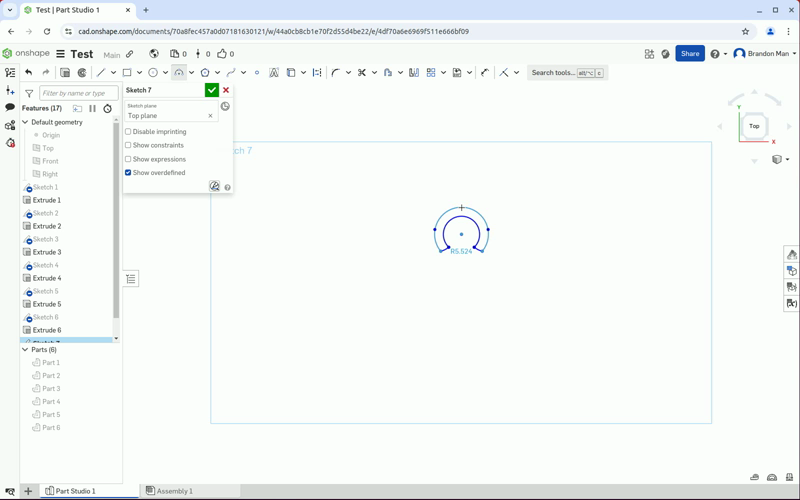
click(461, 207)
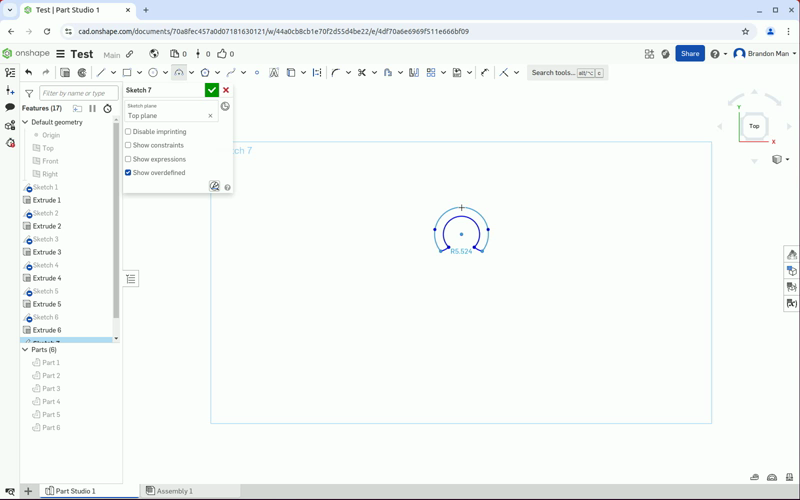
key_up(shift)
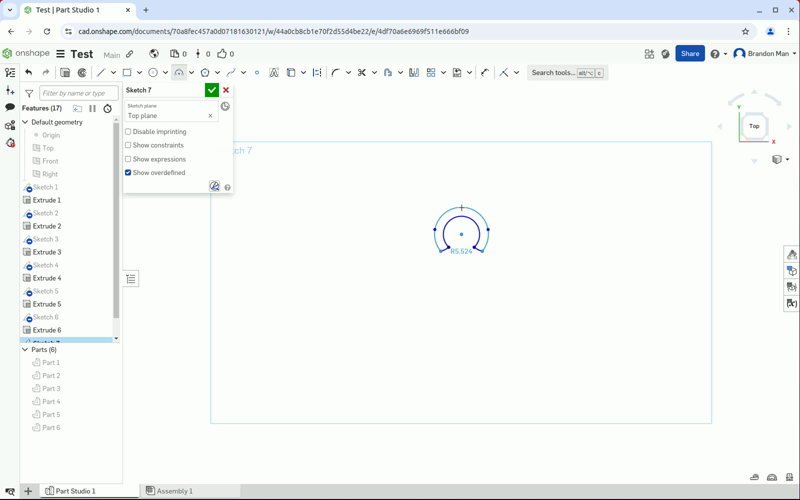
key(esc)
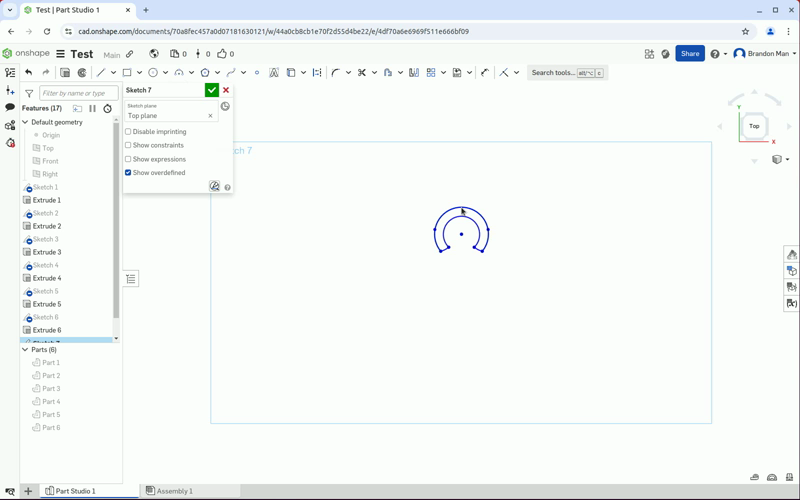
mouse_move(451, 215)
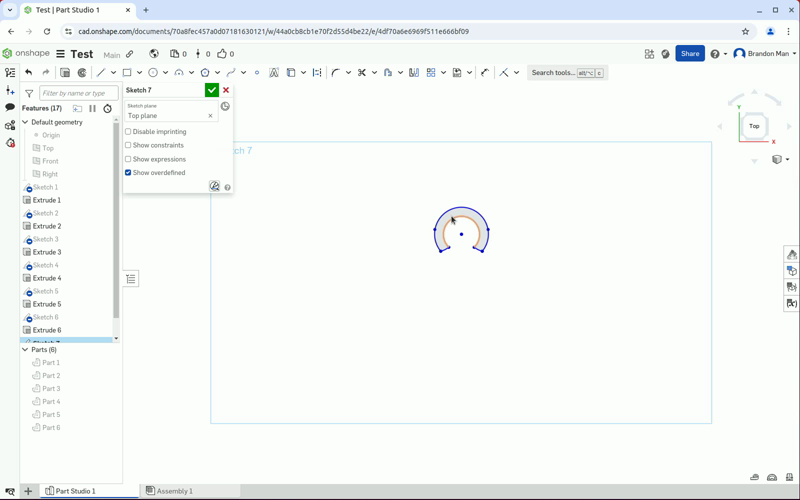
scroll(6)
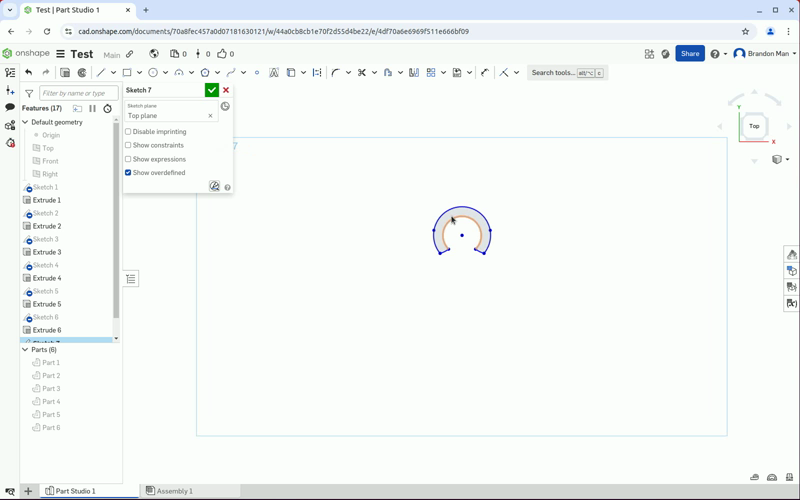
scroll(6)
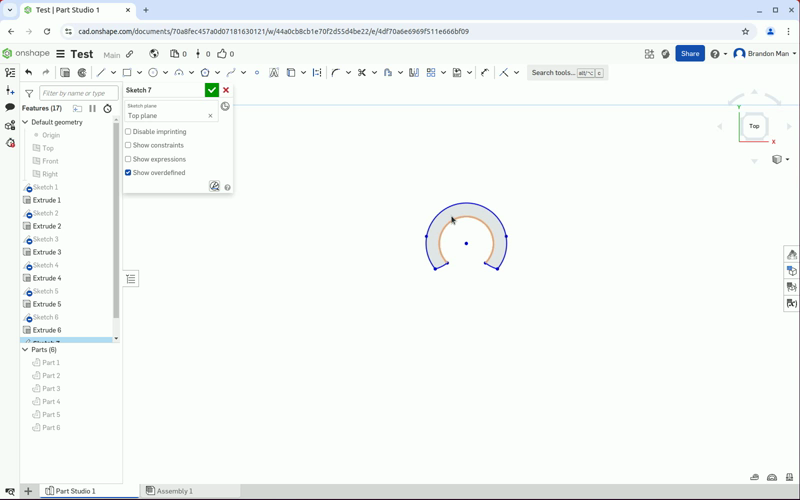
scroll(6)
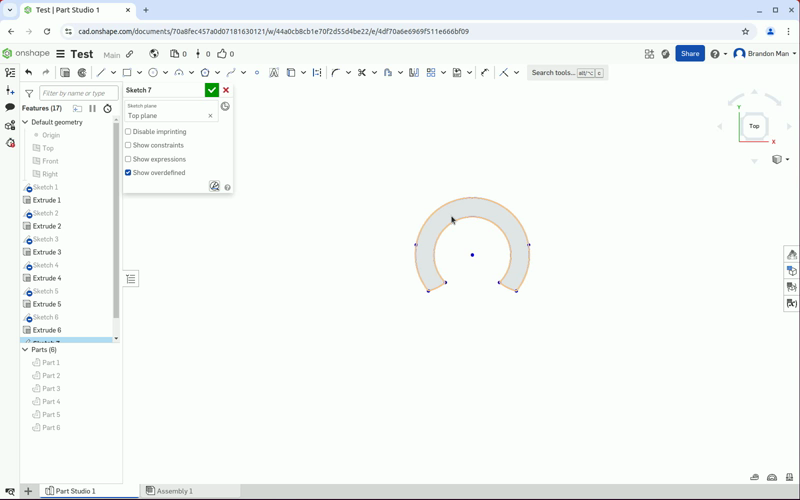
scroll(6)
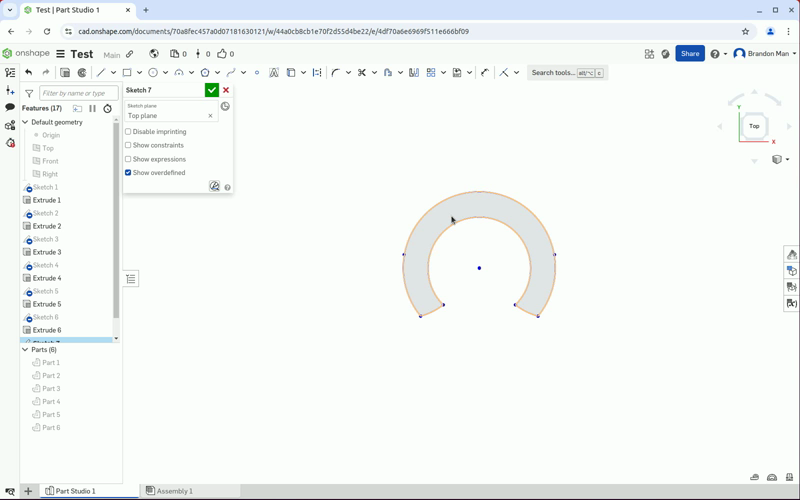
scroll(6)
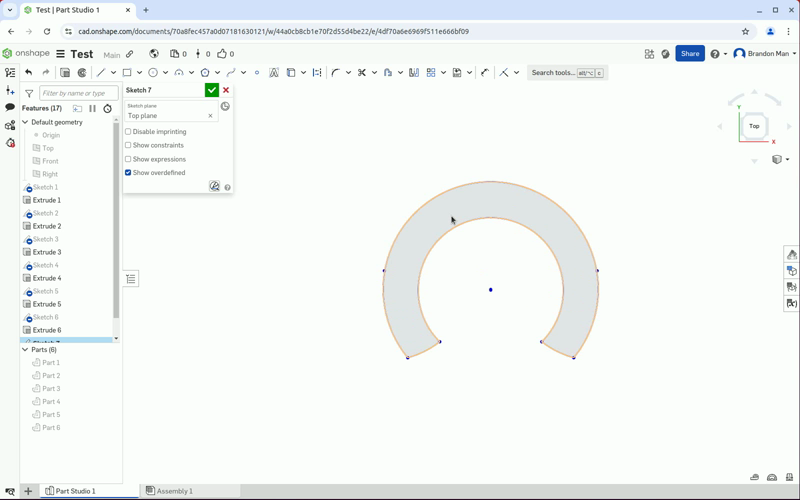
scroll(6)
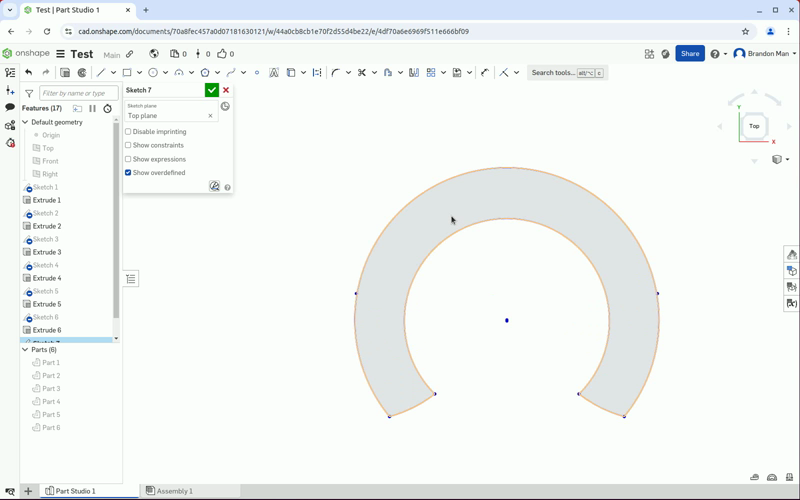
scroll(6)
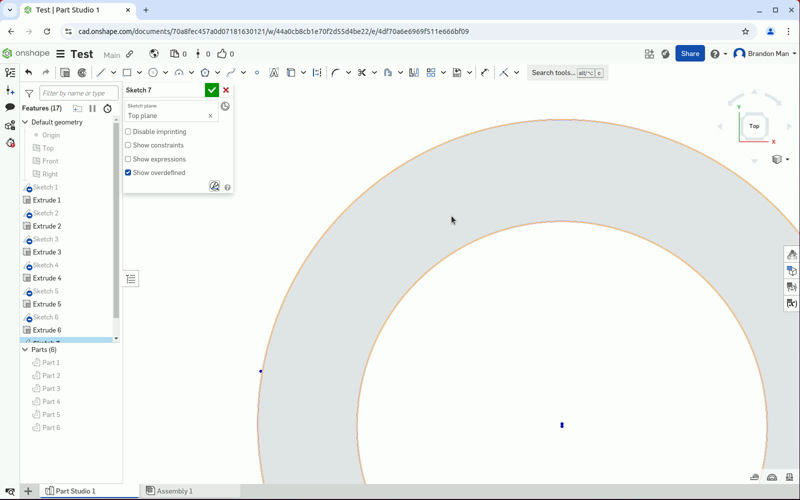
click(451, 215)
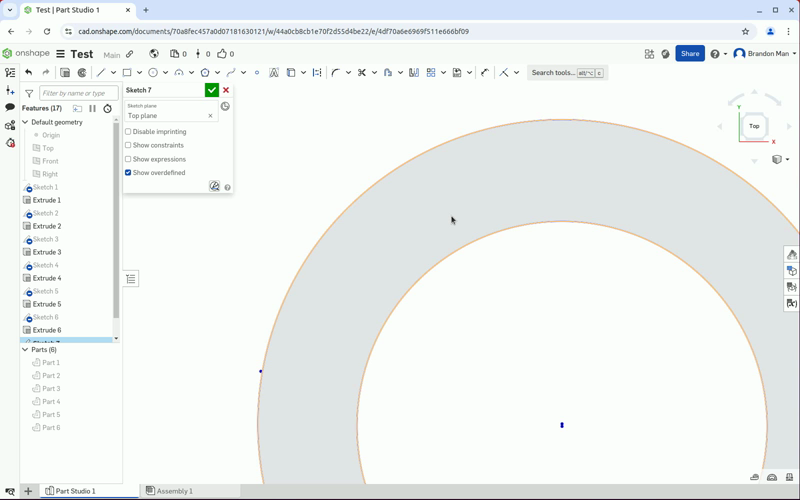
scroll(-6)
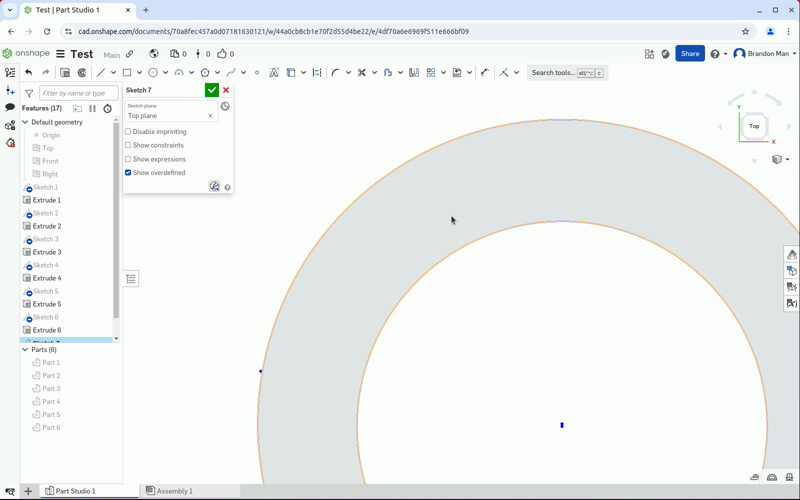
scroll(-6)
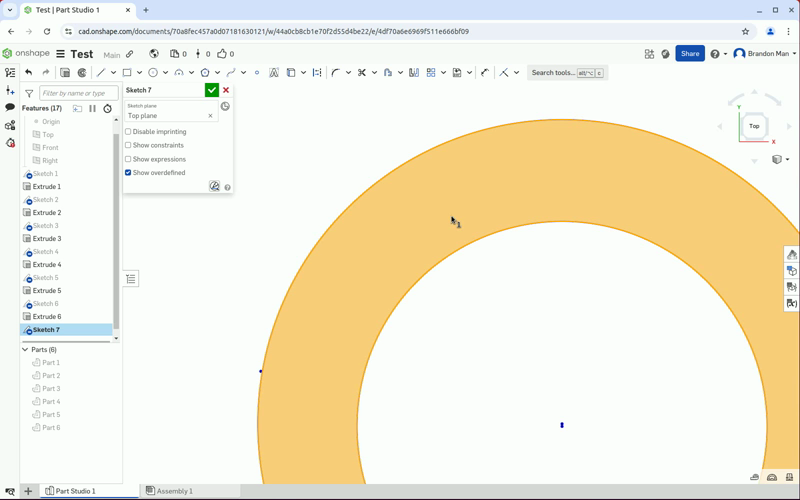
scroll(-6)
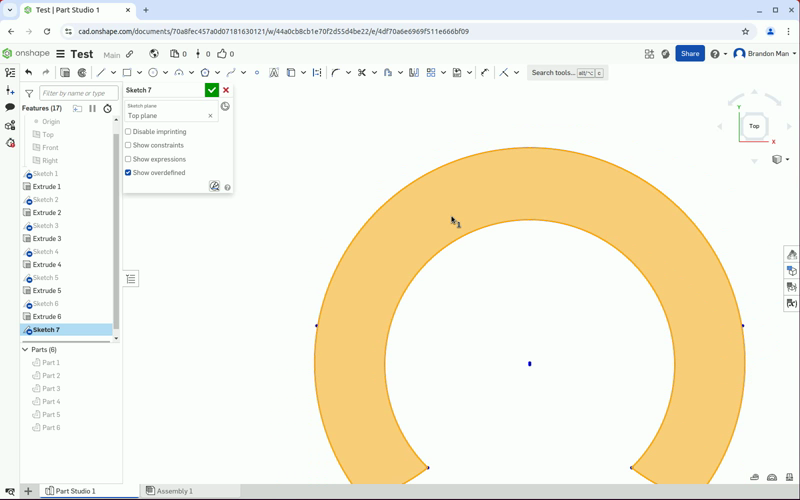
scroll(-6)
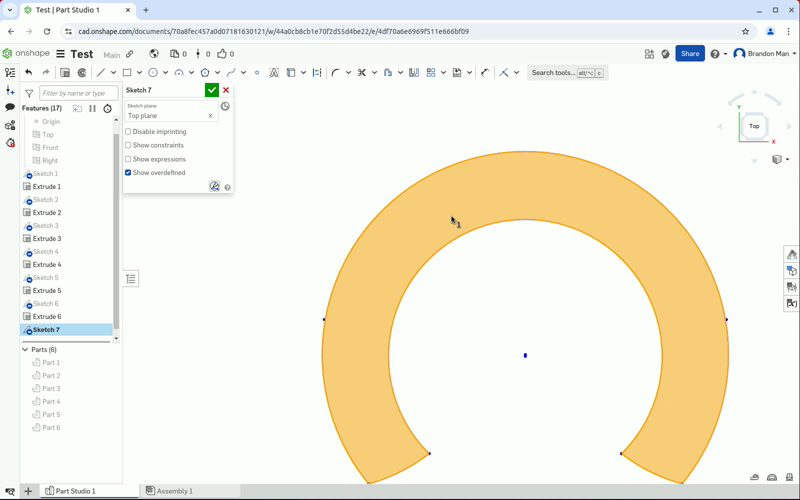
scroll(-6)
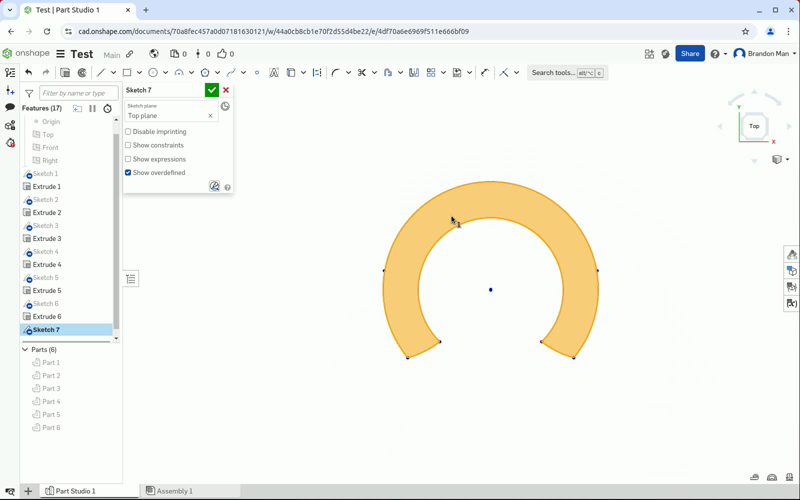
scroll(-6)
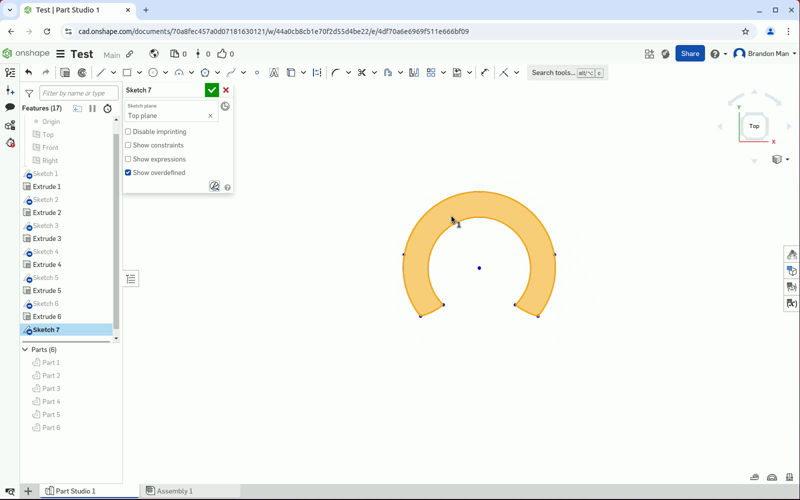
scroll(-6)
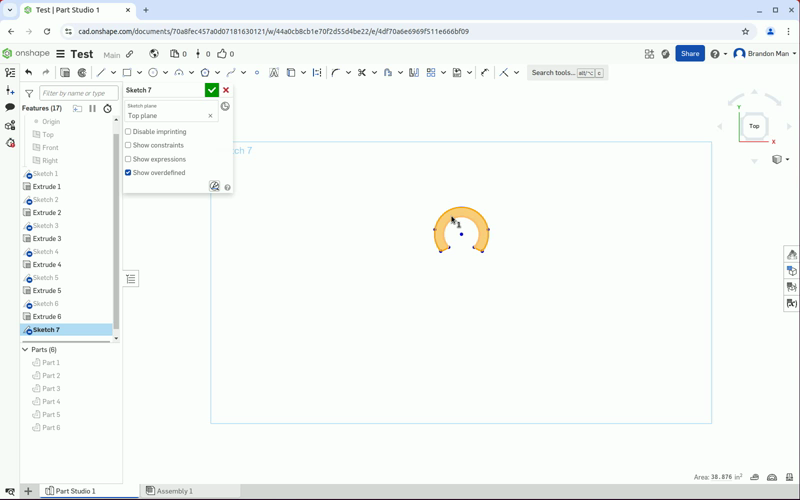
mouse_move(73, 352)
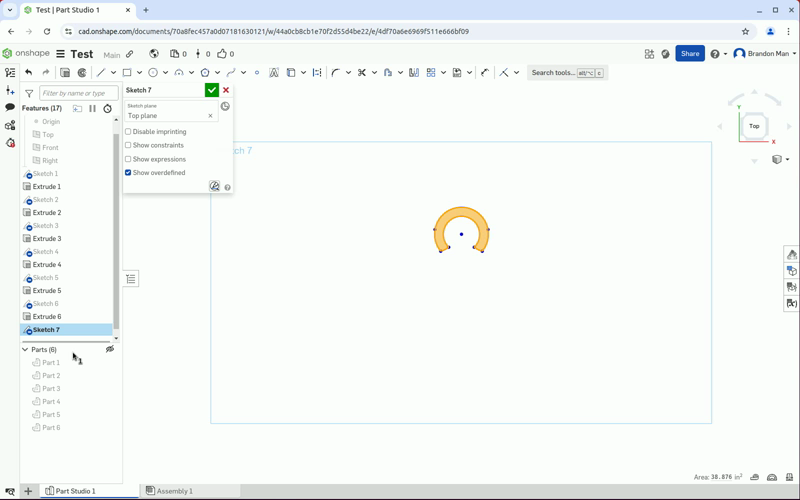
key(shift+y)
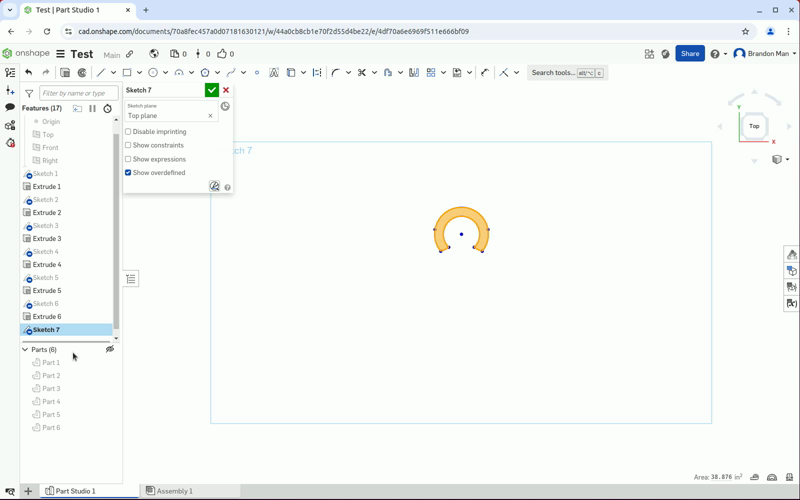
key(shift+e)
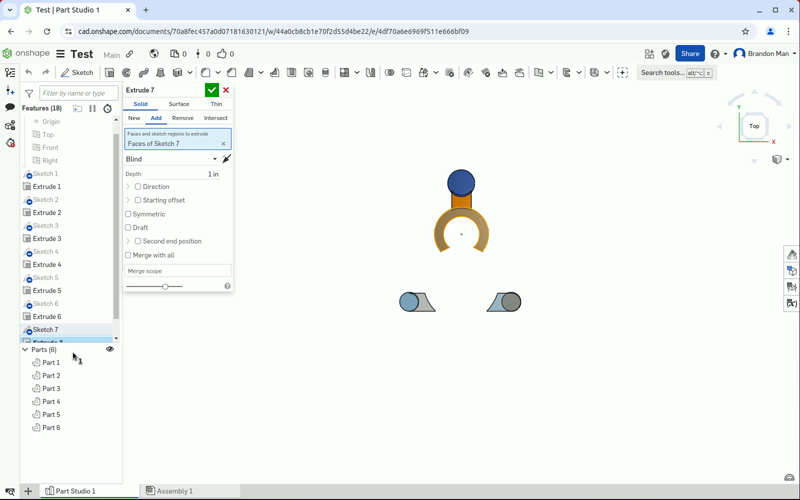
mouse_move(143, 106)
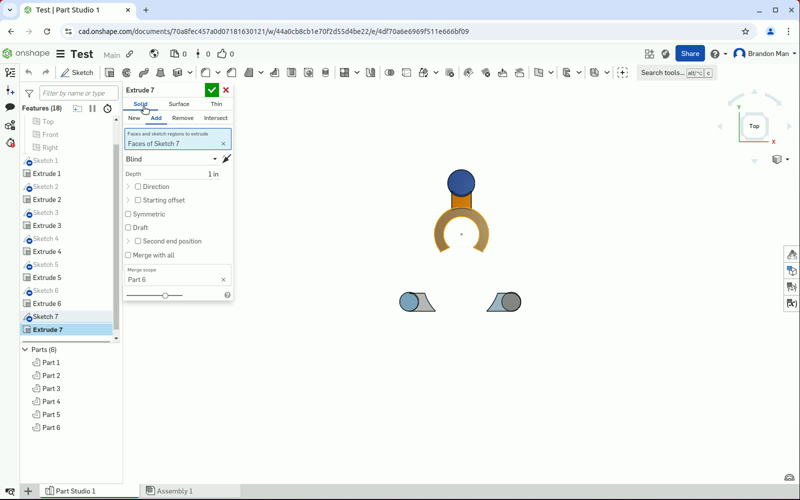
click(143, 106)
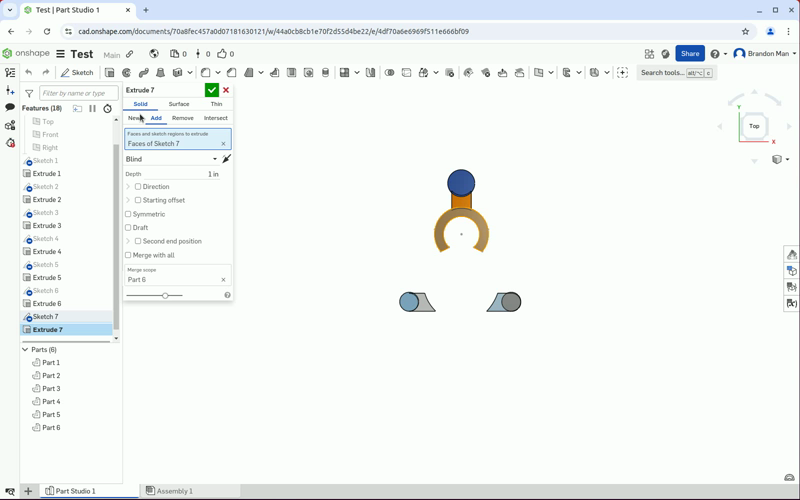
mouse_move(137, 120)
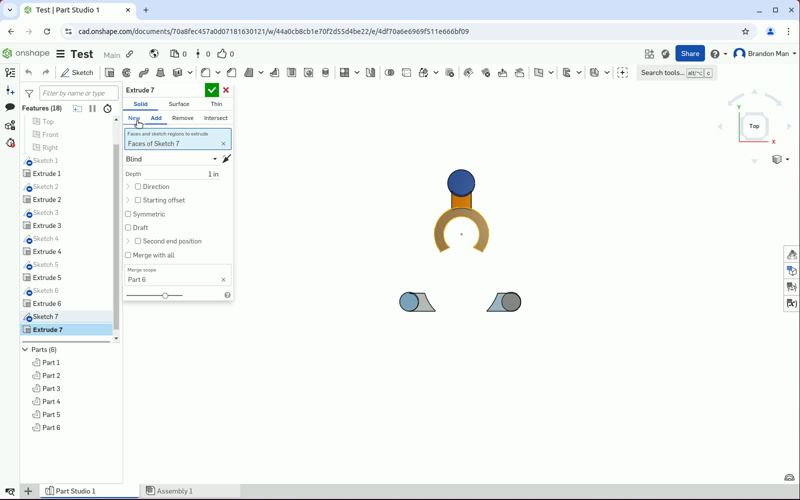
click(137, 120)
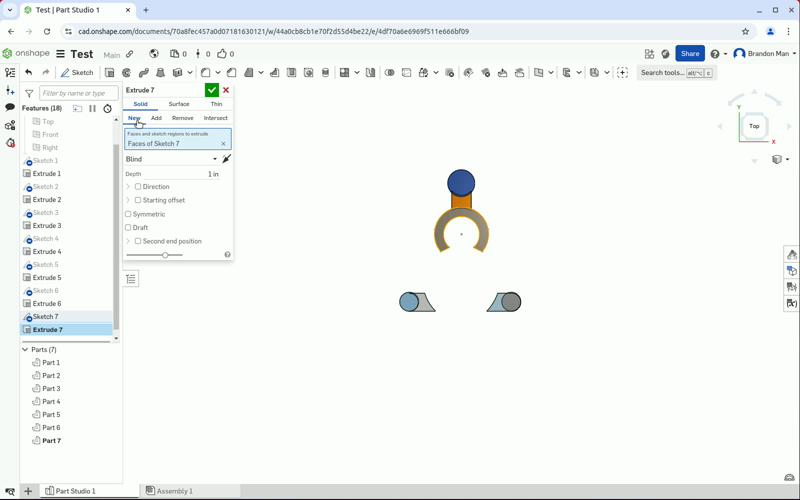
key(tab, 4)
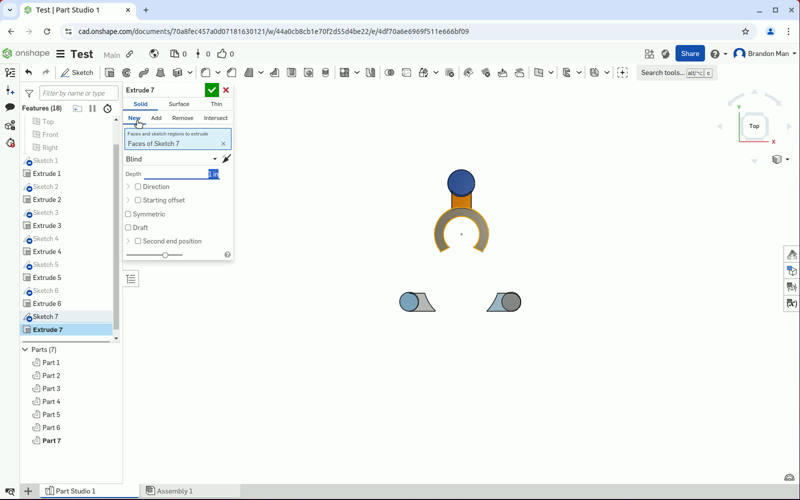
text(7.943)
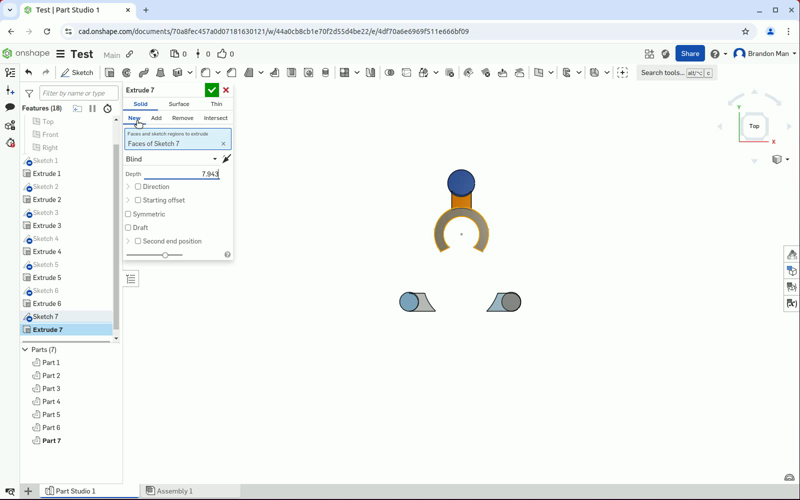
key(enter)
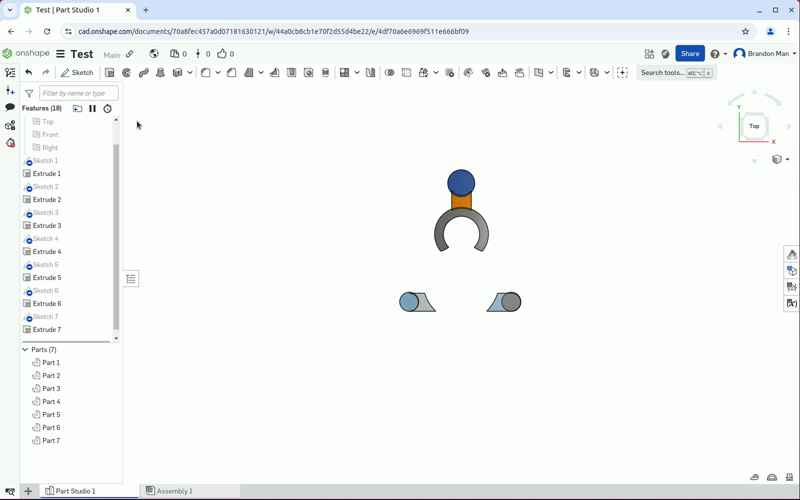
key(shift+h)
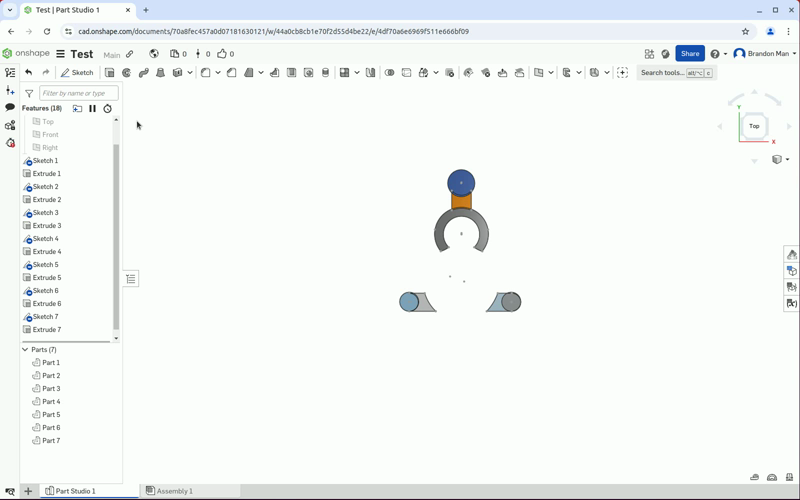
key(shift+h)
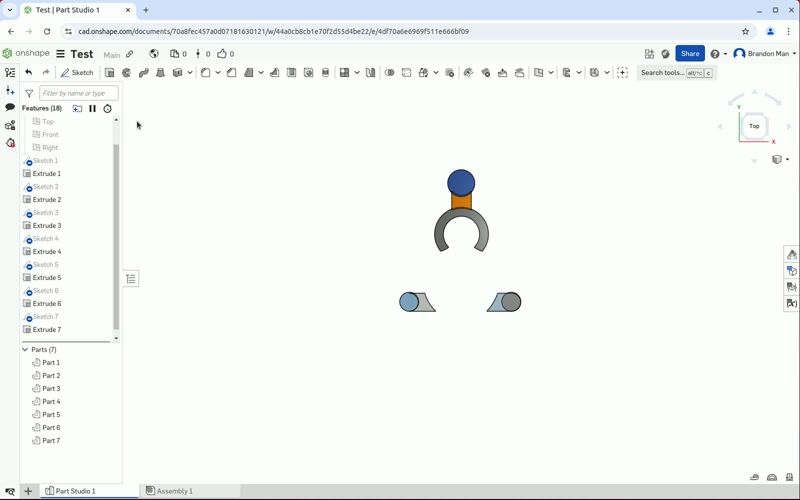
mouse_move(69, 163)
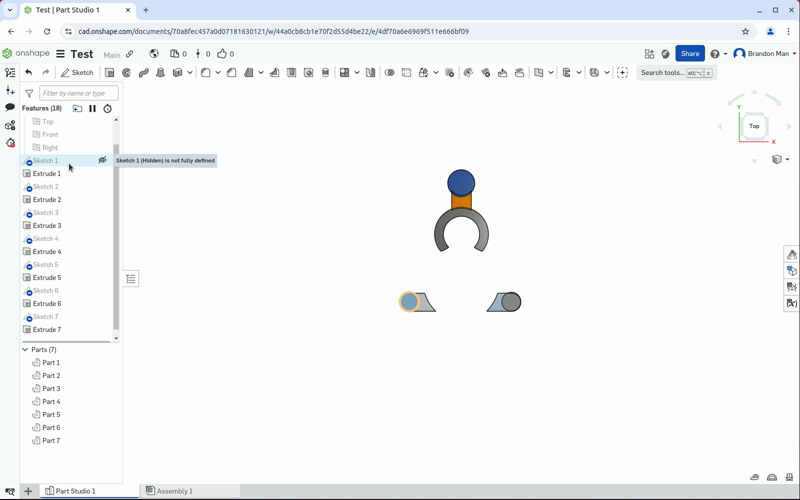
click(69, 163)
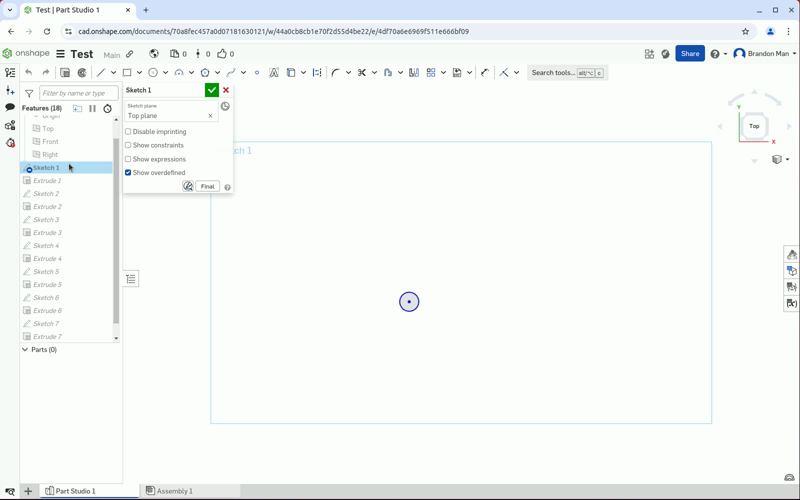
mouse_move(229, 92)
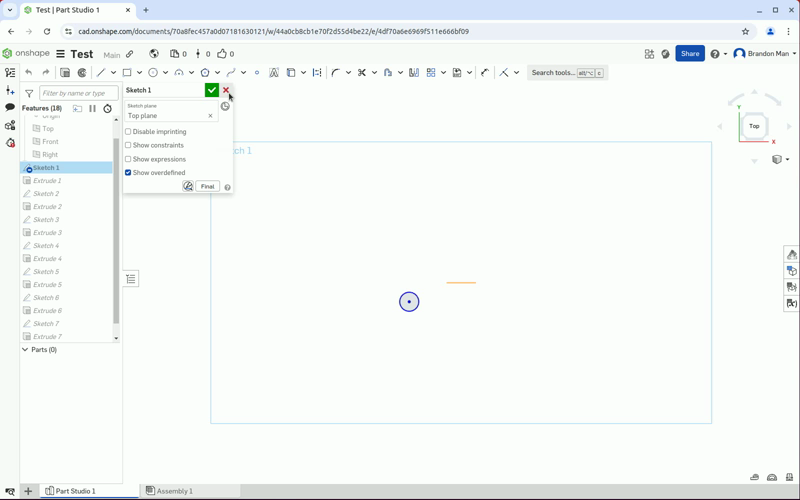
click(229, 92)
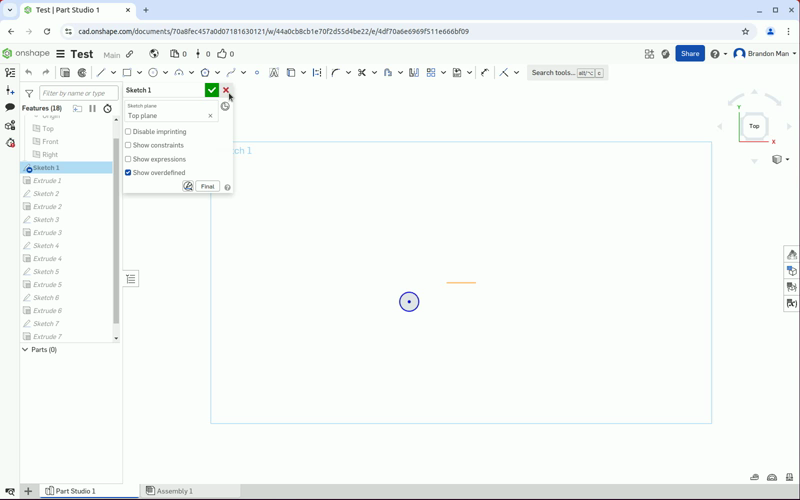
key(shift+s)
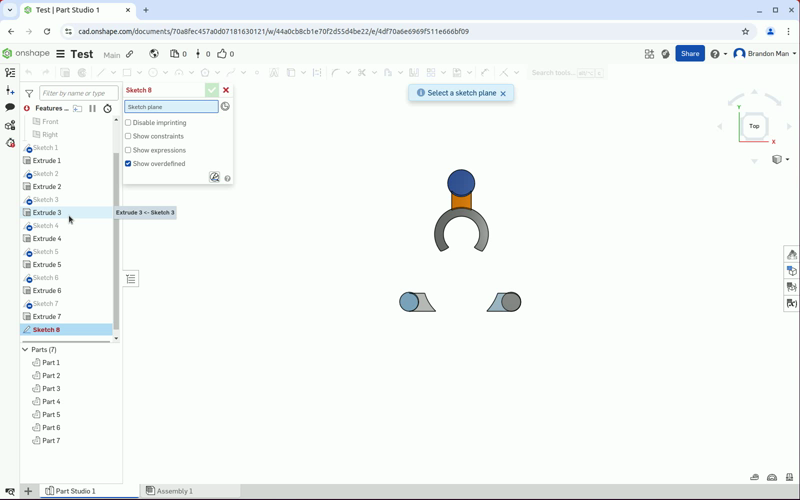
scroll(3)
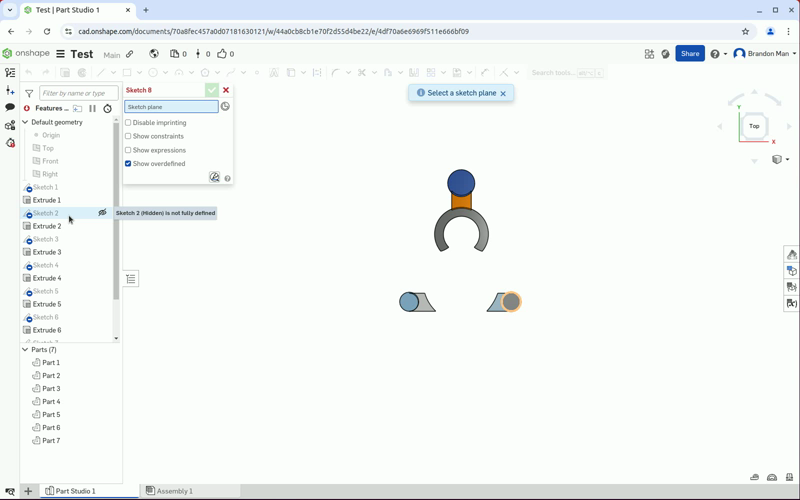
mouse_move(69, 150)
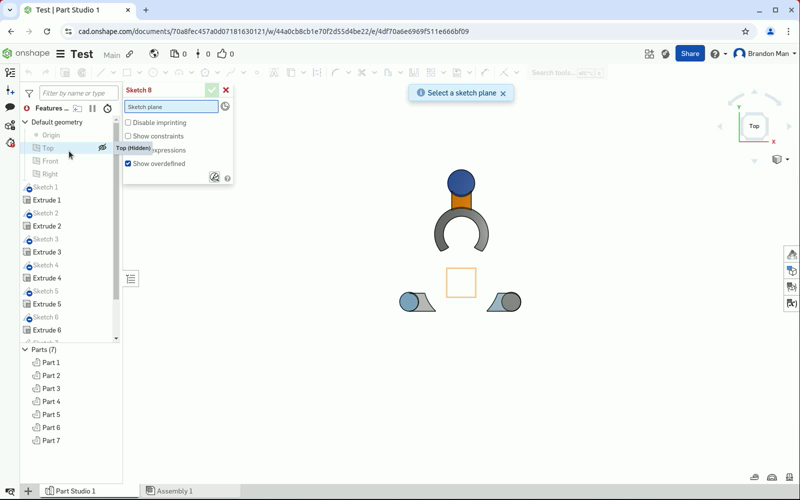
click(69, 150)
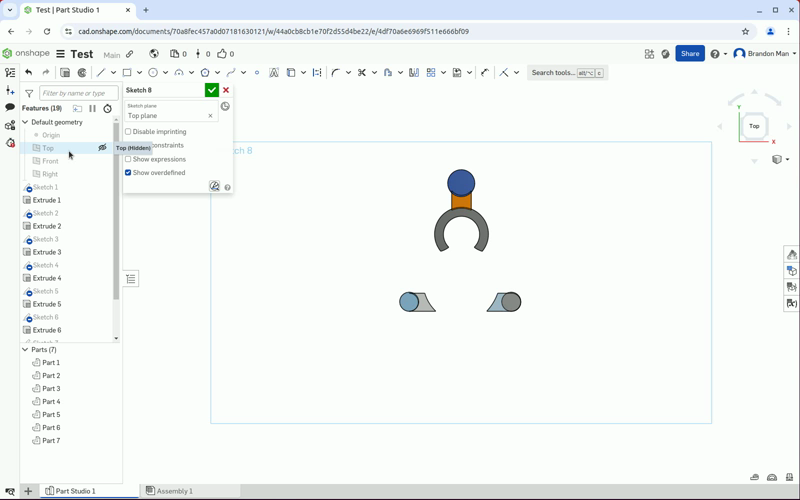
mouse_move(73, 352)
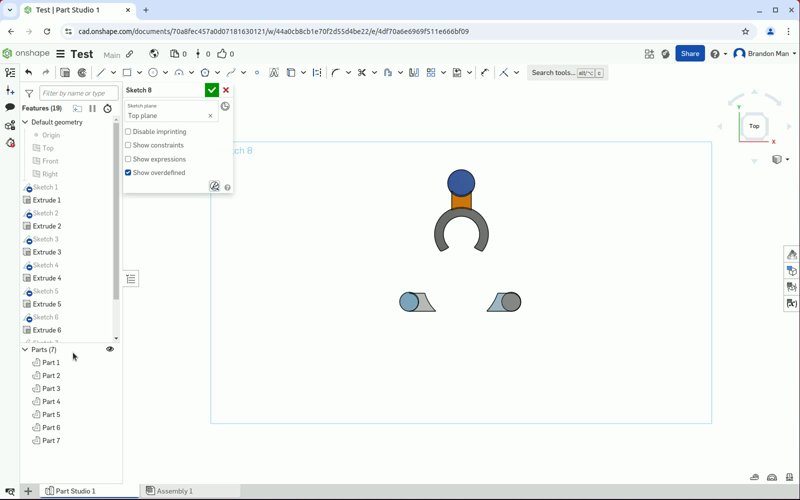
key(y)
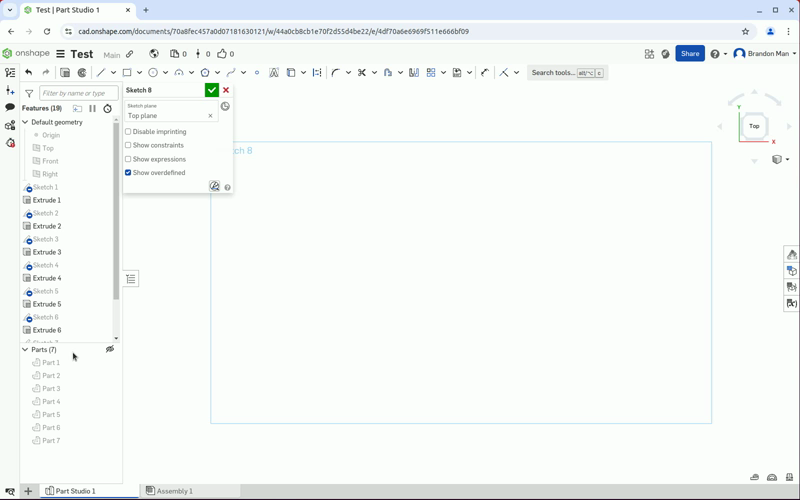
key(a)
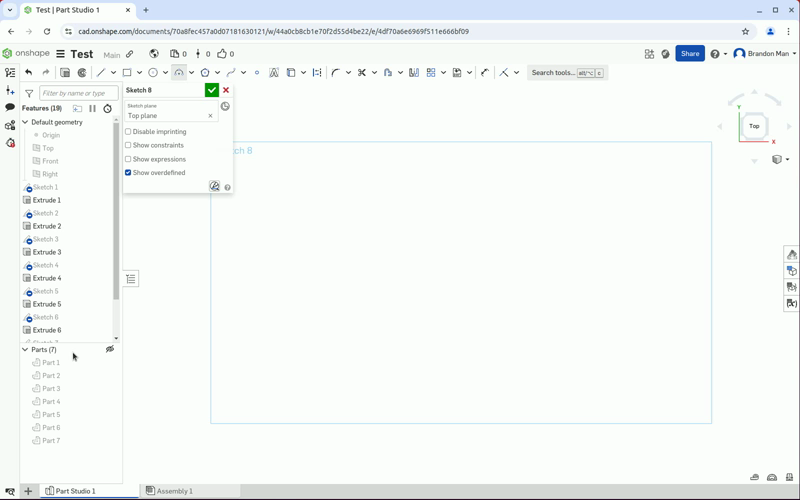
key_down(shift)
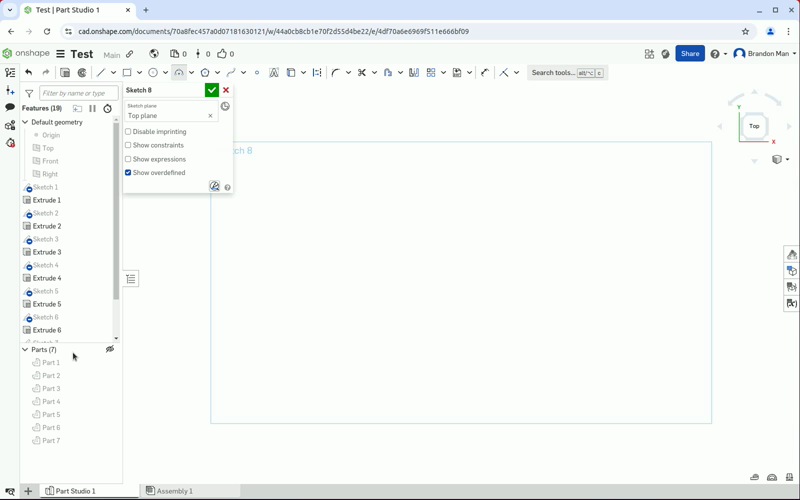
mouse_move(440, 251)
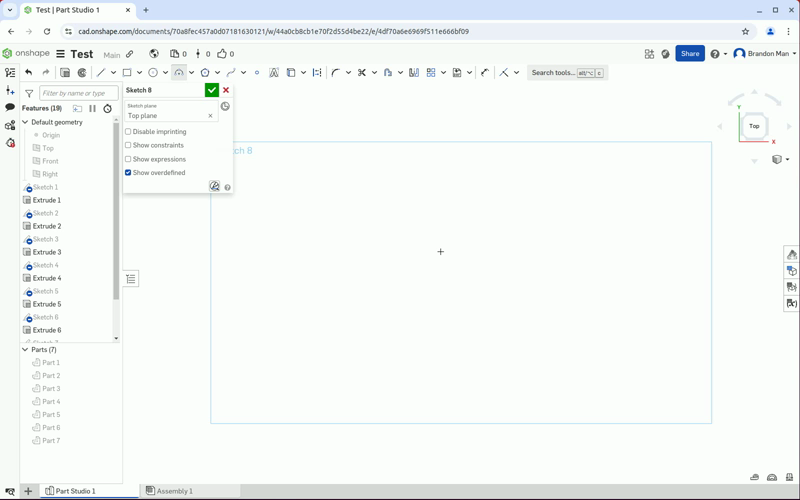
click(440, 251)
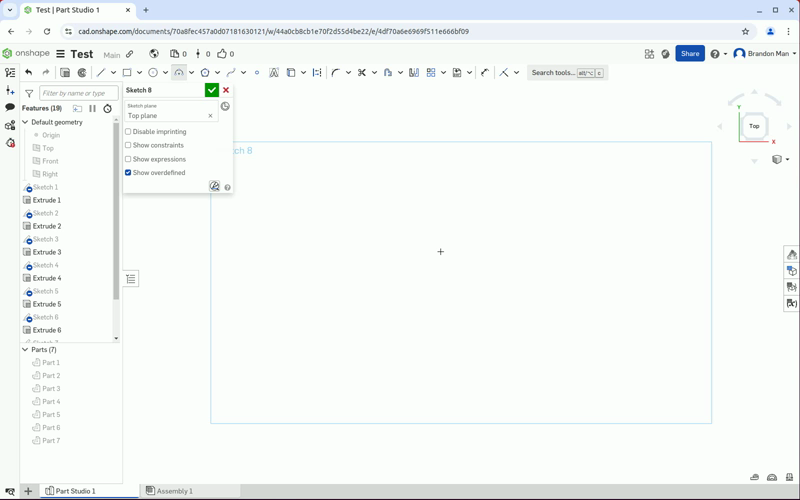
key_up(shift)
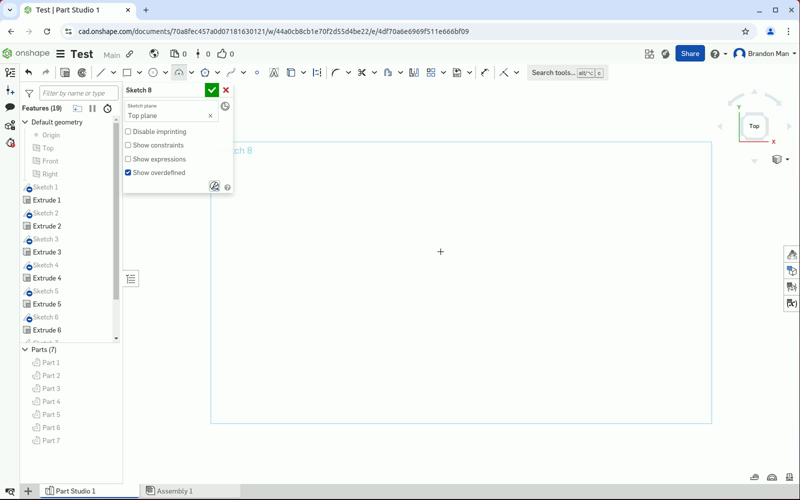
key_down(shift)
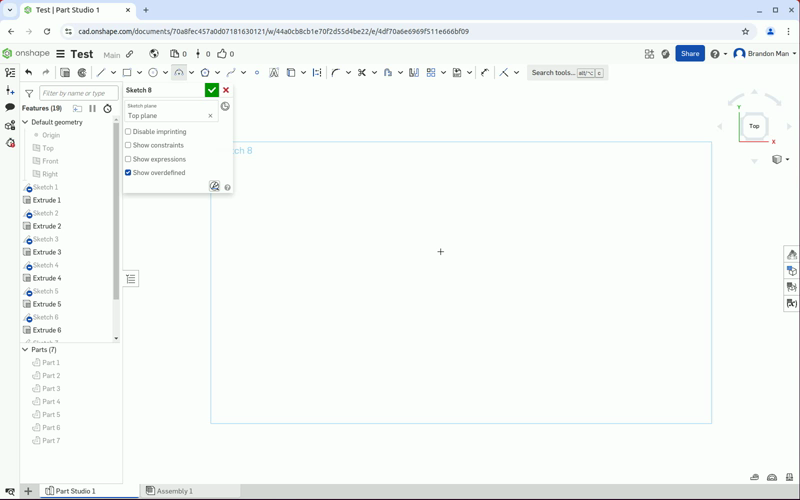
mouse_move(447, 257)
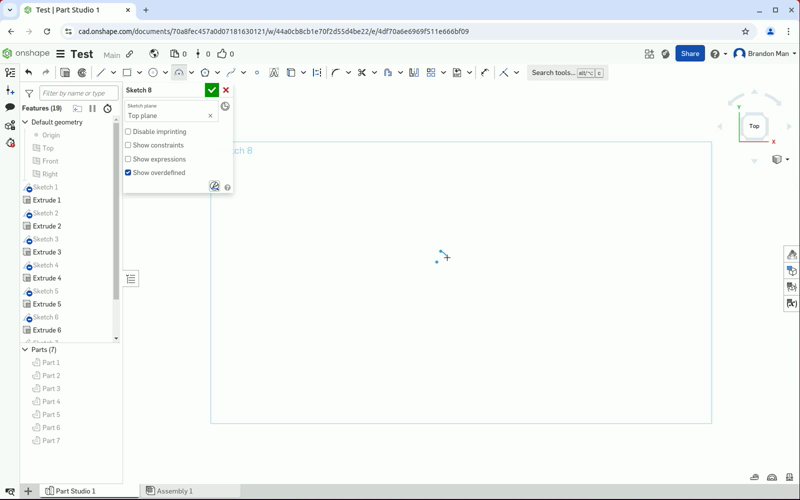
click(447, 257)
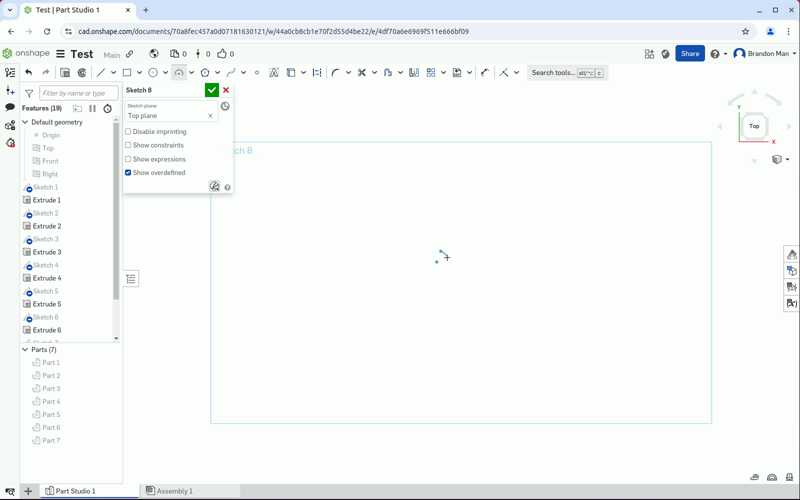
mouse_move(443, 254)
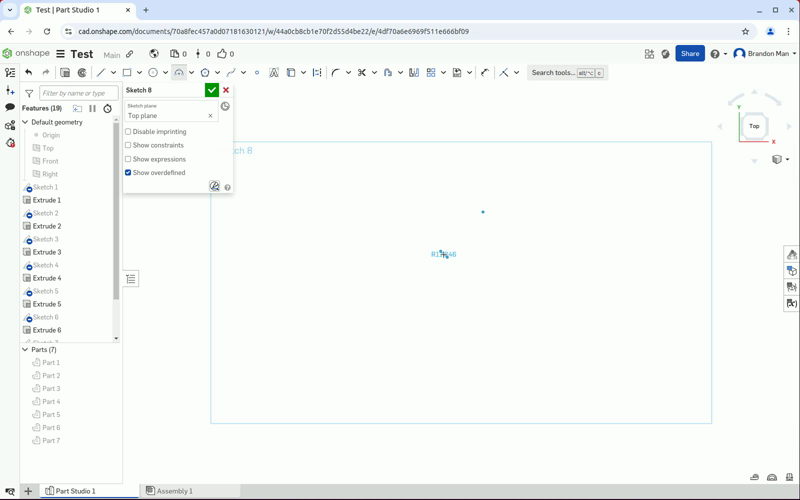
click(443, 254)
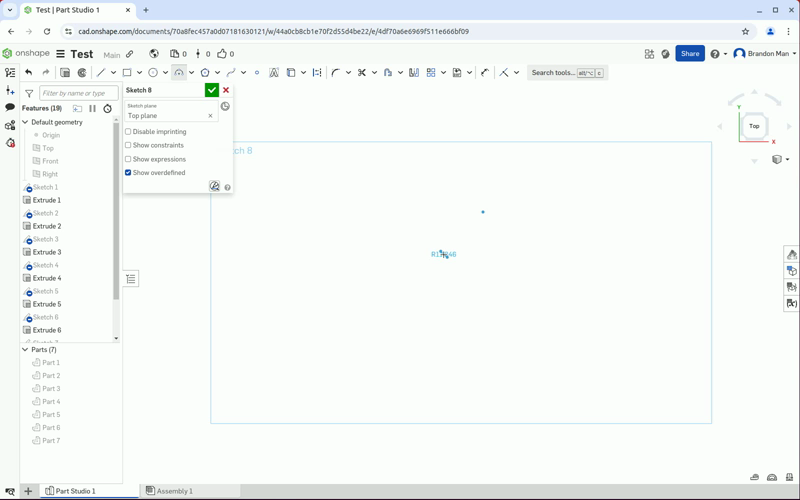
key_up(shift)
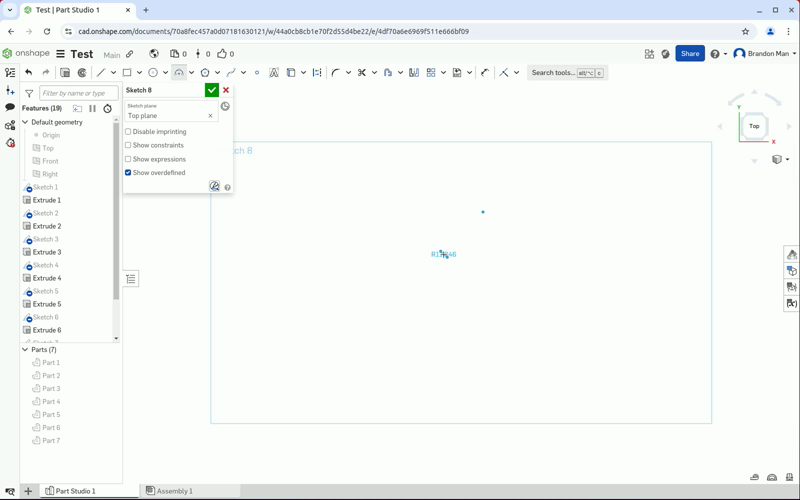
mouse_move(447, 257)
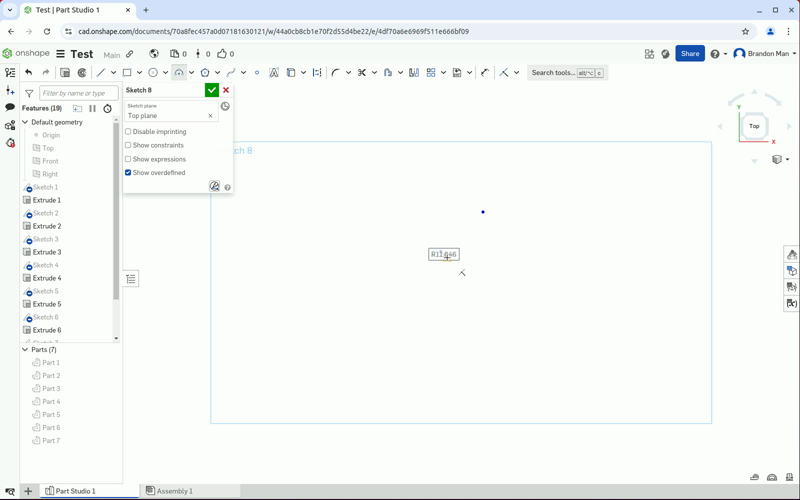
scroll(6)
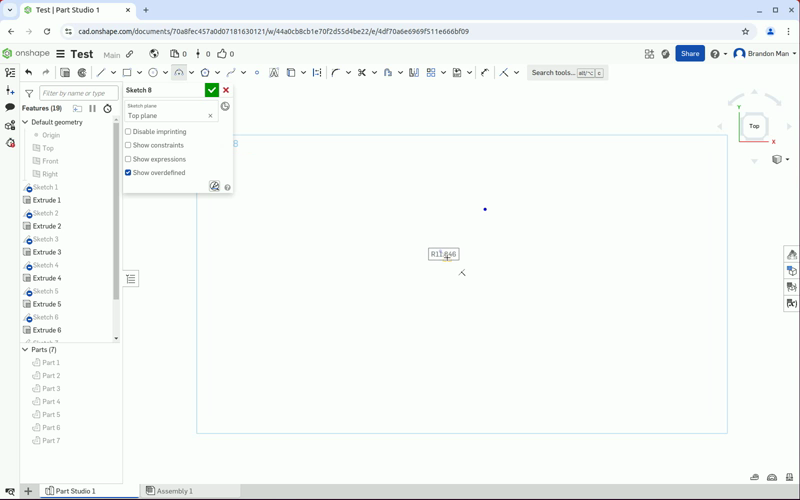
scroll(6)
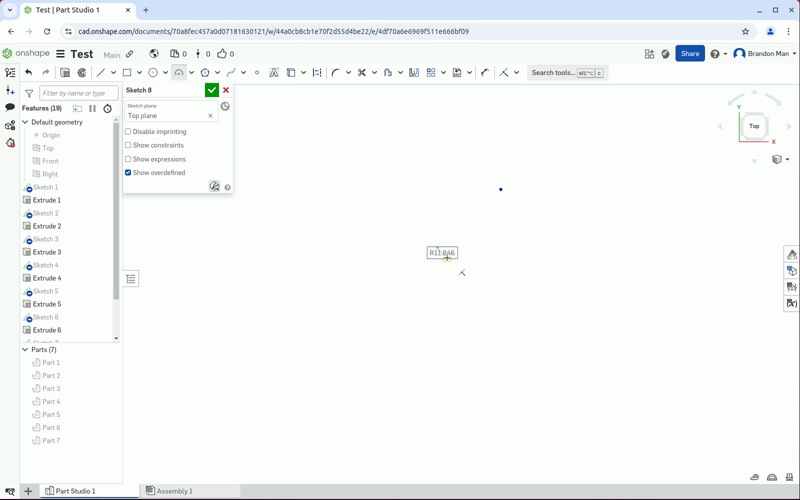
scroll(6)
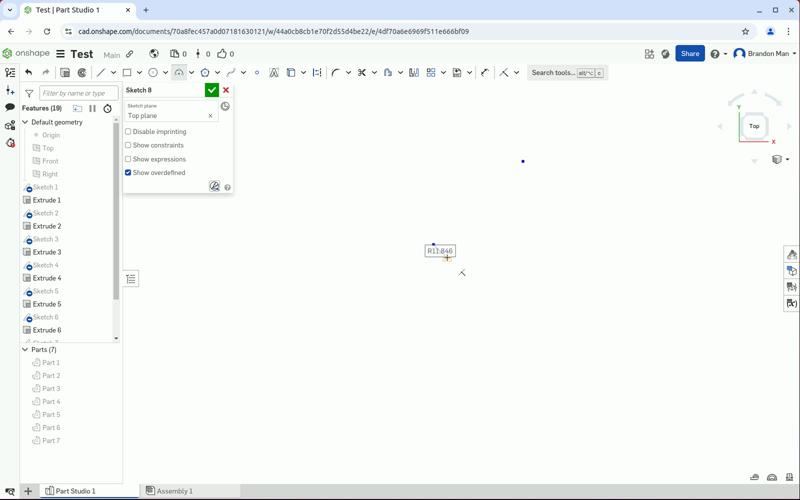
scroll(6)
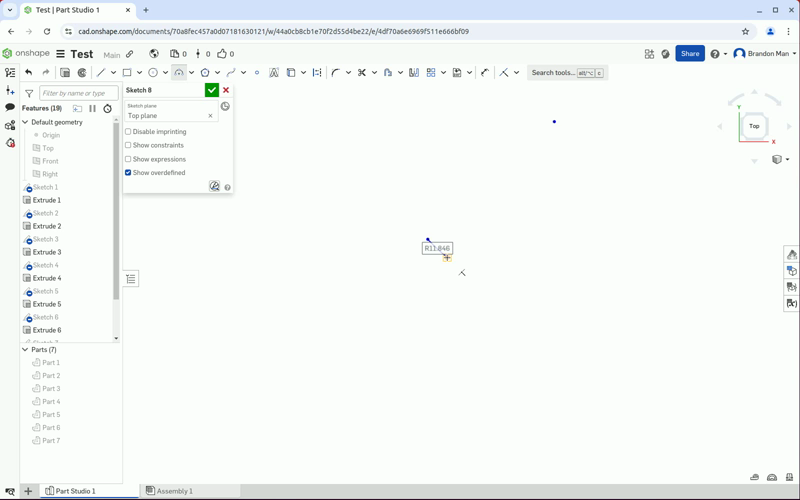
scroll(6)
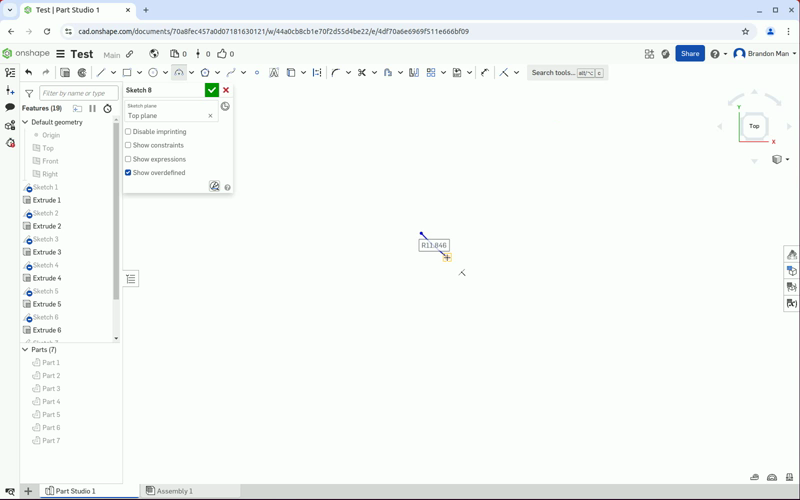
scroll(6)
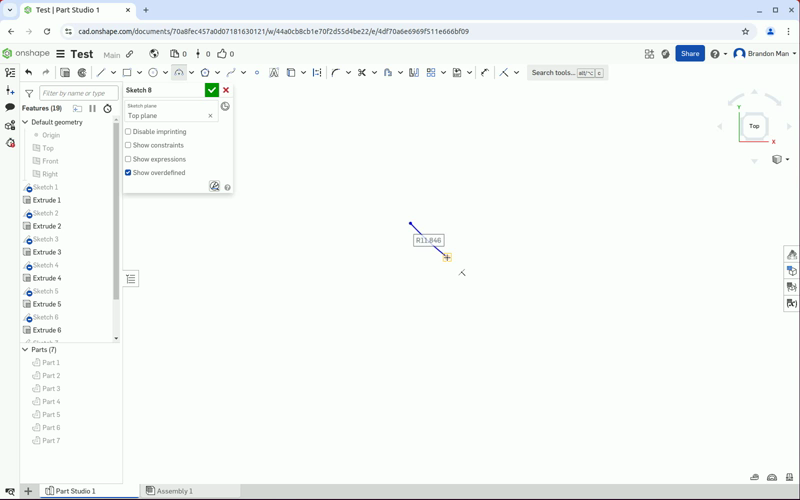
scroll(6)
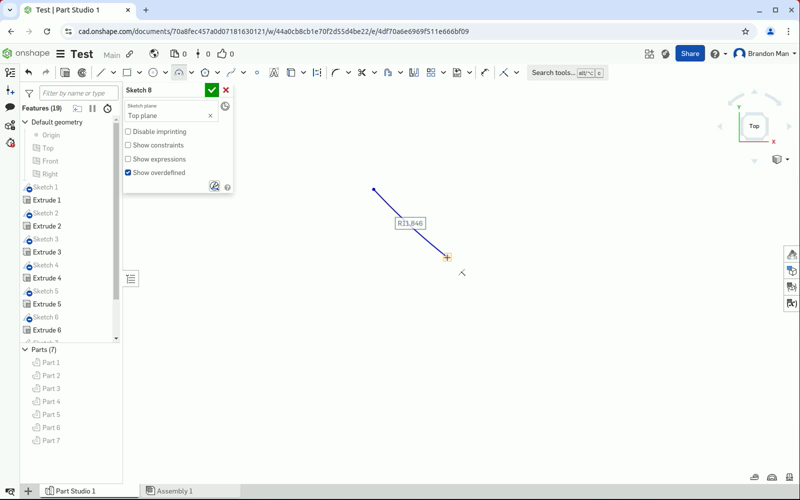
click(447, 257)
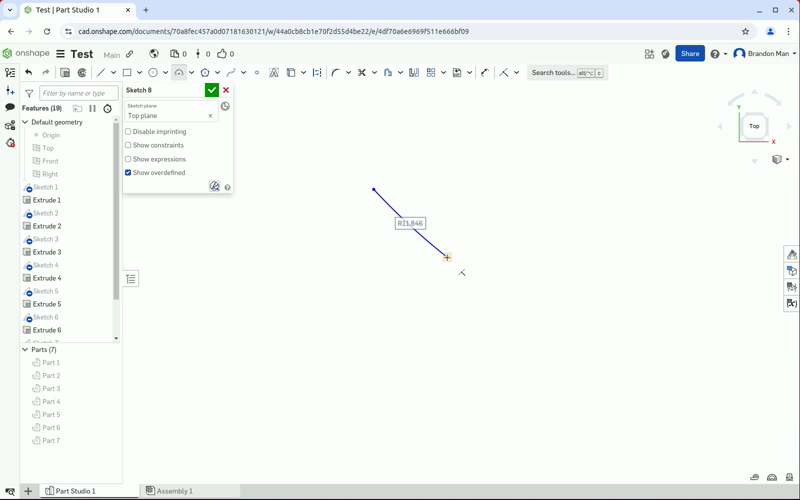
scroll(-6)
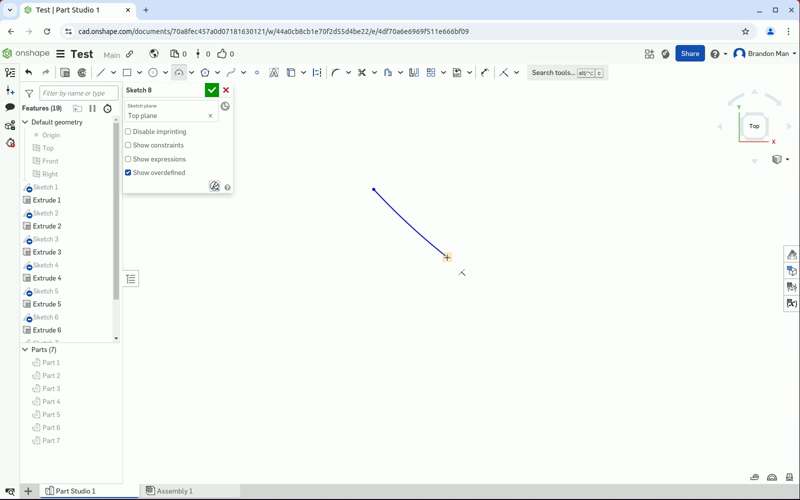
scroll(-6)
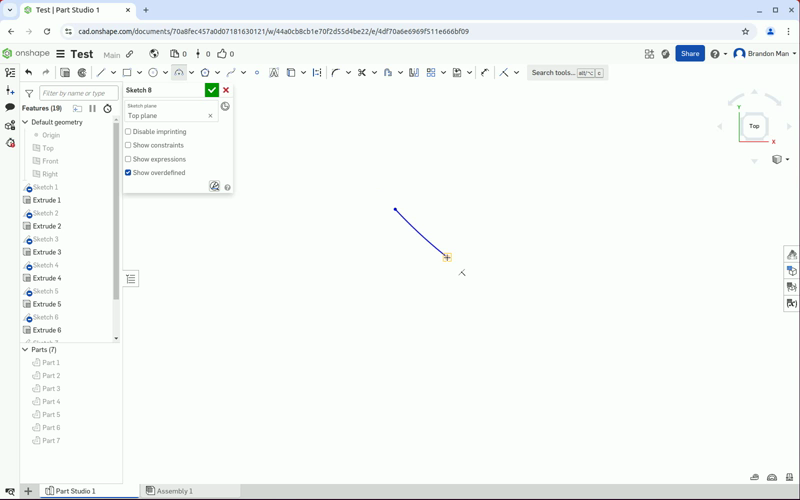
scroll(-6)
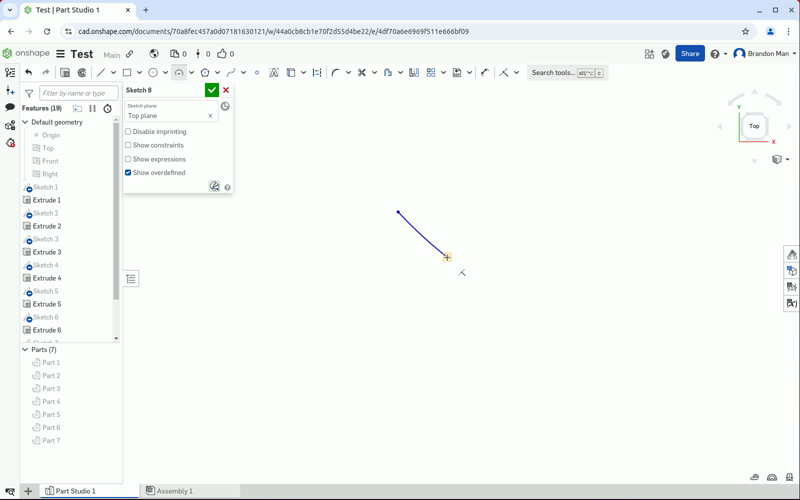
scroll(-6)
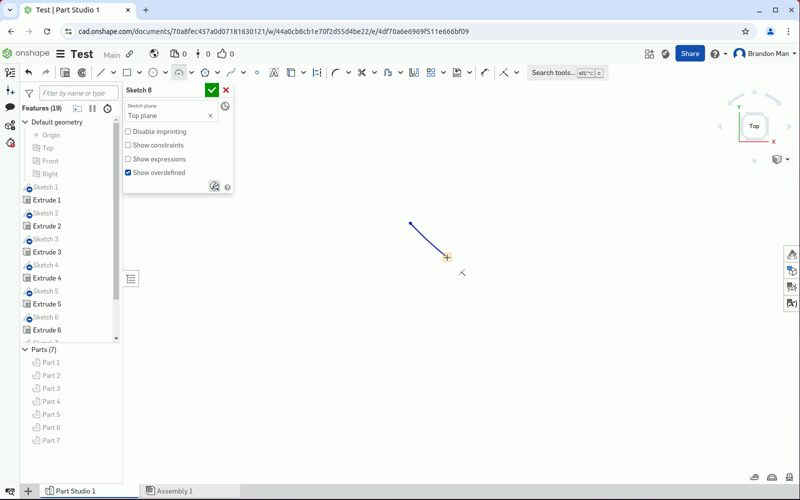
scroll(-6)
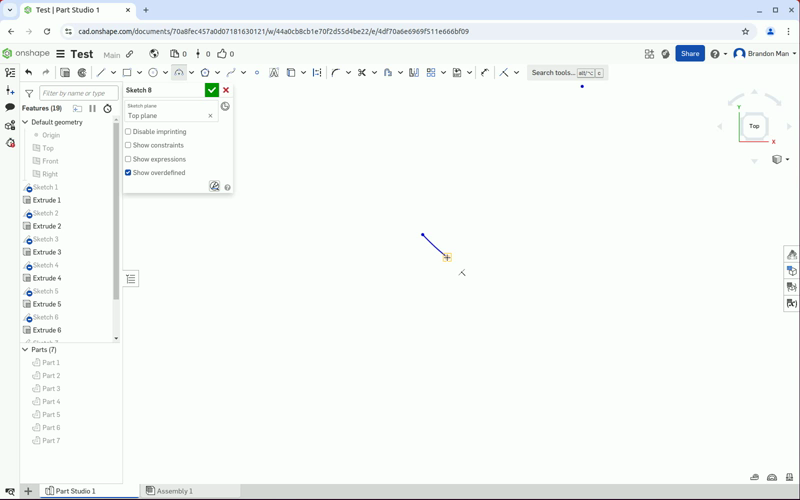
scroll(-6)
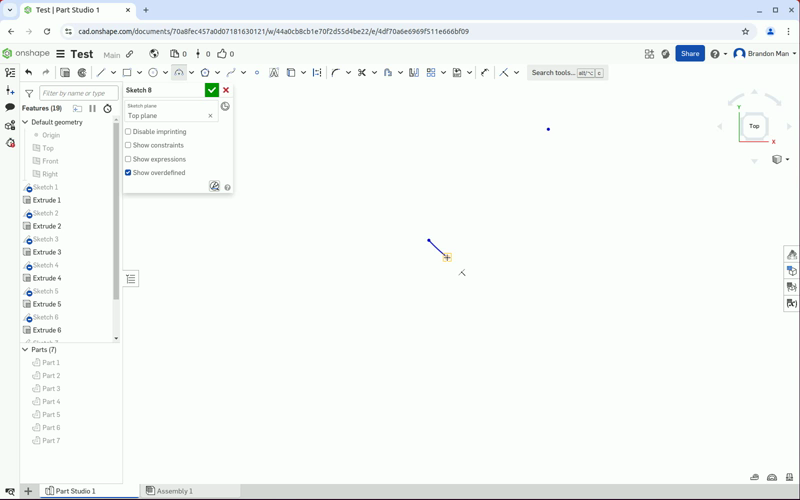
scroll(-6)
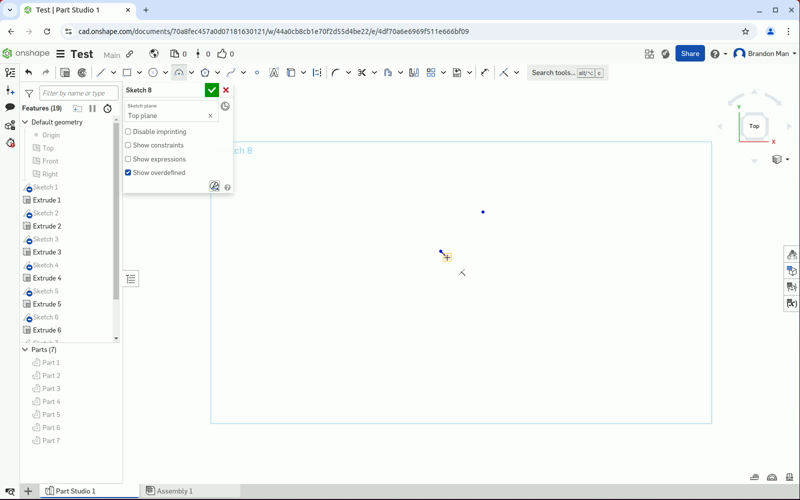
key_down(shift)
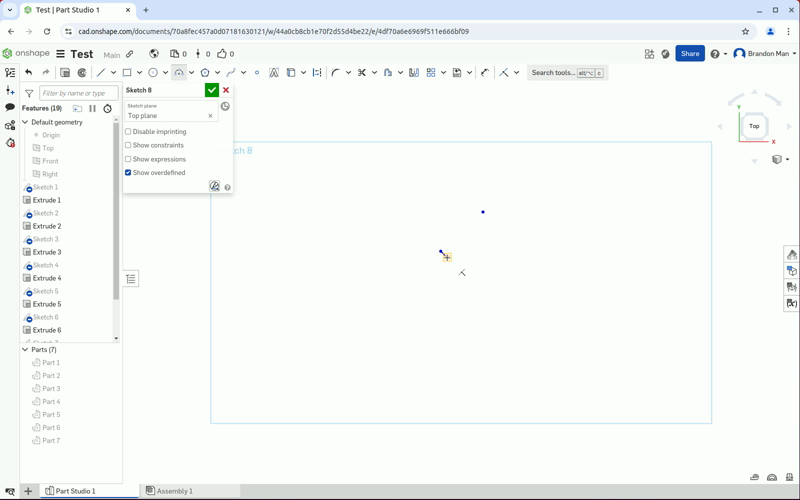
mouse_move(476, 257)
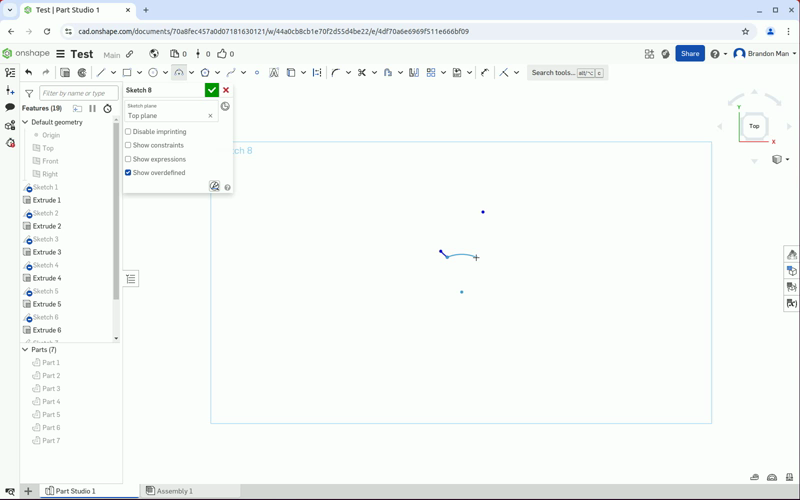
click(476, 257)
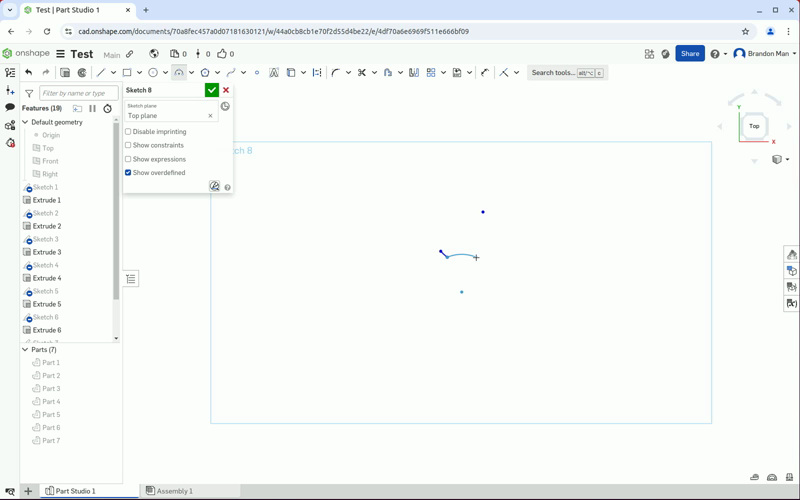
mouse_move(461, 253)
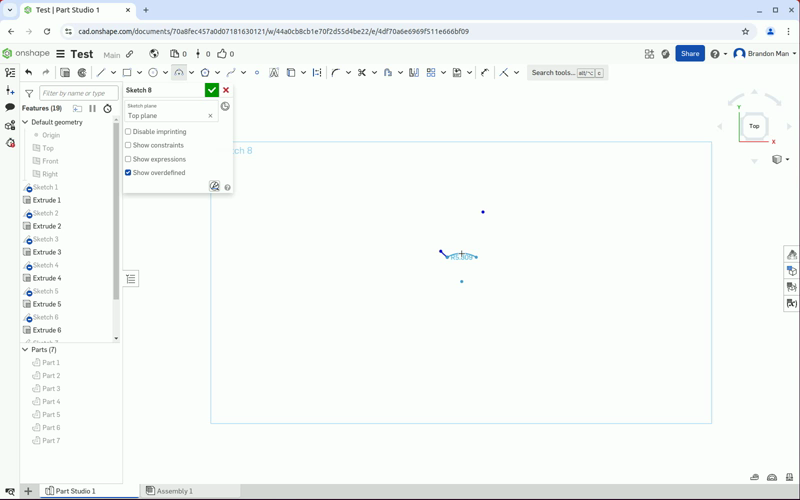
click(461, 253)
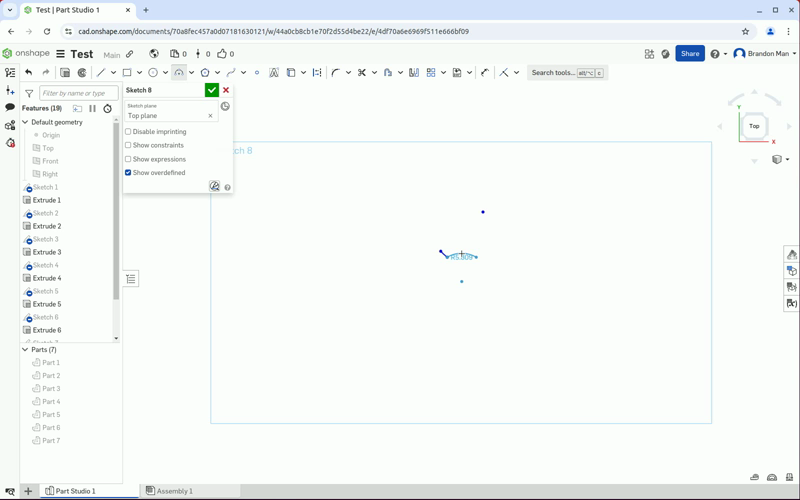
key_up(shift)
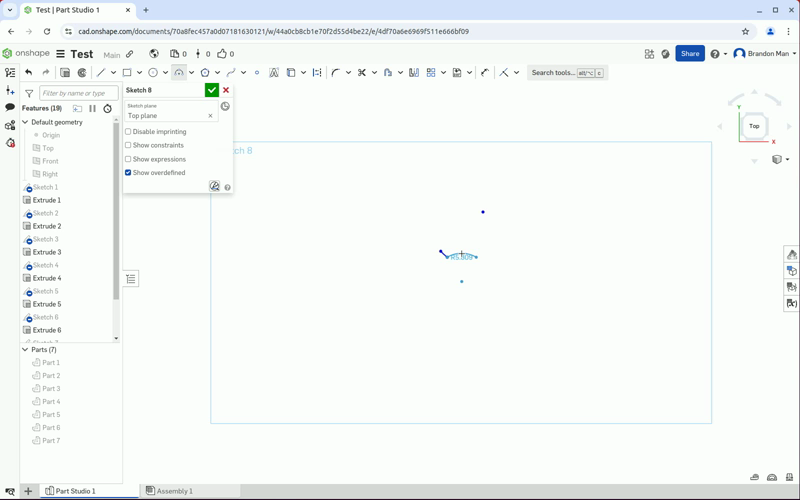
mouse_move(476, 257)
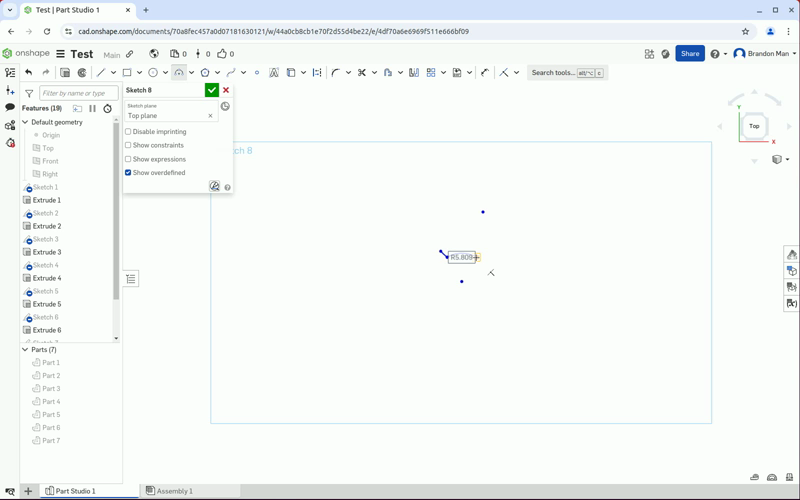
click(476, 257)
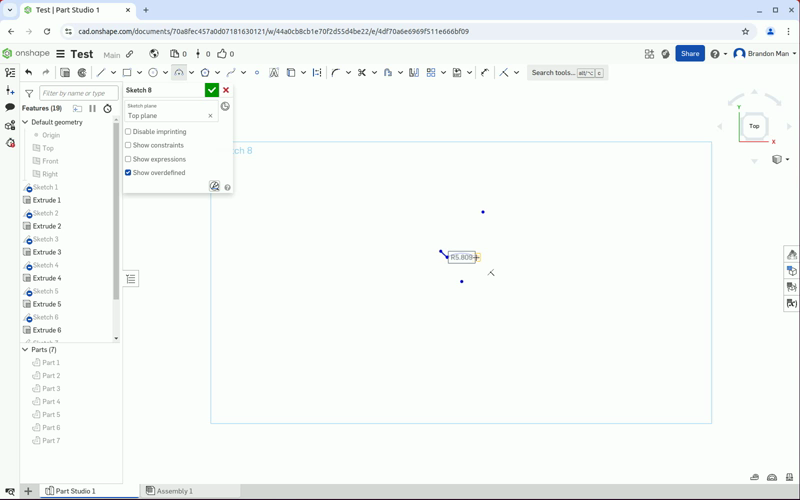
key_down(shift)
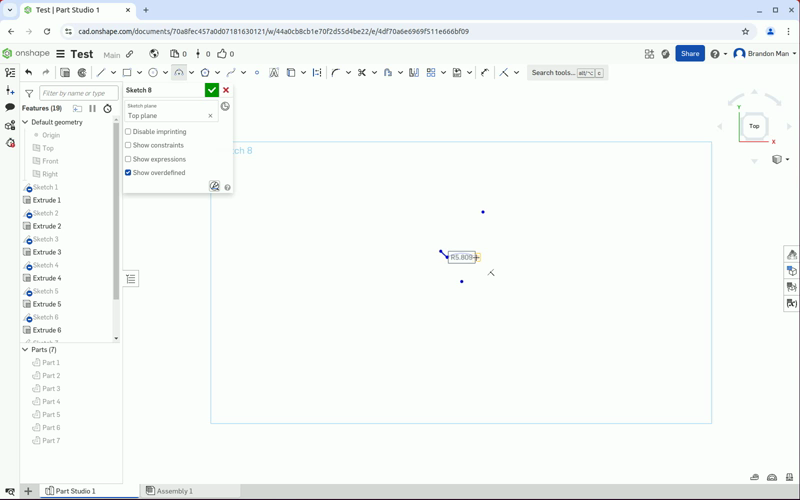
mouse_move(482, 251)
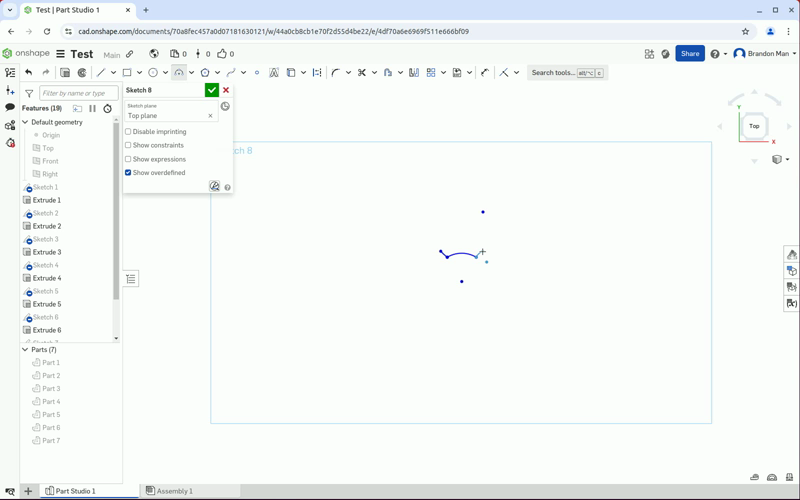
click(482, 251)
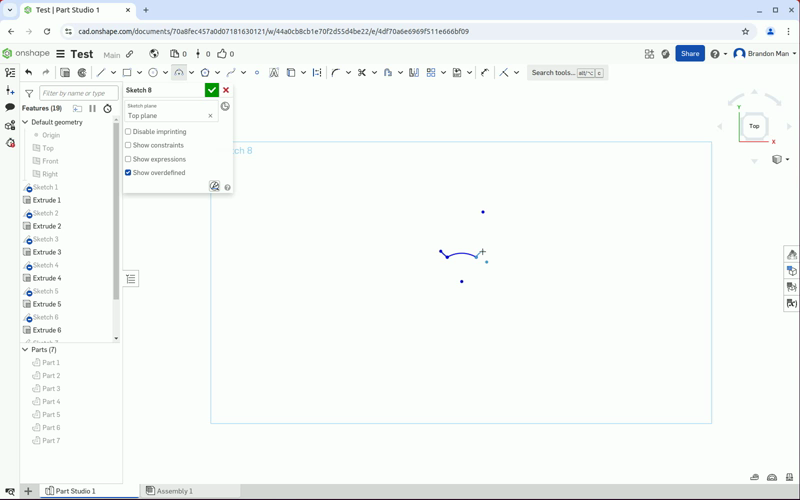
mouse_move(479, 254)
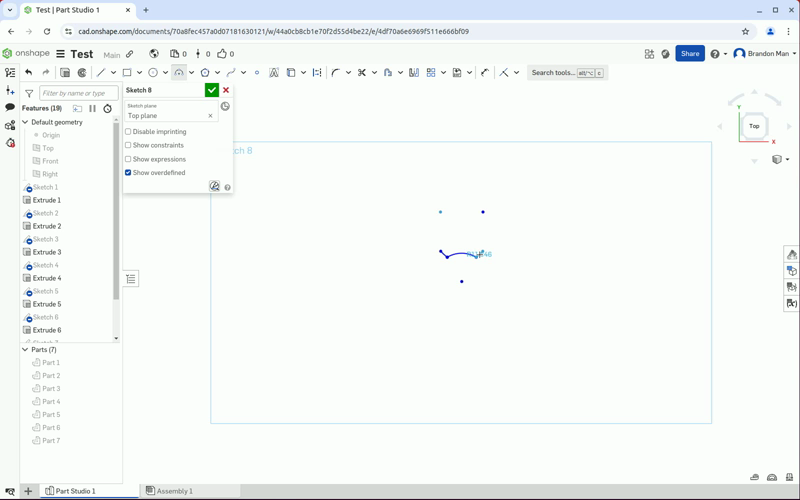
scroll(6)
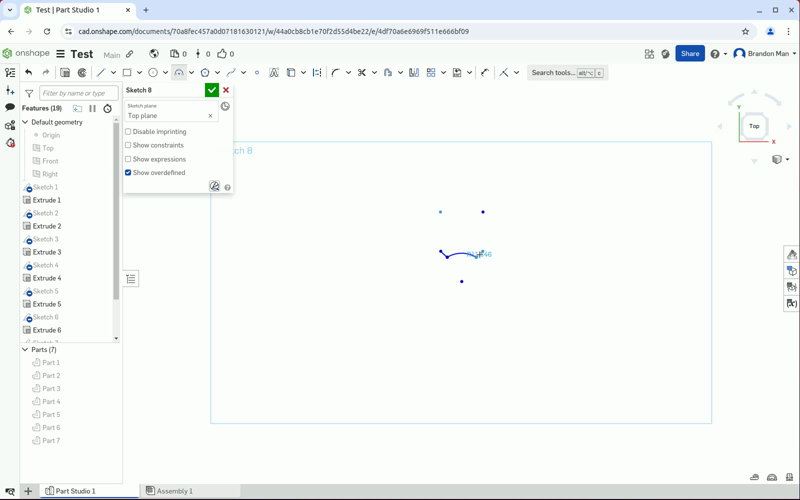
scroll(6)
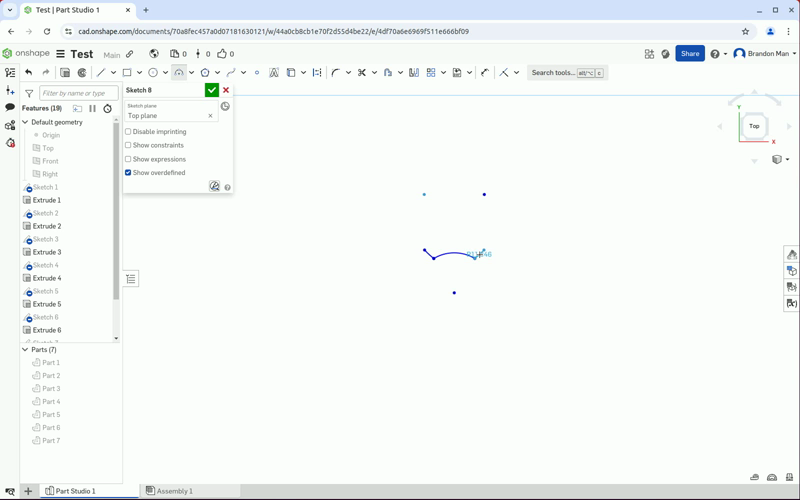
scroll(6)
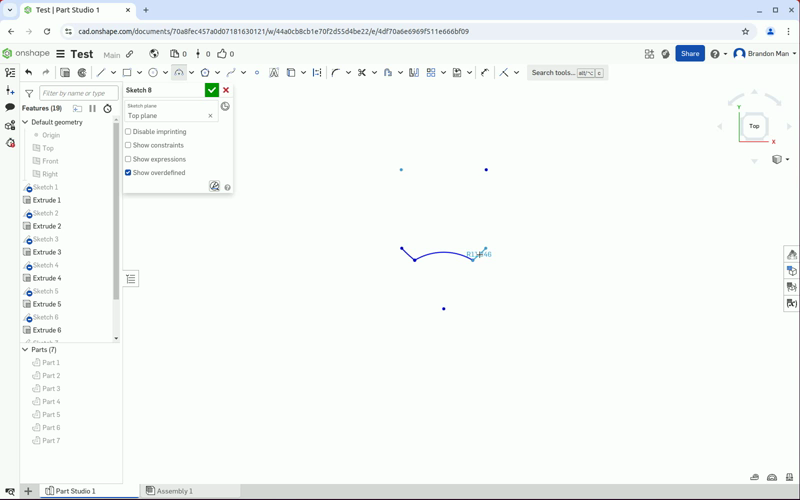
scroll(6)
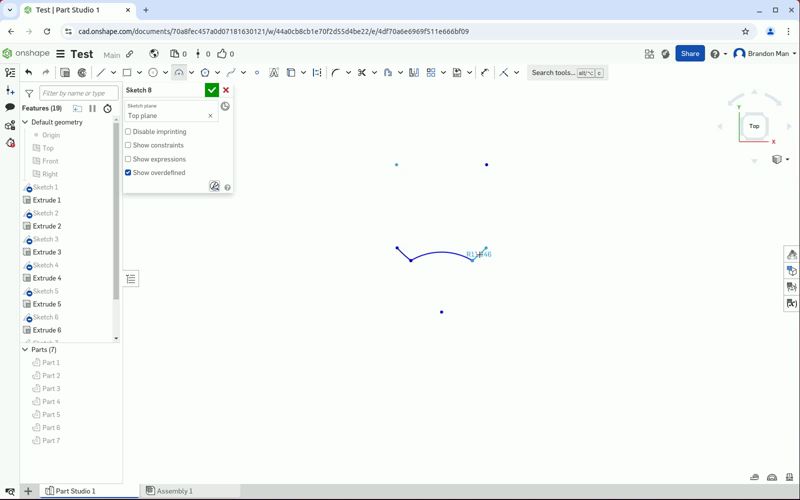
scroll(6)
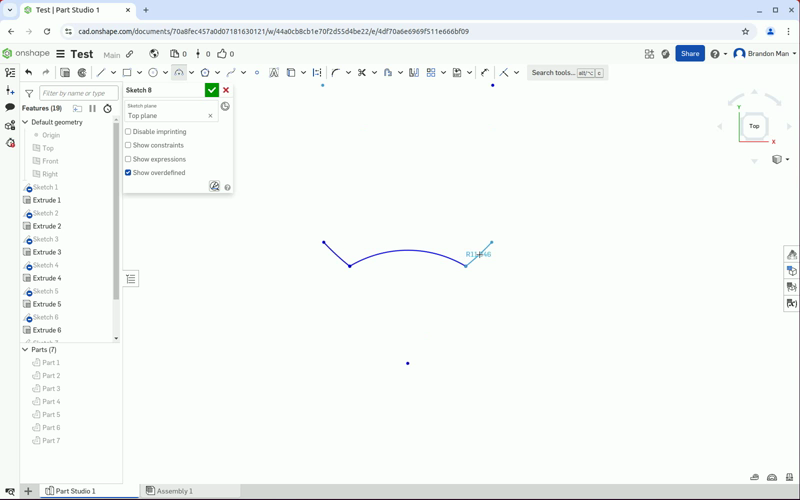
scroll(6)
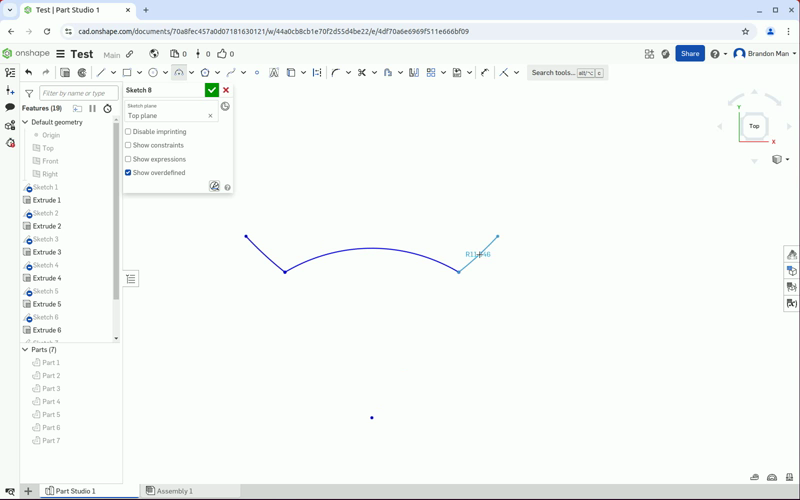
scroll(6)
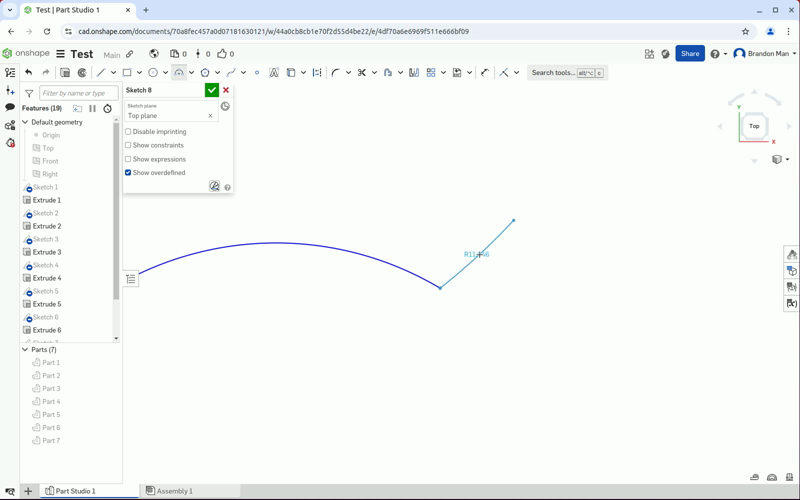
click(479, 254)
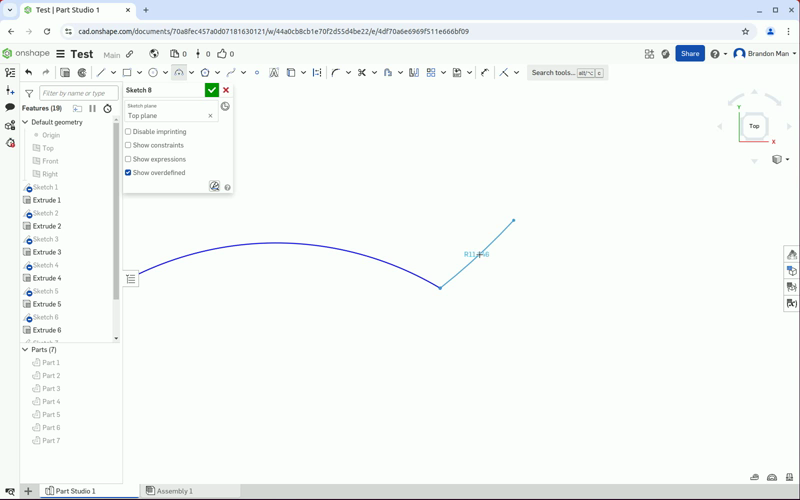
scroll(-6)
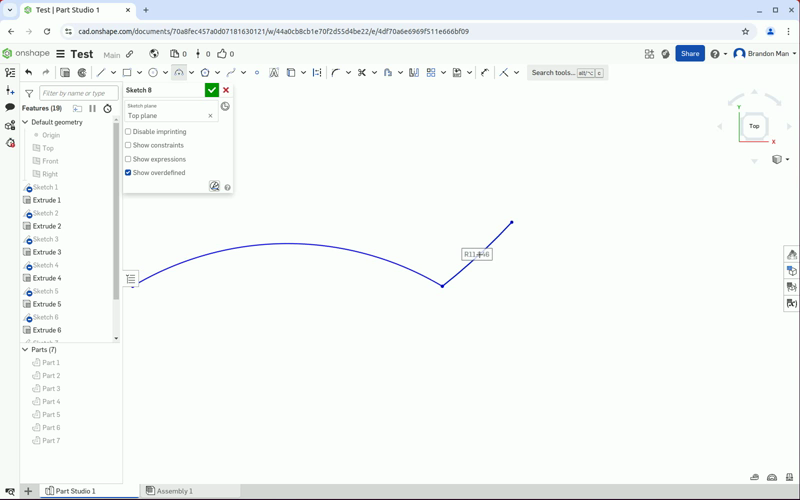
scroll(-6)
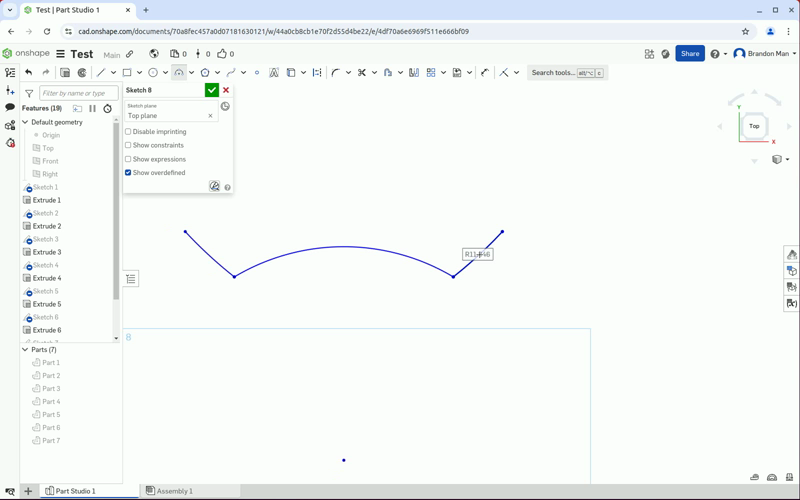
scroll(-6)
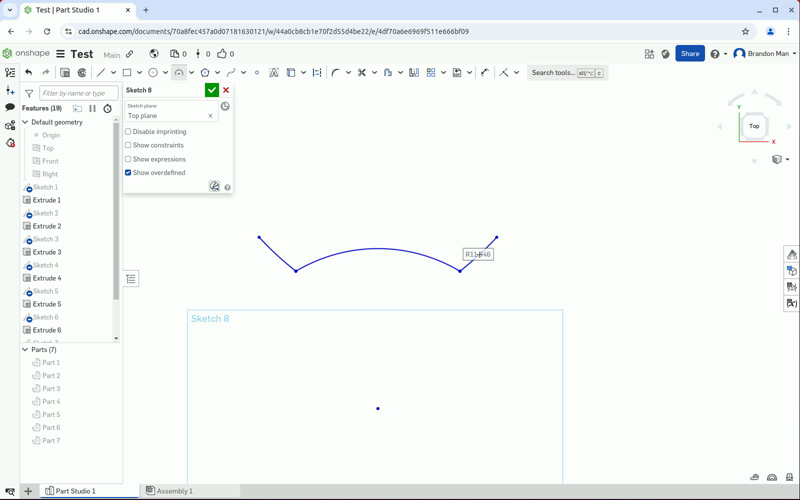
scroll(-6)
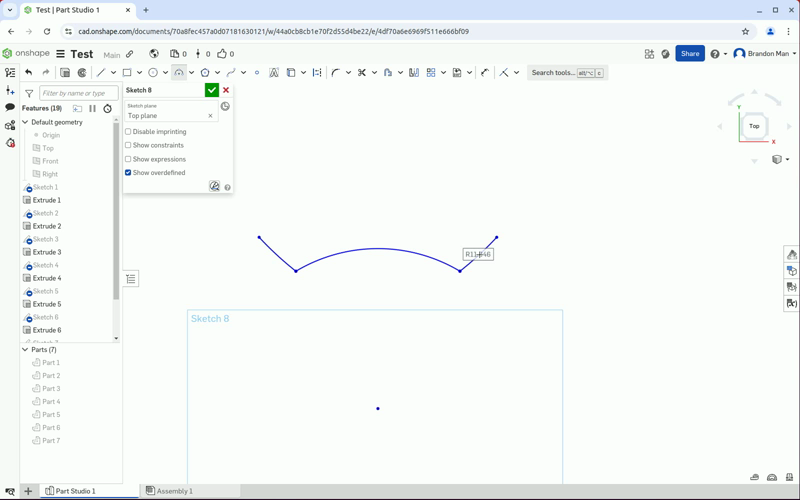
scroll(-6)
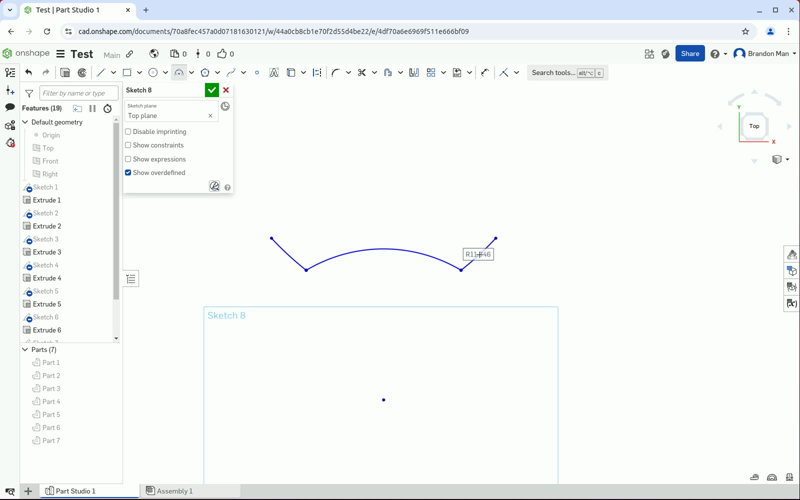
scroll(-6)
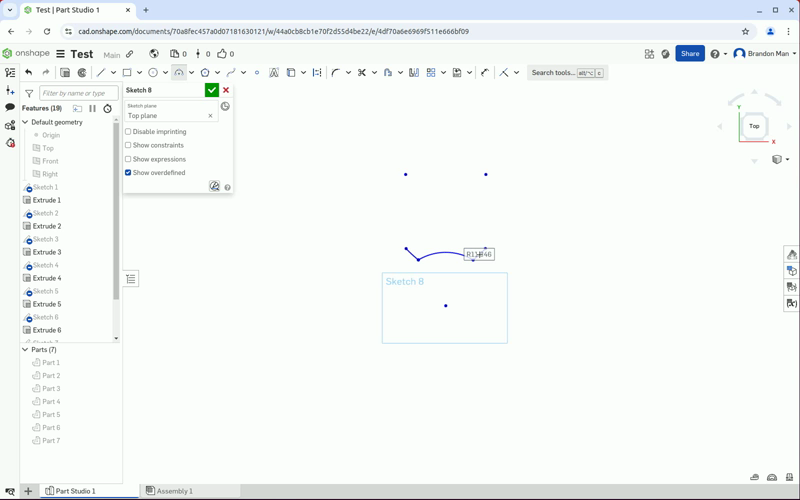
scroll(-6)
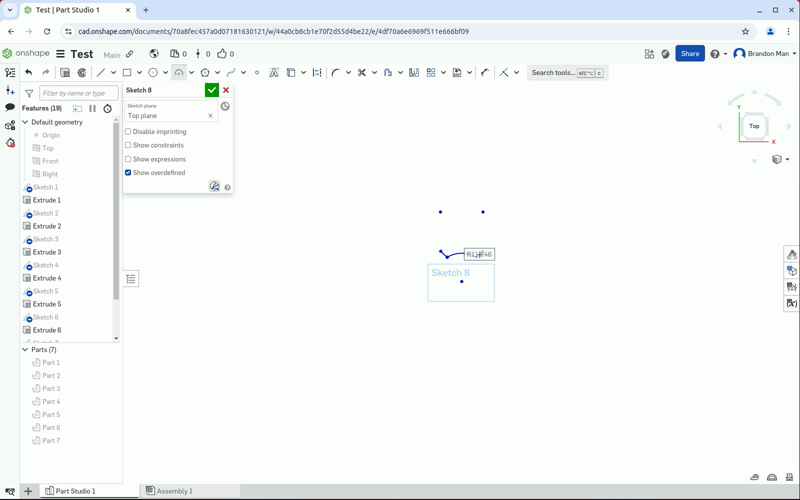
key_up(shift)
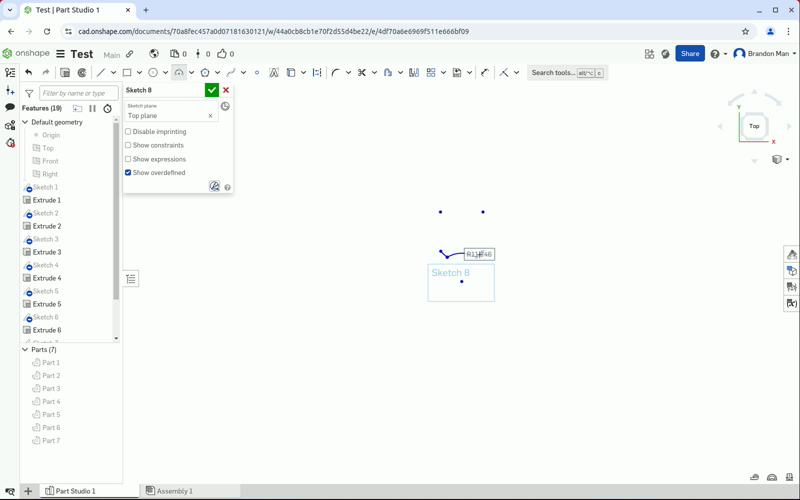
mouse_move(482, 251)
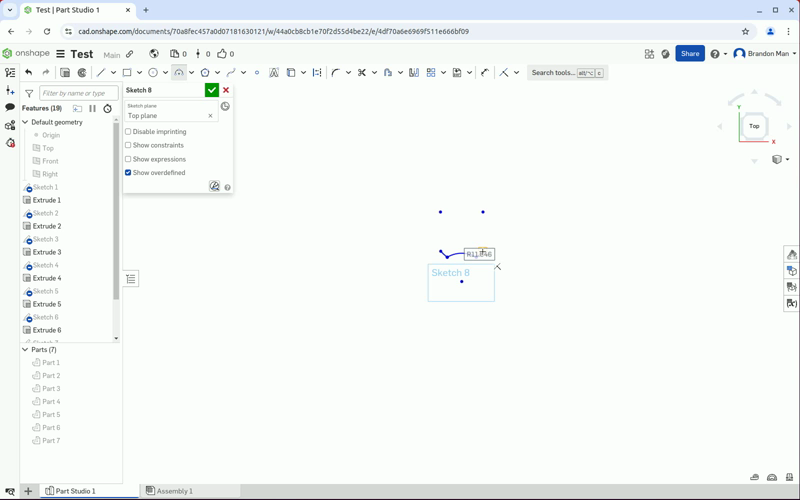
scroll(6)
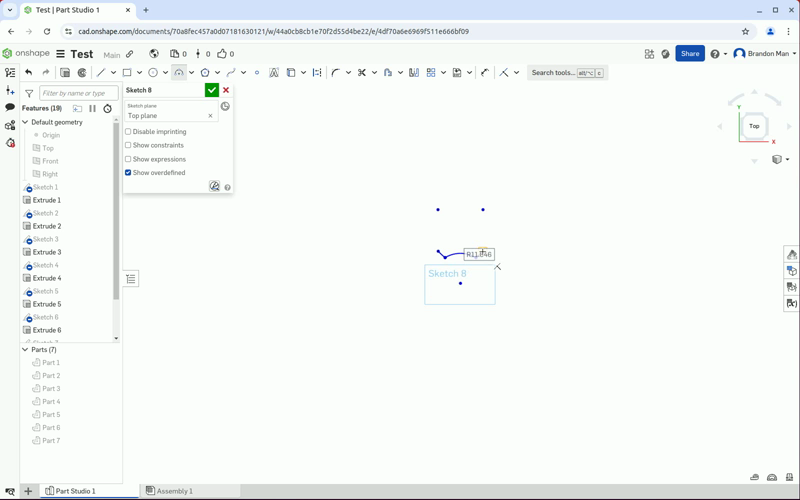
scroll(6)
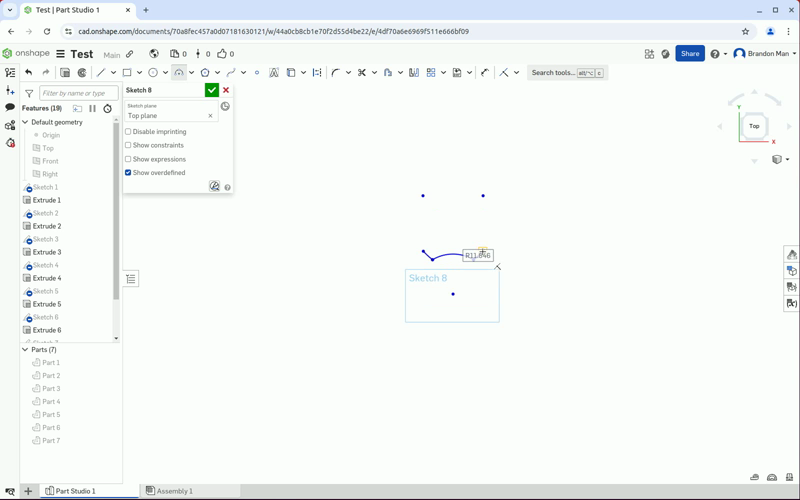
scroll(6)
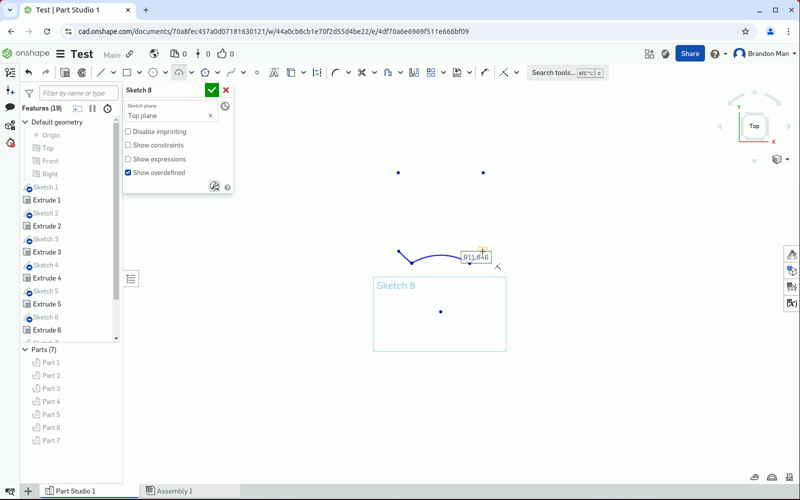
scroll(6)
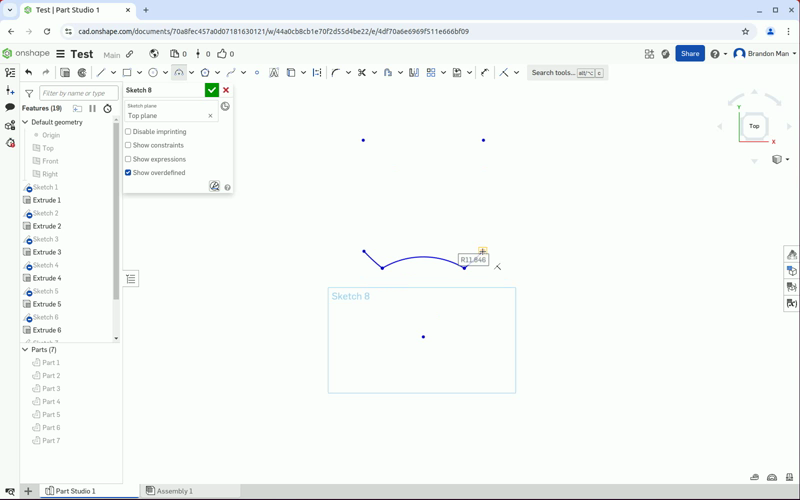
scroll(6)
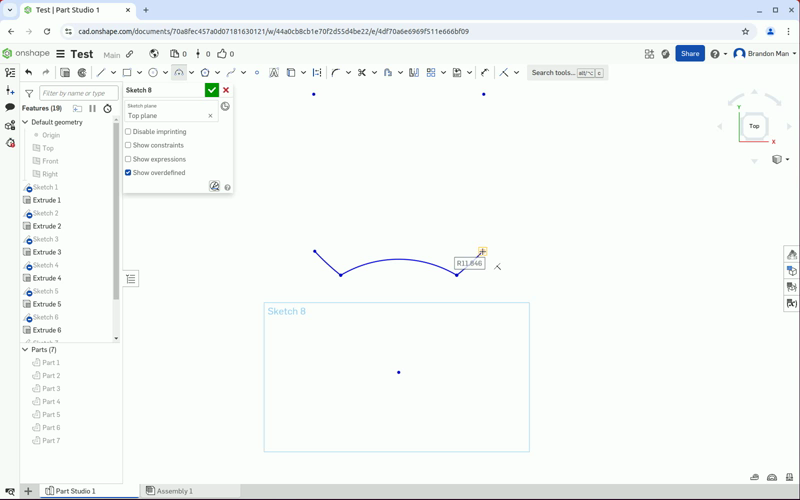
scroll(6)
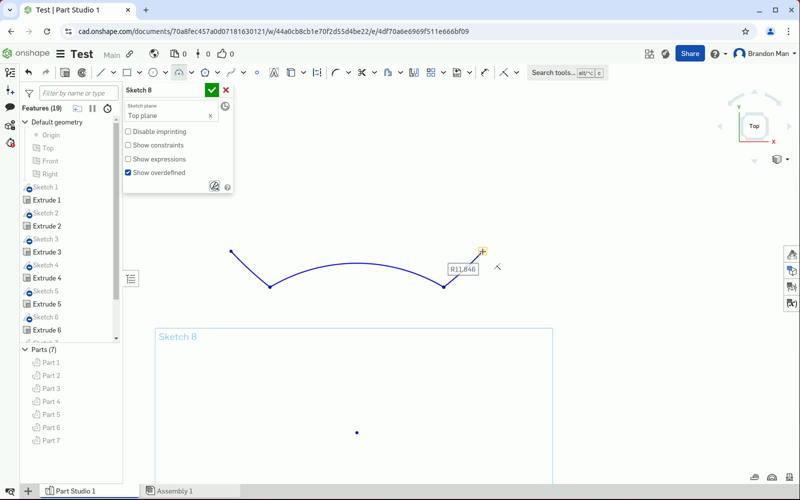
scroll(6)
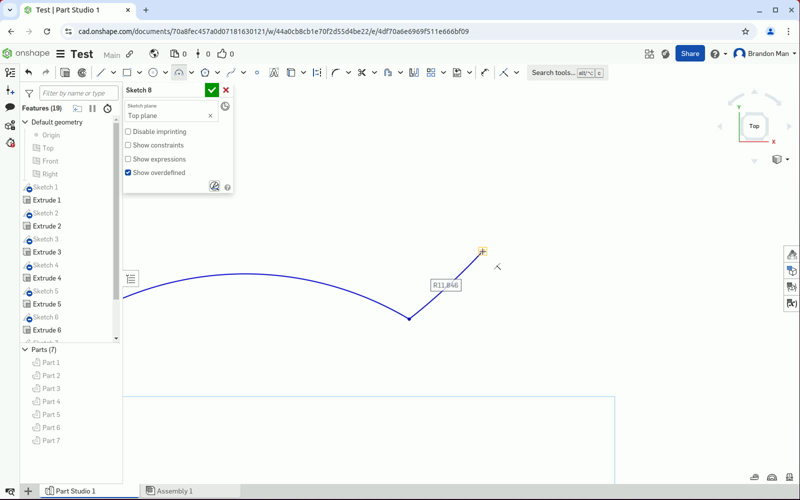
click(482, 251)
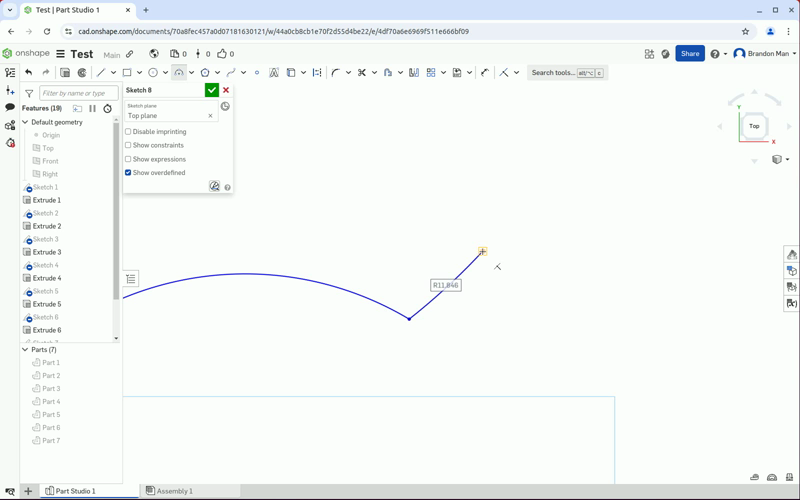
scroll(-6)
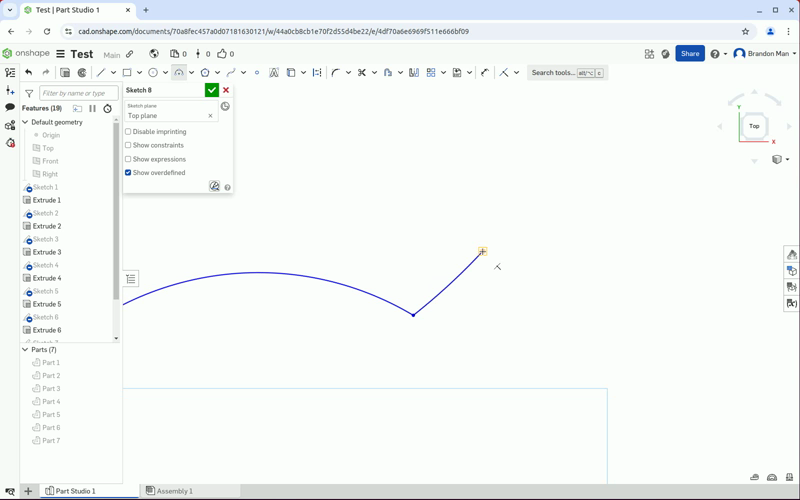
scroll(-6)
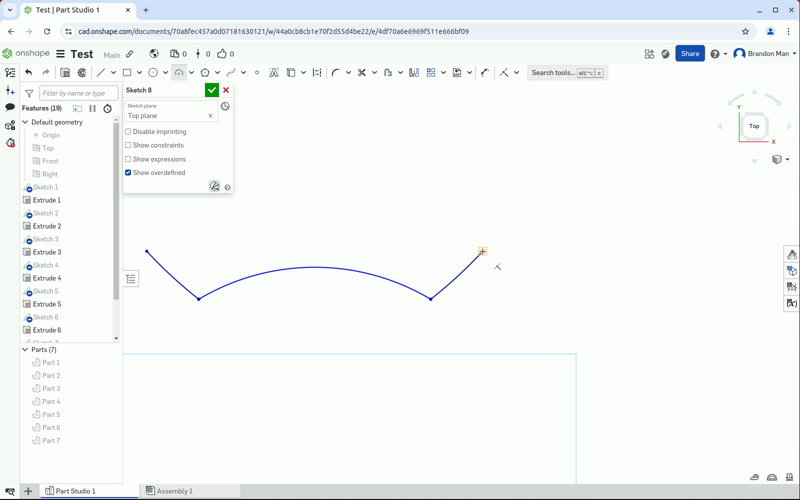
scroll(-6)
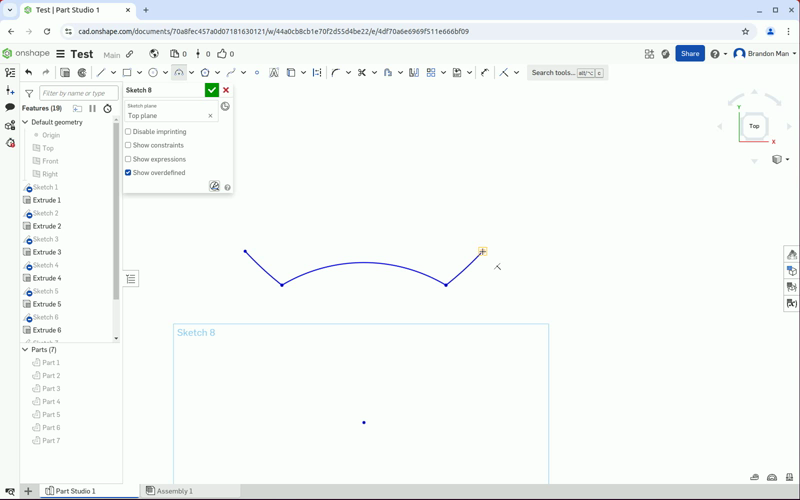
scroll(-6)
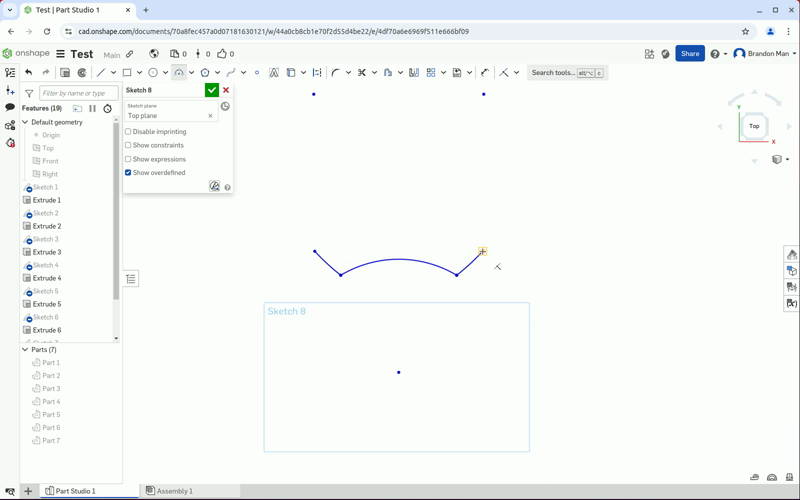
scroll(-6)
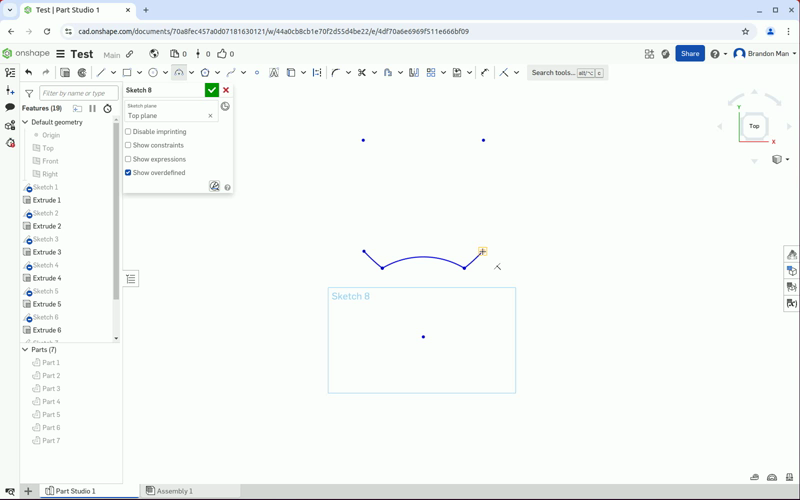
scroll(-6)
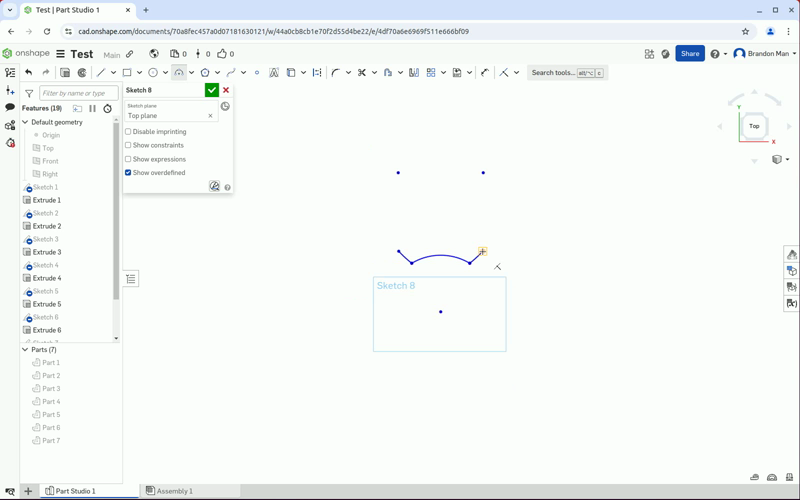
scroll(-6)
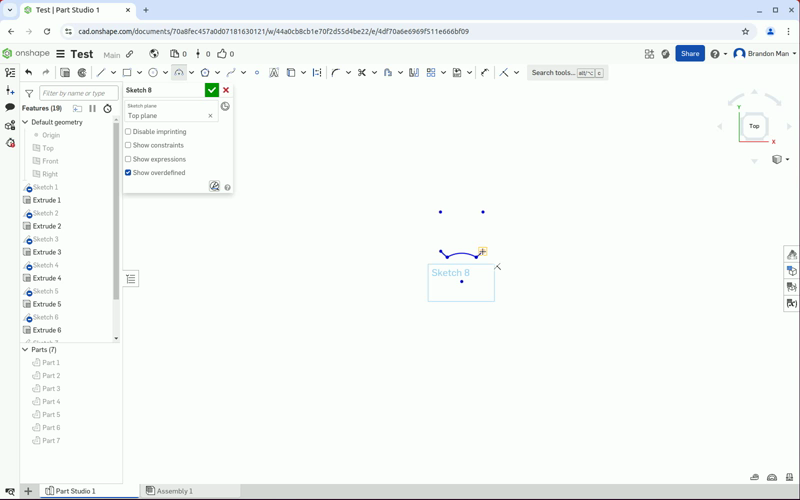
mouse_move(440, 251)
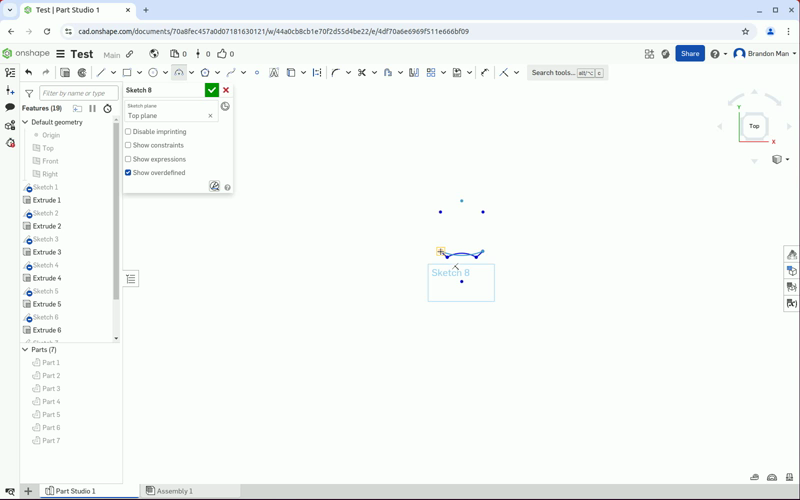
scroll(6)
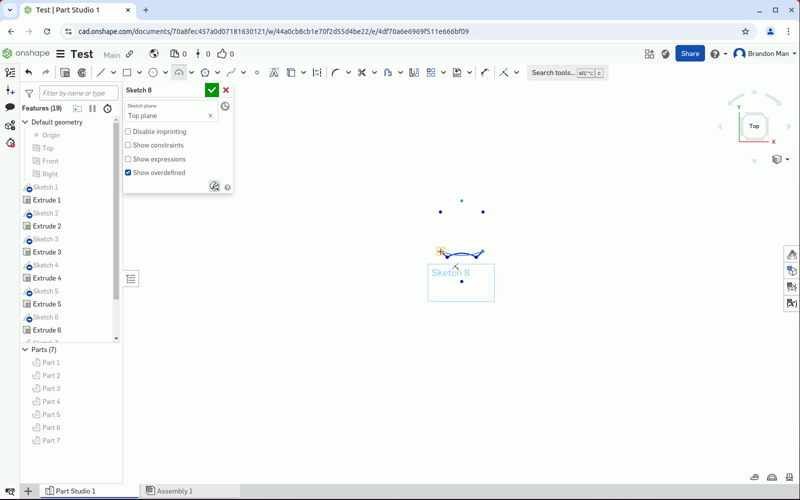
scroll(6)
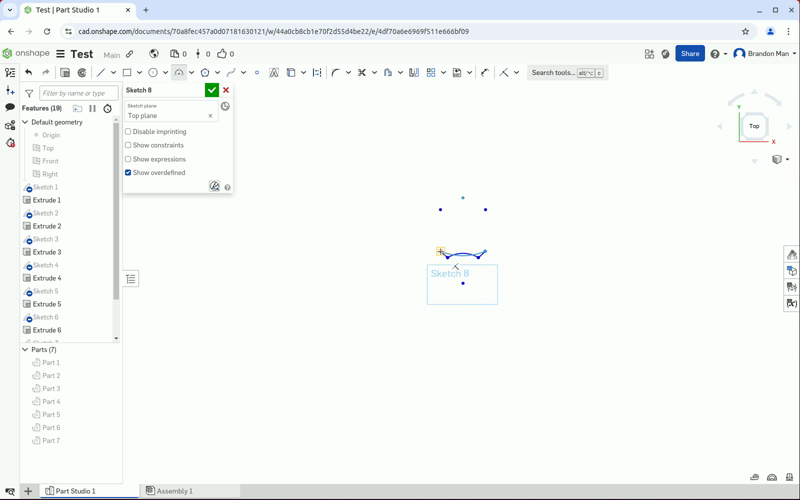
scroll(6)
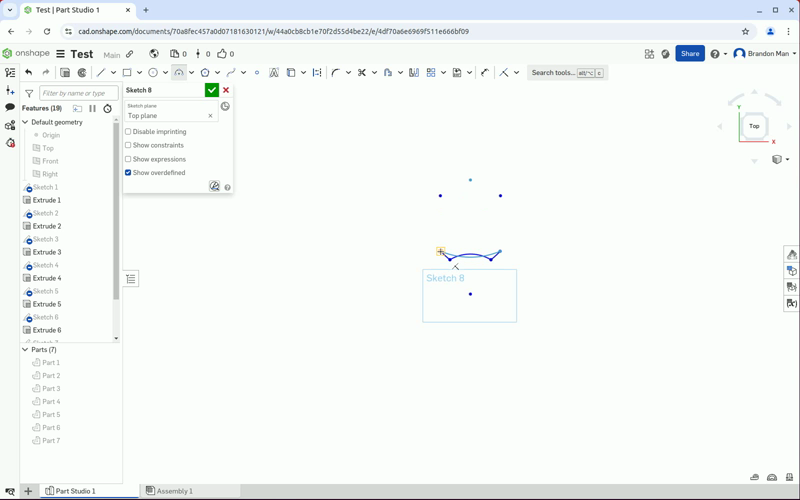
scroll(6)
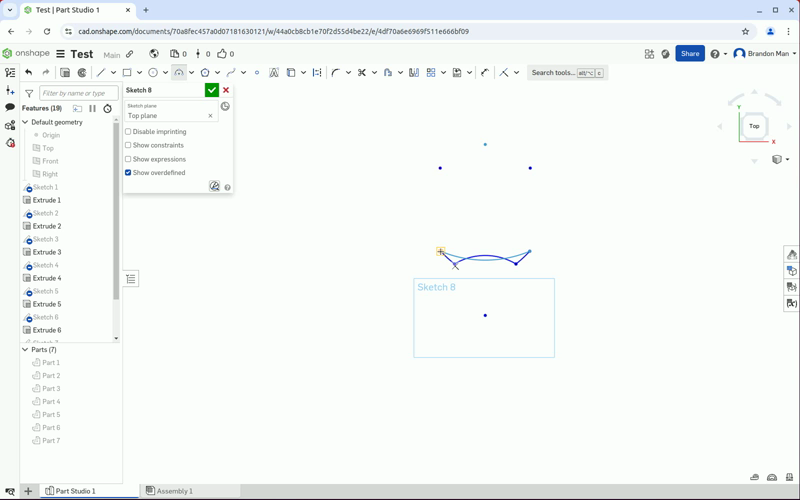
scroll(6)
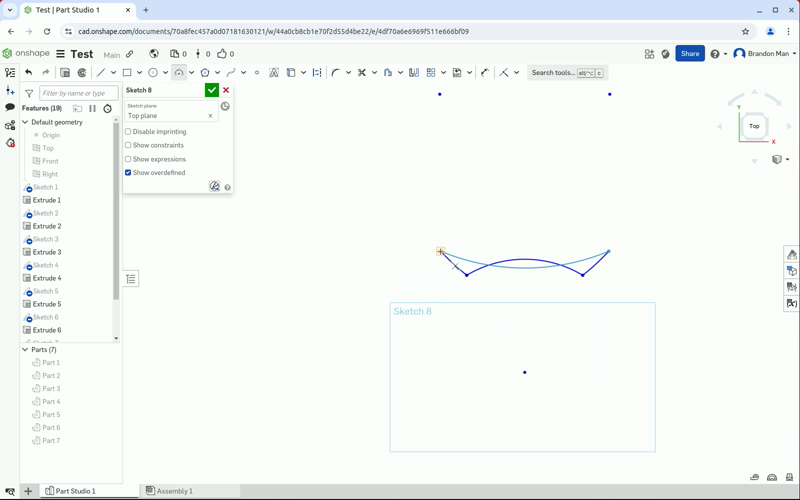
scroll(6)
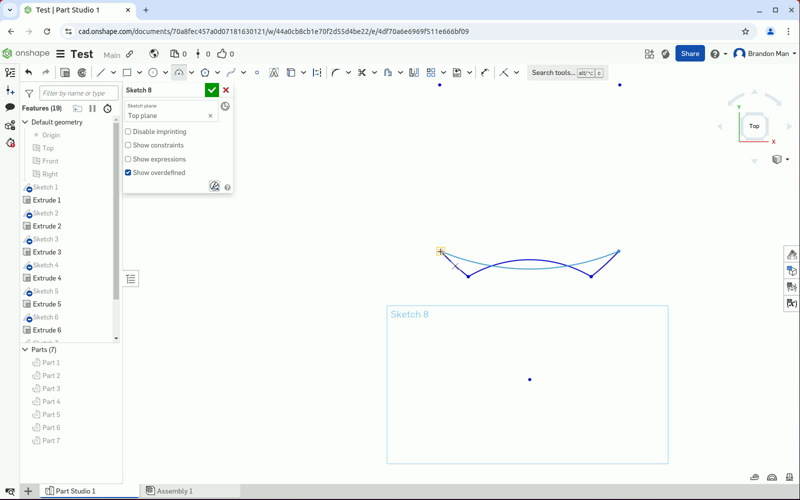
scroll(6)
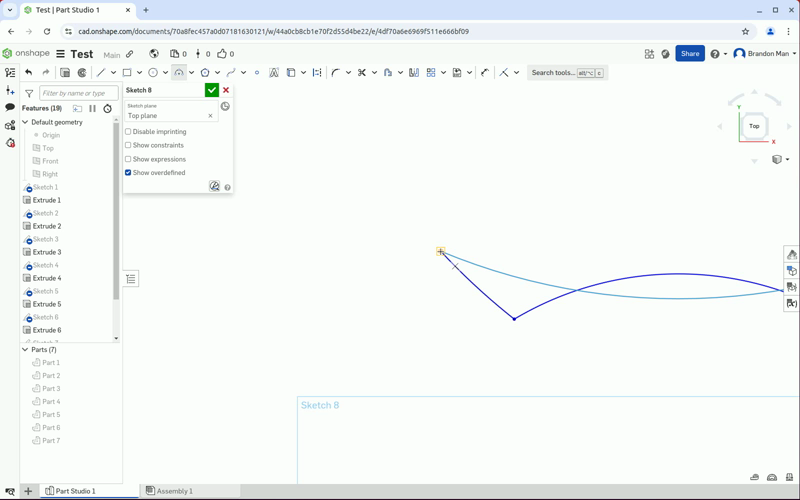
click(440, 251)
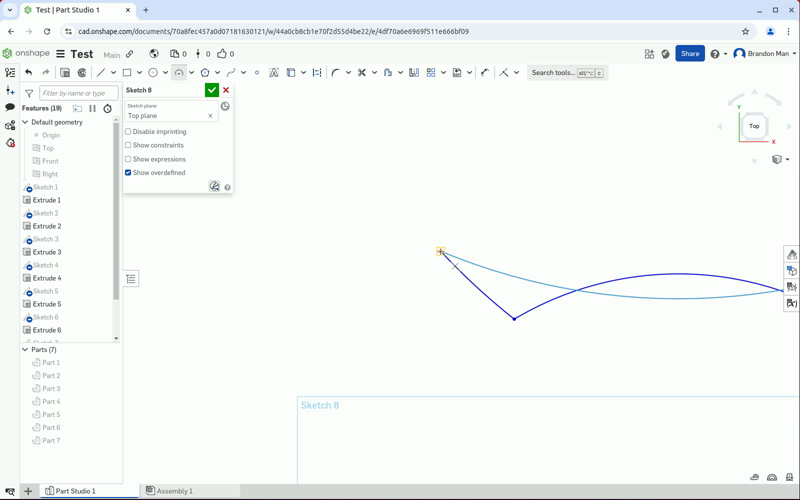
scroll(-6)
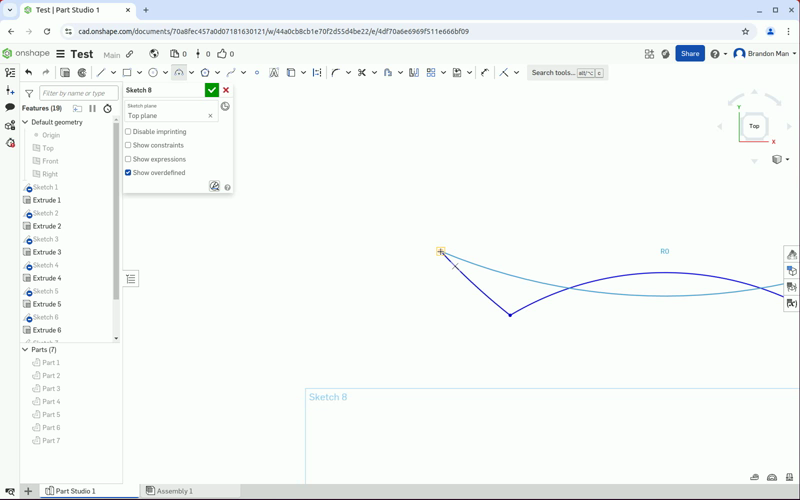
scroll(-6)
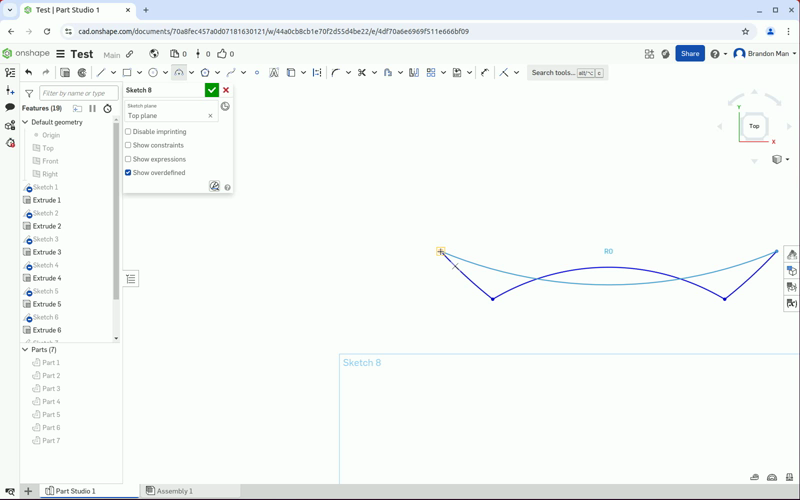
scroll(-6)
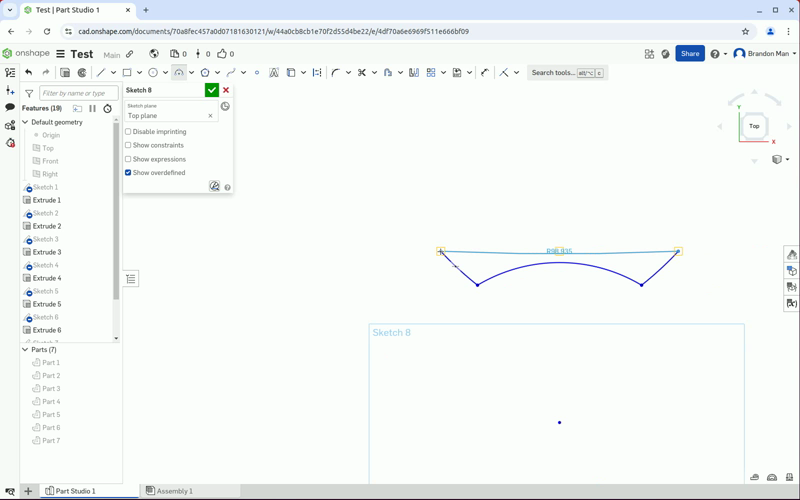
scroll(-6)
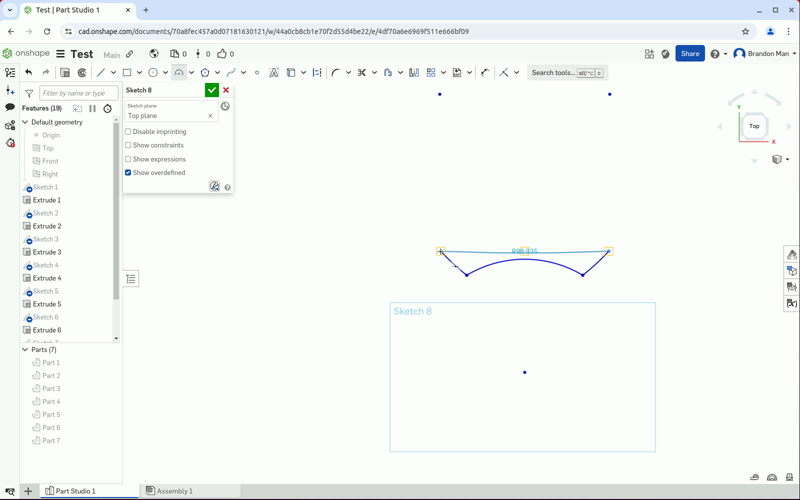
scroll(-6)
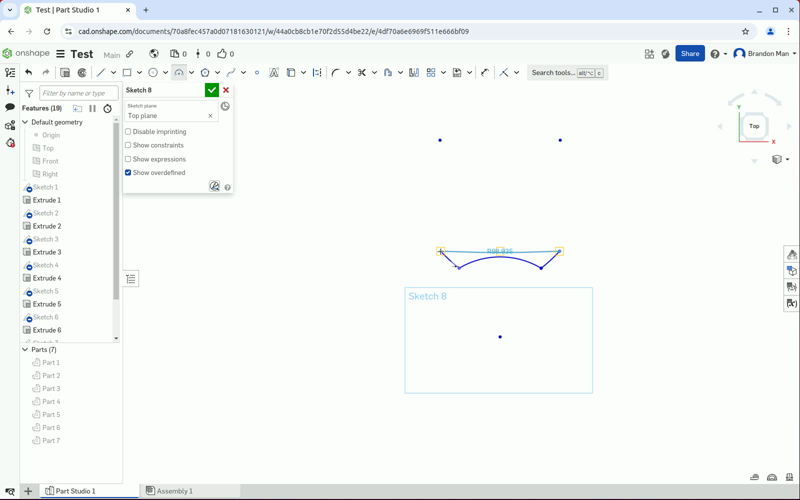
scroll(-6)
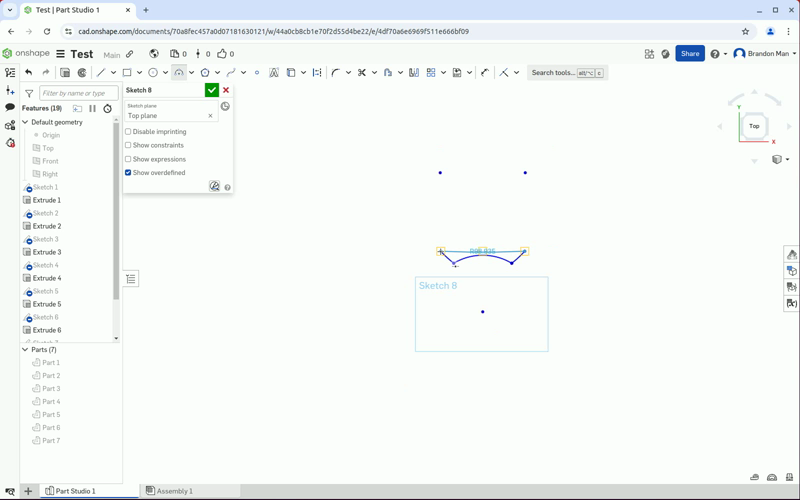
scroll(-6)
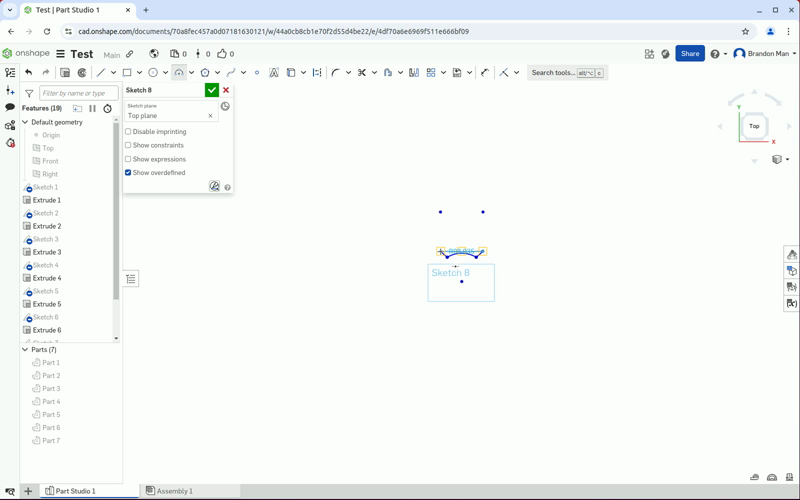
key_down(shift)
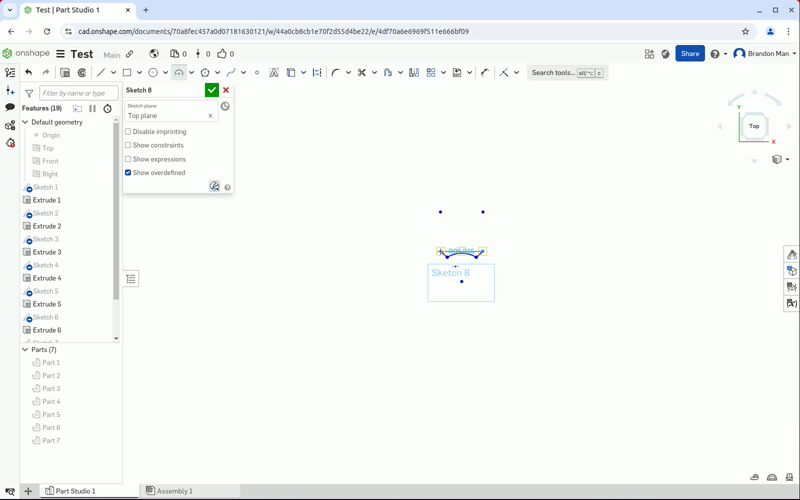
mouse_move(461, 245)
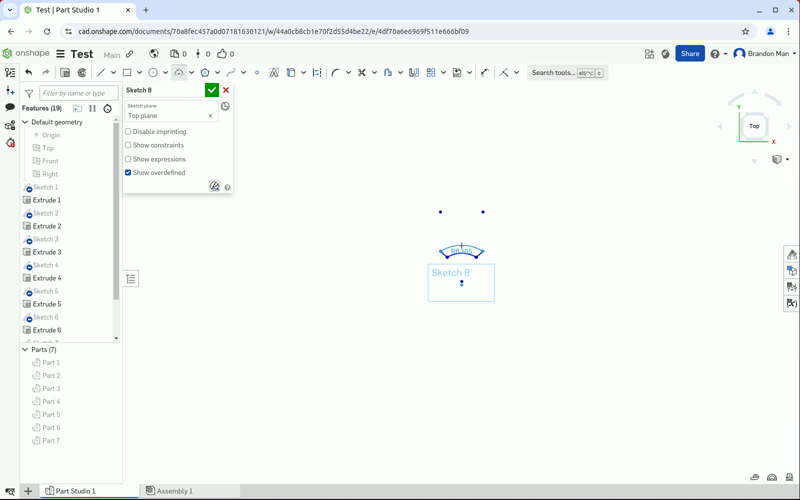
click(461, 245)
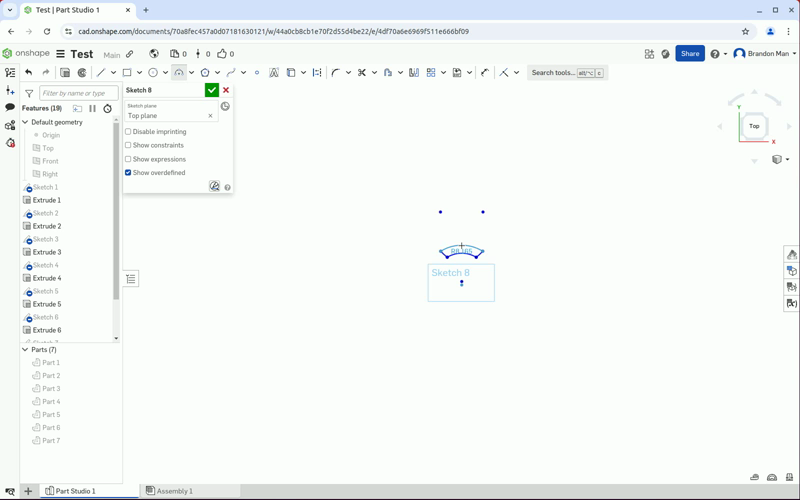
key_up(shift)
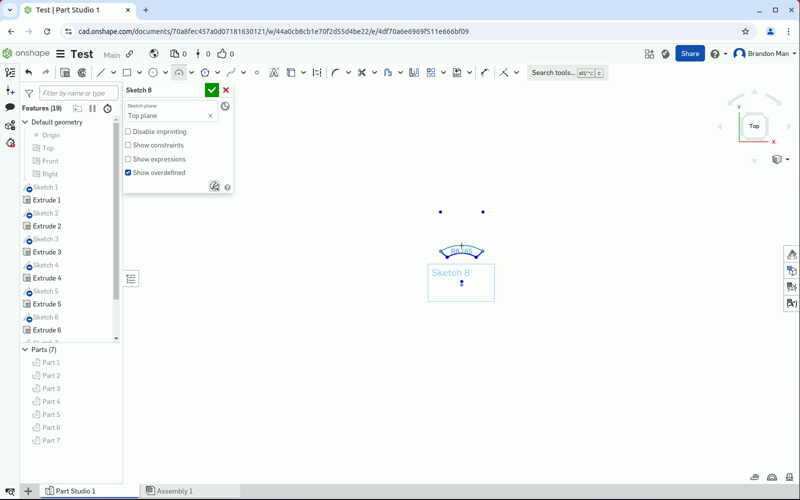
key(esc)
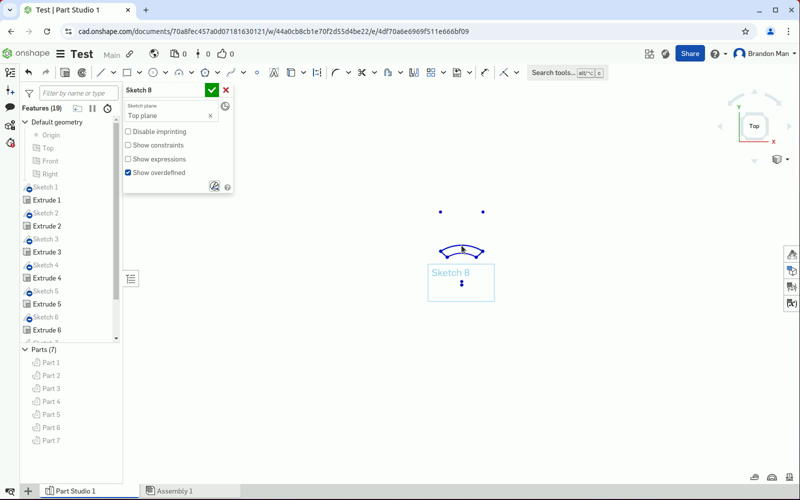
mouse_move(470, 253)
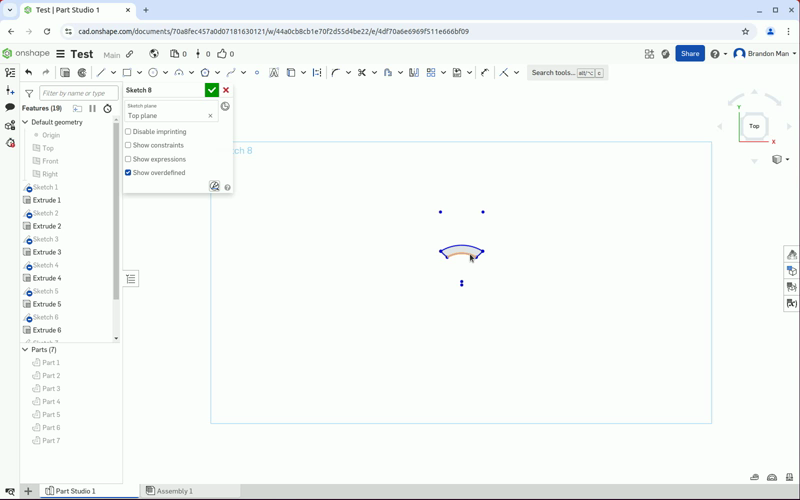
scroll(6)
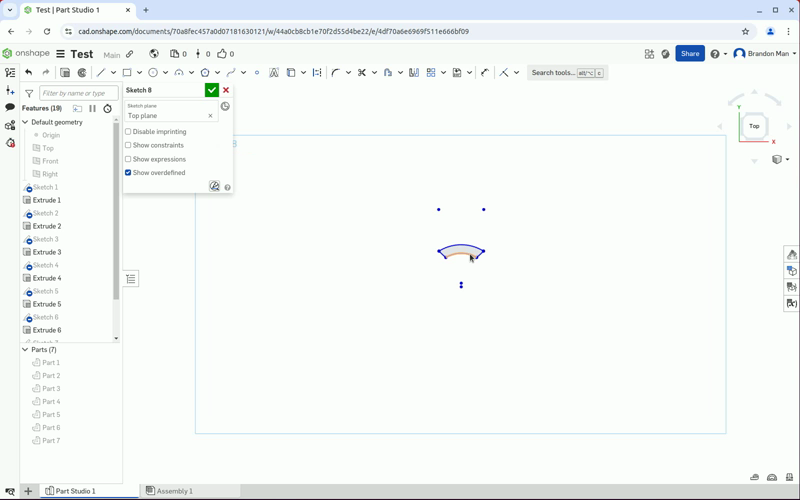
scroll(6)
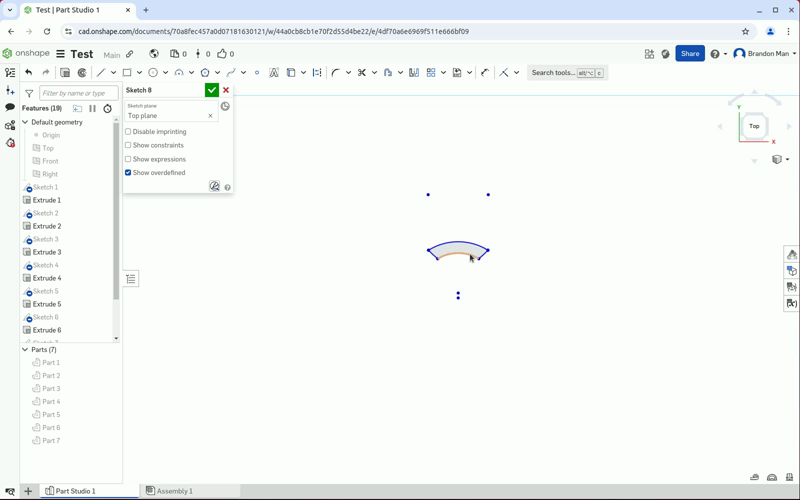
scroll(6)
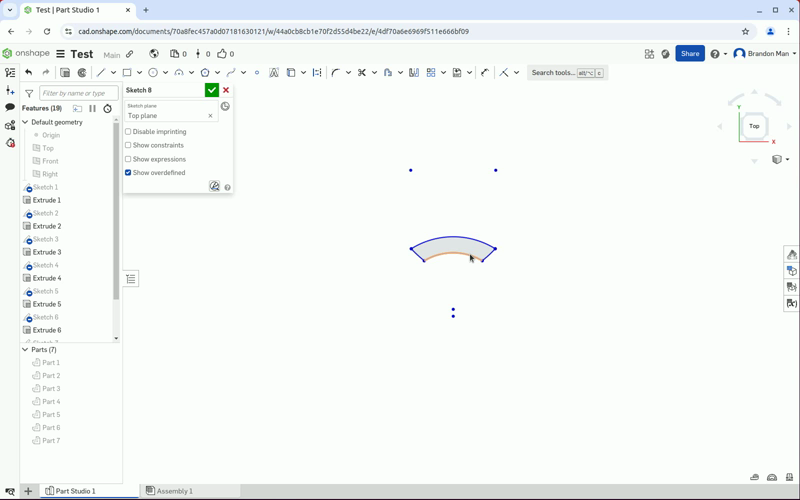
scroll(6)
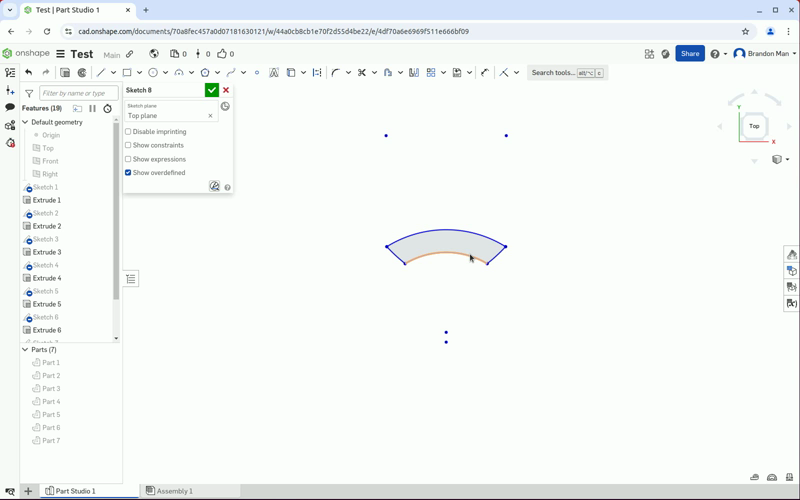
scroll(6)
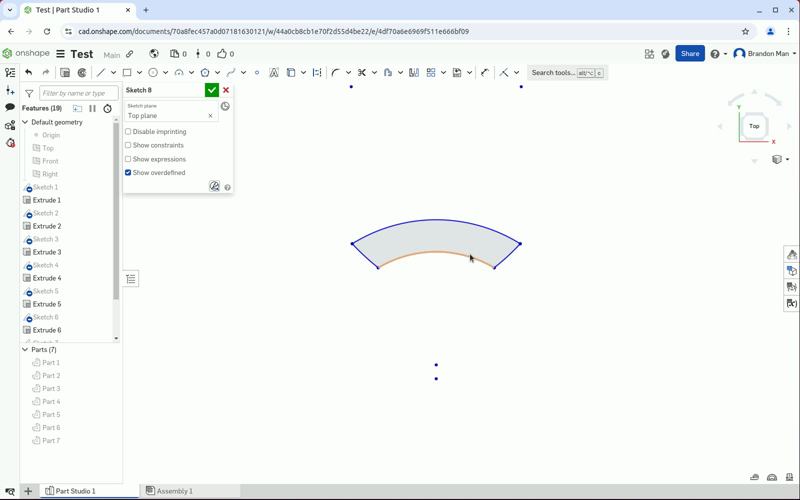
scroll(6)
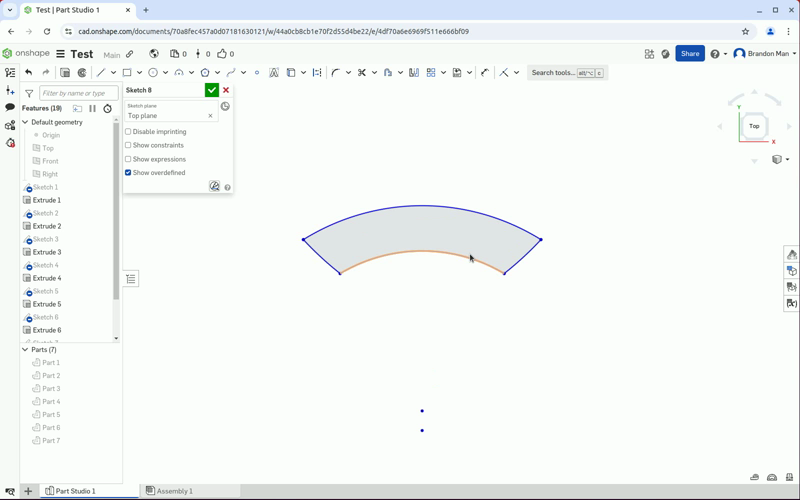
scroll(6)
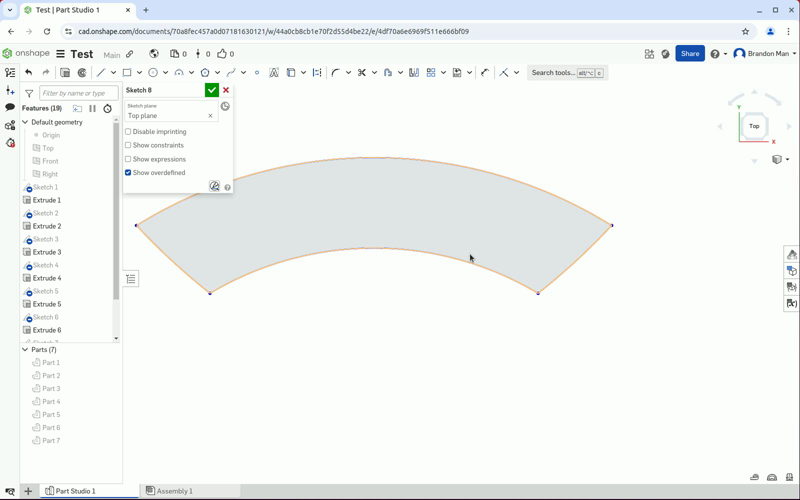
click(470, 253)
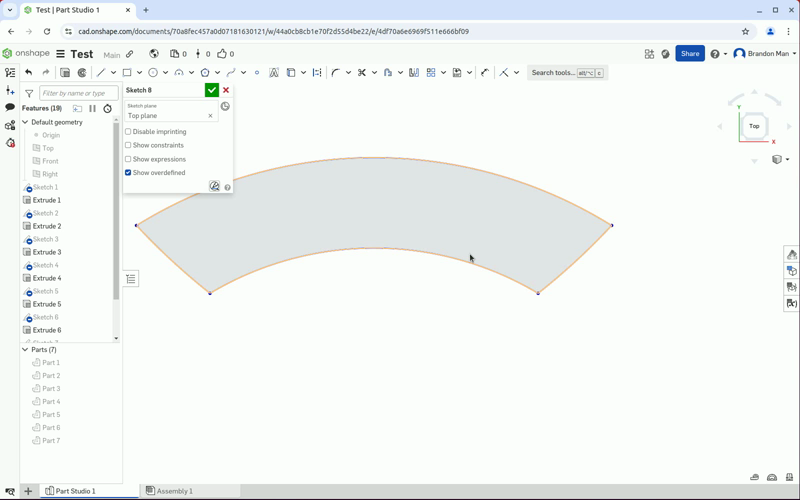
scroll(-6)
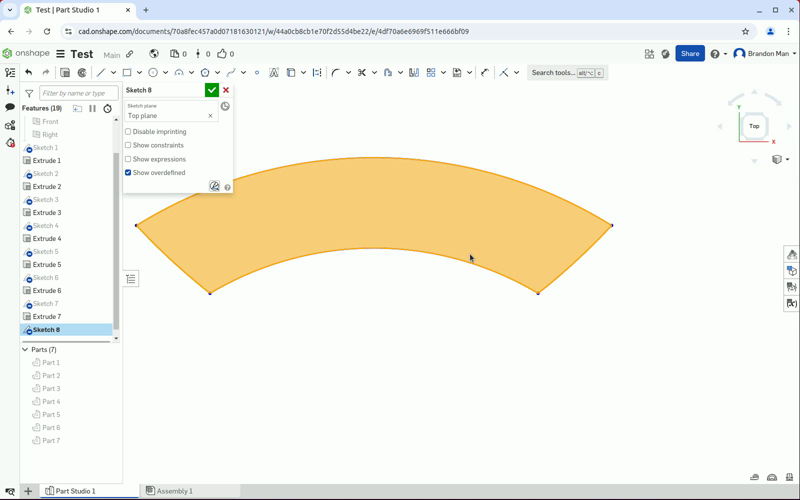
scroll(-6)
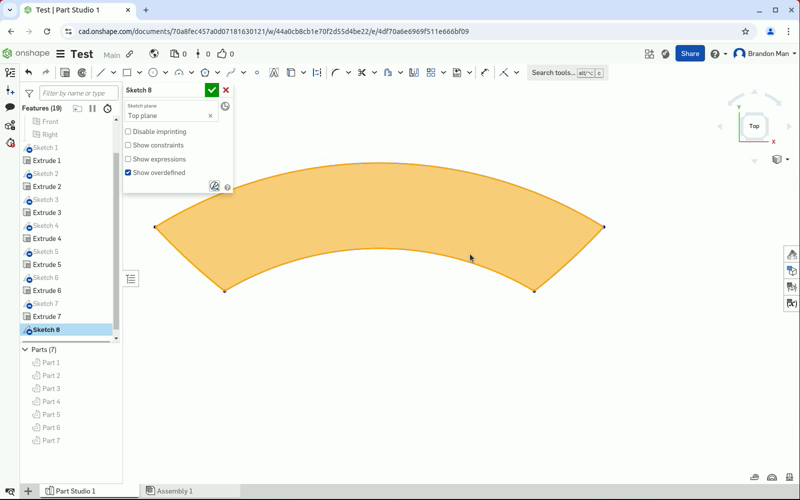
scroll(-6)
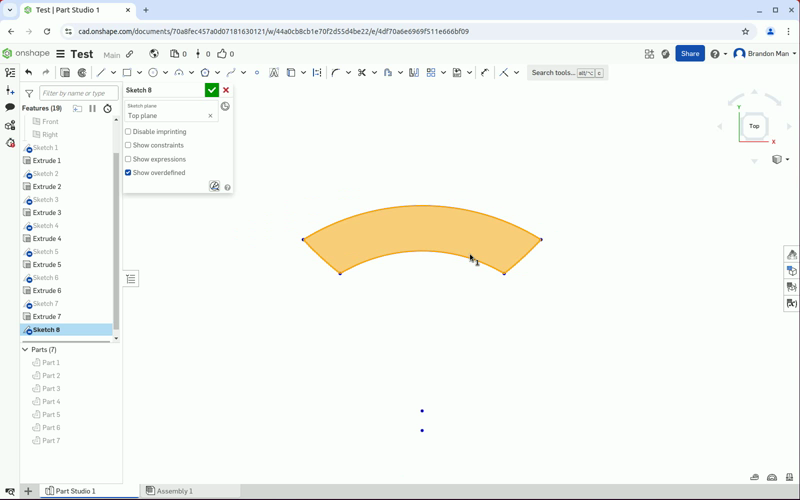
scroll(-6)
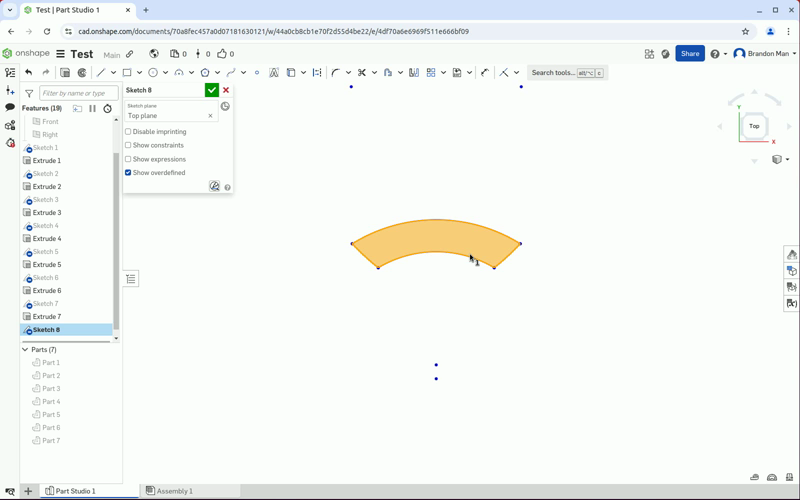
scroll(-6)
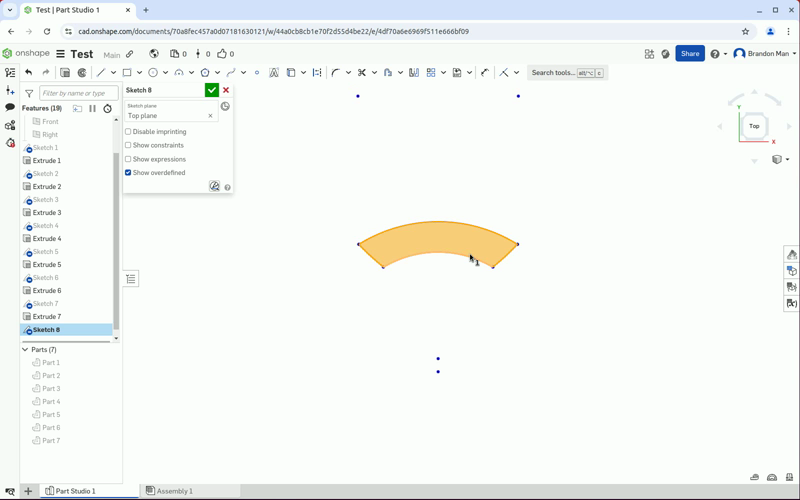
scroll(-6)
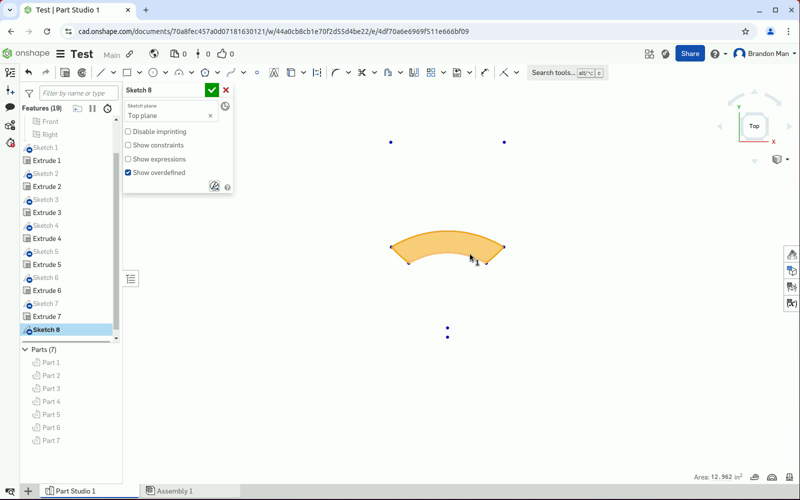
scroll(-6)
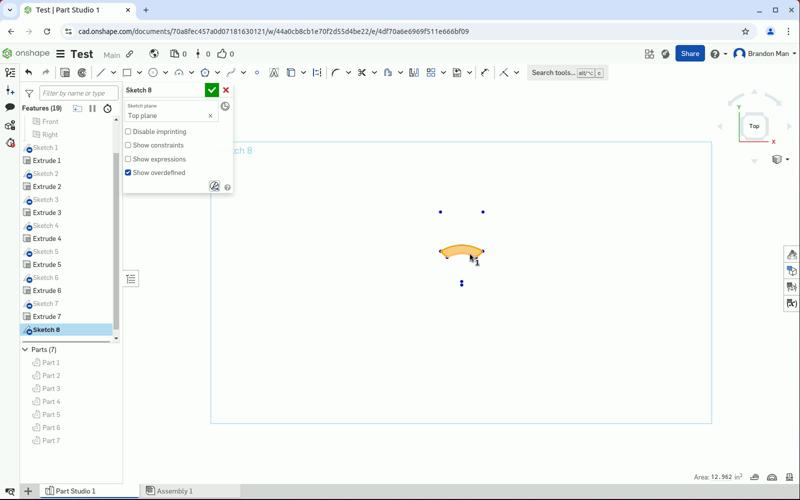
mouse_move(73, 352)
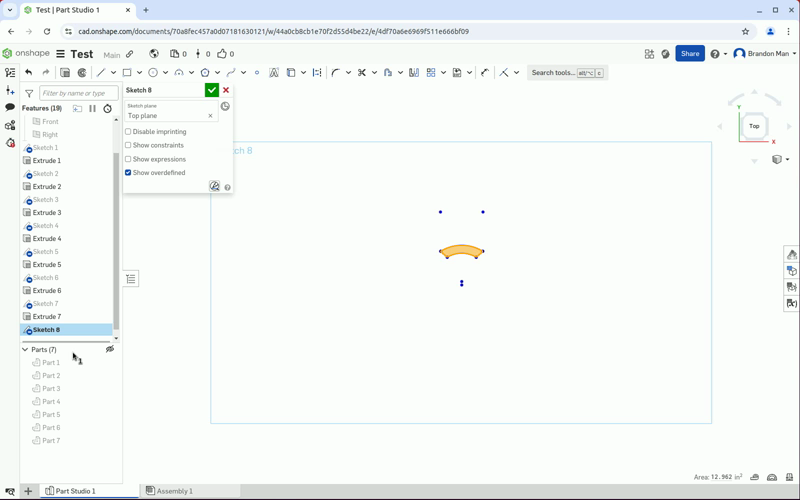
key(shift+y)
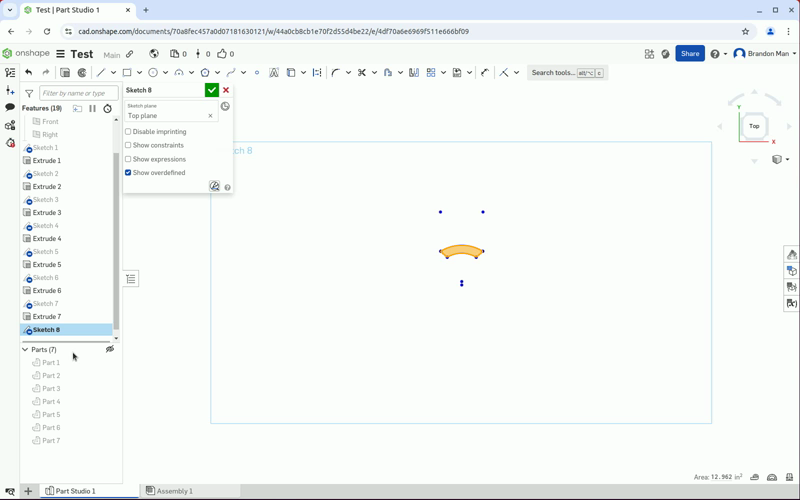
key(shift+e)
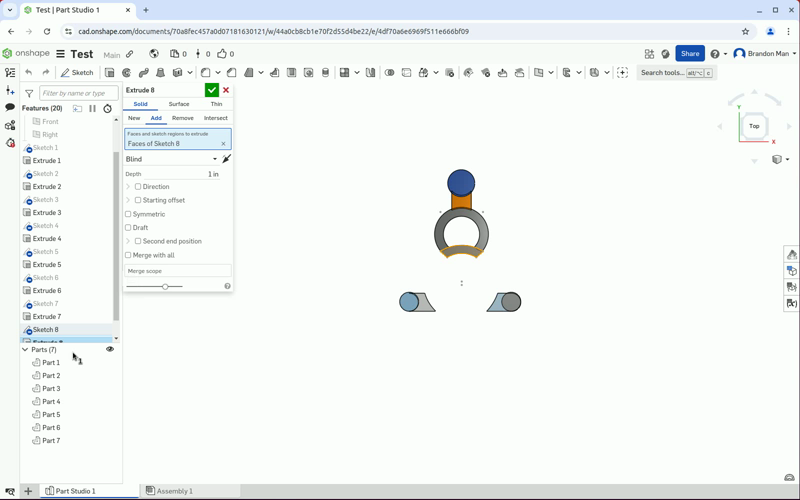
mouse_move(143, 106)
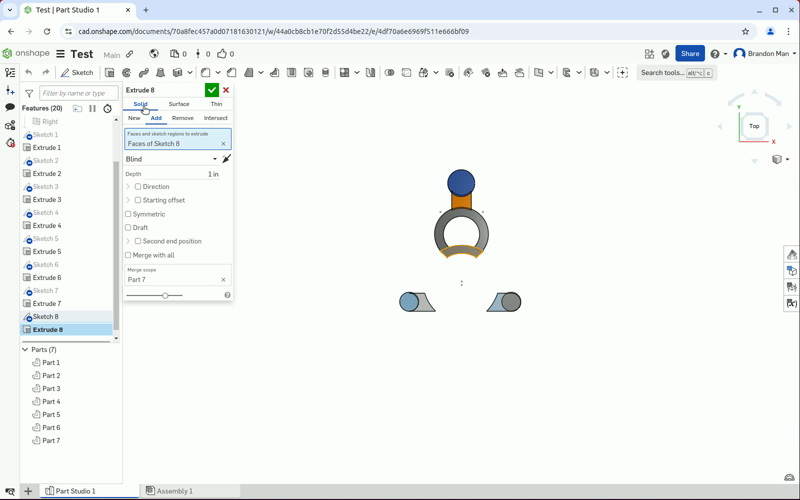
click(143, 106)
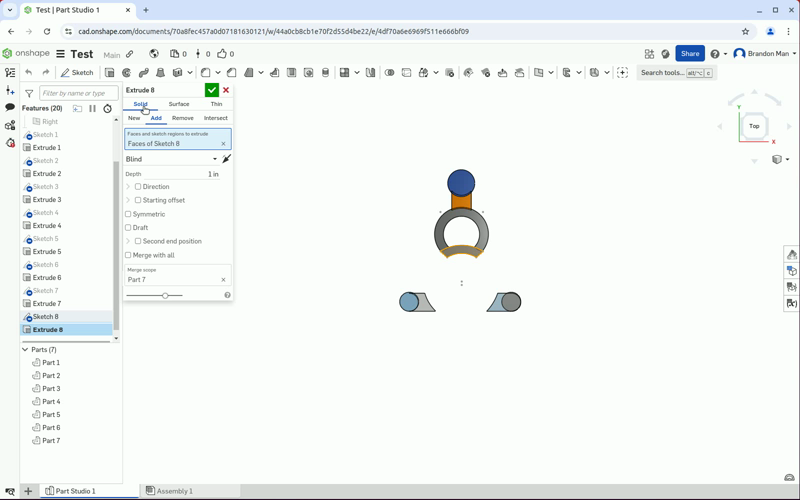
mouse_move(137, 120)
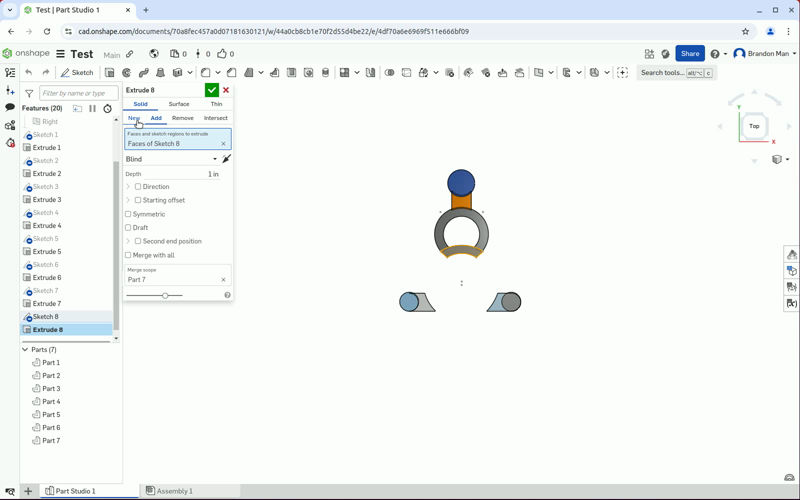
click(137, 120)
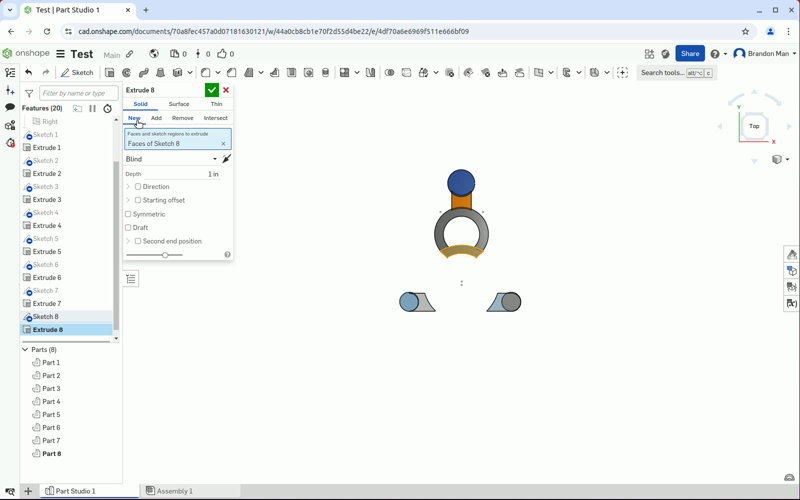
key(tab, 4)
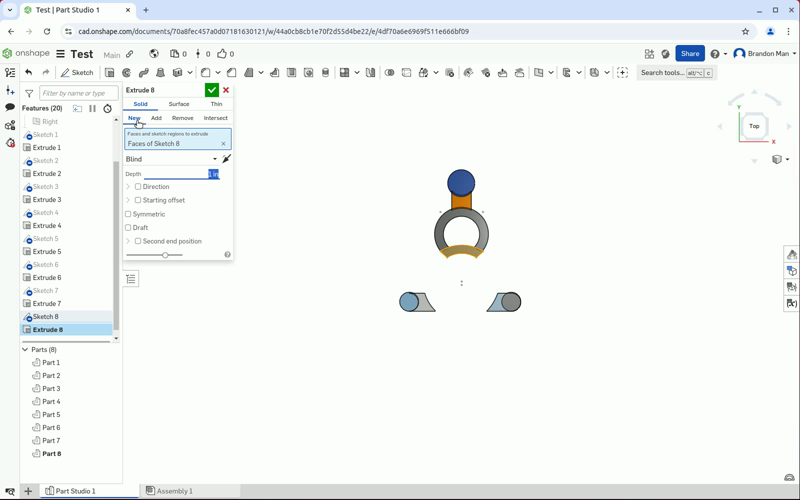
text(7.943)
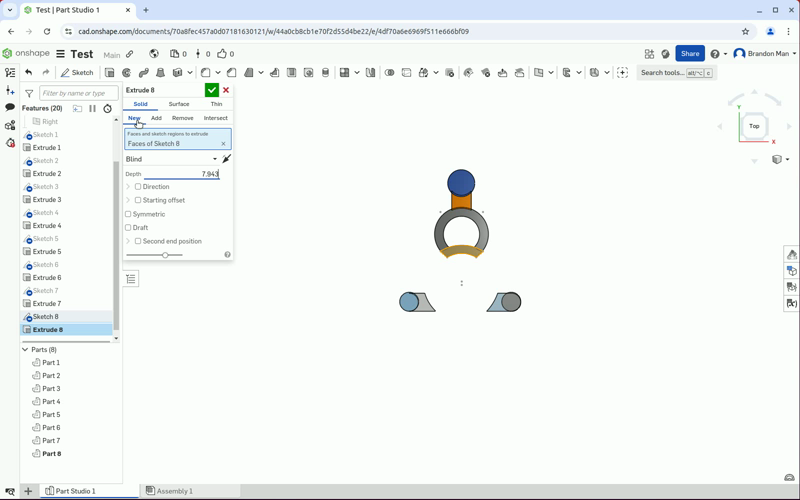
key(enter)
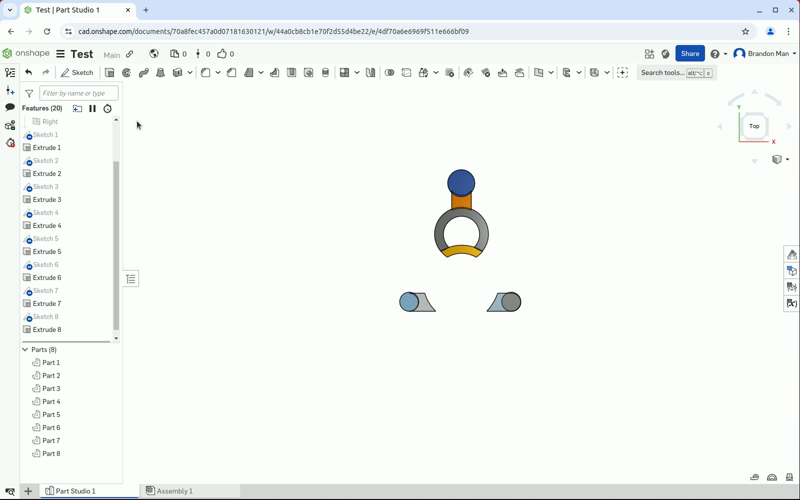
key(shift+h)
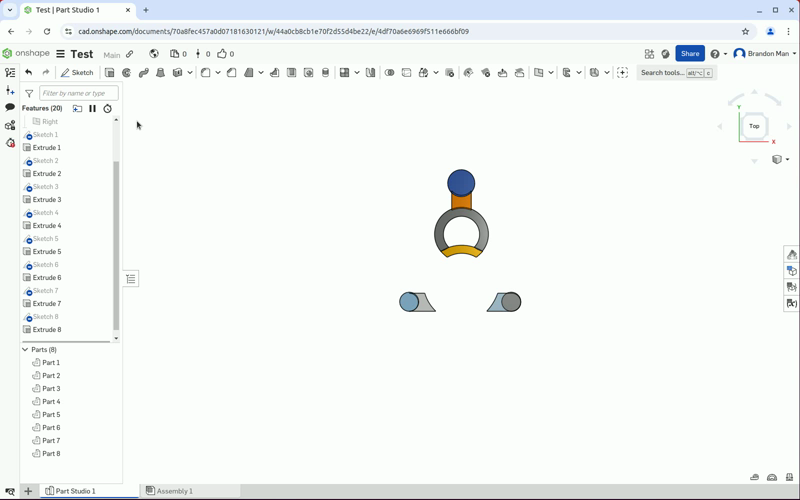
key(shift+h)
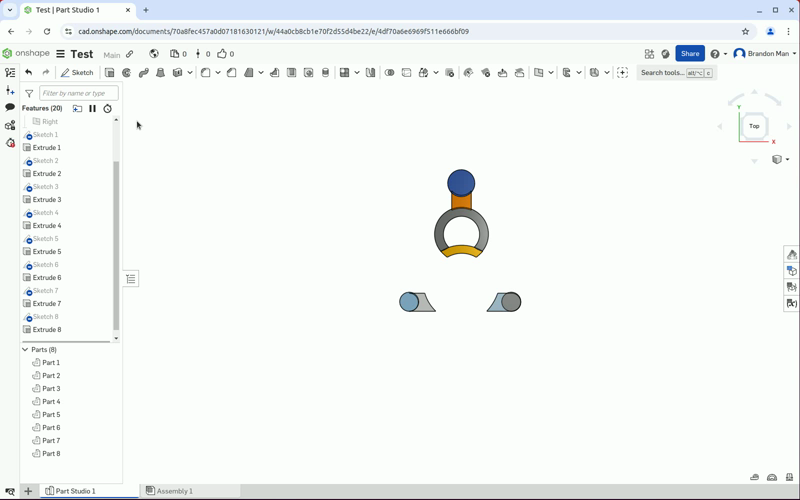
mouse_move(69, 137)
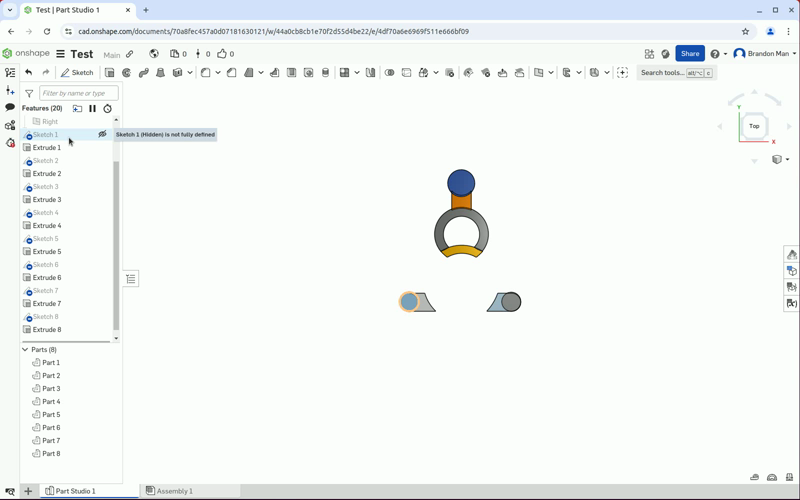
click(69, 137)
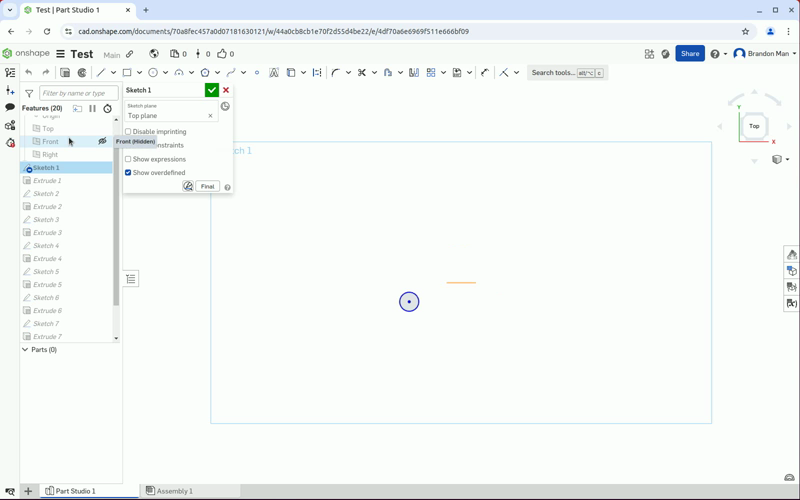
mouse_move(229, 92)
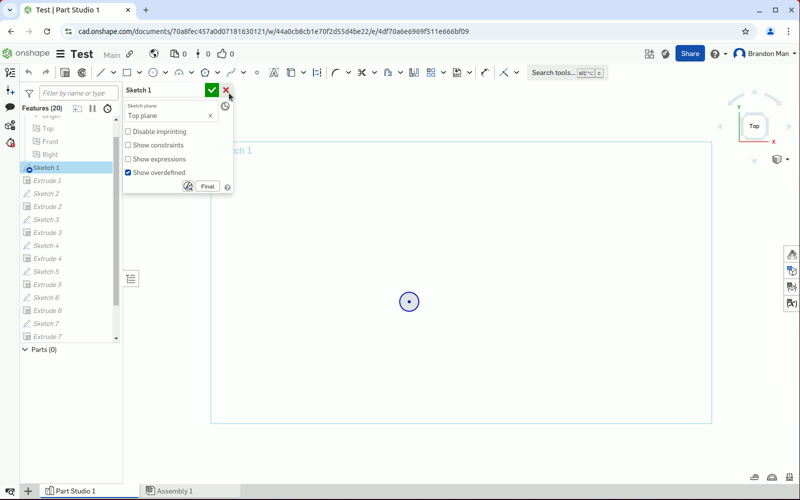
click(229, 92)
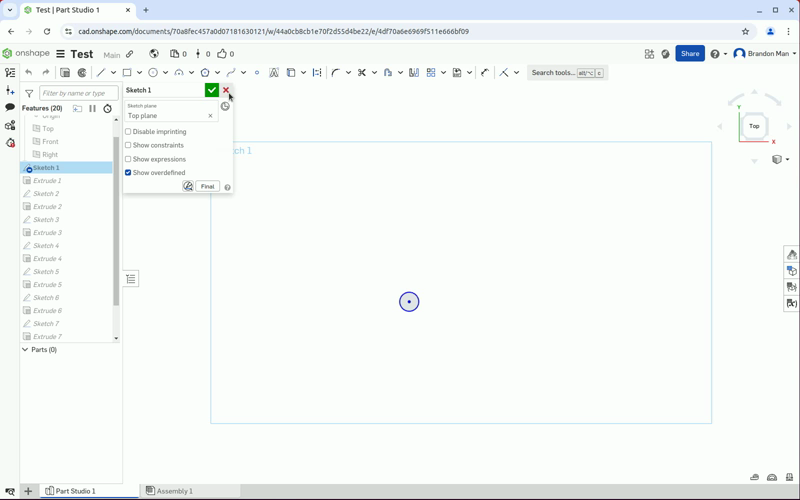
key(shift+s)
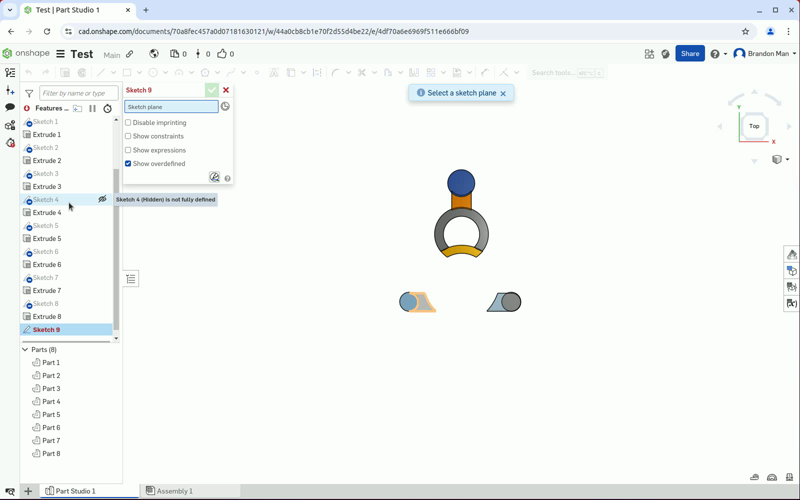
scroll(3)
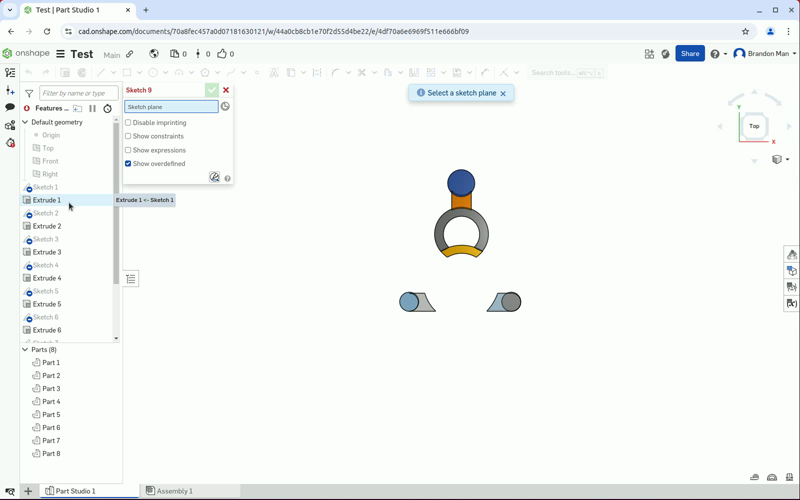
mouse_move(69, 150)
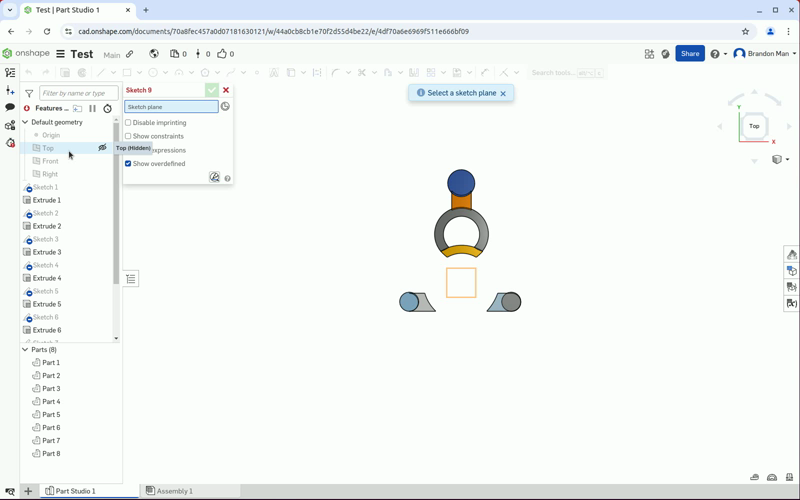
click(69, 150)
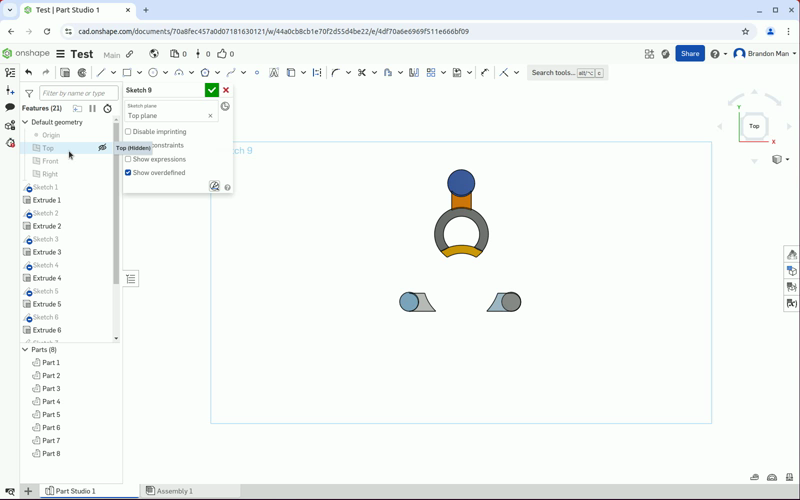
mouse_move(73, 352)
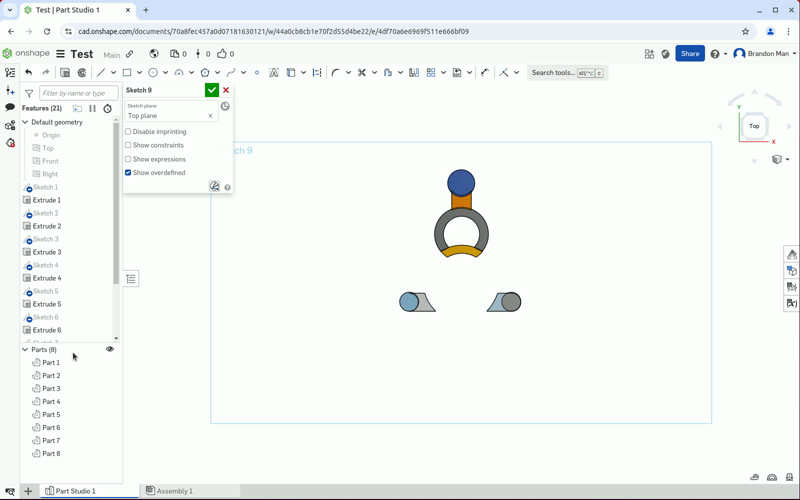
key(y)
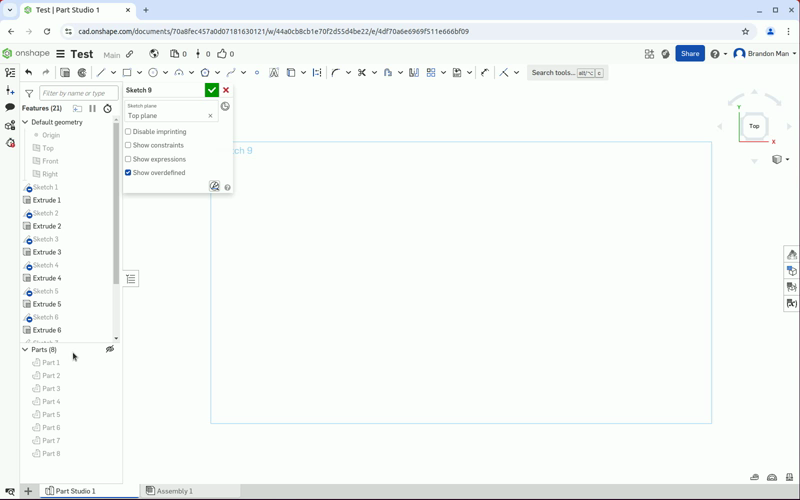
key(a)
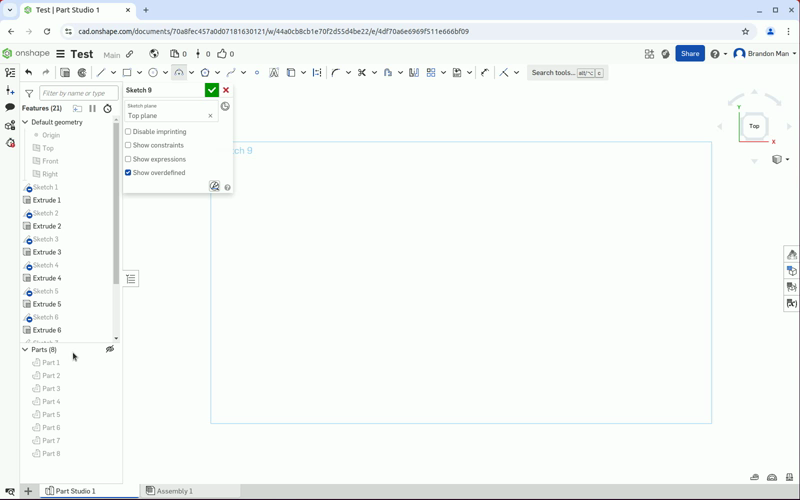
key_down(shift)
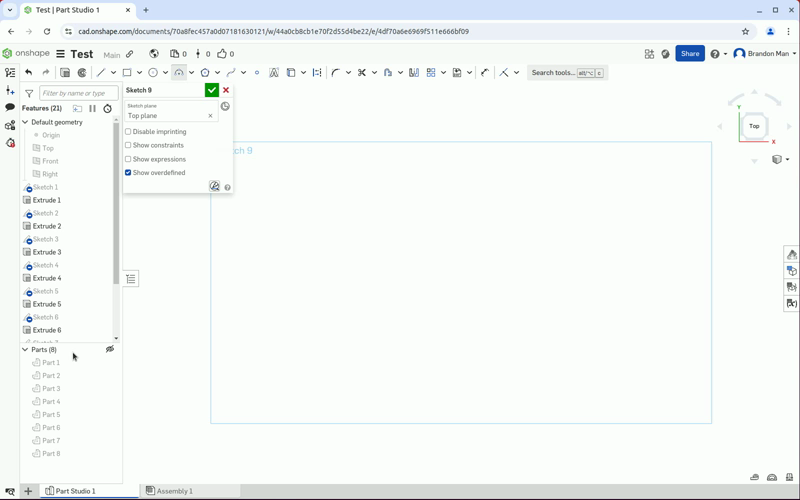
mouse_move(440, 251)
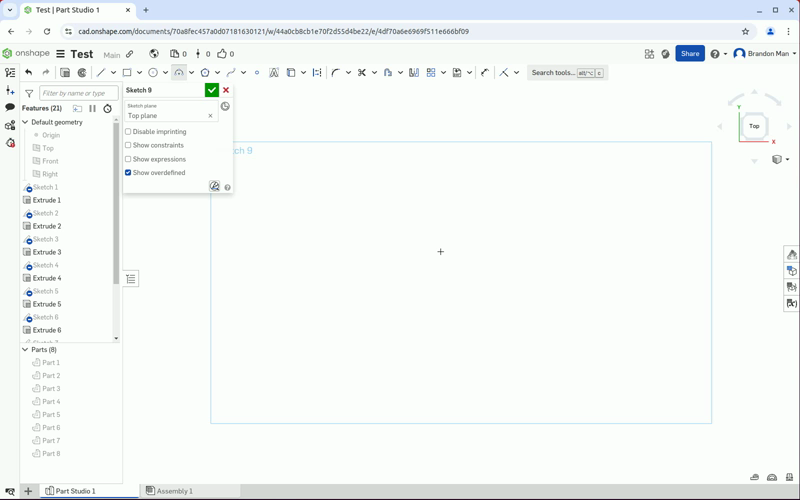
click(440, 251)
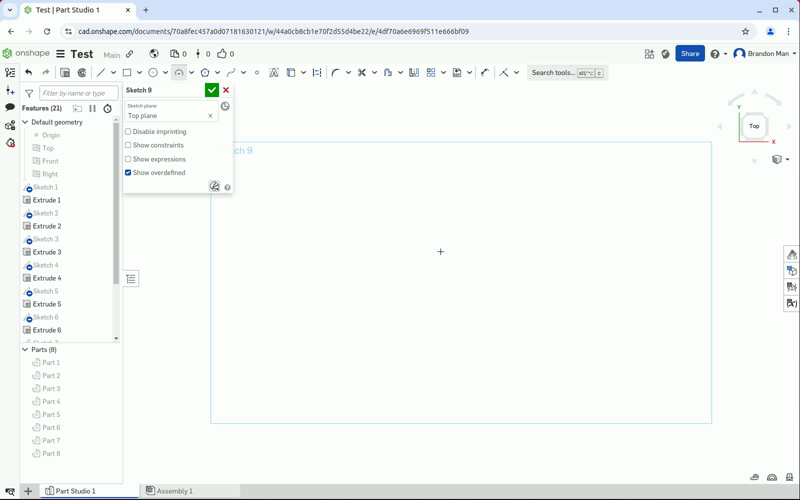
key_up(shift)
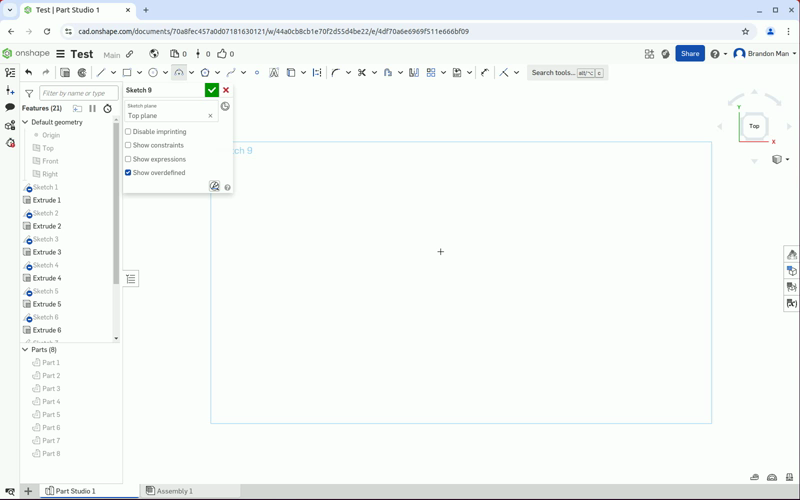
key_down(shift)
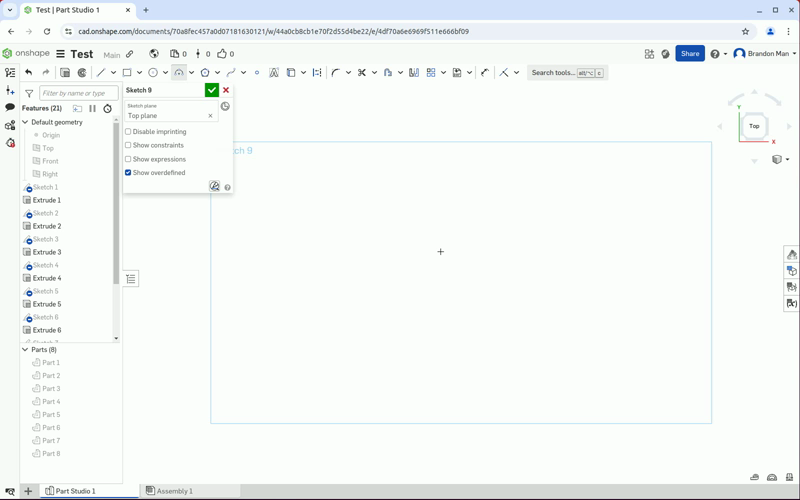
mouse_move(481, 251)
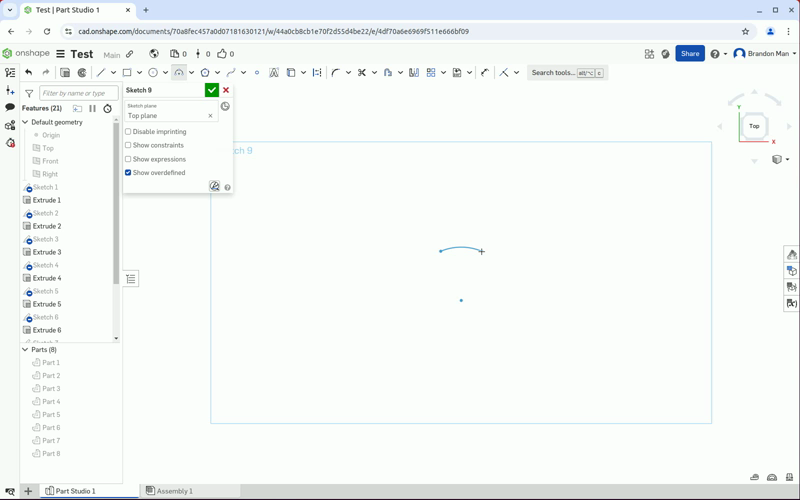
click(481, 251)
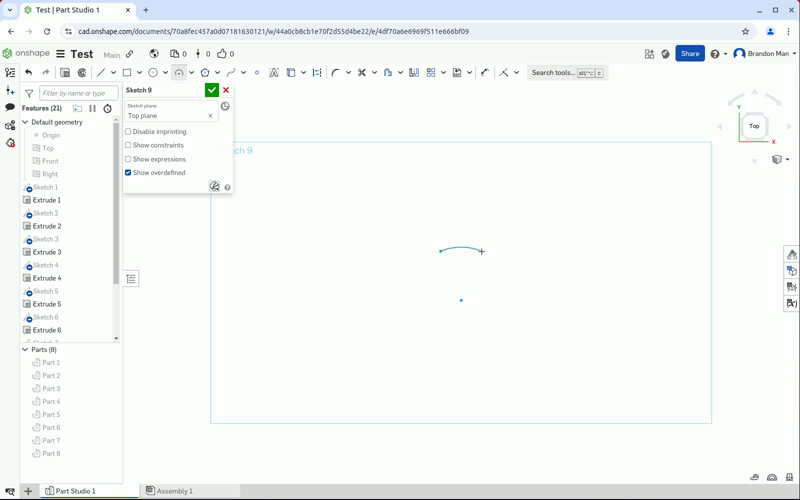
mouse_move(461, 321)
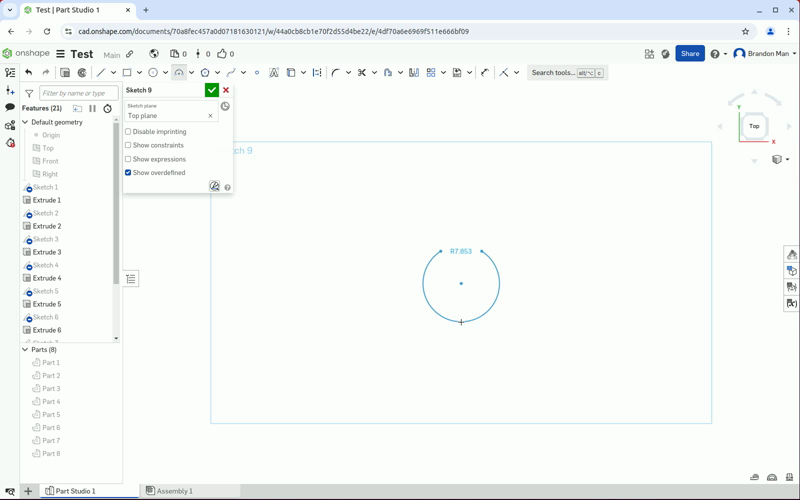
click(461, 321)
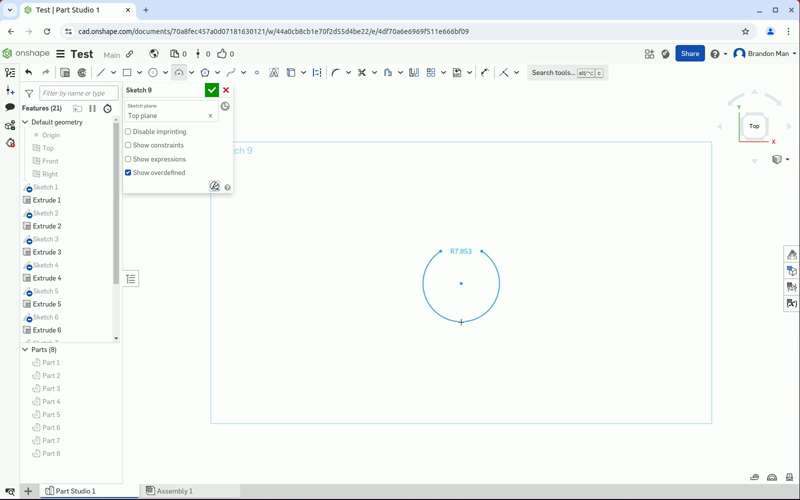
key_up(shift)
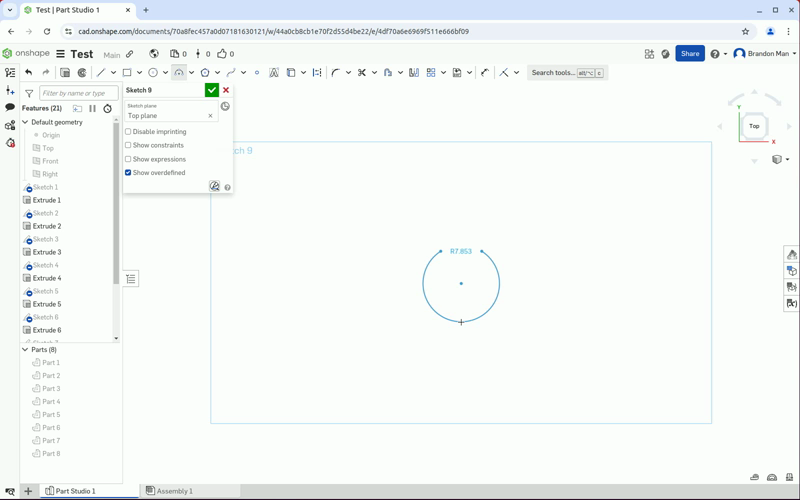
mouse_move(481, 251)
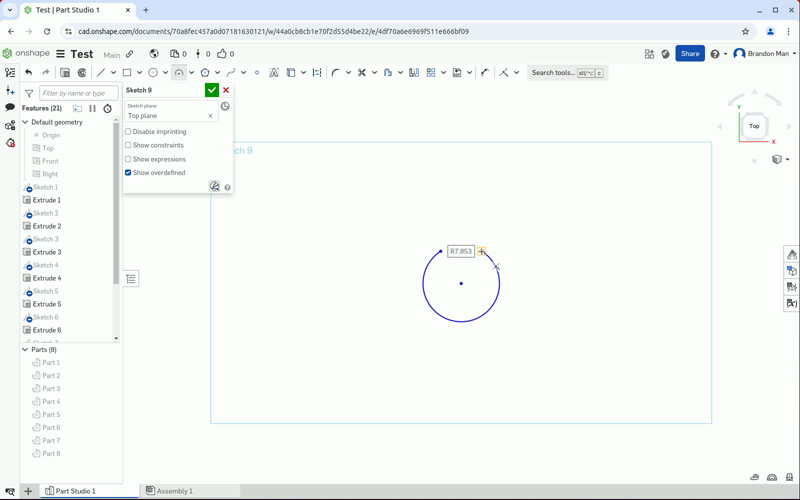
click(481, 251)
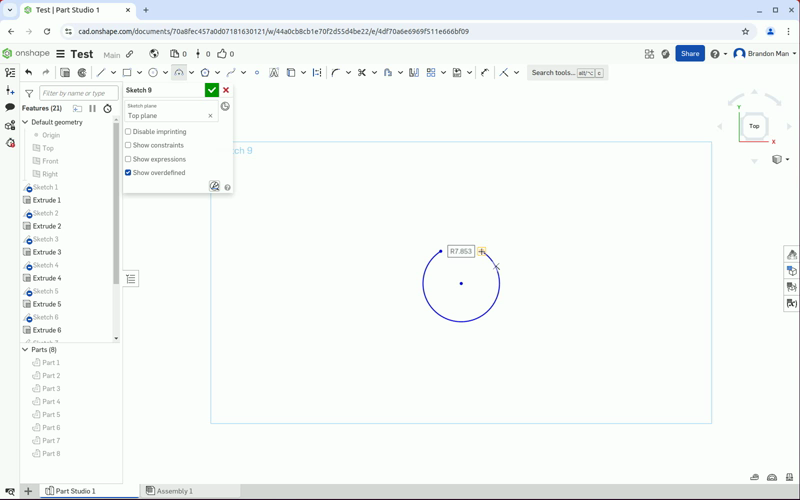
key_down(shift)
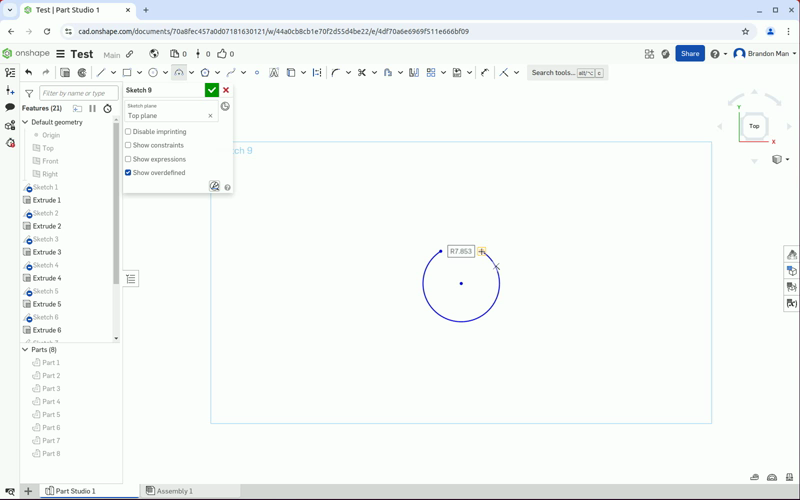
mouse_move(475, 256)
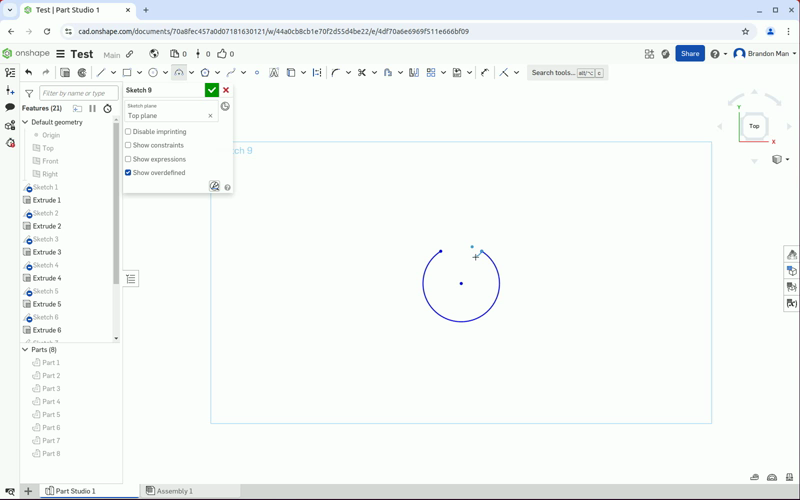
click(475, 256)
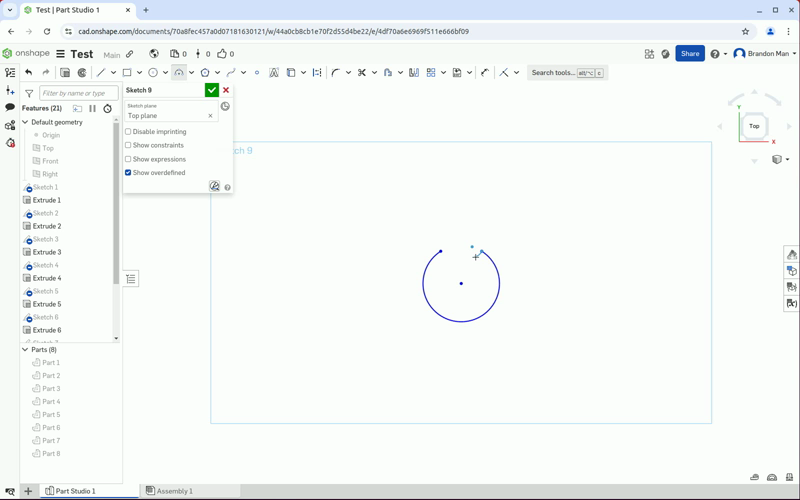
mouse_move(479, 254)
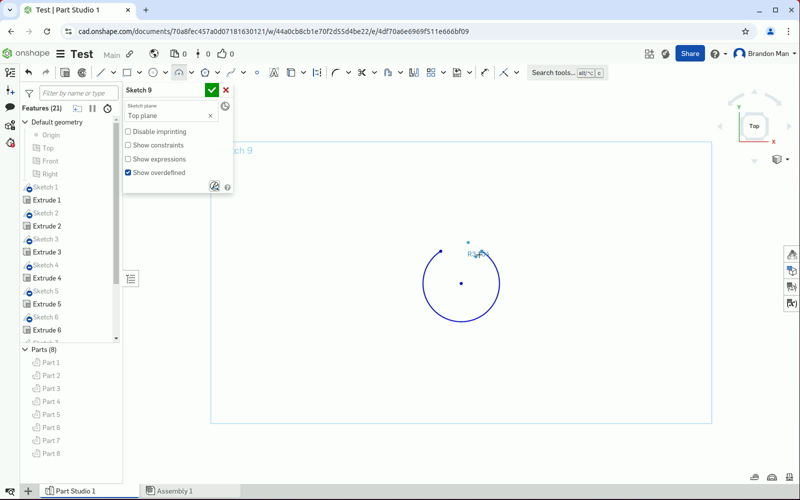
scroll(6)
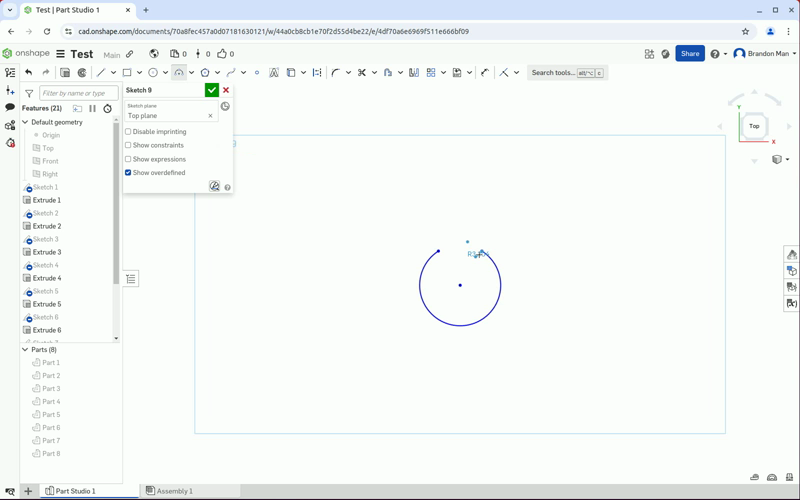
scroll(6)
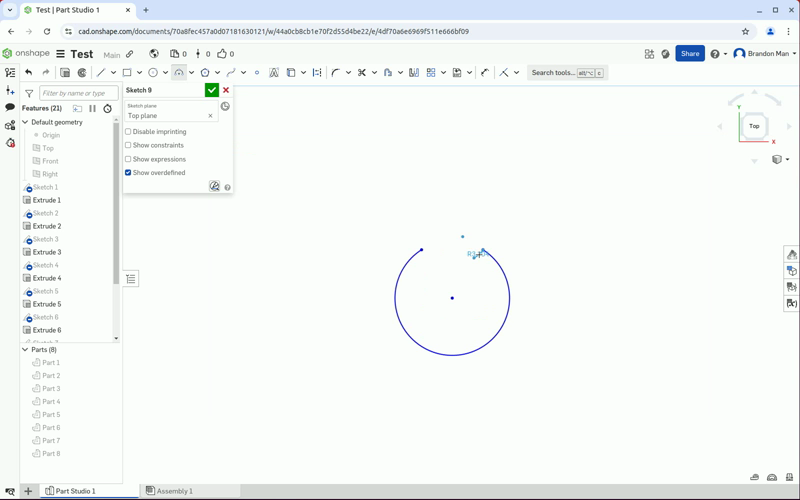
scroll(6)
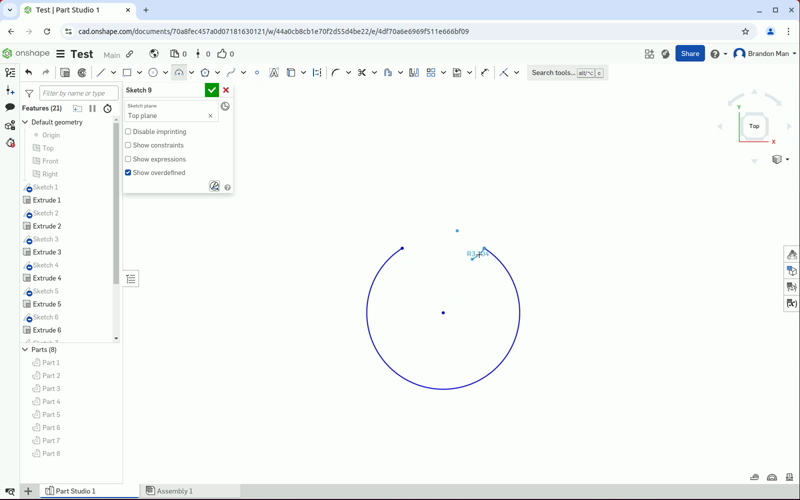
scroll(6)
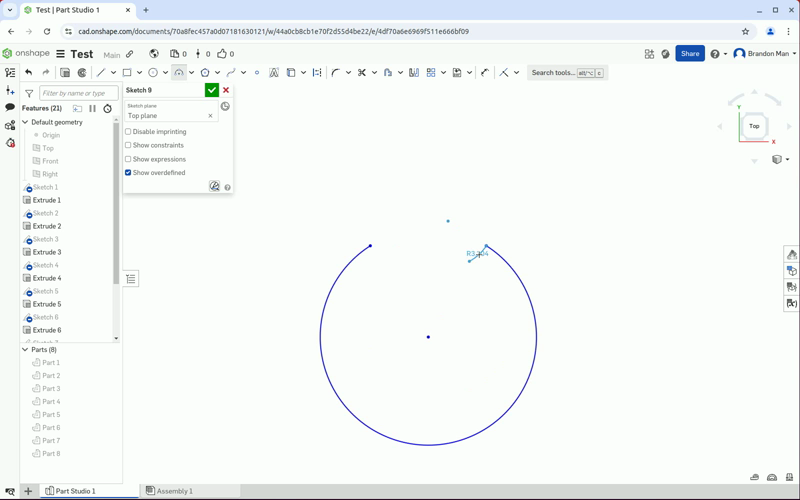
scroll(6)
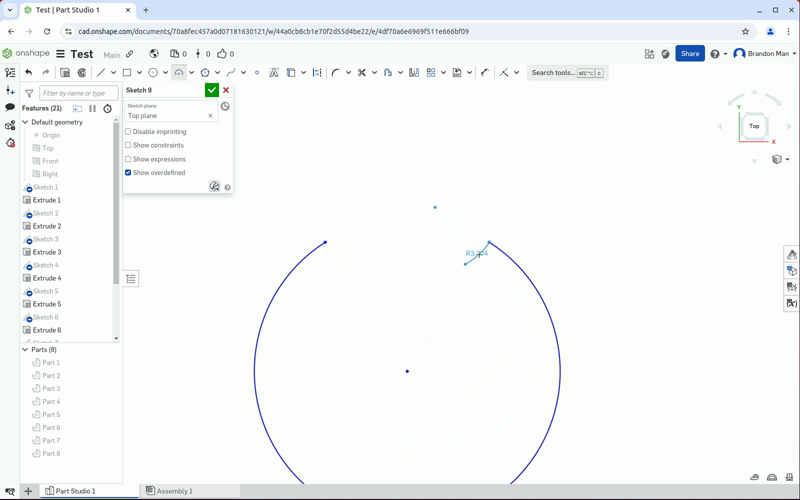
scroll(6)
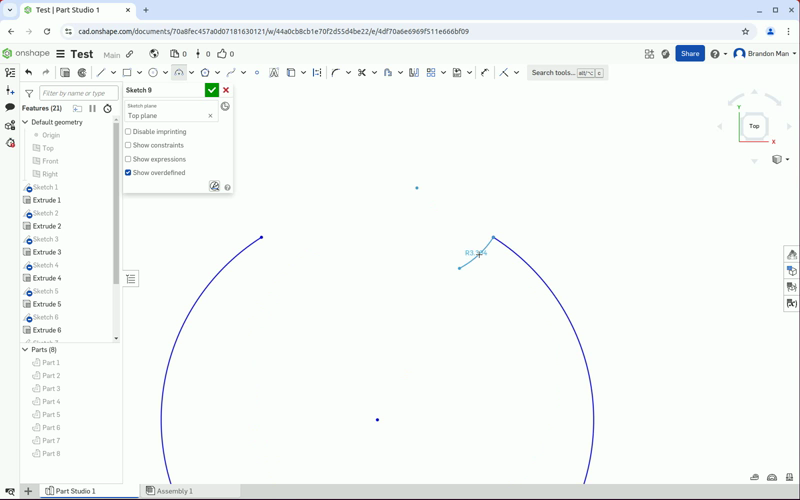
scroll(6)
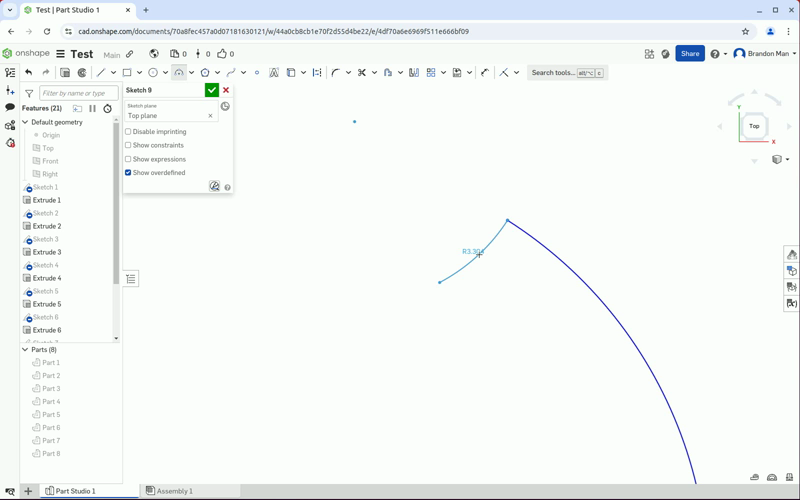
click(479, 254)
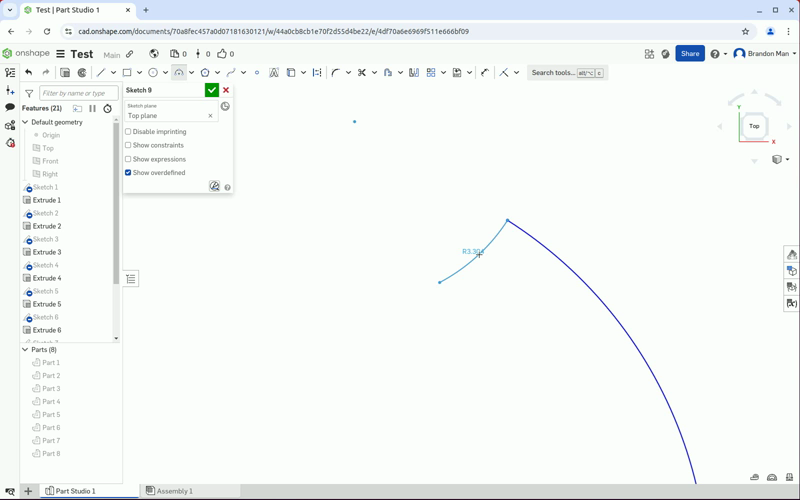
scroll(-6)
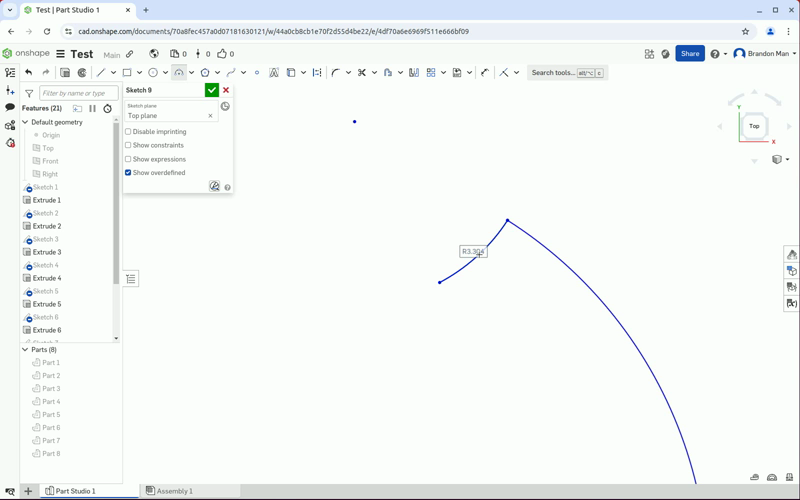
scroll(-6)
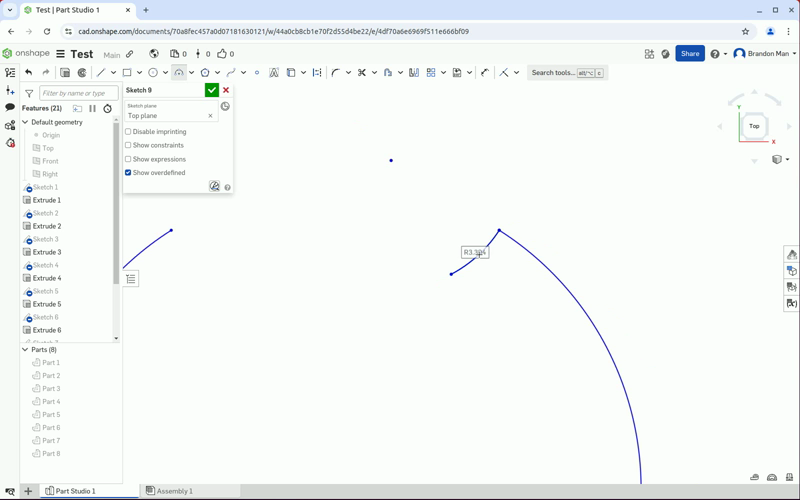
scroll(-6)
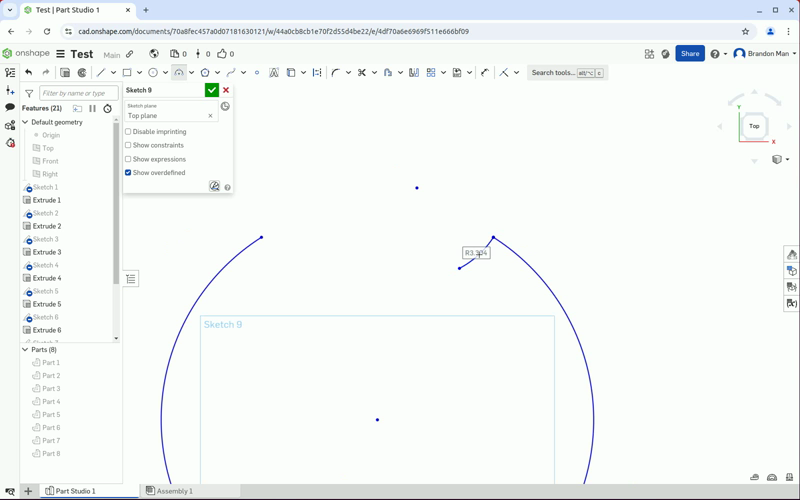
scroll(-6)
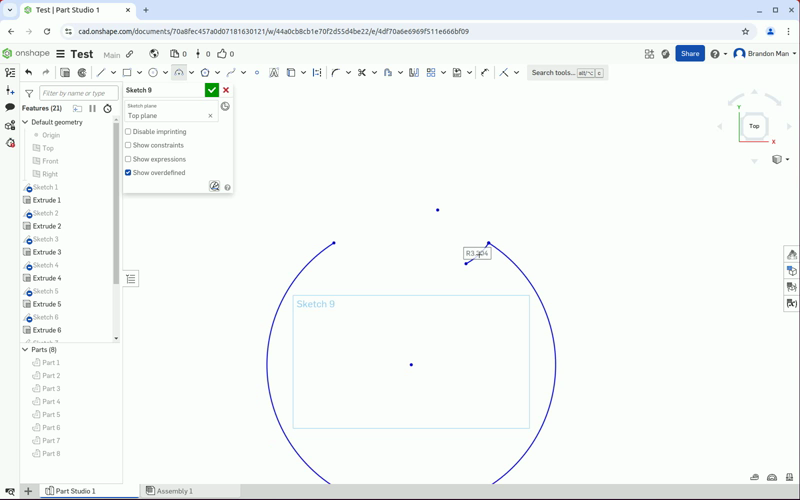
scroll(-6)
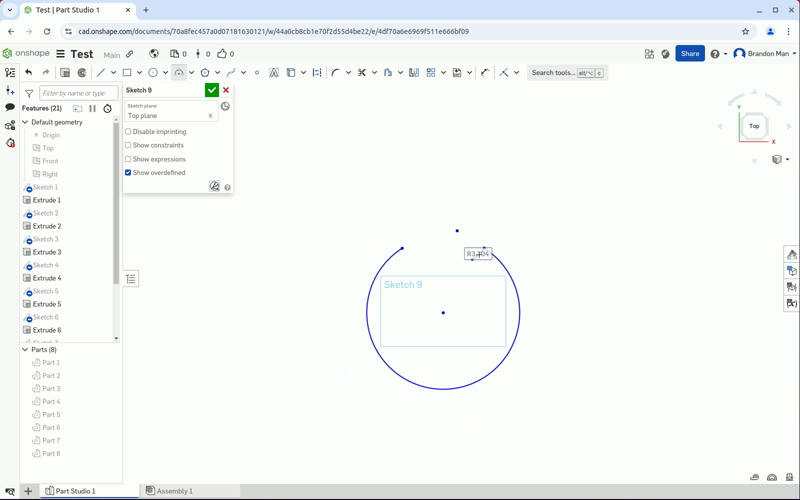
scroll(-6)
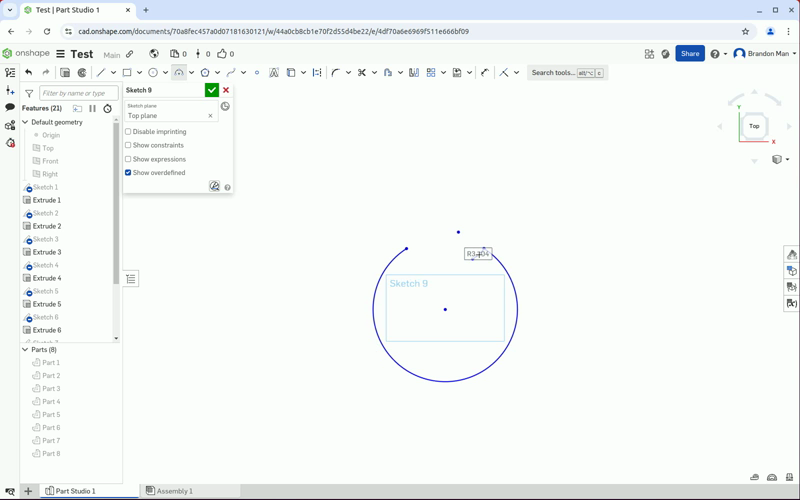
scroll(-6)
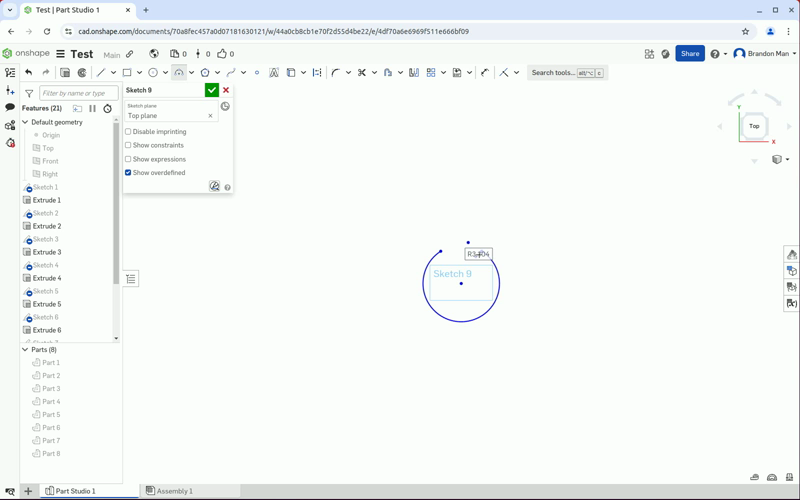
key_up(shift)
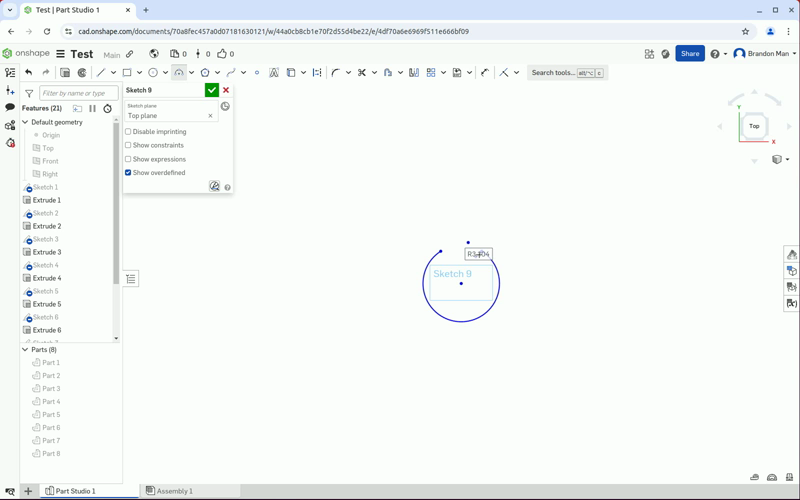
mouse_move(475, 256)
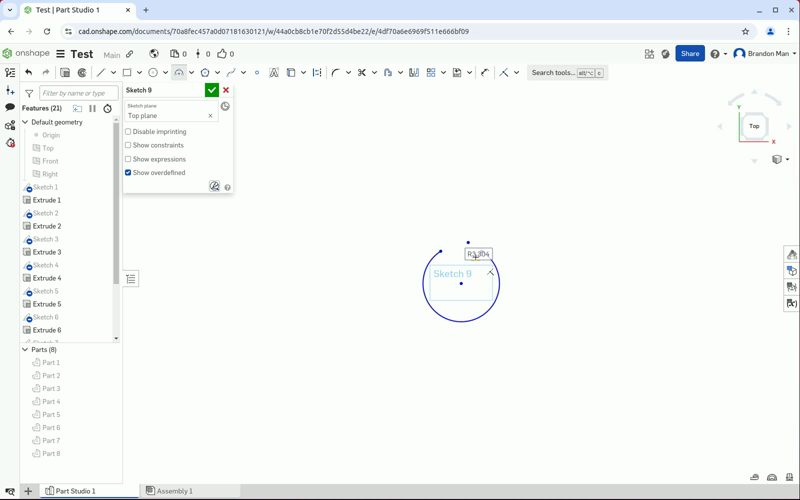
scroll(6)
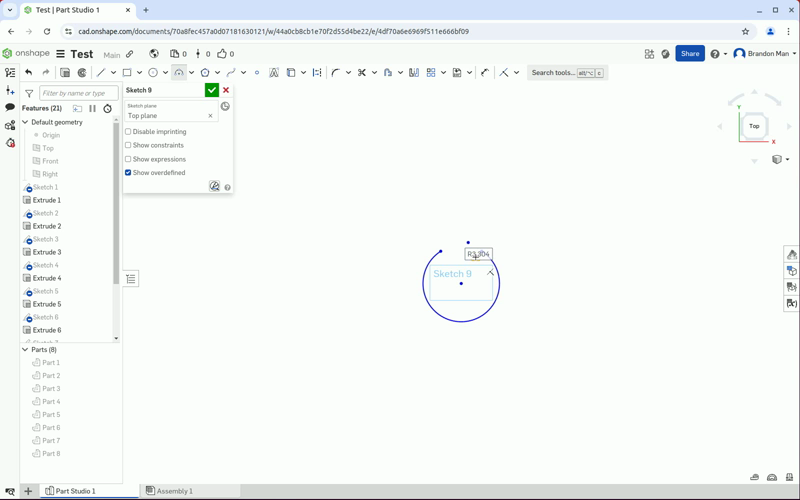
scroll(6)
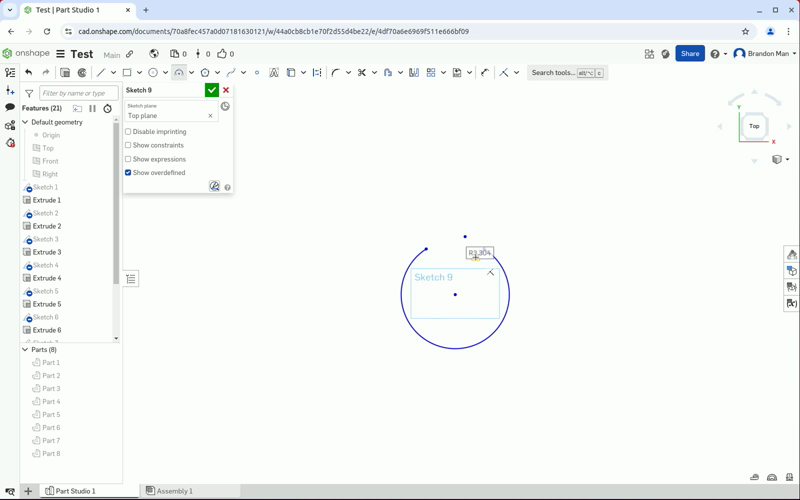
scroll(6)
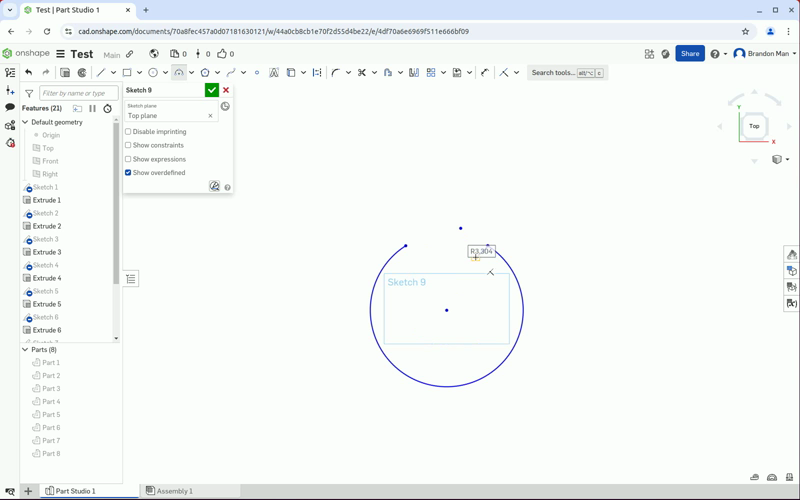
scroll(6)
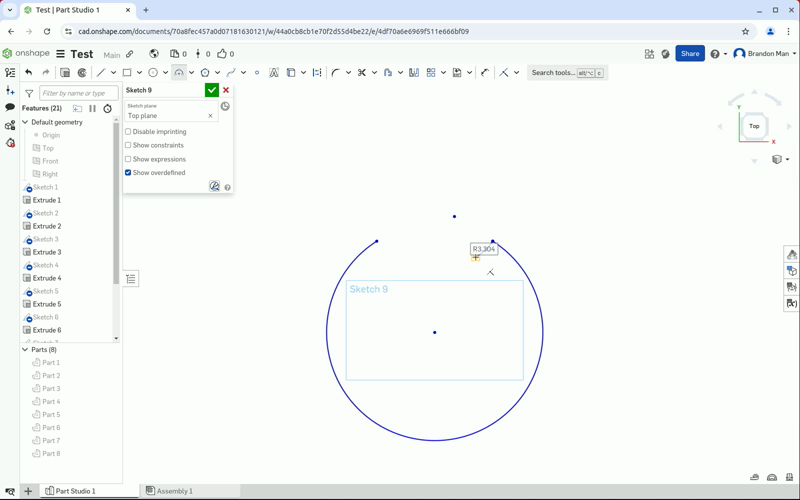
scroll(6)
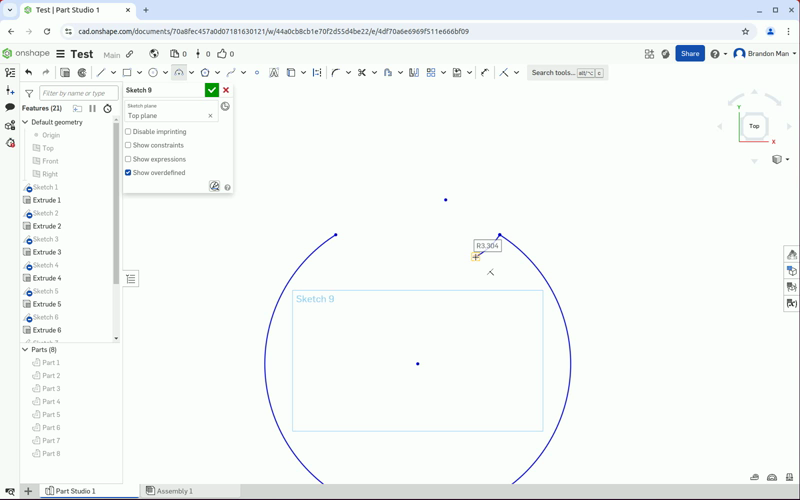
scroll(6)
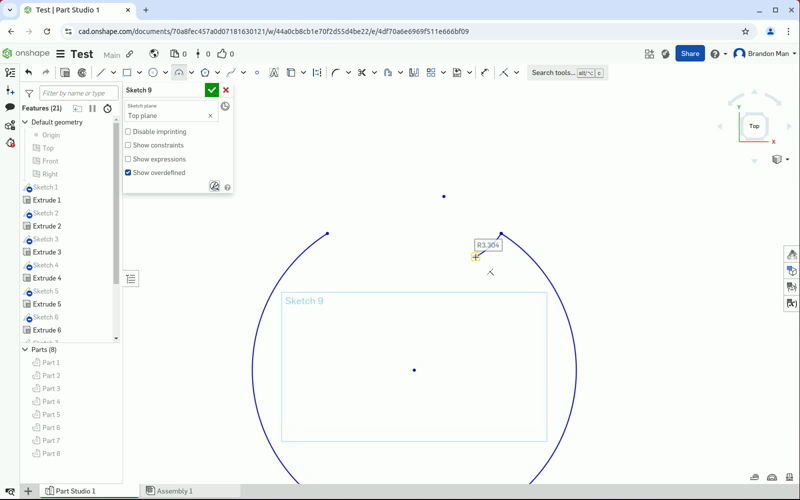
scroll(6)
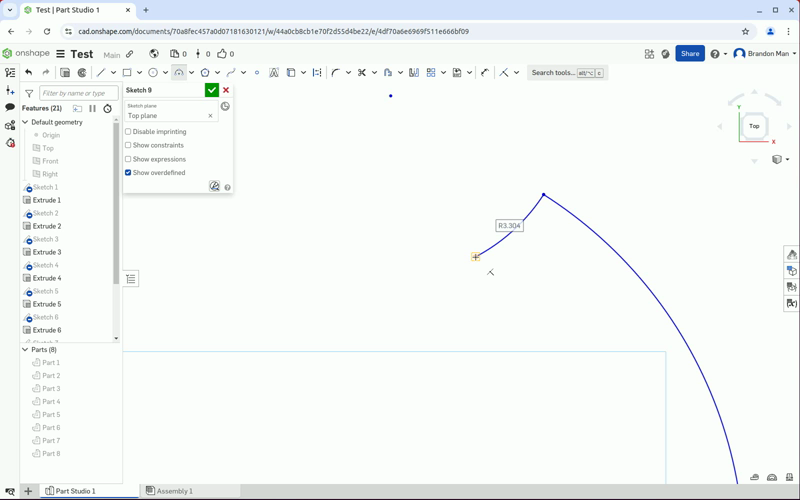
click(475, 256)
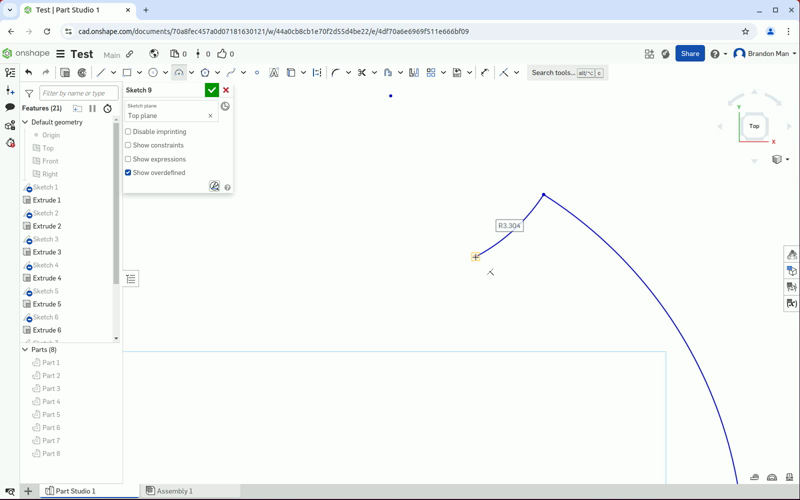
scroll(-6)
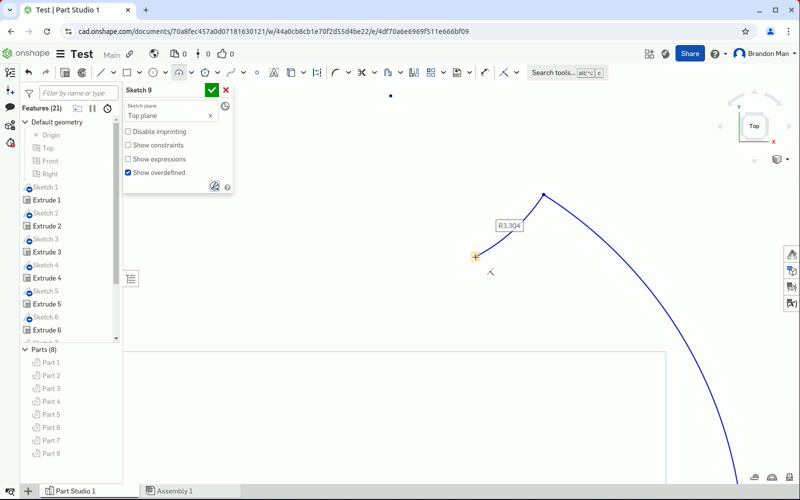
scroll(-6)
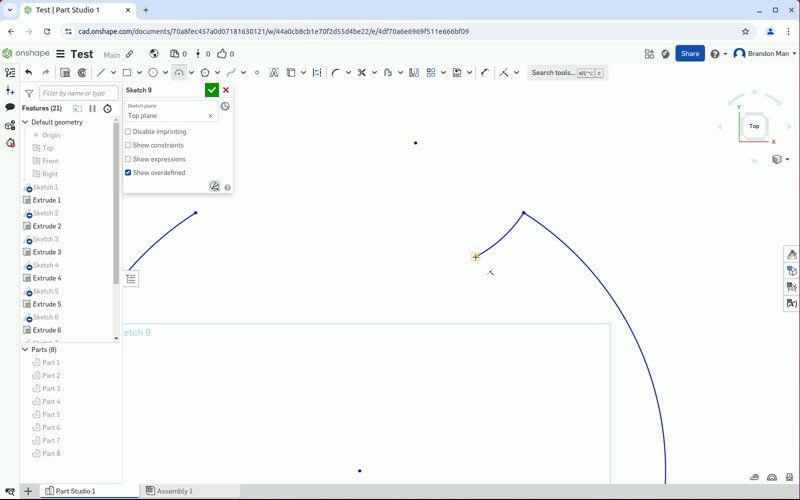
scroll(-6)
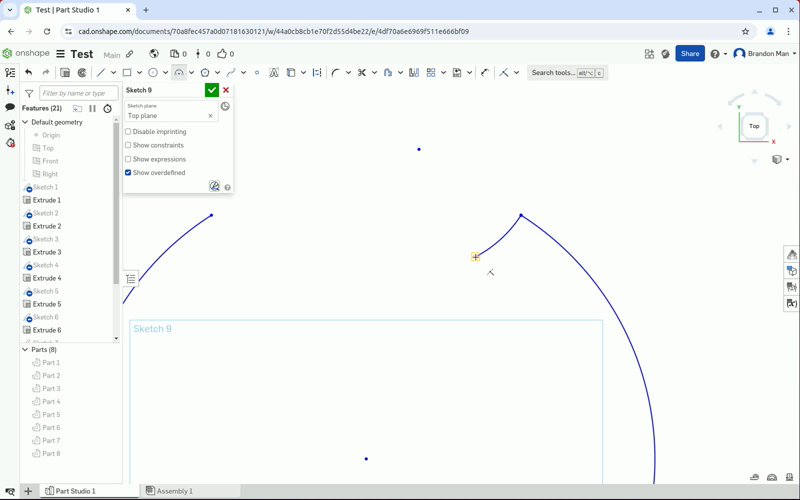
scroll(-6)
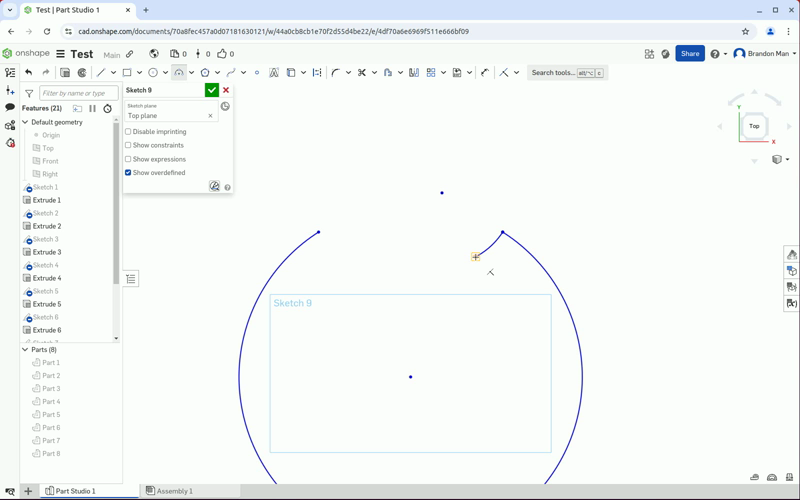
scroll(-6)
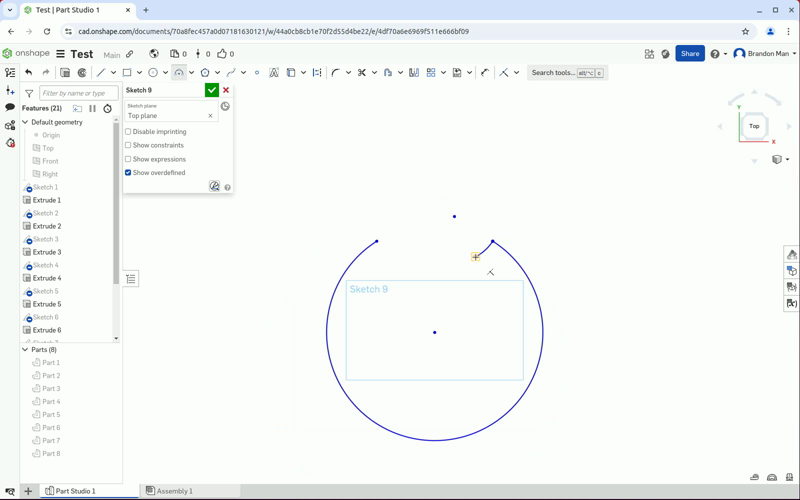
scroll(-6)
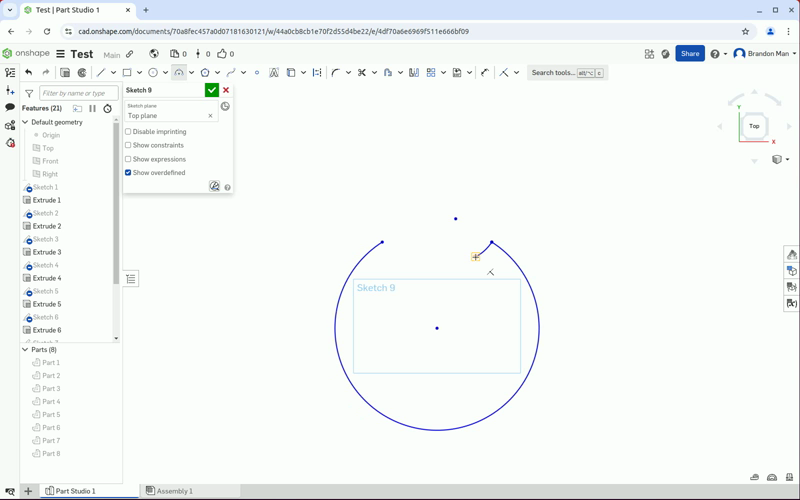
scroll(-6)
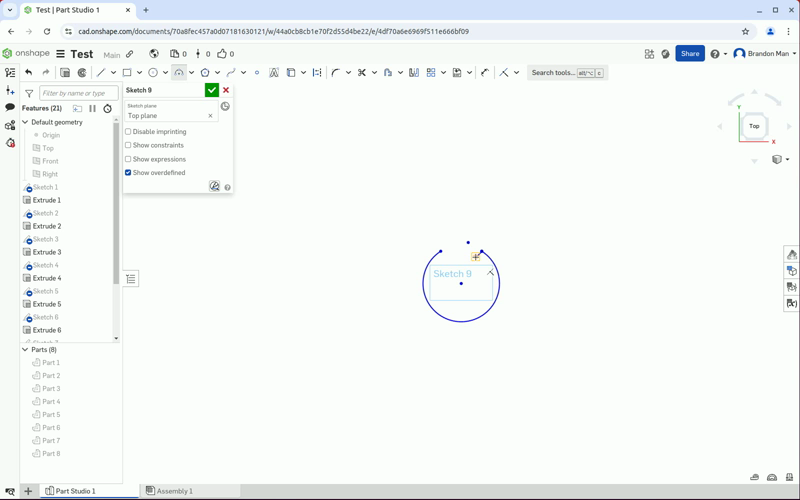
key_down(shift)
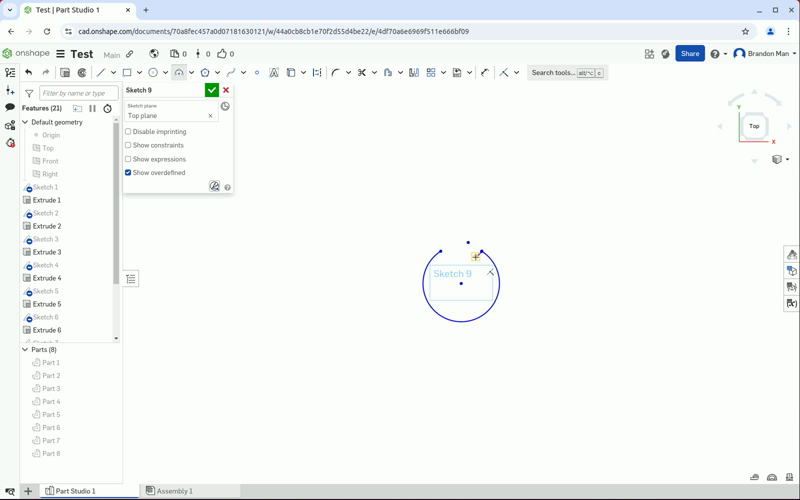
mouse_move(446, 256)
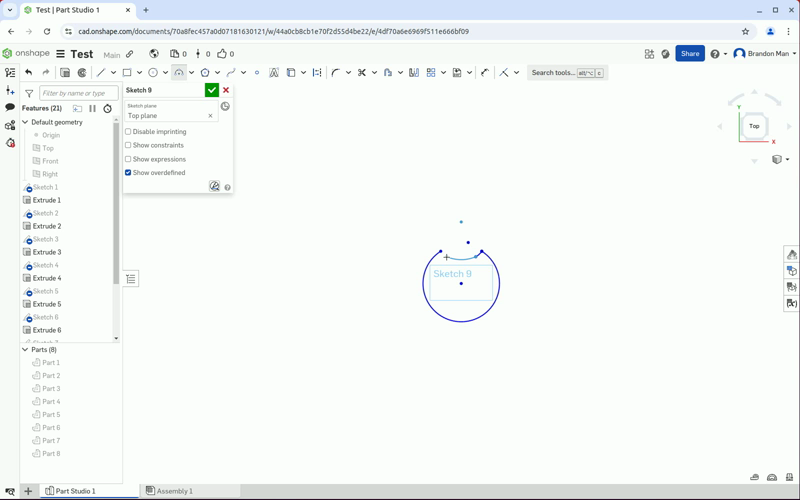
click(446, 256)
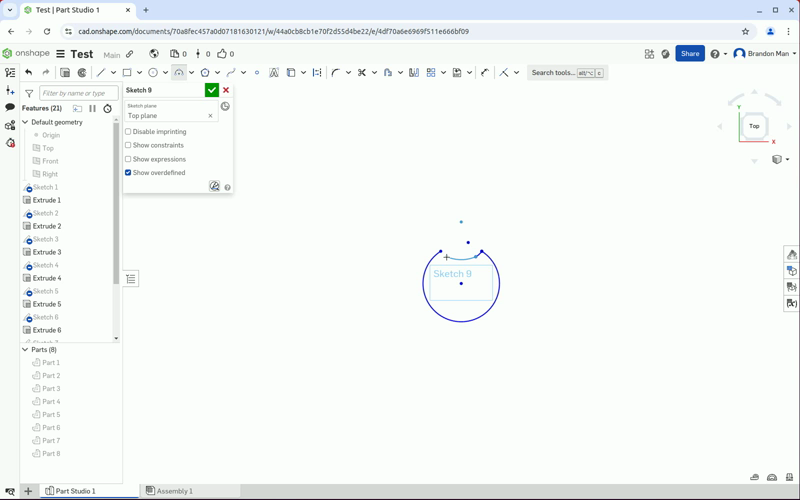
mouse_move(461, 314)
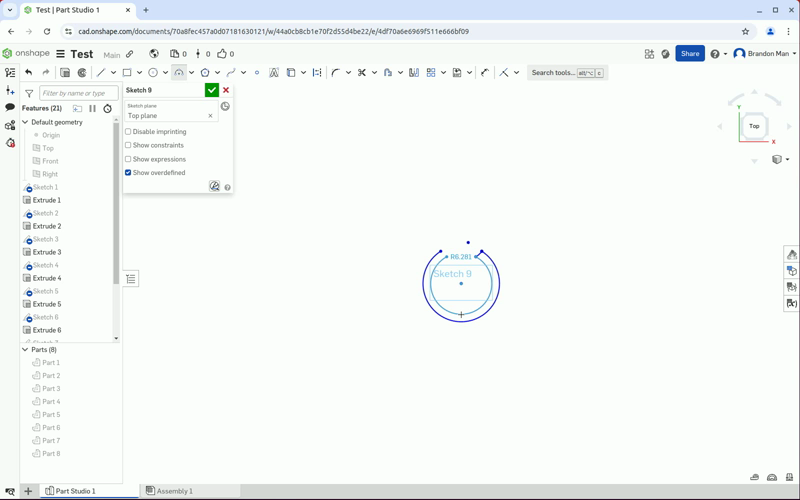
click(461, 314)
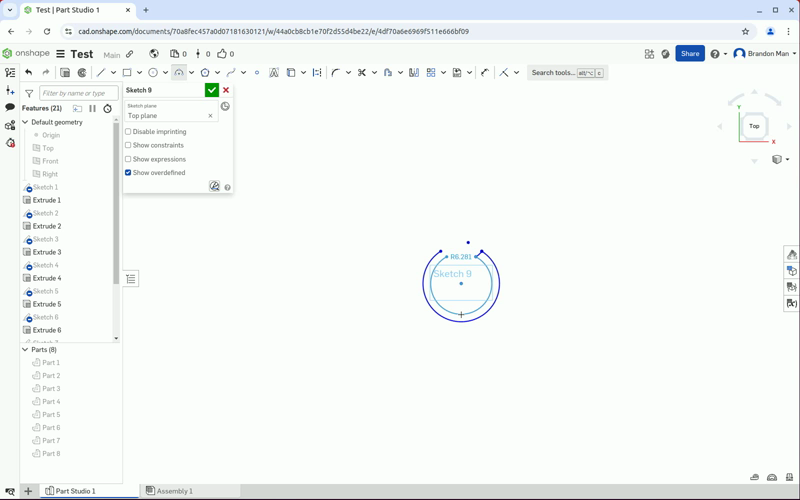
key_up(shift)
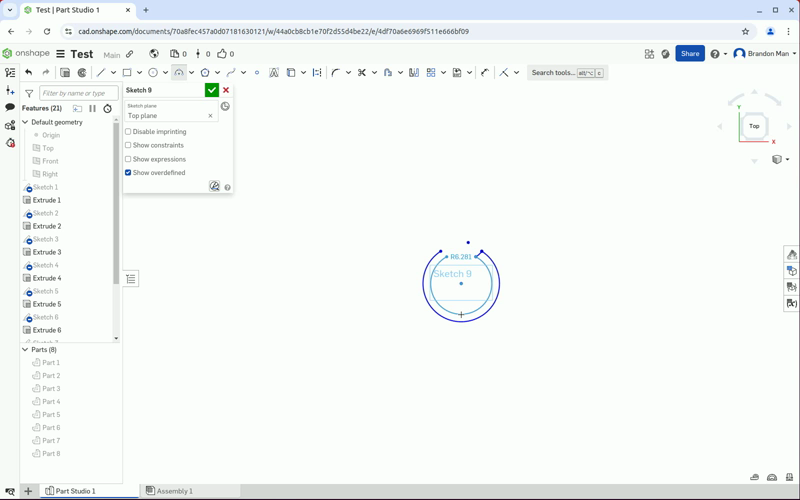
mouse_move(446, 256)
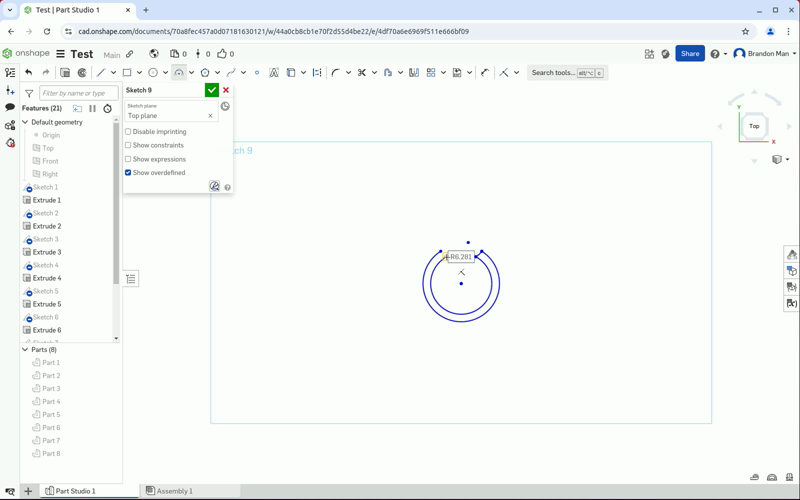
click(446, 256)
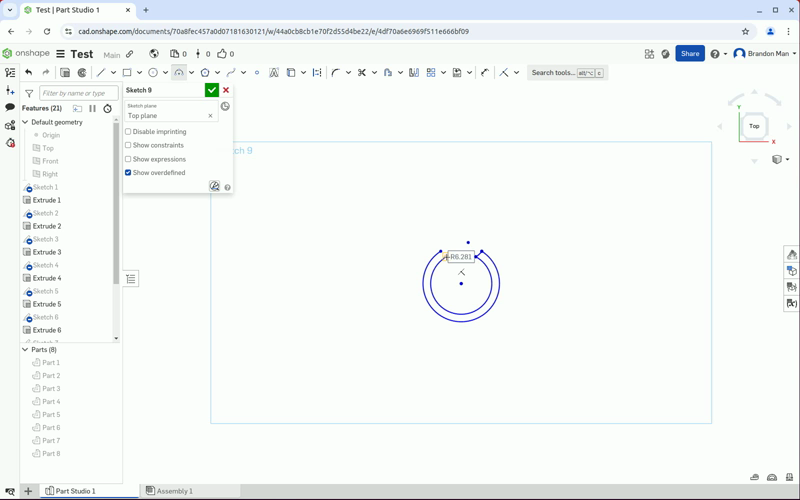
mouse_move(440, 251)
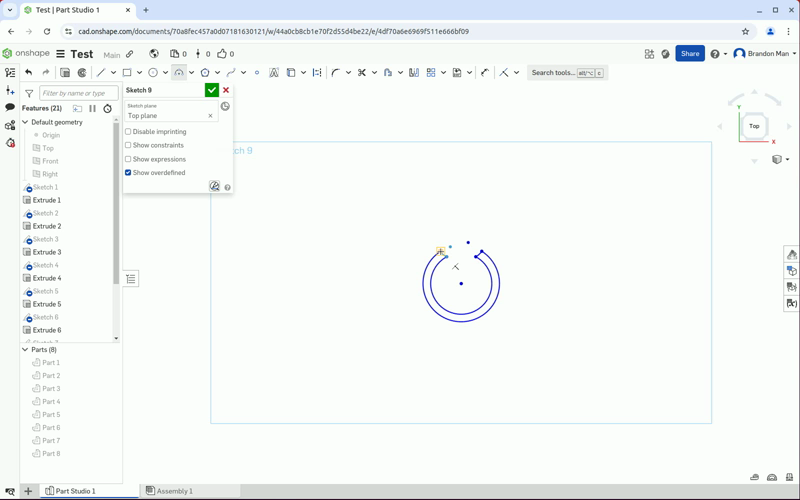
click(440, 251)
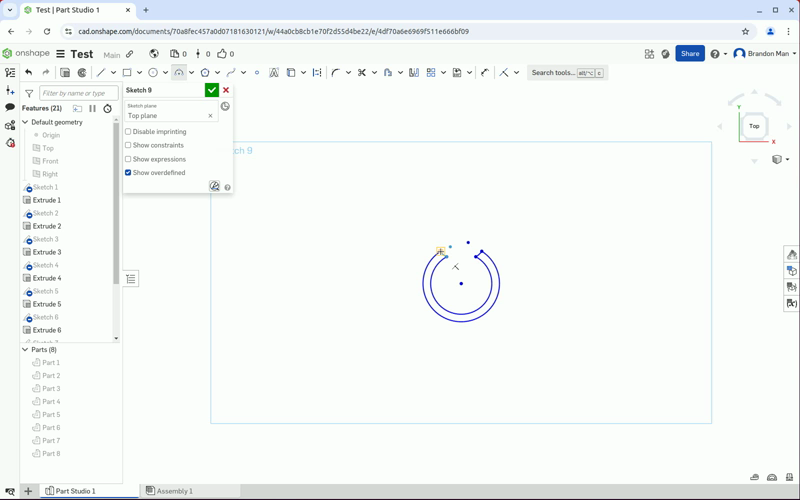
key_down(shift)
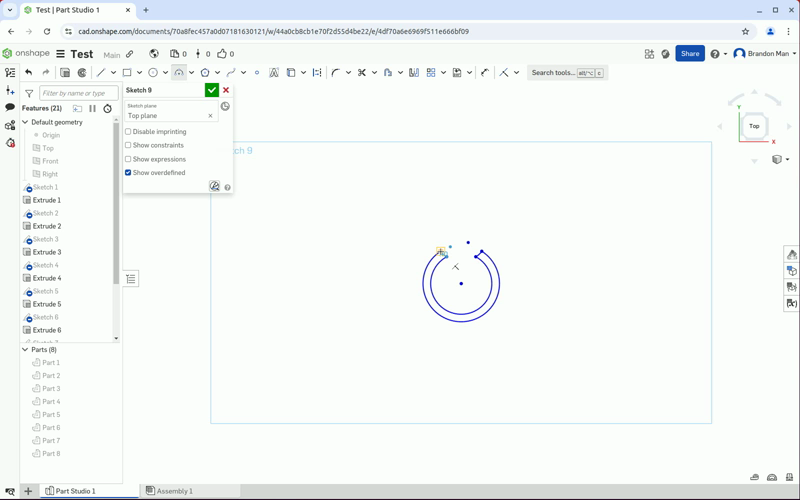
mouse_move(443, 254)
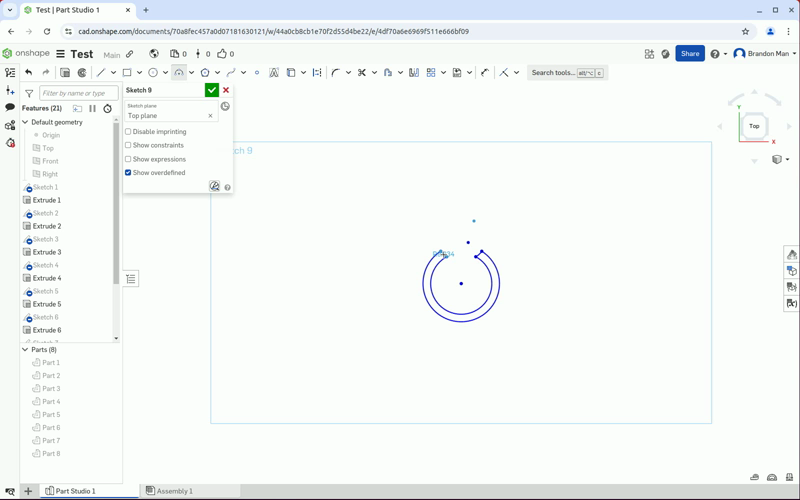
scroll(6)
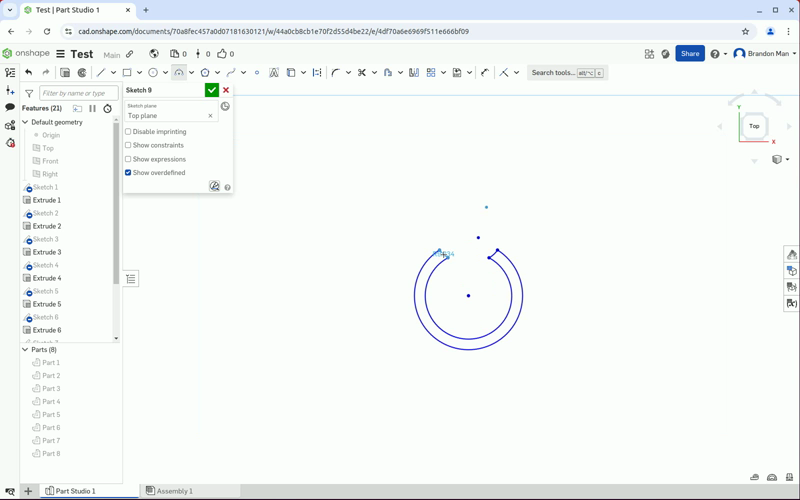
scroll(6)
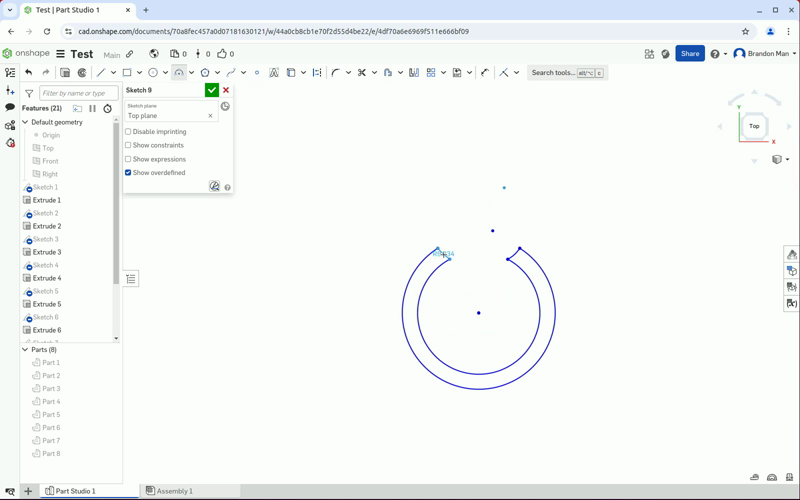
scroll(6)
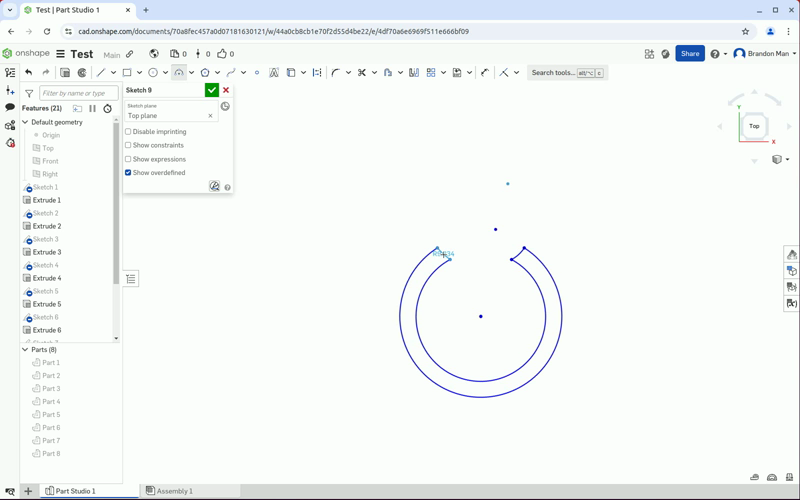
scroll(6)
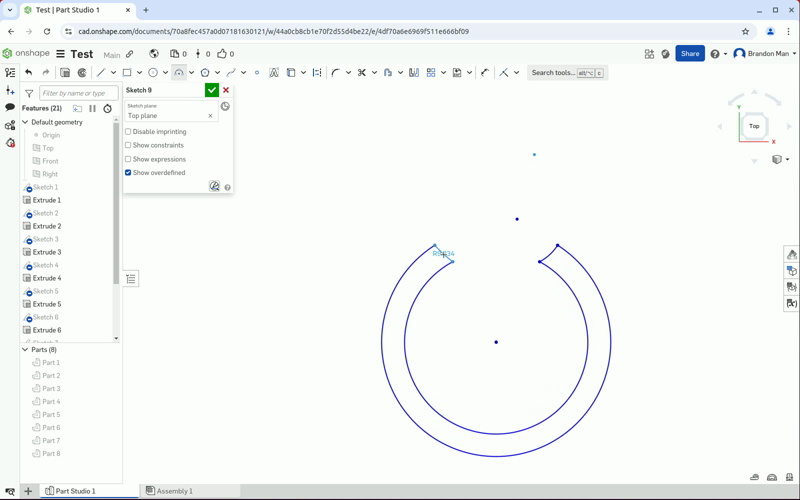
scroll(6)
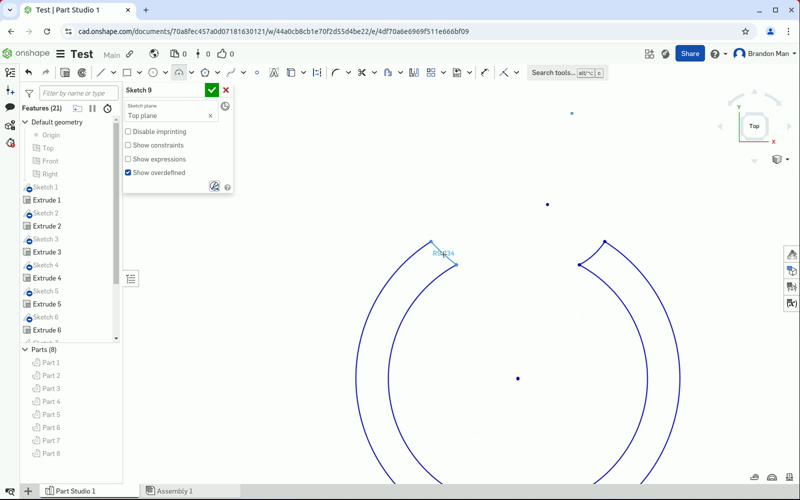
scroll(6)
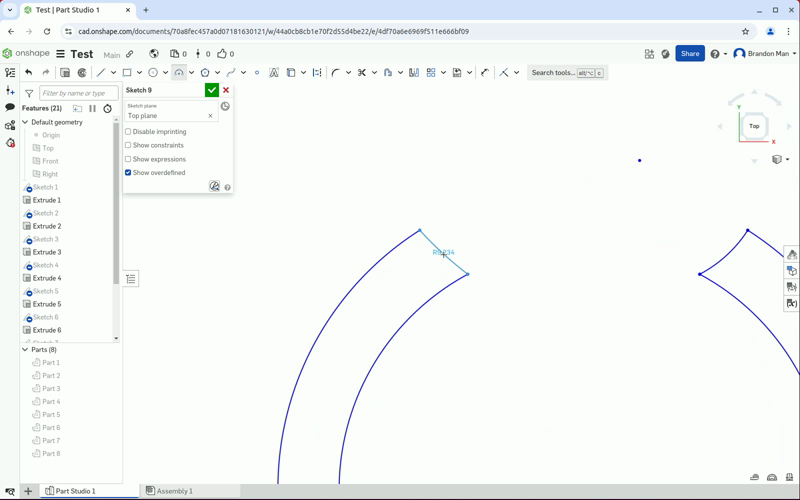
scroll(6)
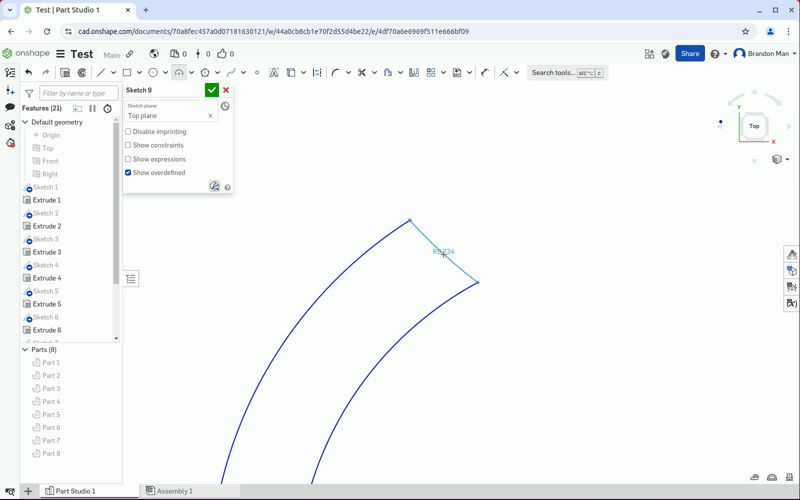
click(443, 254)
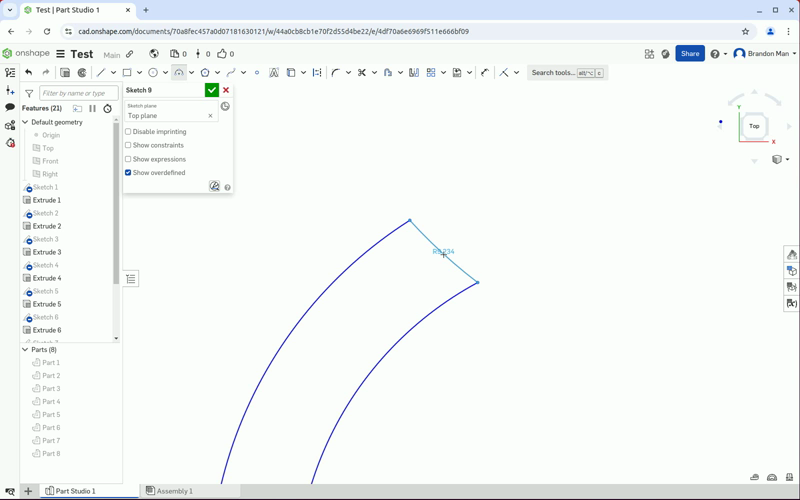
scroll(-6)
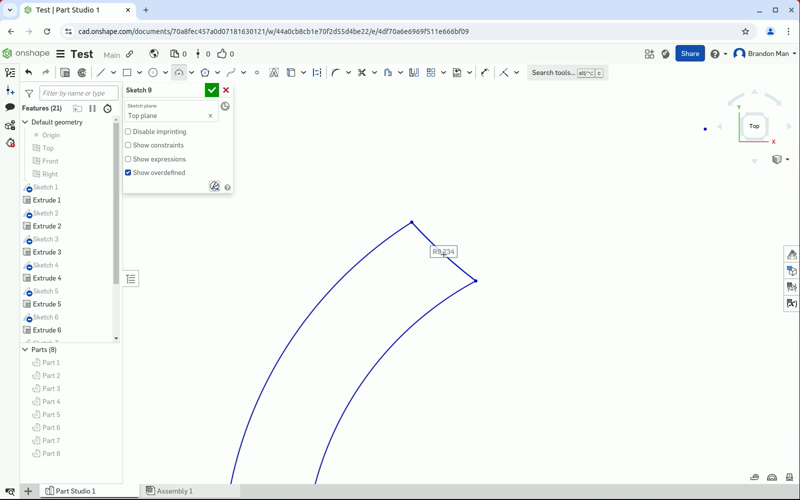
scroll(-6)
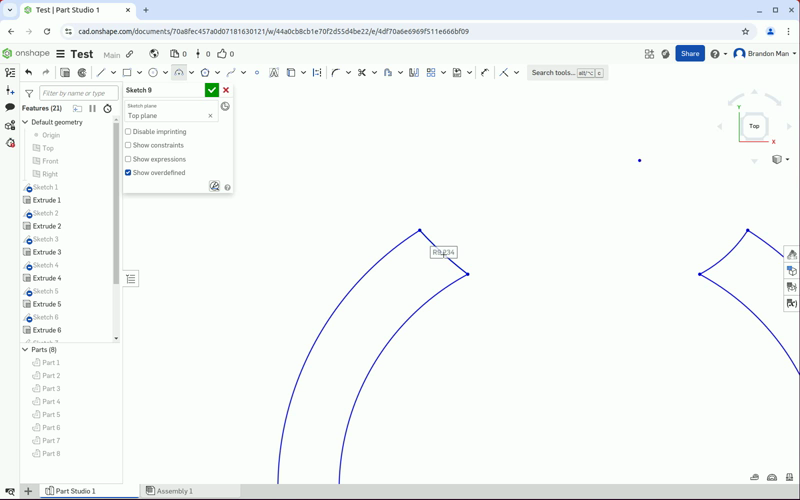
scroll(-6)
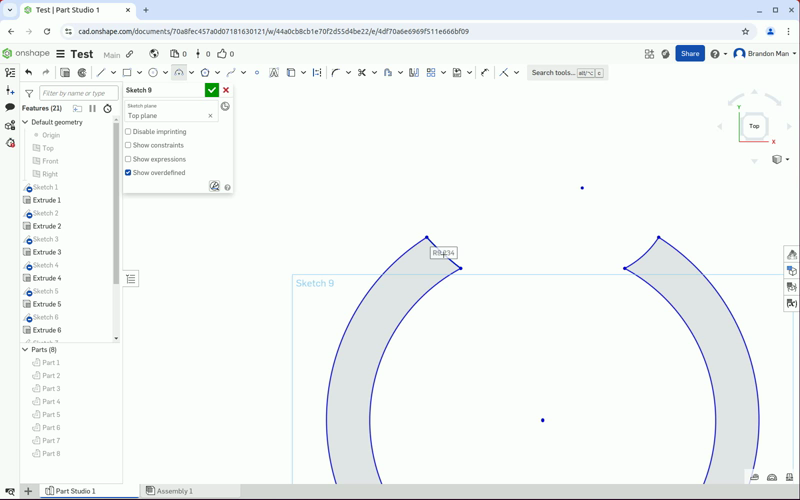
scroll(-6)
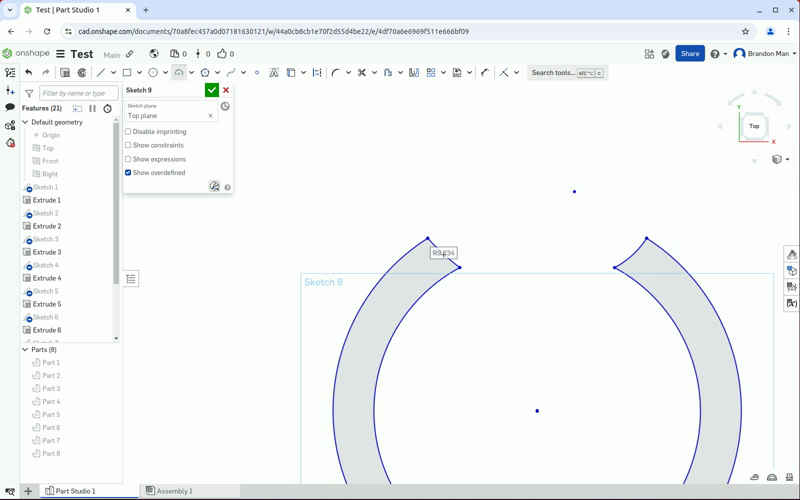
scroll(-6)
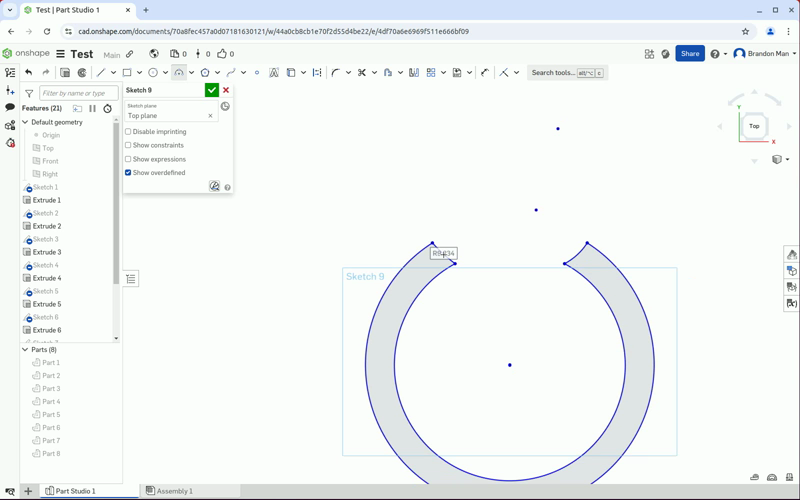
scroll(-6)
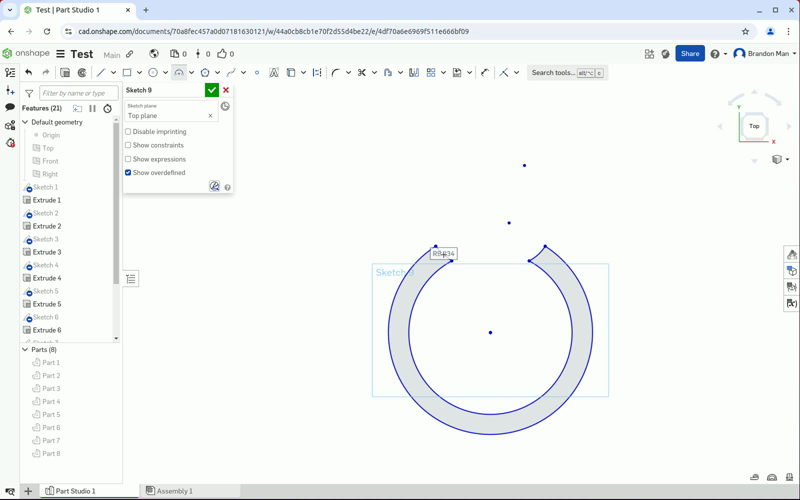
scroll(-6)
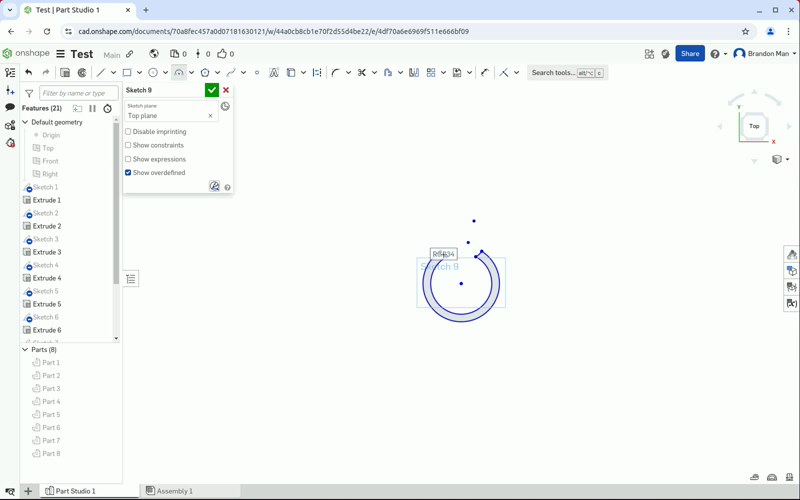
key_up(shift)
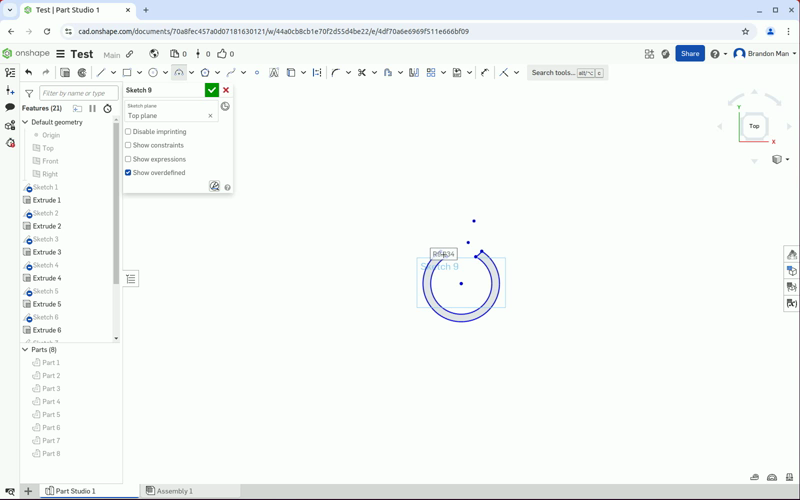
key(esc)
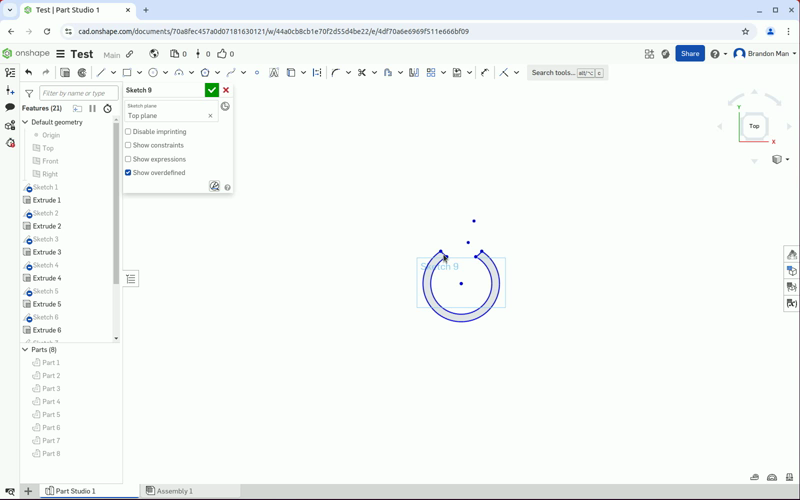
mouse_move(493, 300)
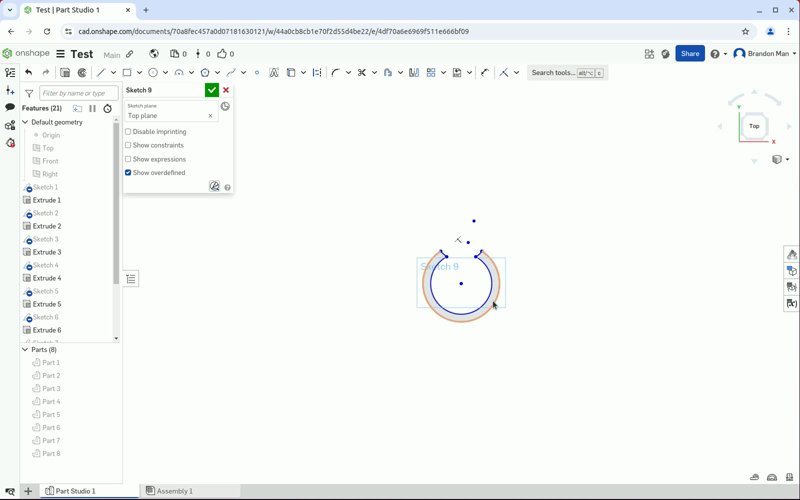
scroll(6)
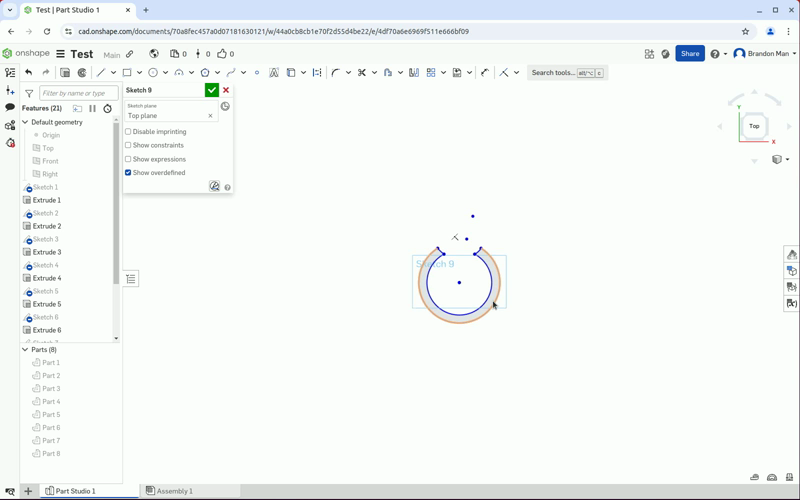
scroll(6)
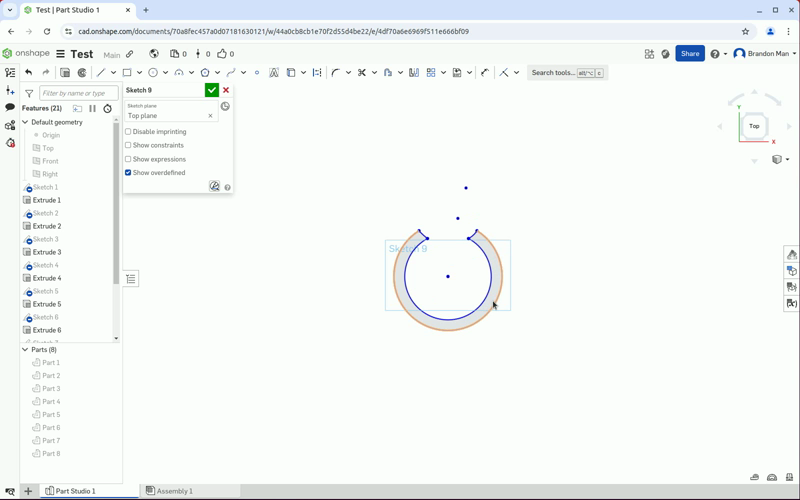
scroll(6)
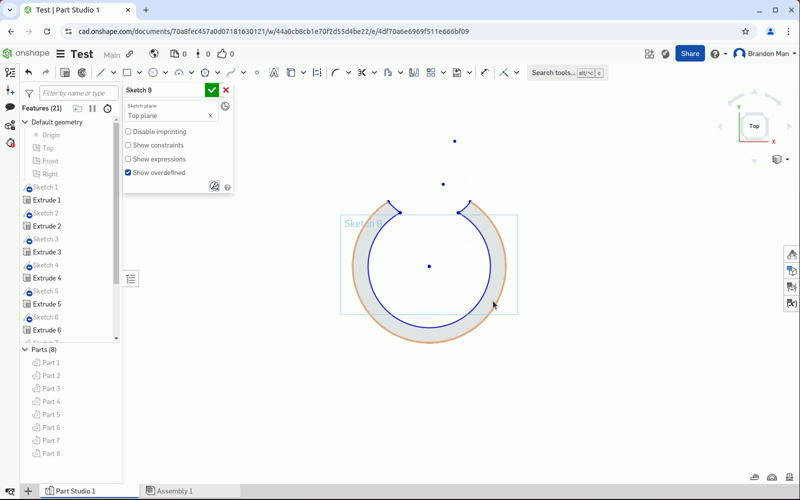
scroll(6)
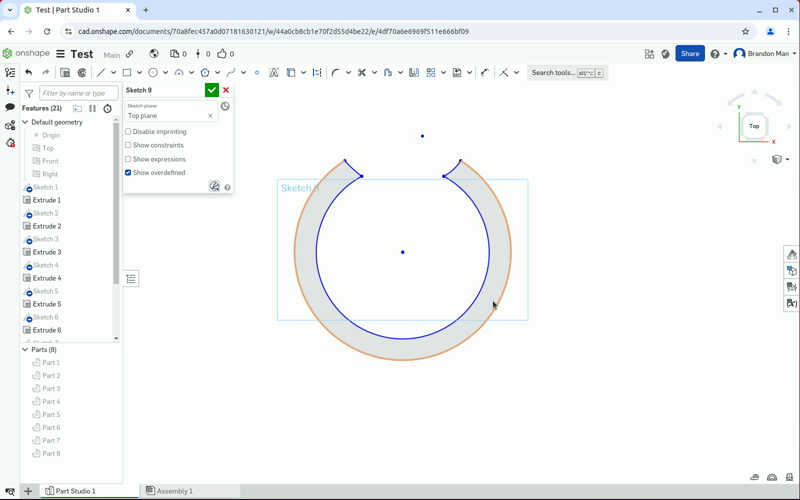
scroll(6)
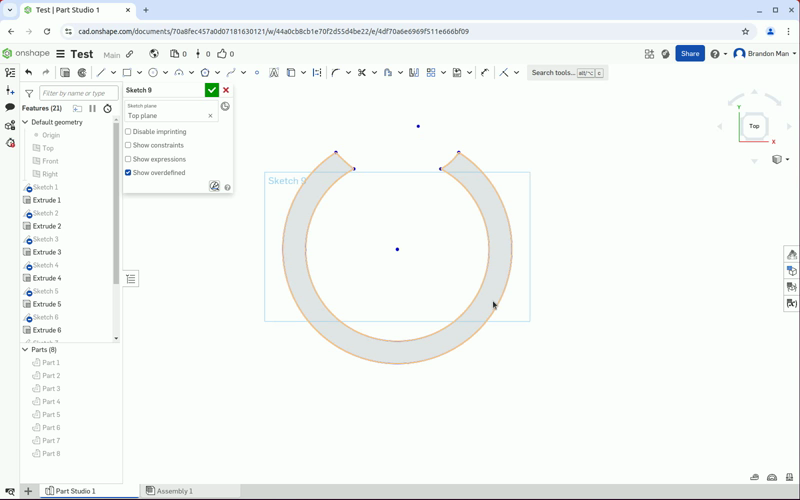
scroll(6)
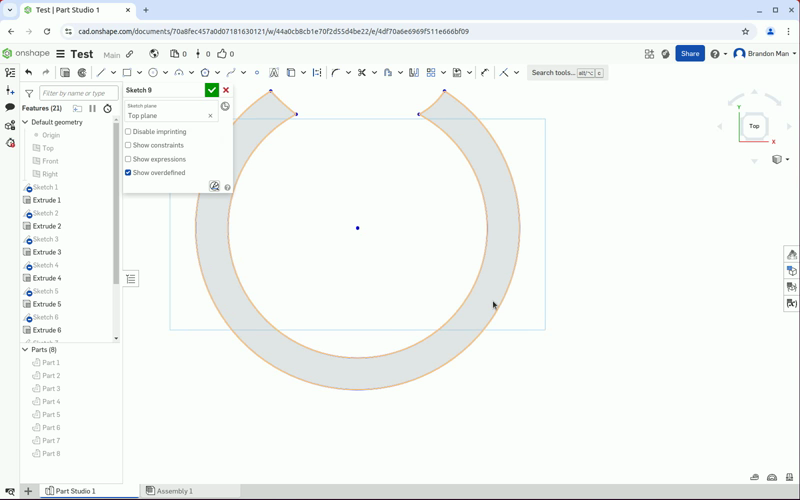
scroll(6)
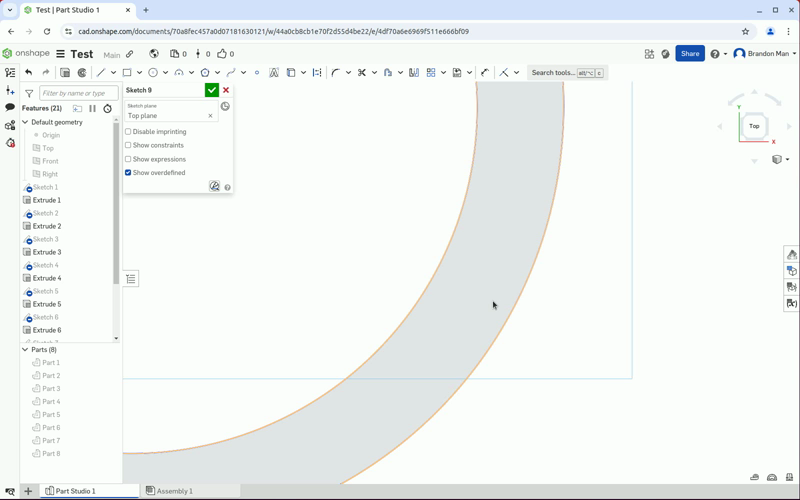
click(493, 300)
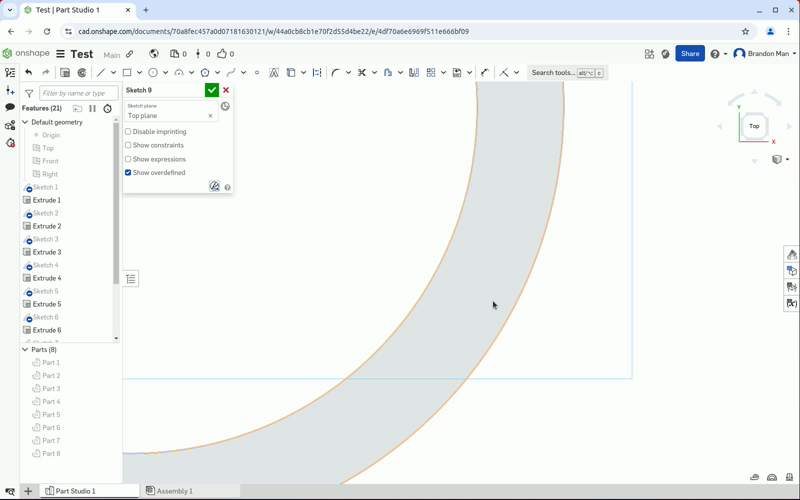
scroll(-6)
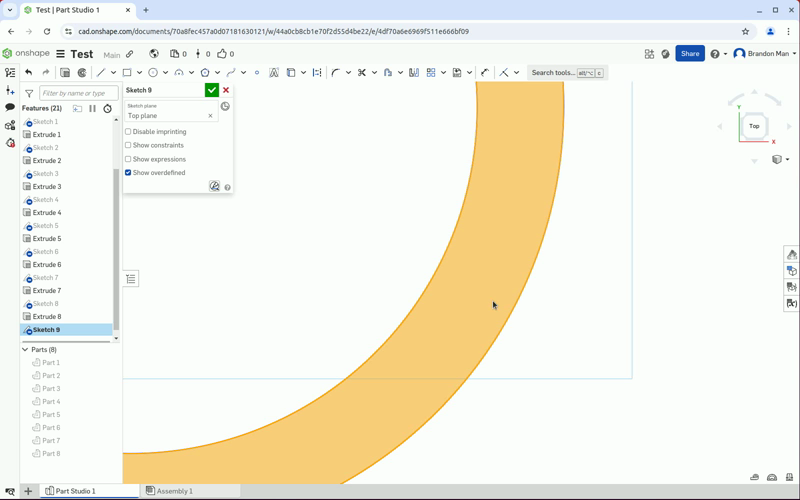
scroll(-6)
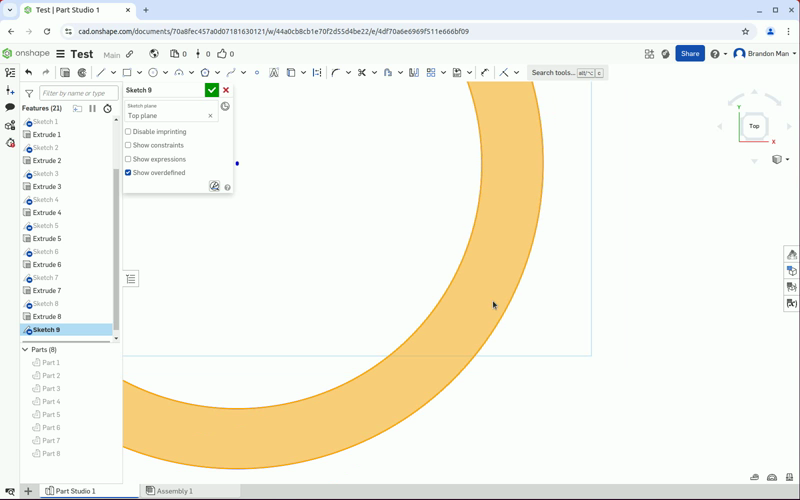
scroll(-6)
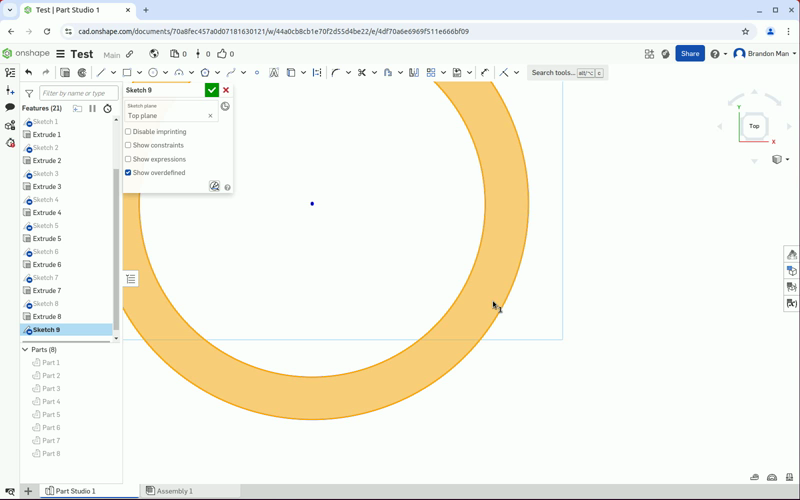
scroll(-6)
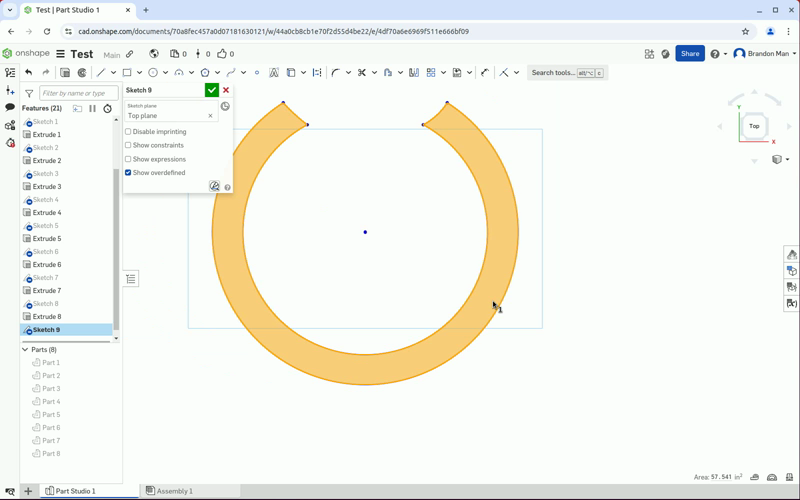
scroll(-6)
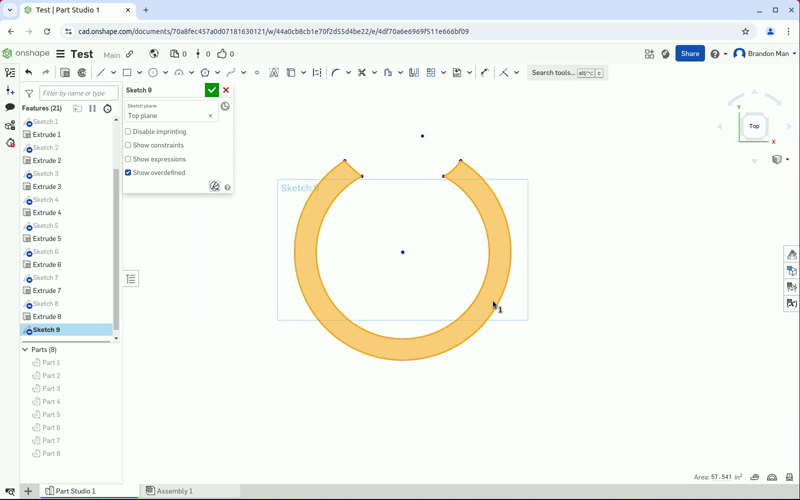
scroll(-6)
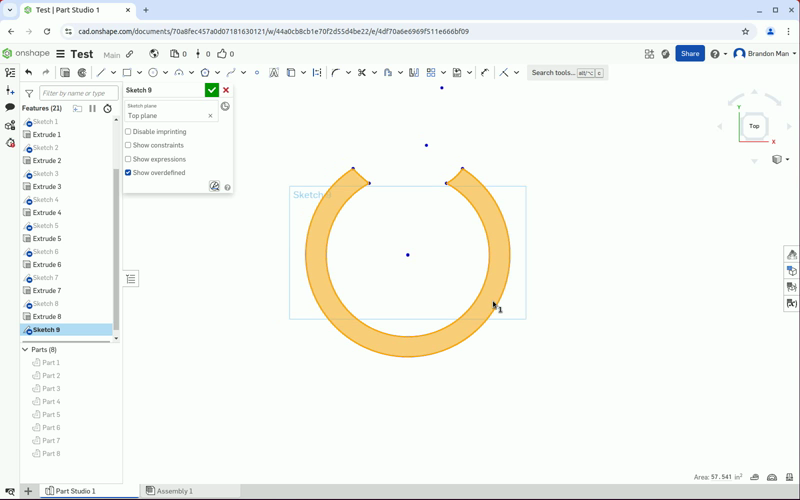
scroll(-6)
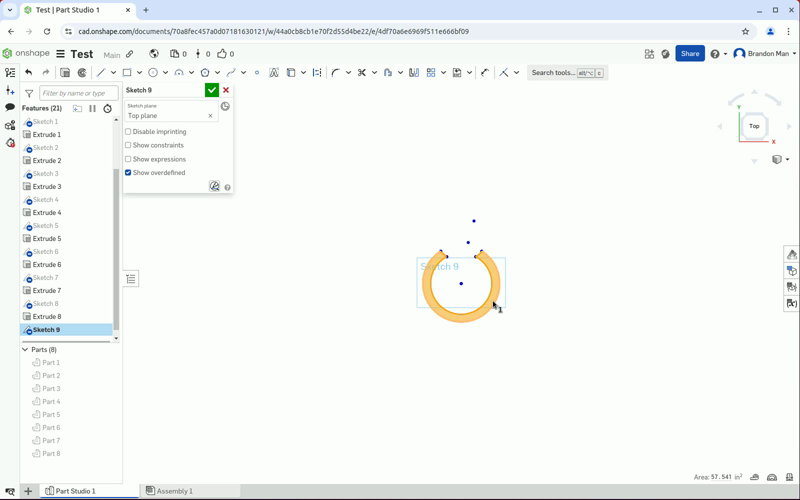
mouse_move(73, 352)
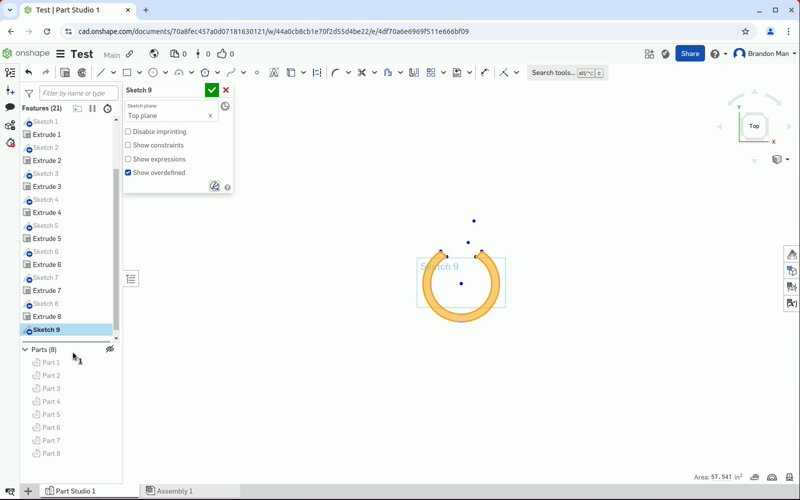
key(shift+y)
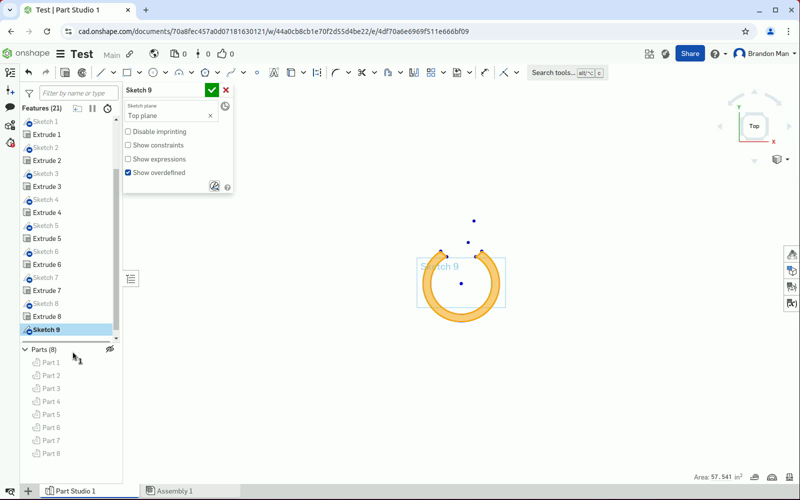
key(shift+e)
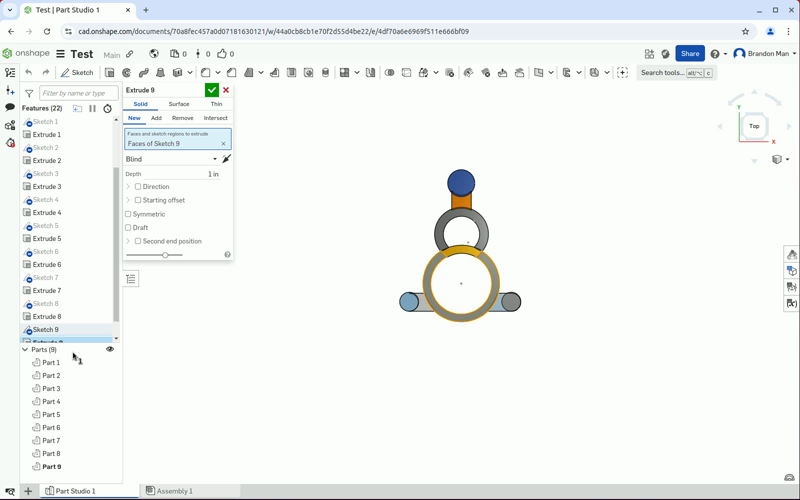
mouse_move(143, 106)
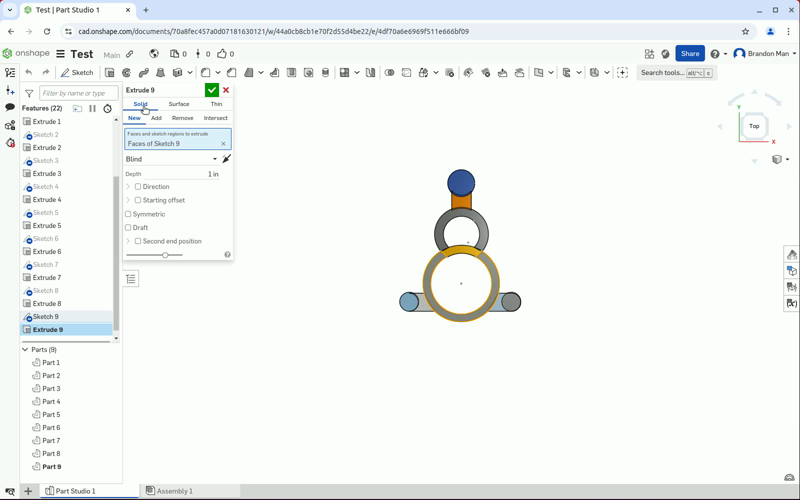
click(143, 106)
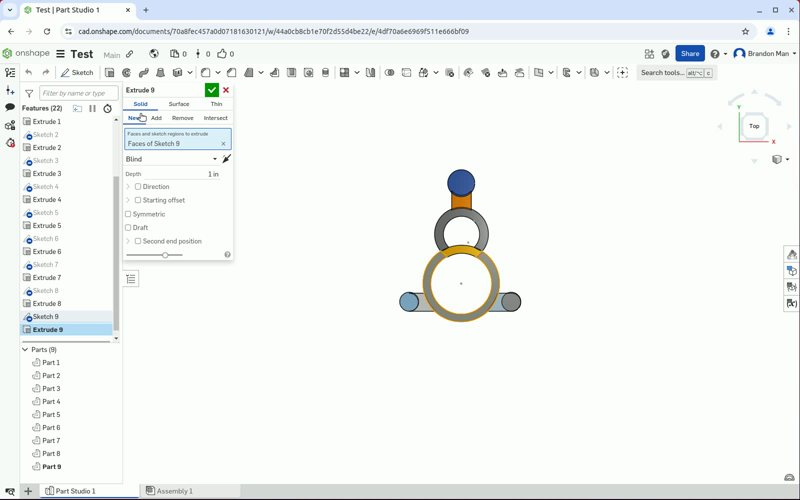
mouse_move(137, 120)
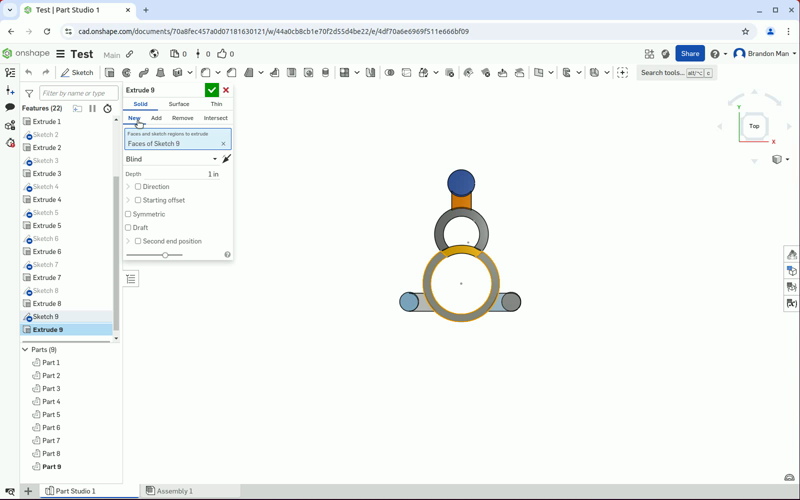
click(137, 120)
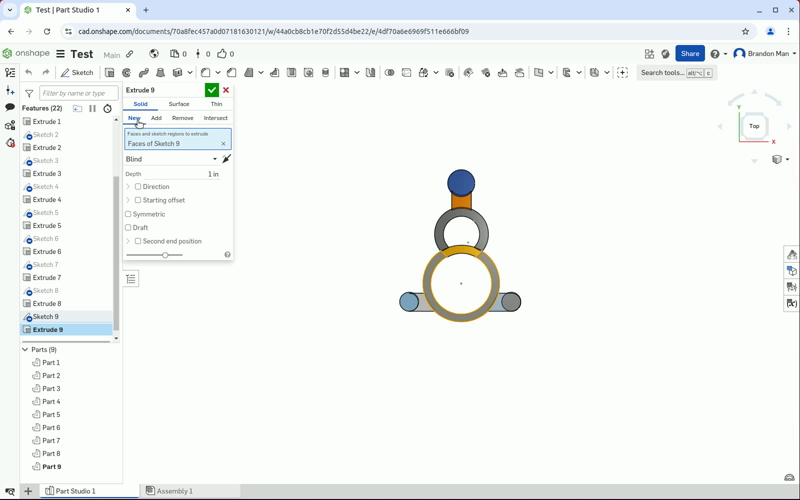
key(tab, 4)
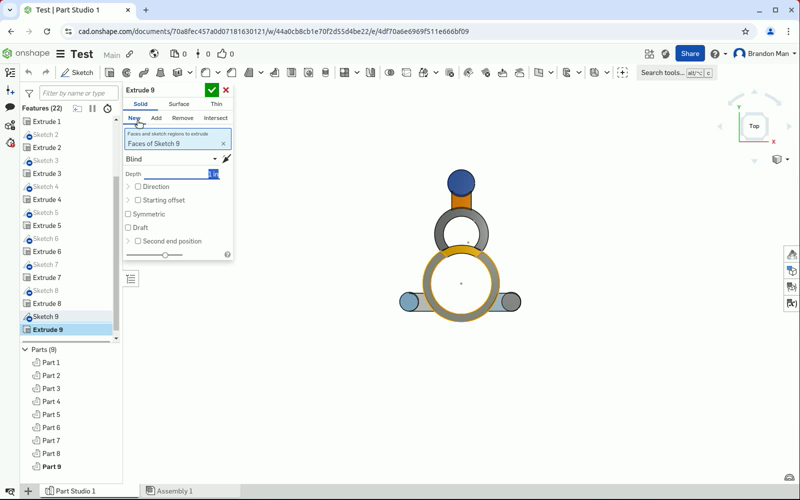
text(7.943)
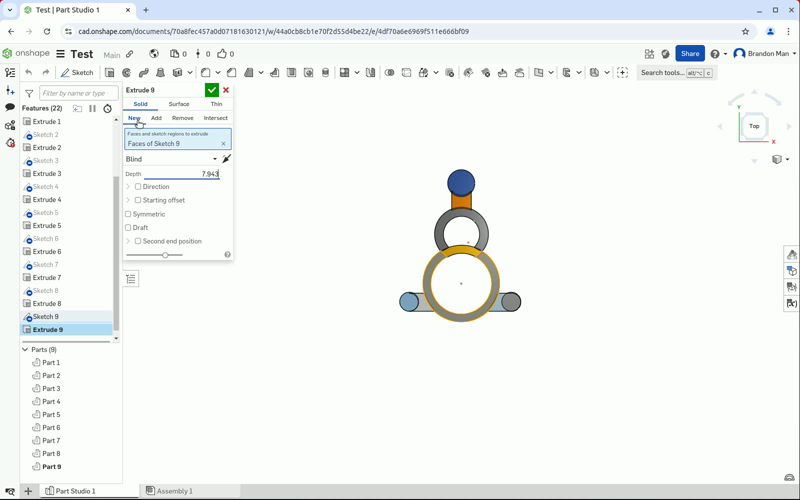
key(enter)
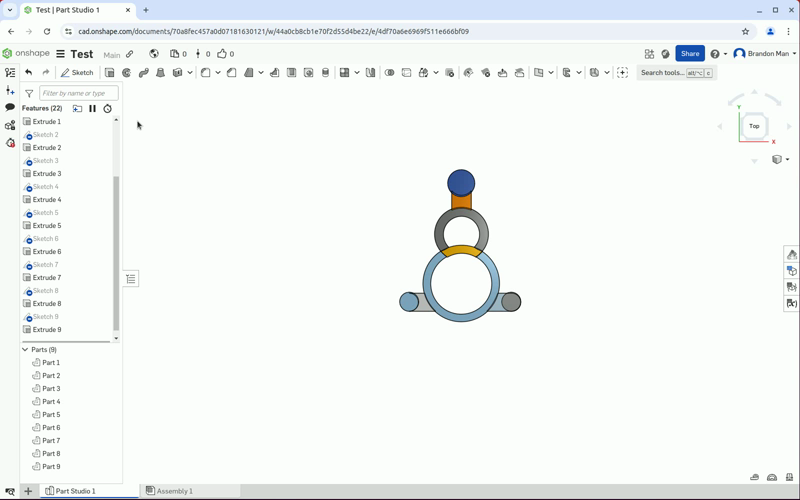
key(shift+h)
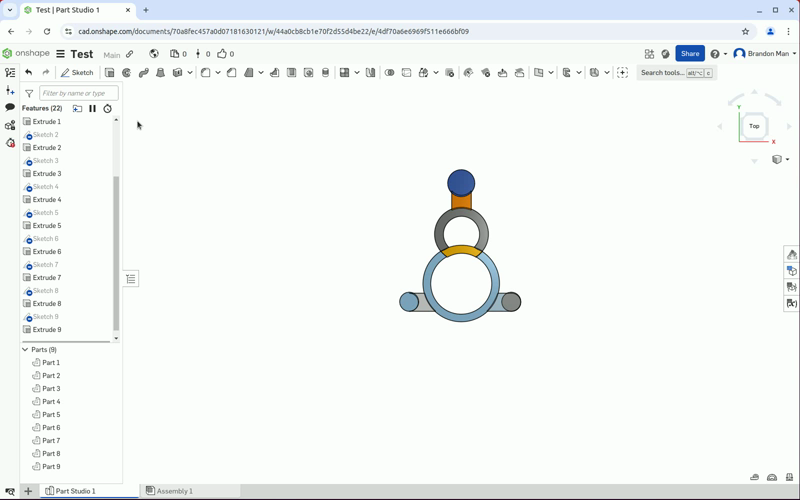
key(shift+h)
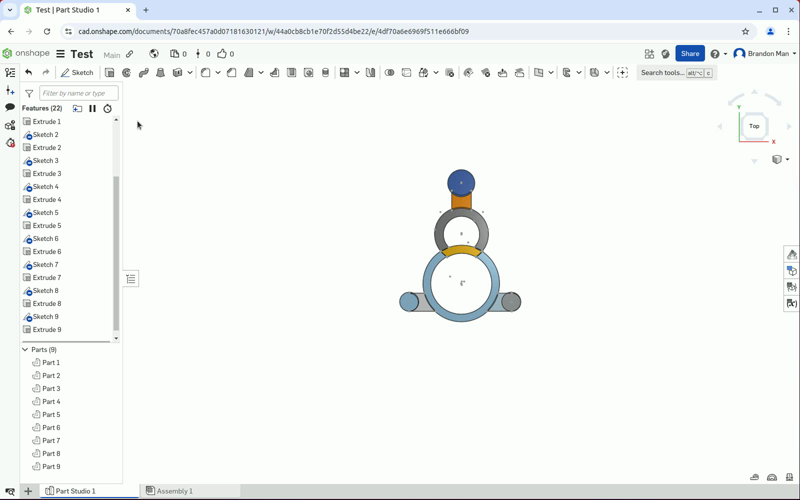
key(shift+7)
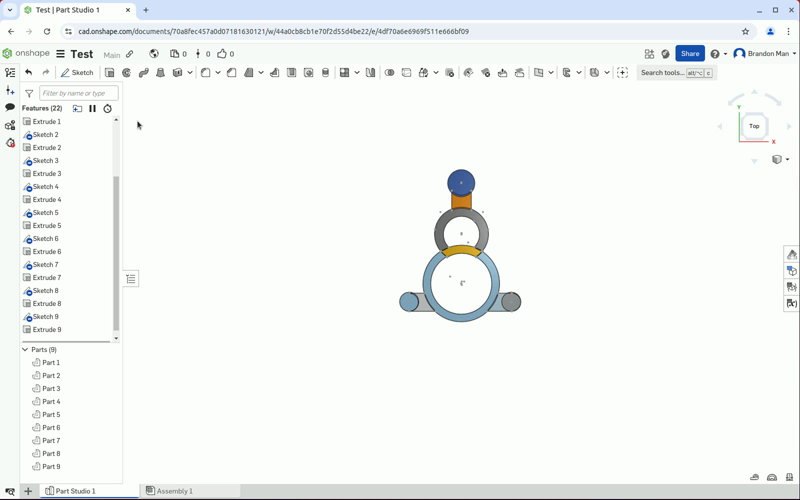
key(up, 3)
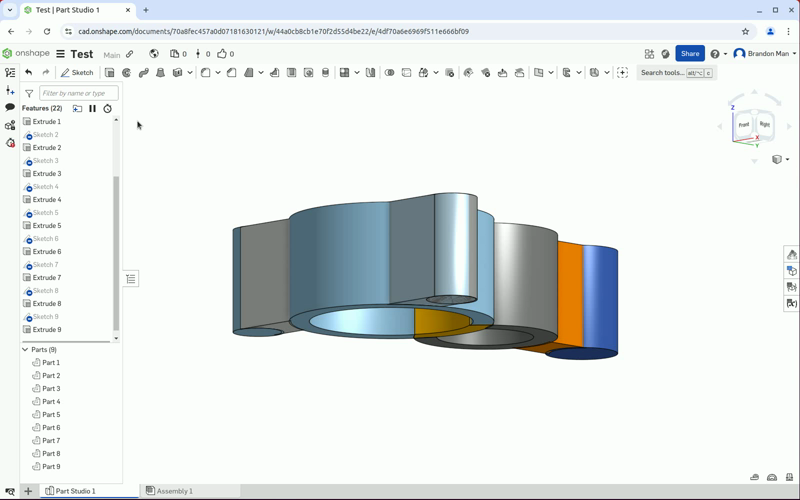
key(left, 3)
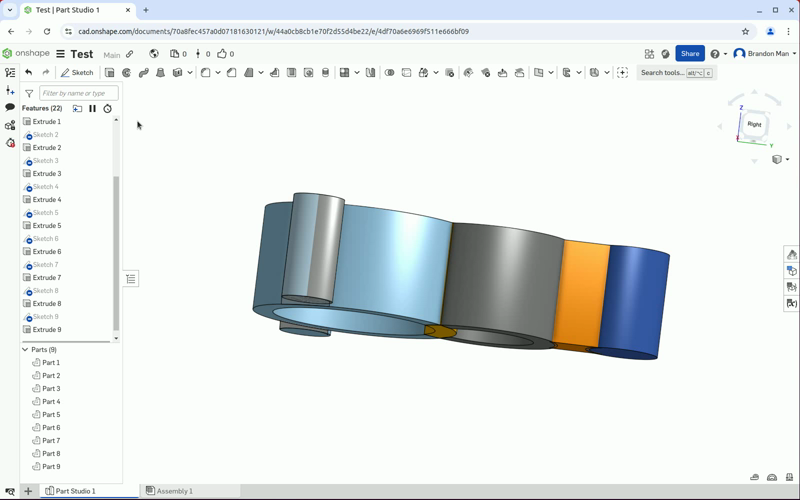
key(right, 3)
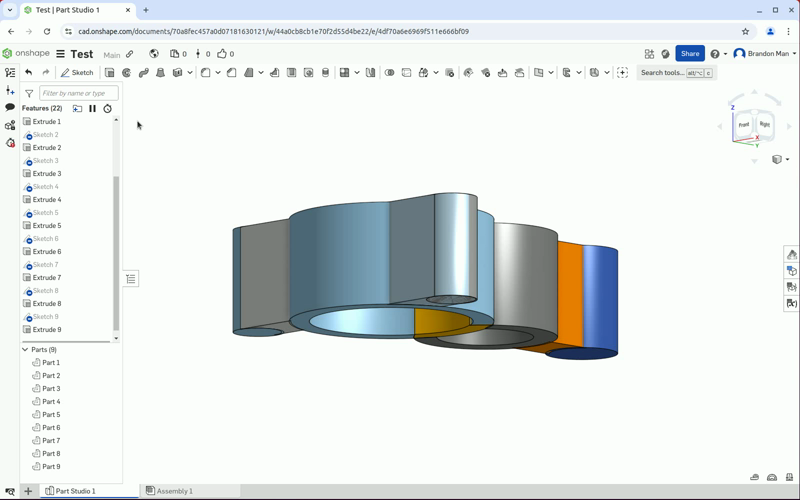
key(down, 3)
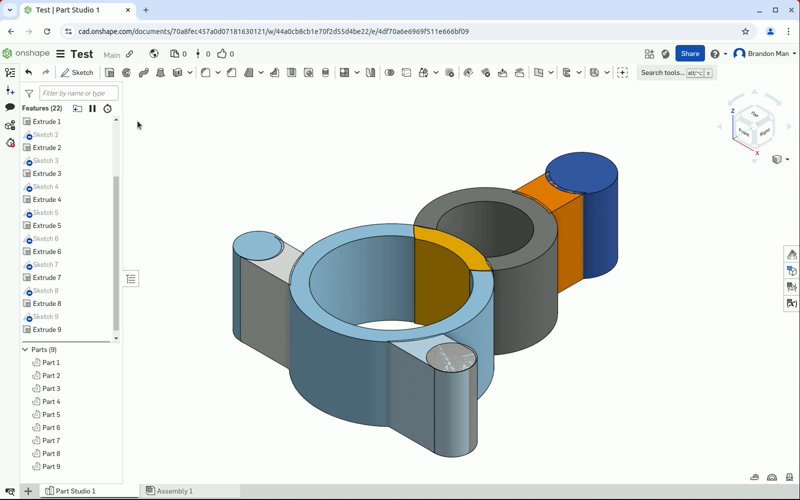
mouse_move(69, 111)
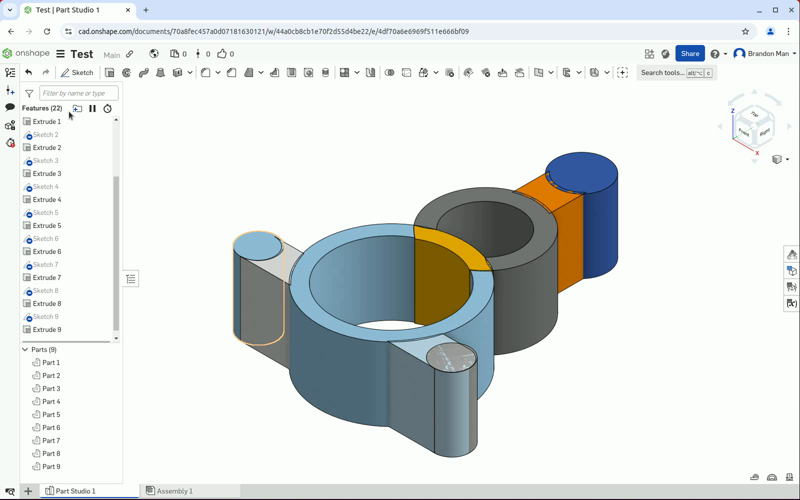
click(69, 111)